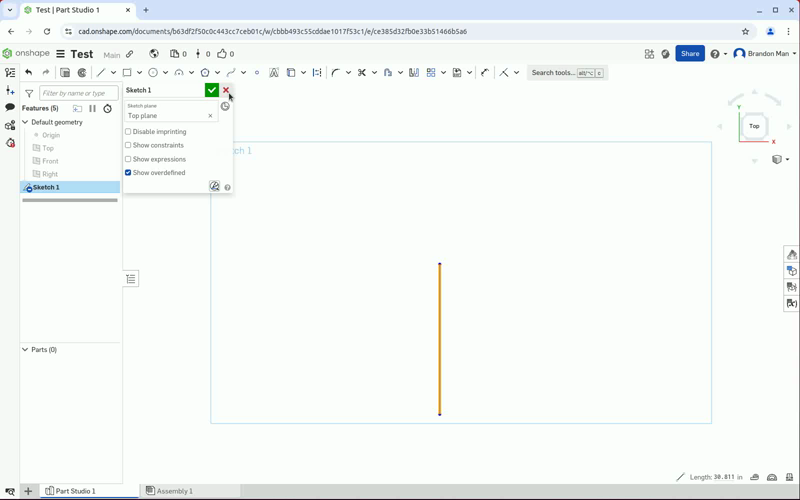
key(shift+h)
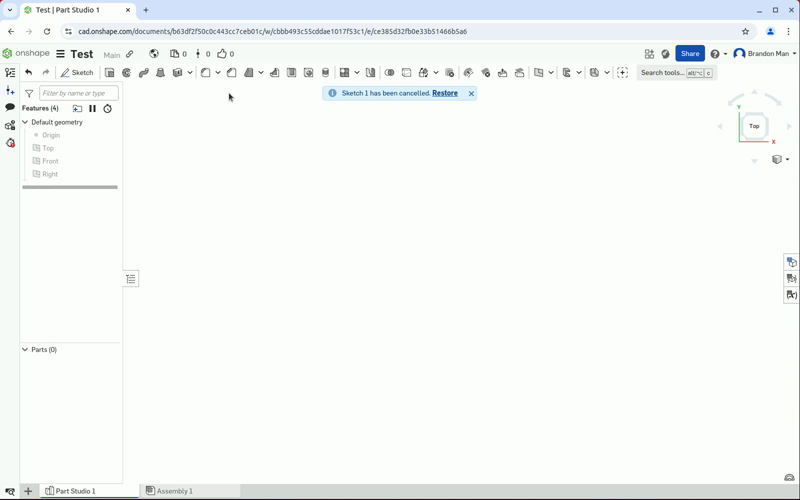
mouse_move(73, 352)
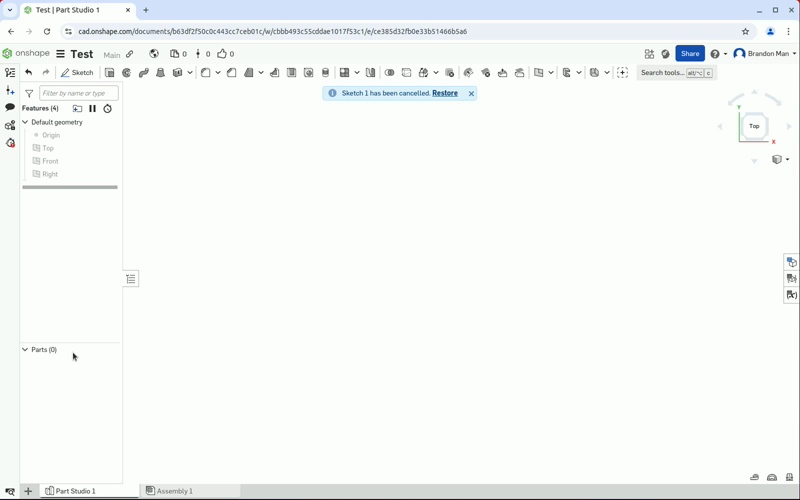
key(y)
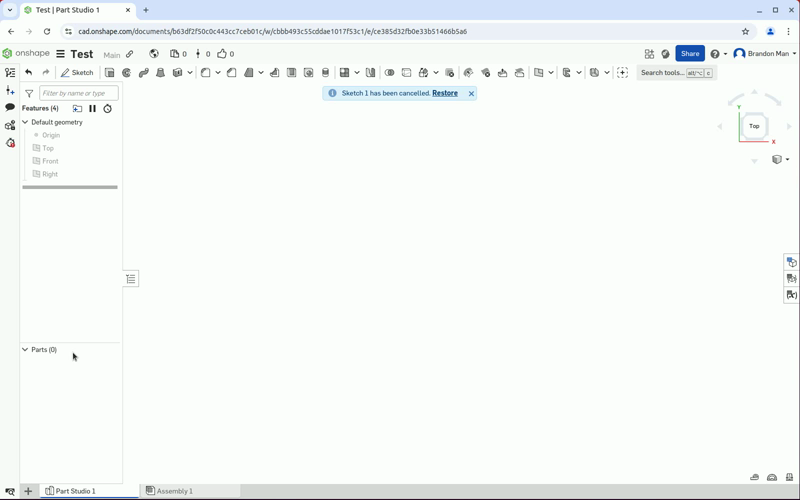
key(shift+p)
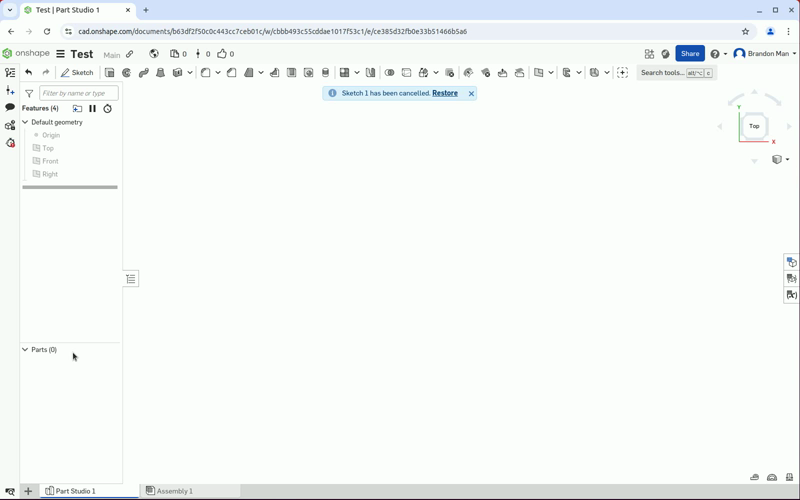
key(space)
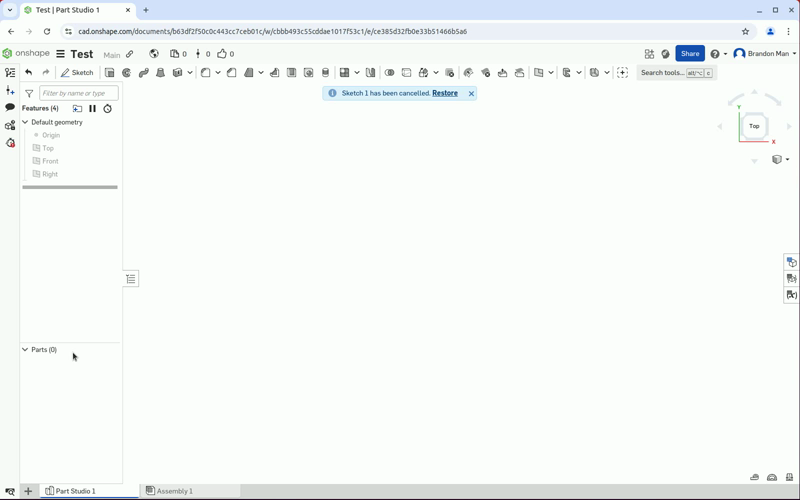
key_down(shift)
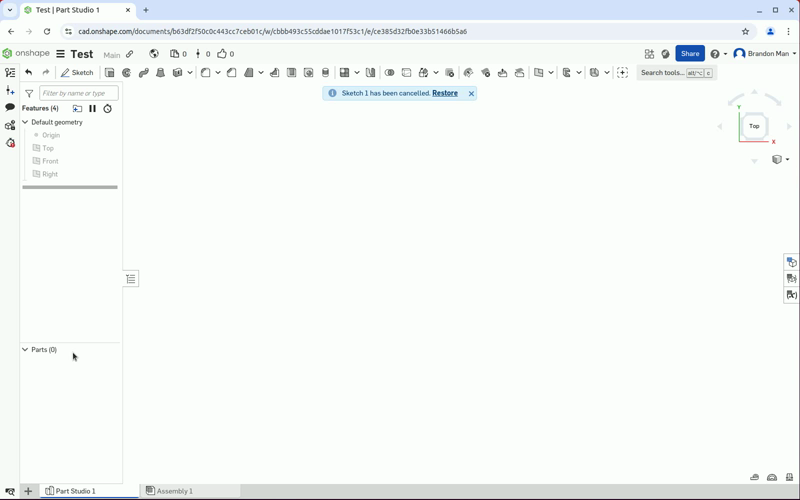
key(up)
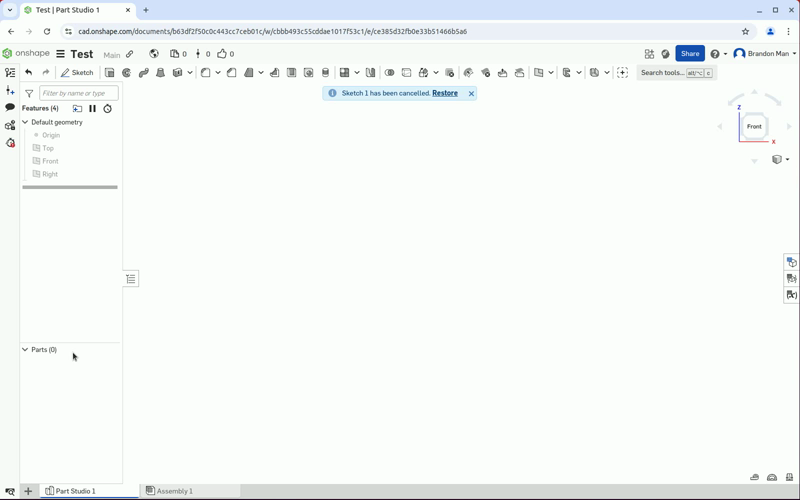
key_up(shift)
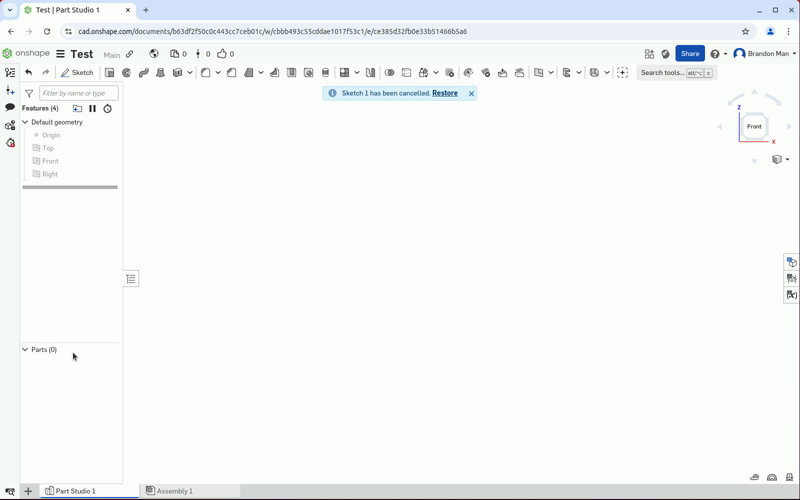
mouse_move(73, 352)
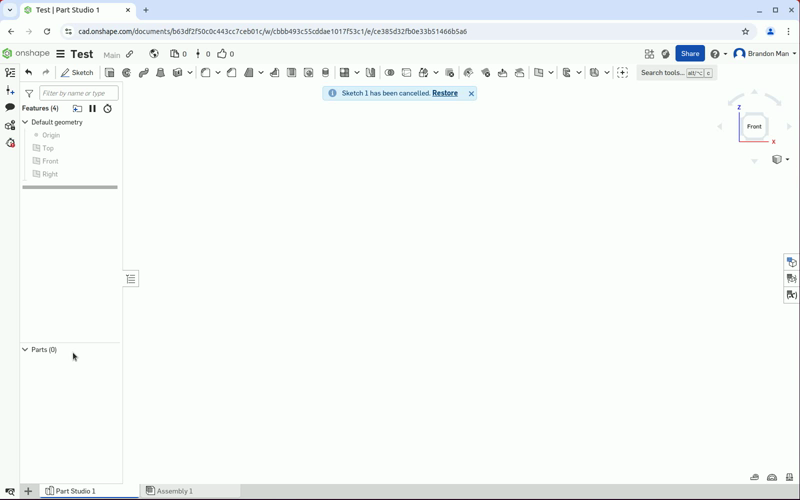
key(shift+y)
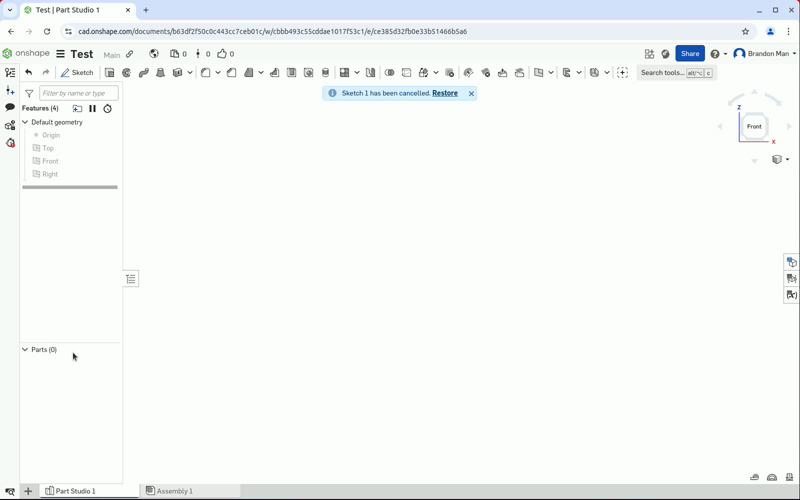
key(shift+s)
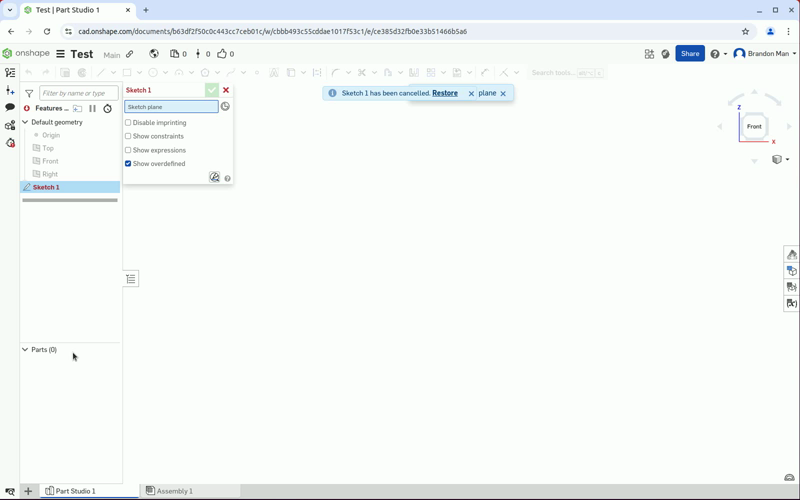
mouse_move(73, 163)
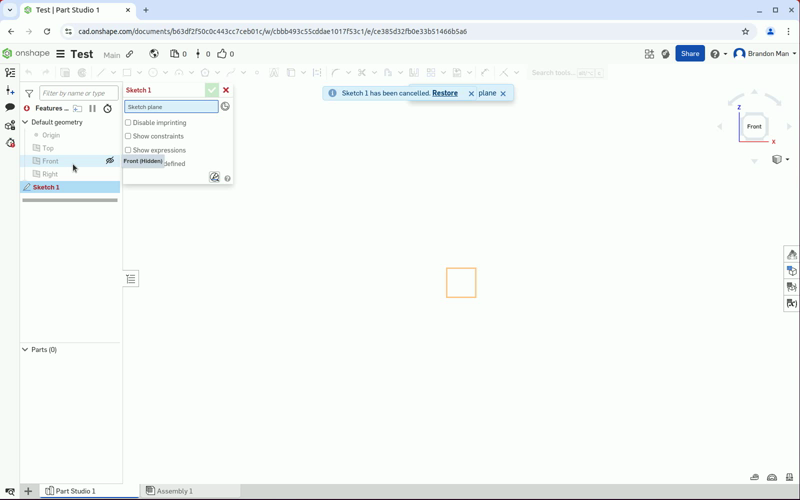
click(73, 163)
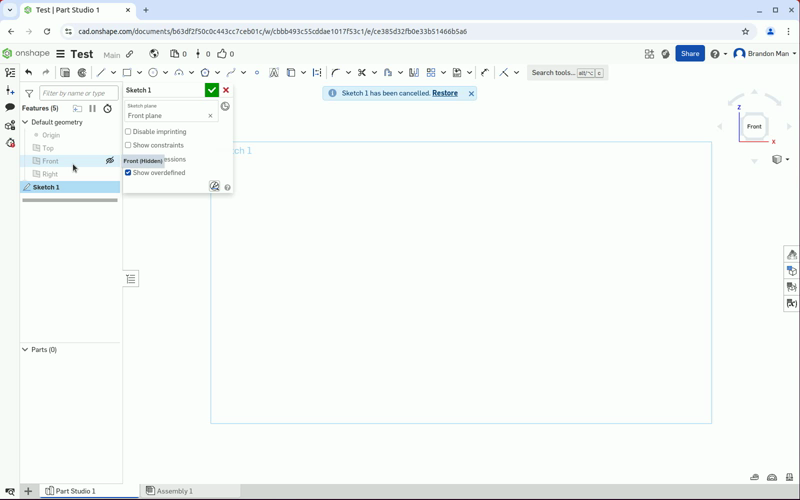
mouse_move(73, 352)
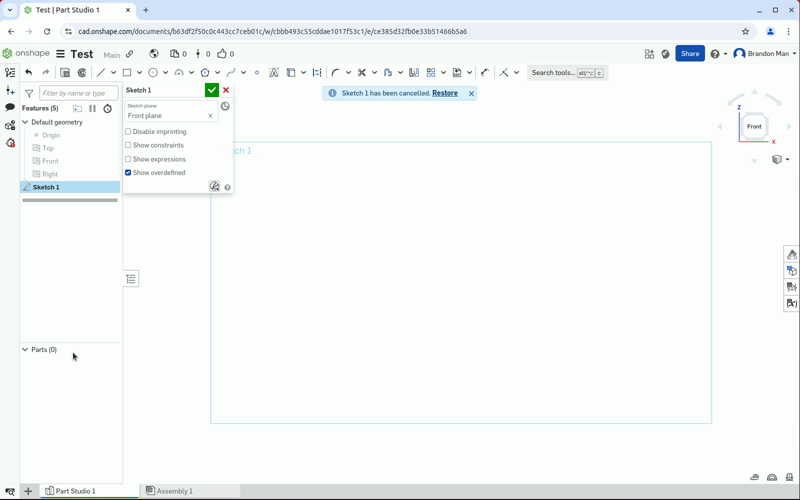
key(y)
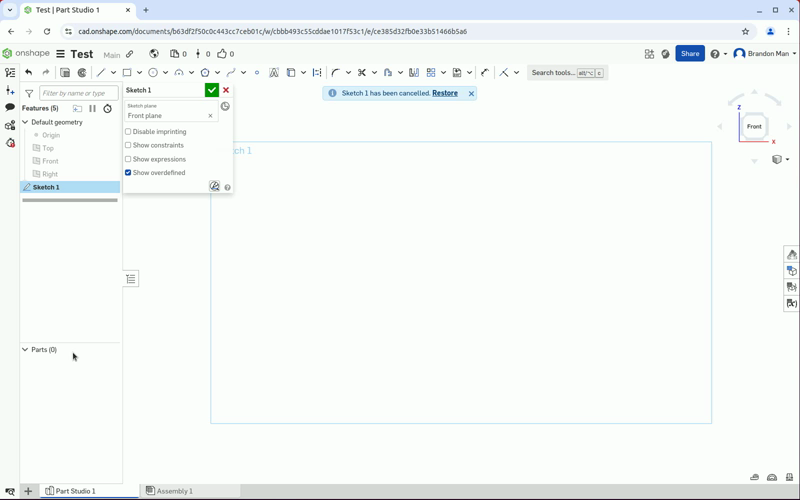
key(l)
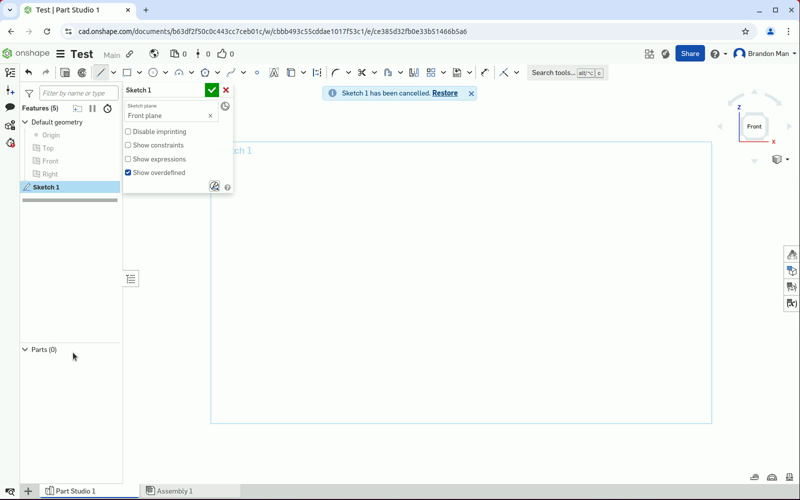
key_down(shift)
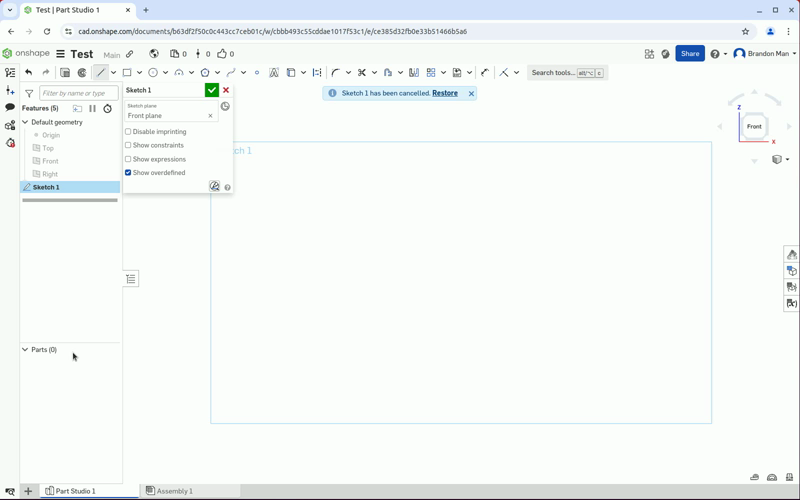
mouse_move(460, 282)
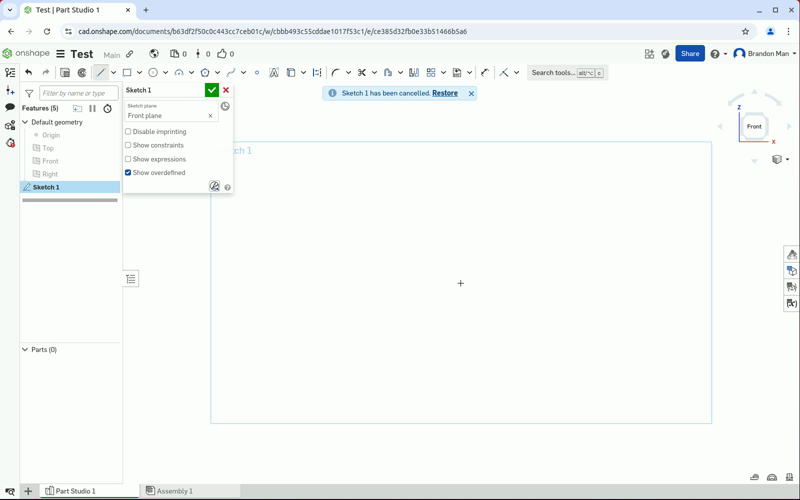
click(460, 282)
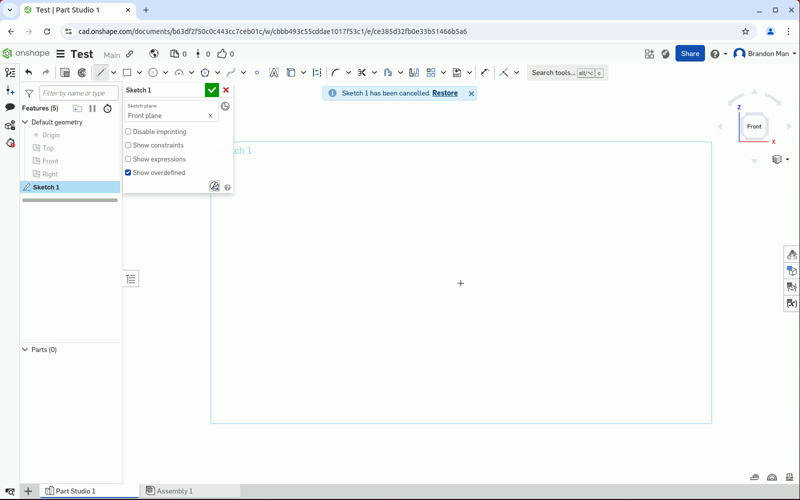
key_up(shift)
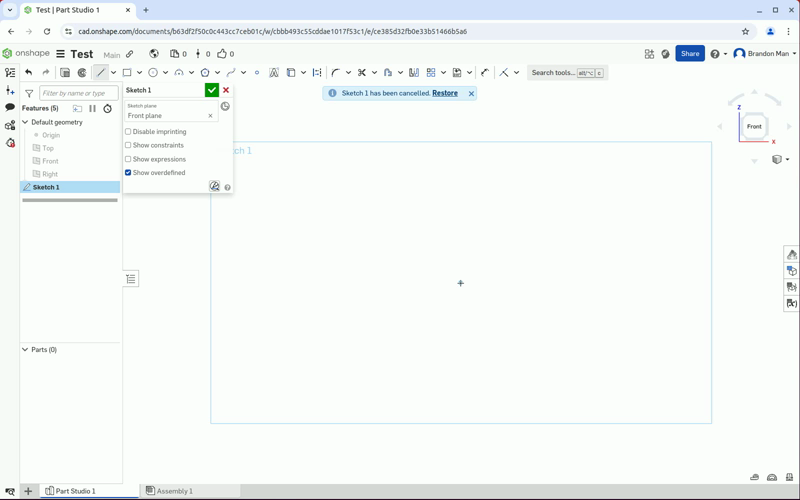
key_down(shift)
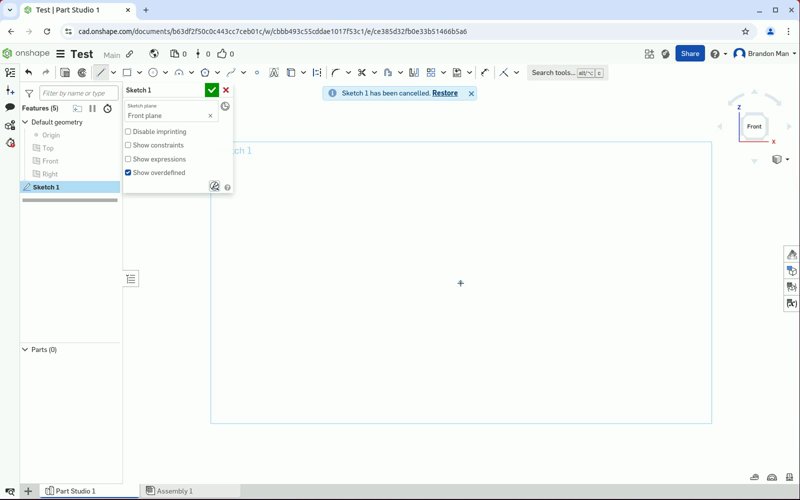
mouse_move(490, 282)
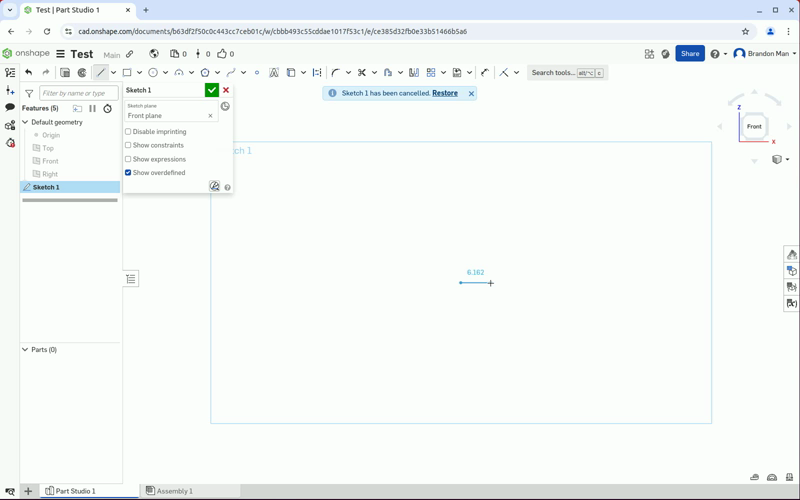
mouse_move(517, 282)
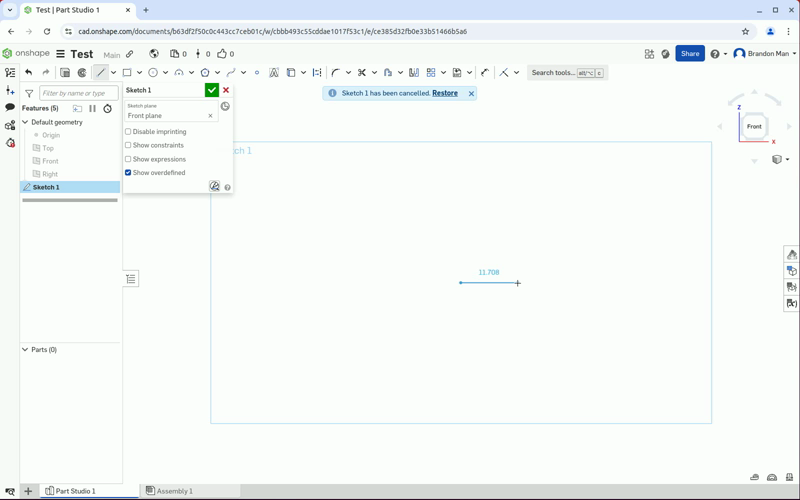
click(517, 282)
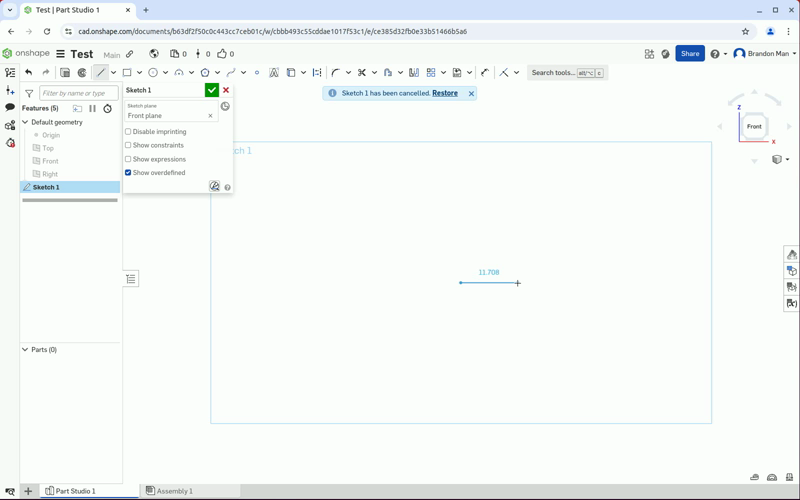
key_up(shift)
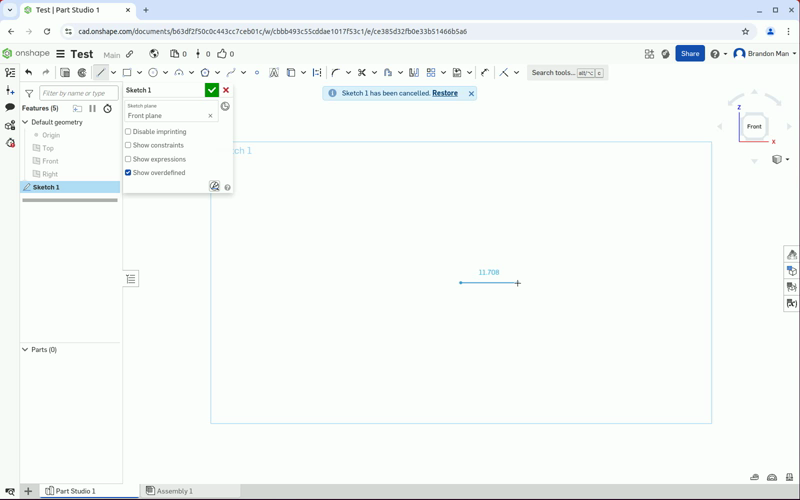
key_down(shift)
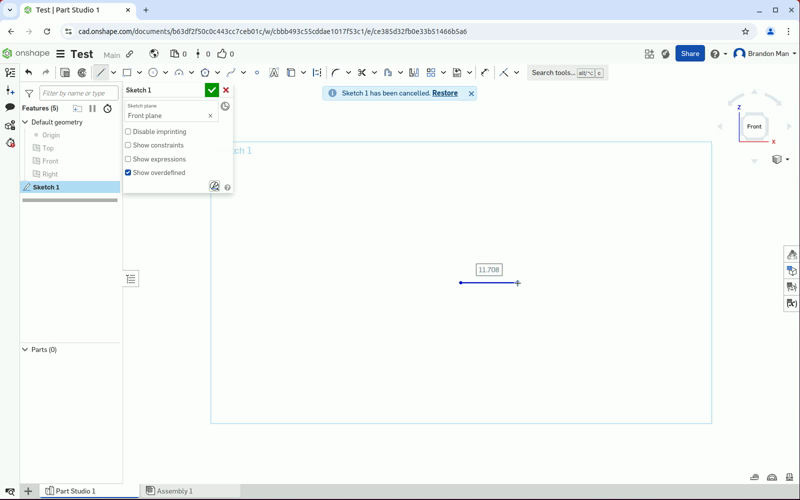
mouse_move(517, 170)
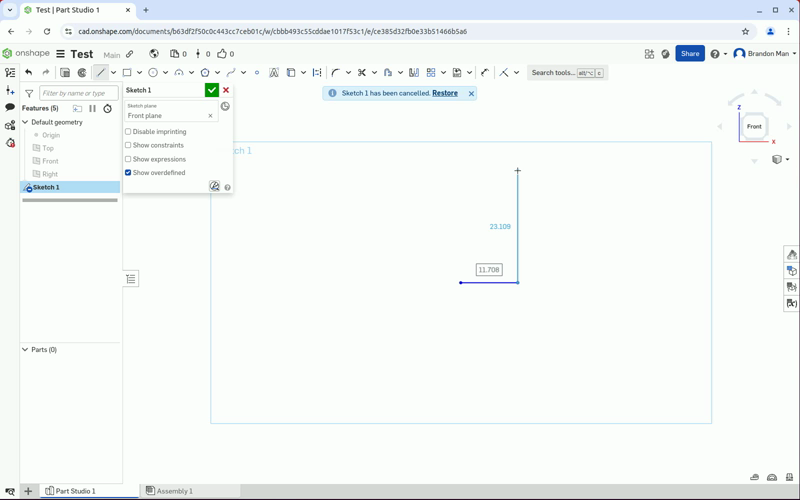
click(517, 170)
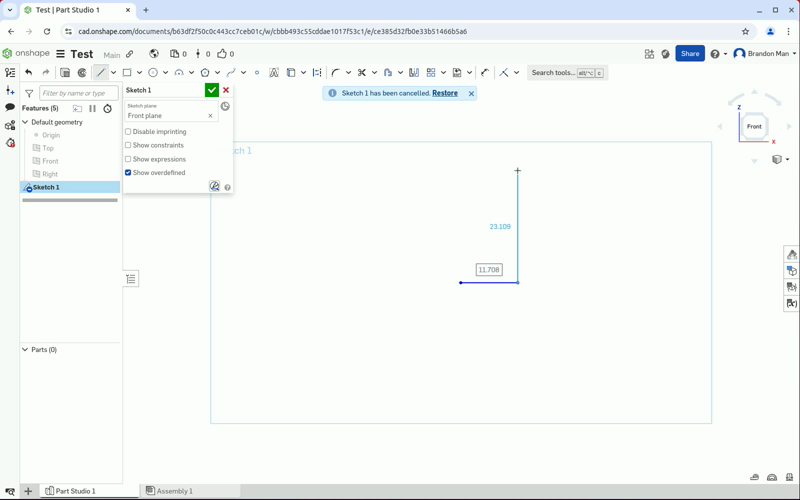
key_up(shift)
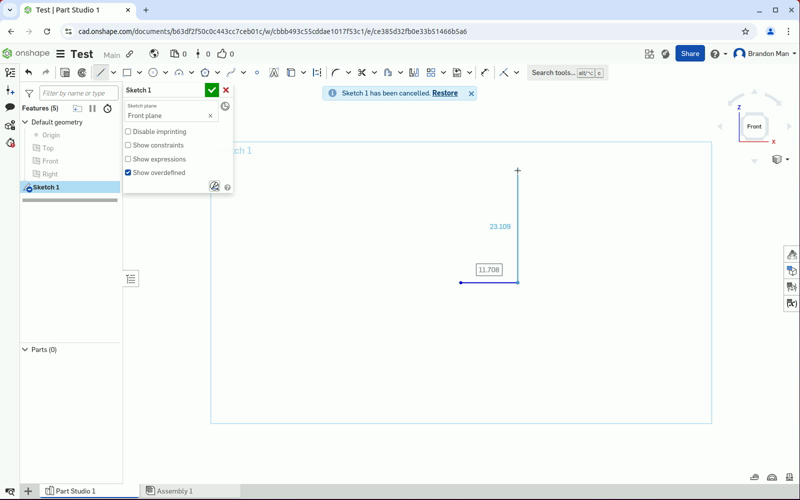
key_down(shift)
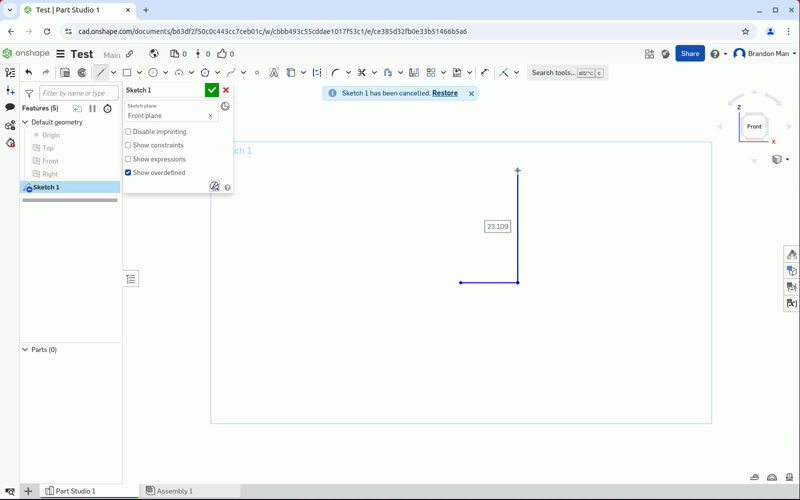
mouse_move(547, 170)
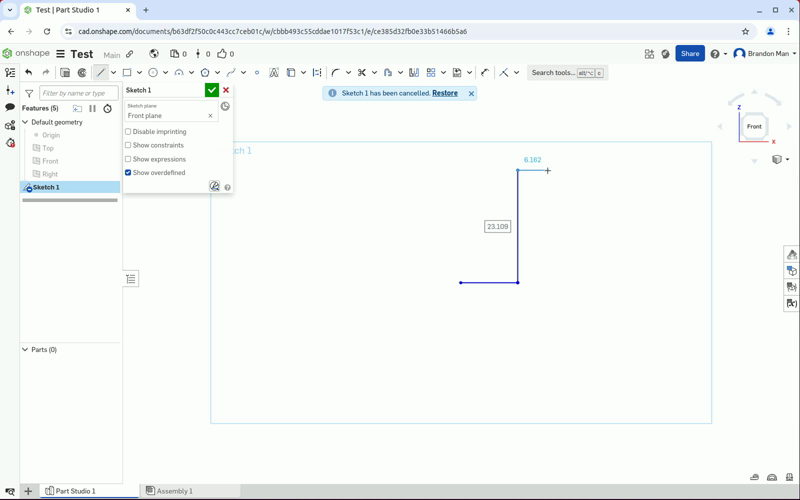
mouse_move(460, 170)
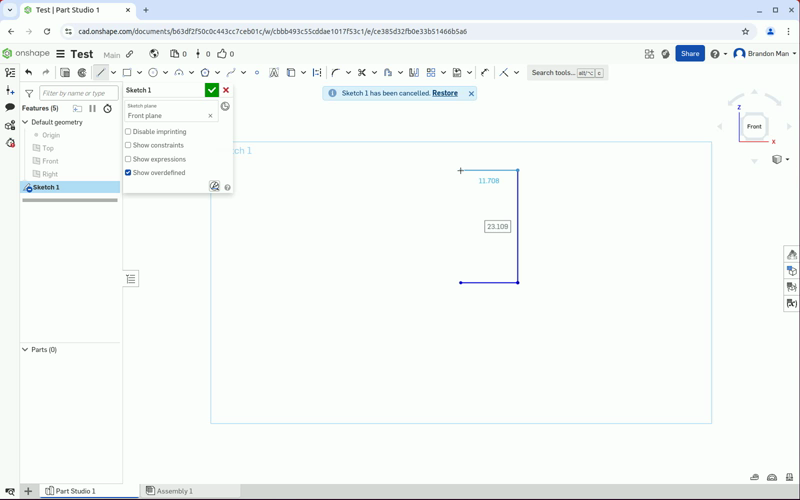
click(460, 170)
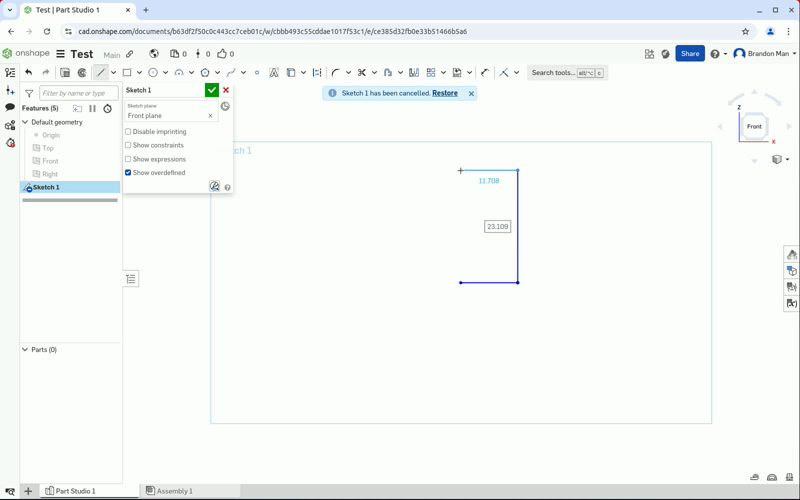
key_up(shift)
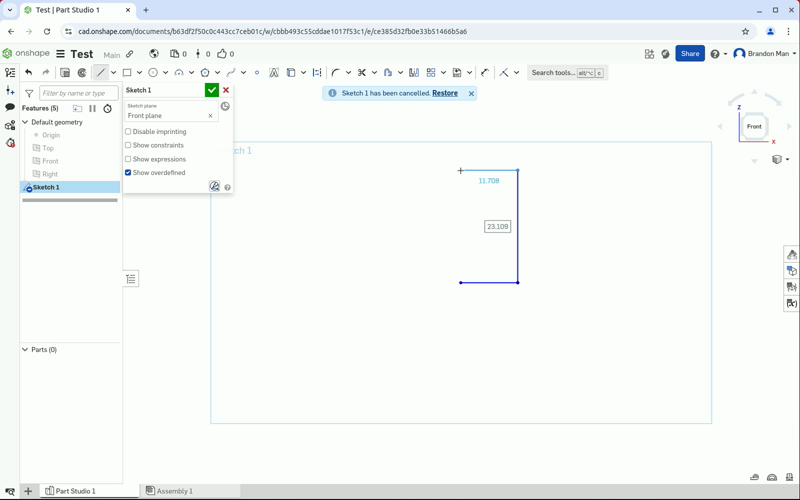
key_down(shift)
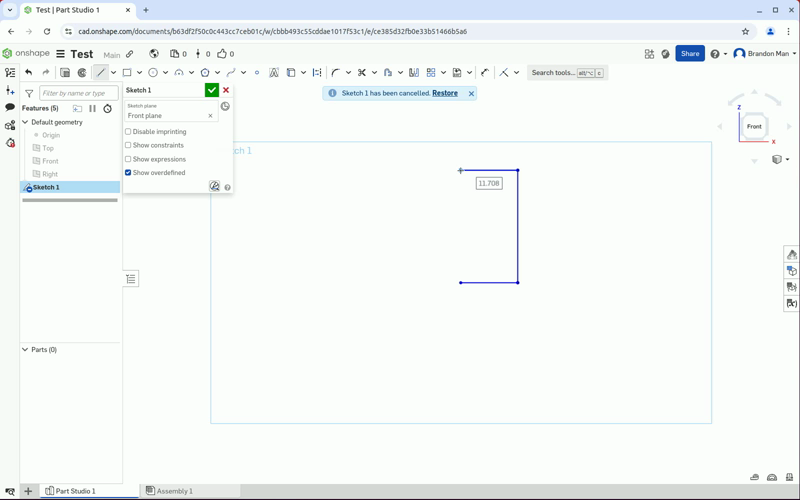
mouse_move(460, 282)
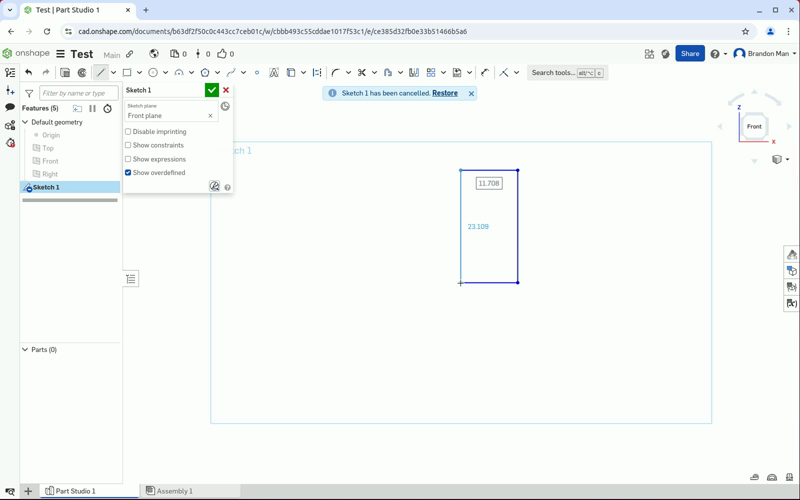
key_up(shift)
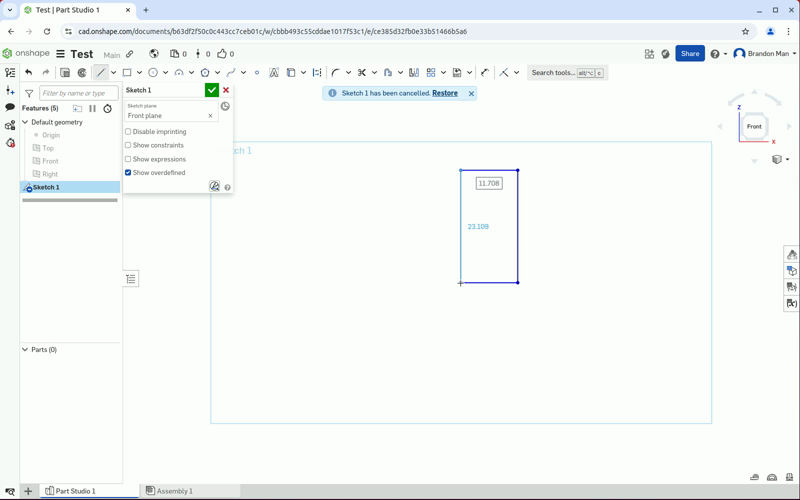
click(460, 282)
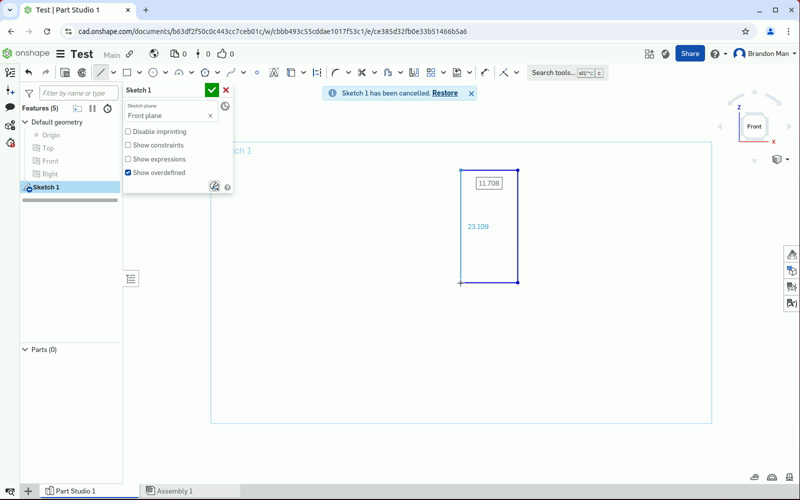
key(esc)
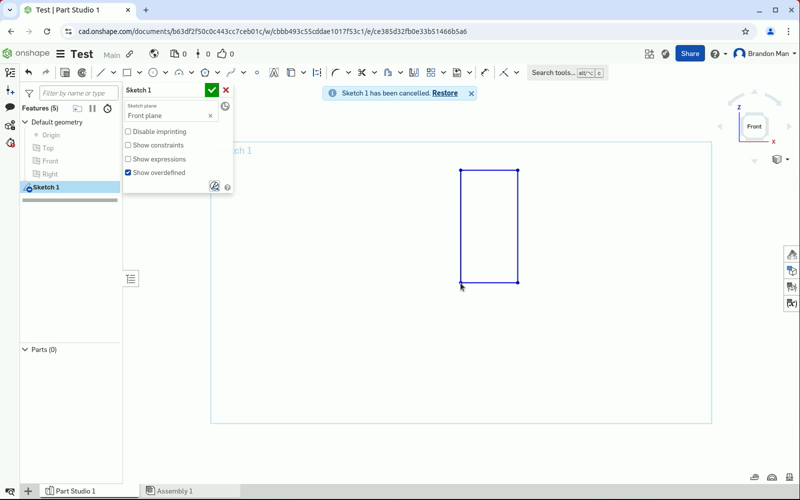
key(l)
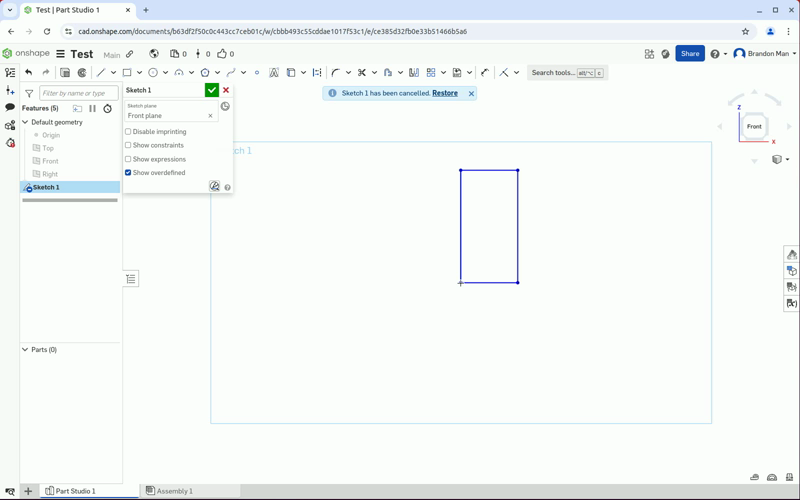
key_down(shift)
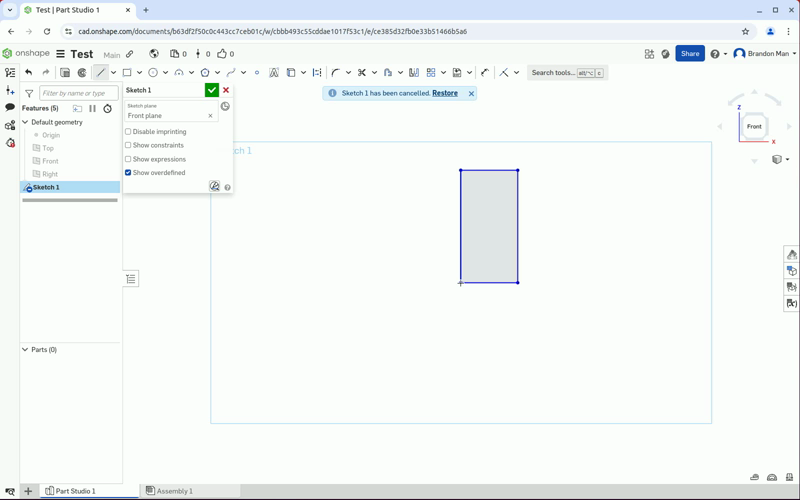
mouse_move(486, 273)
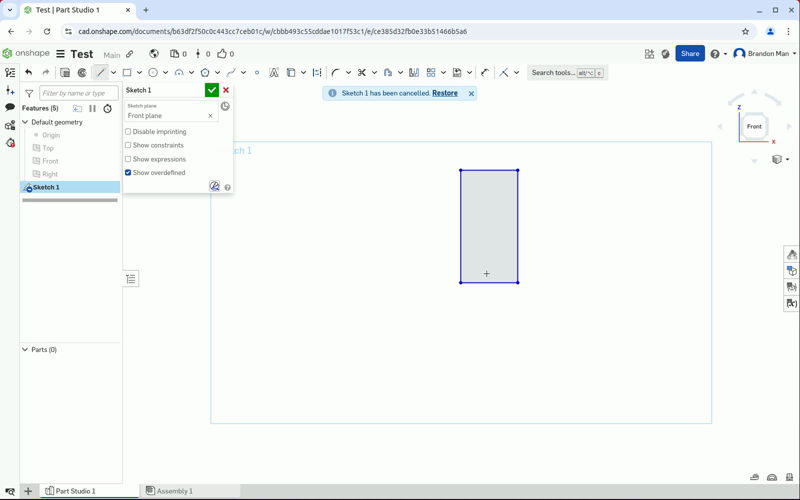
click(486, 273)
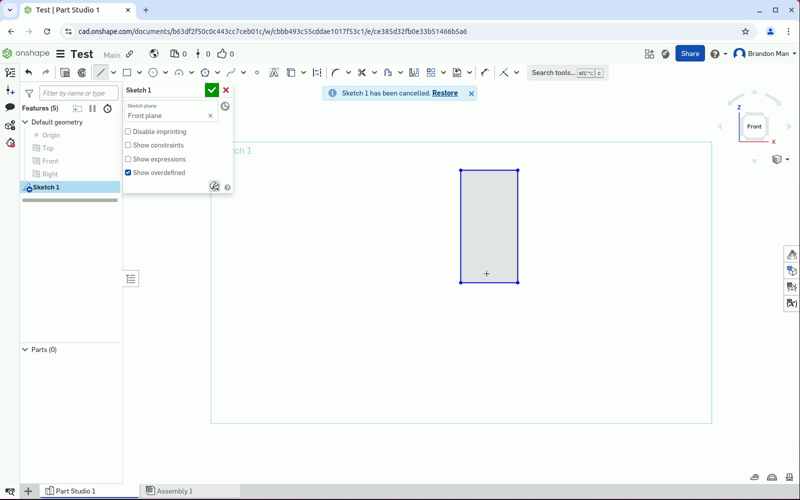
key_up(shift)
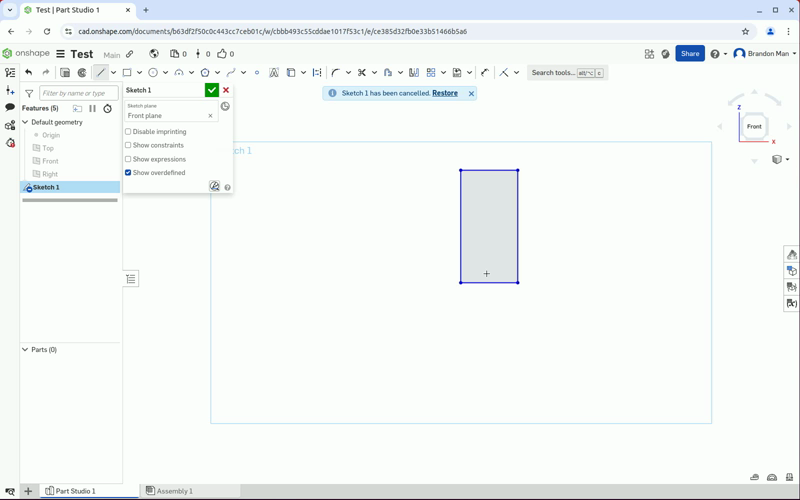
key_down(shift)
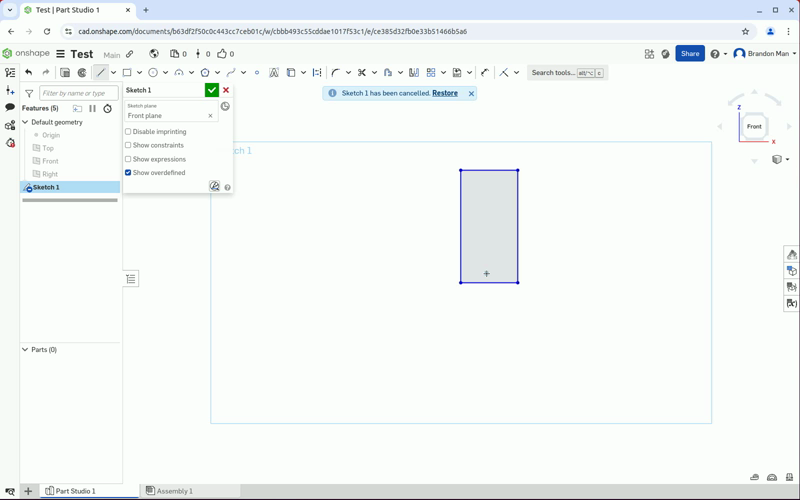
mouse_move(516, 273)
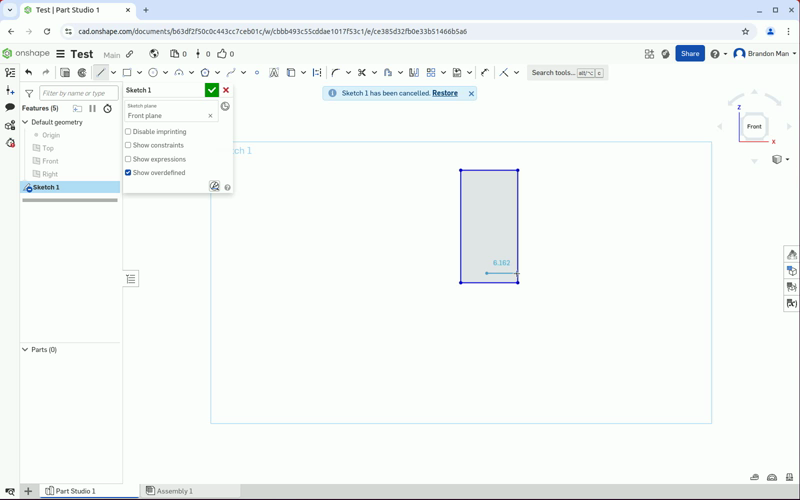
mouse_move(491, 273)
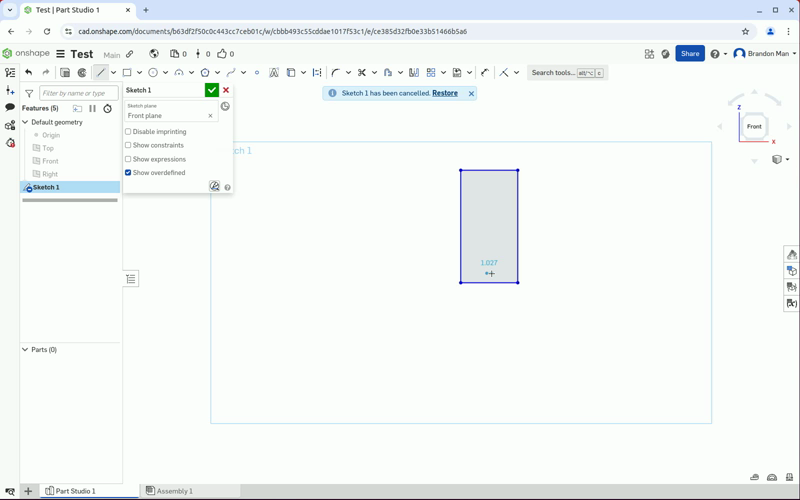
scroll(6)
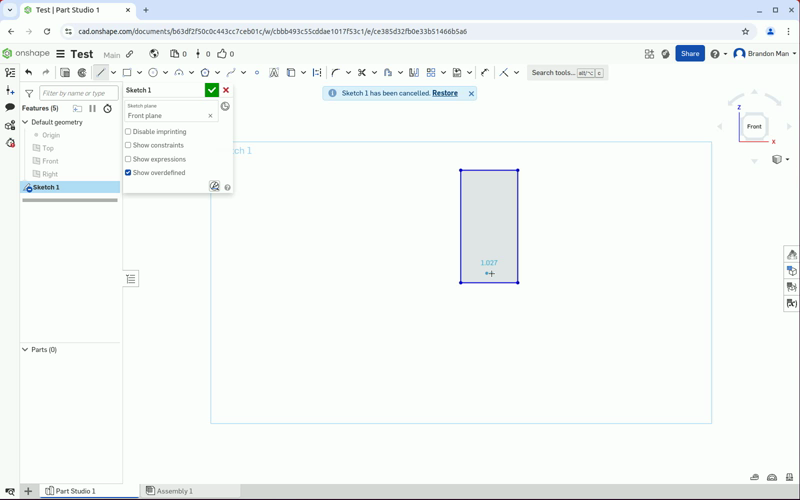
scroll(6)
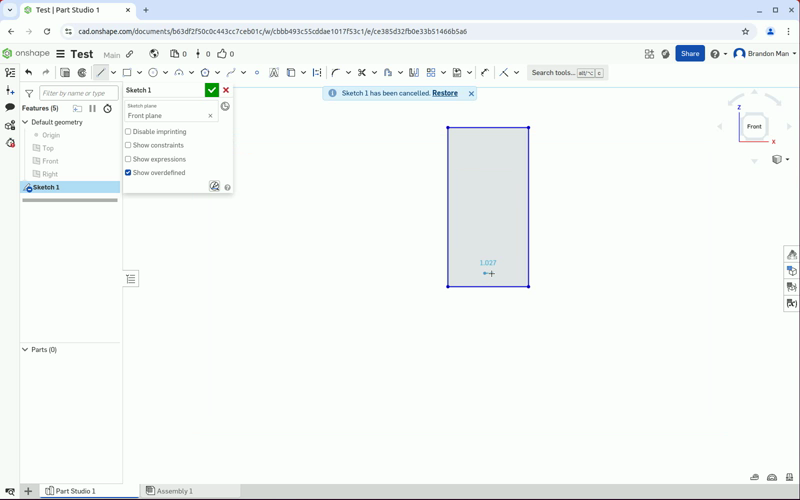
scroll(6)
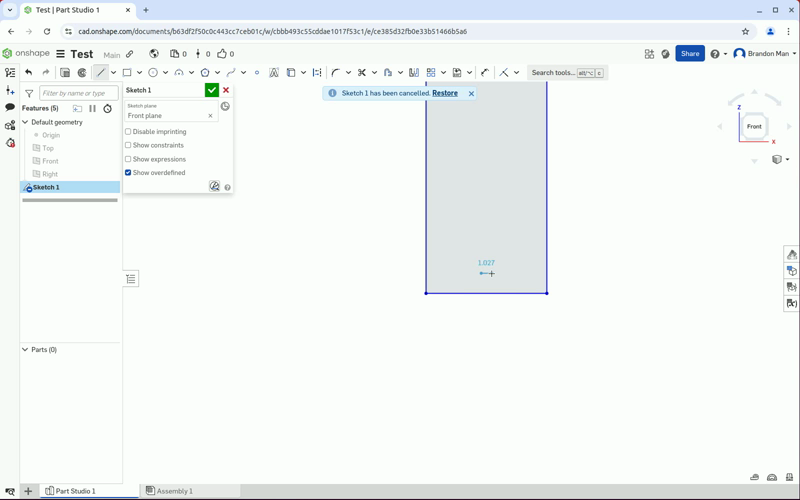
scroll(6)
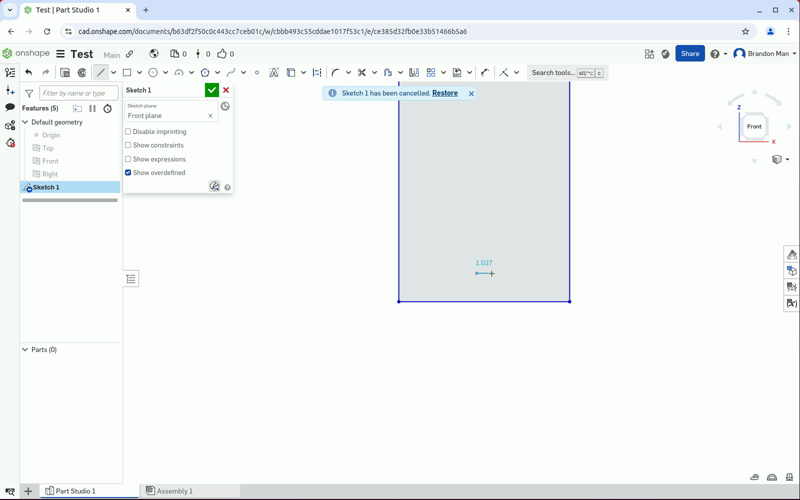
scroll(6)
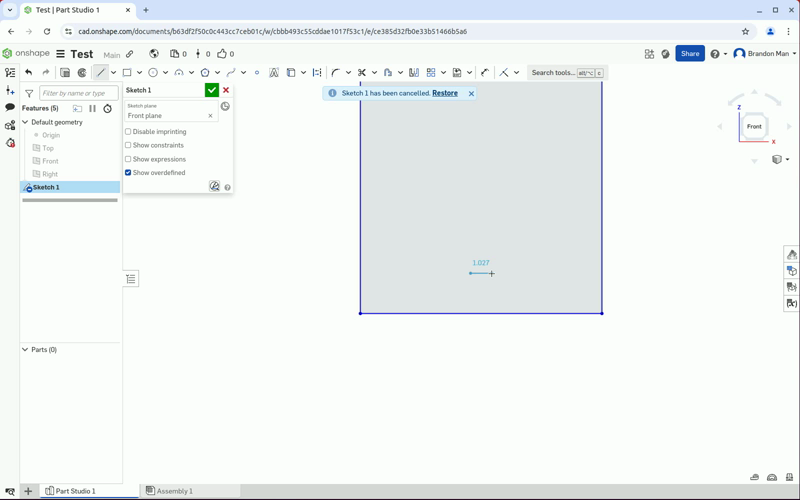
scroll(6)
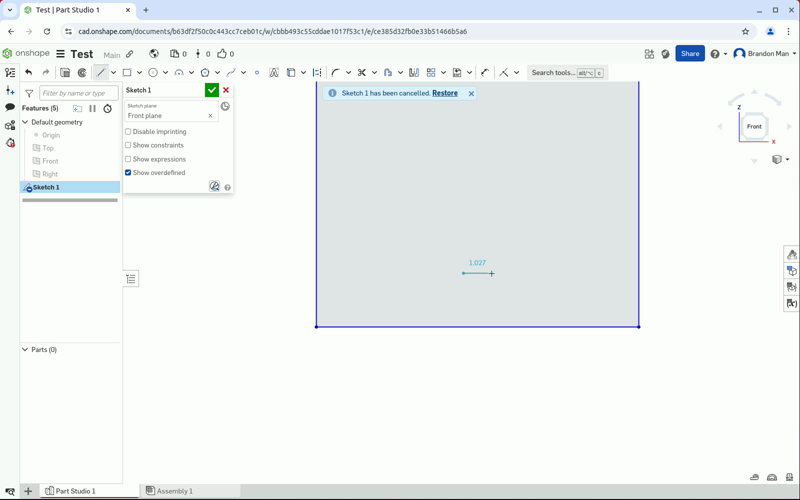
scroll(6)
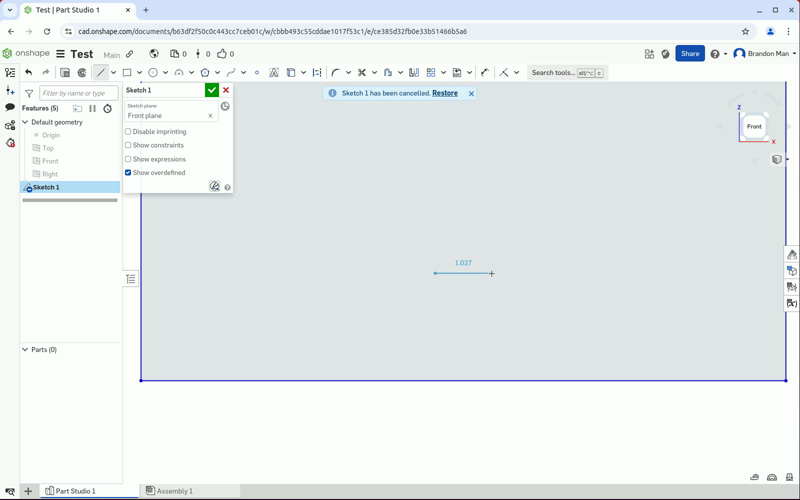
click(491, 273)
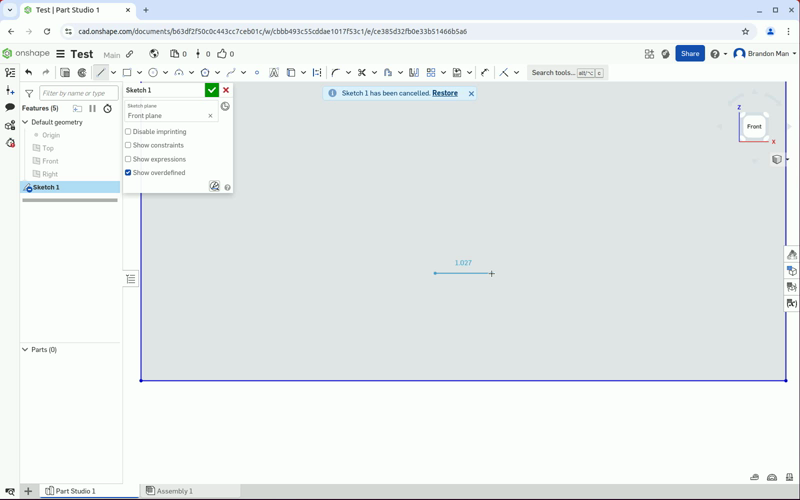
scroll(-6)
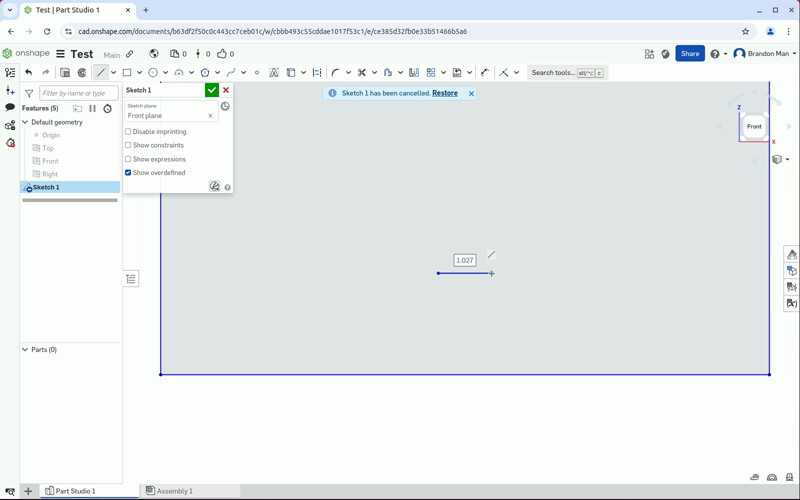
scroll(-6)
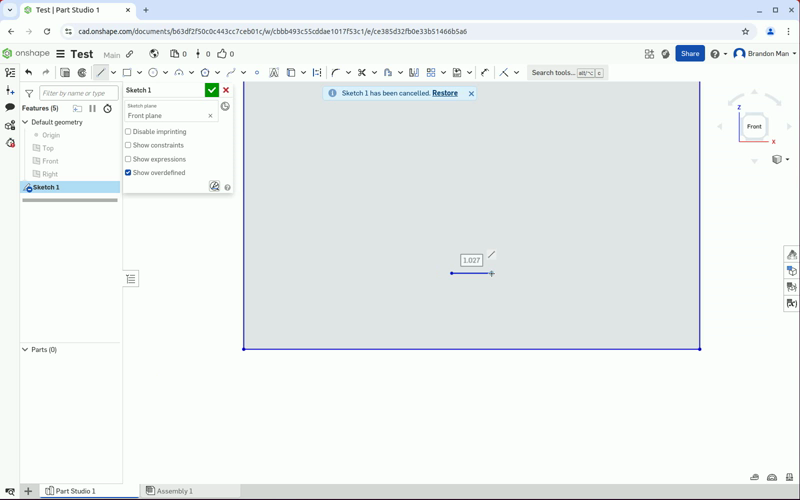
scroll(-6)
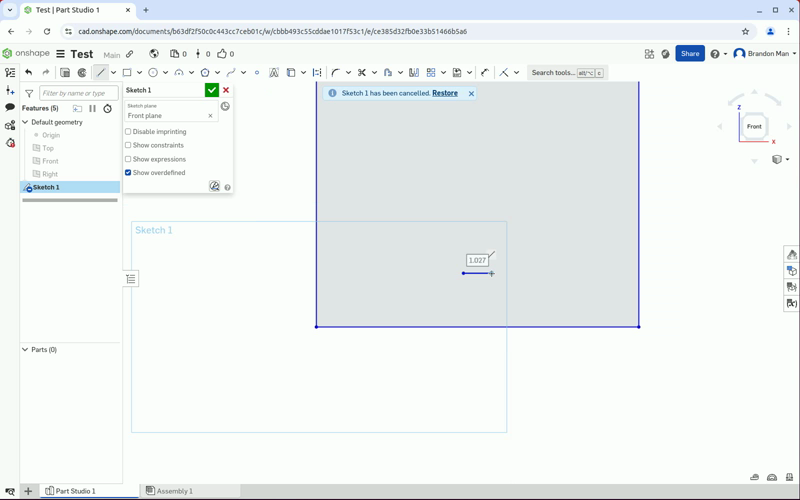
scroll(-6)
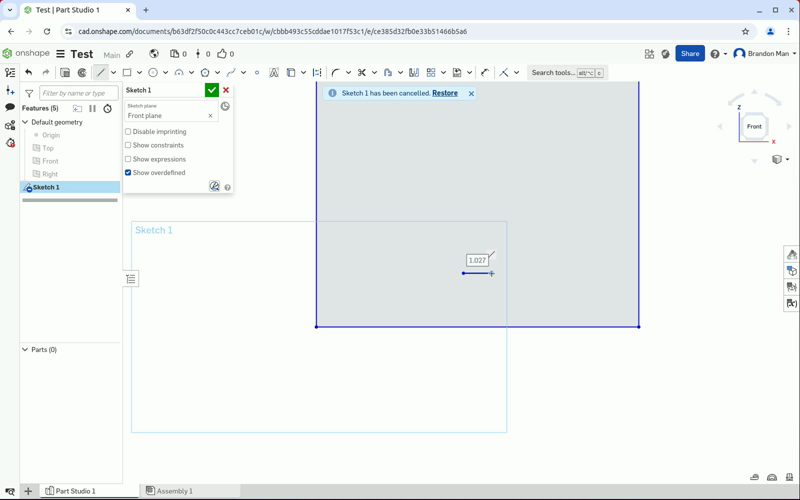
scroll(-6)
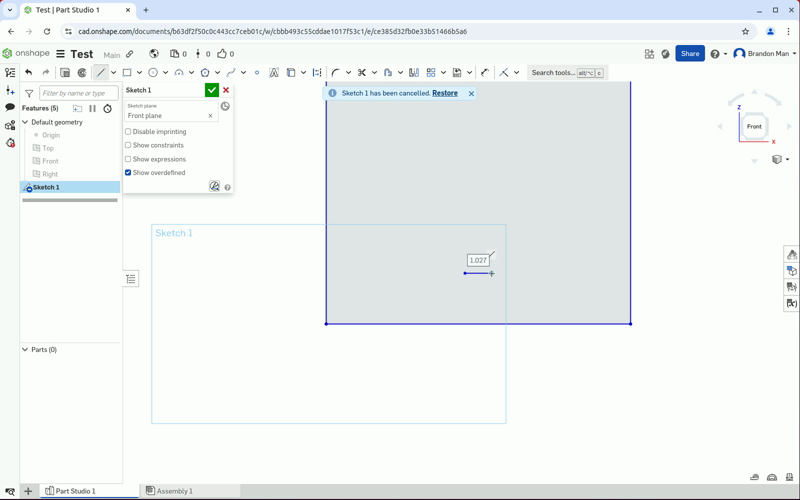
scroll(-6)
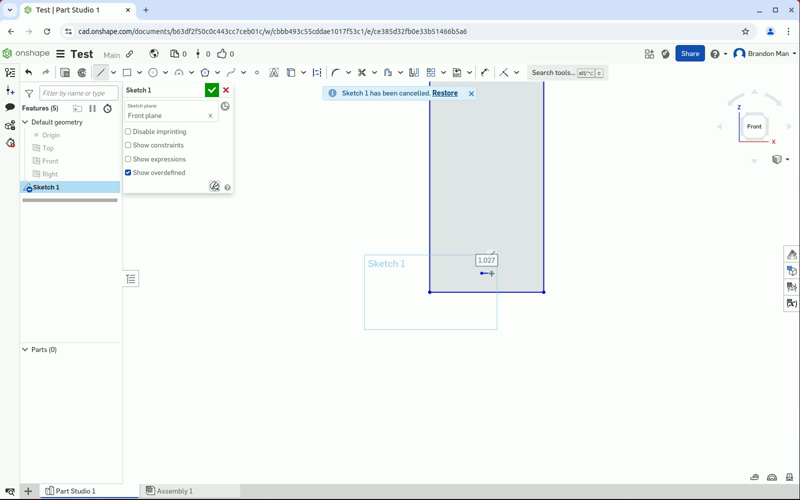
scroll(-6)
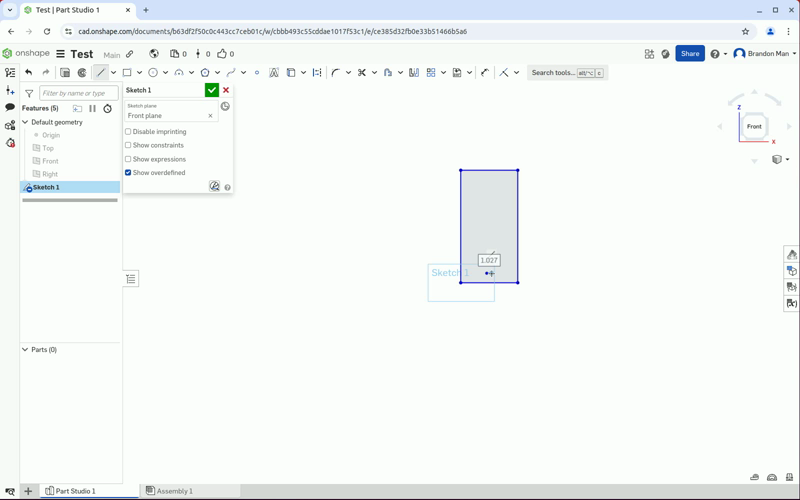
key_up(shift)
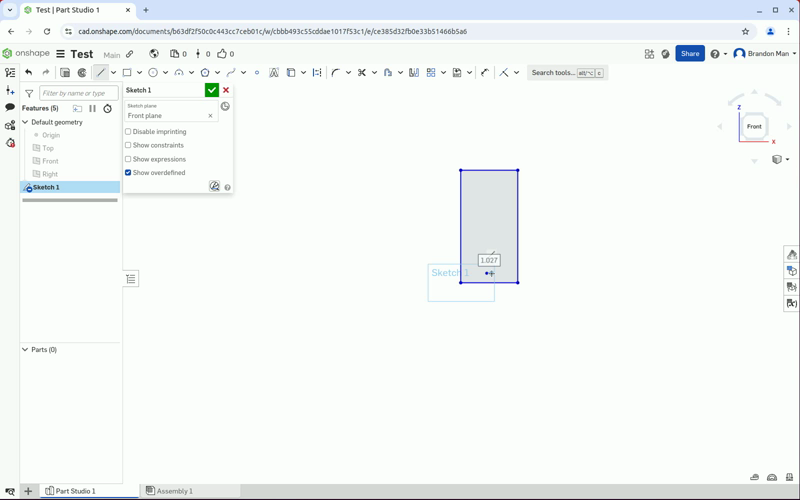
key_down(shift)
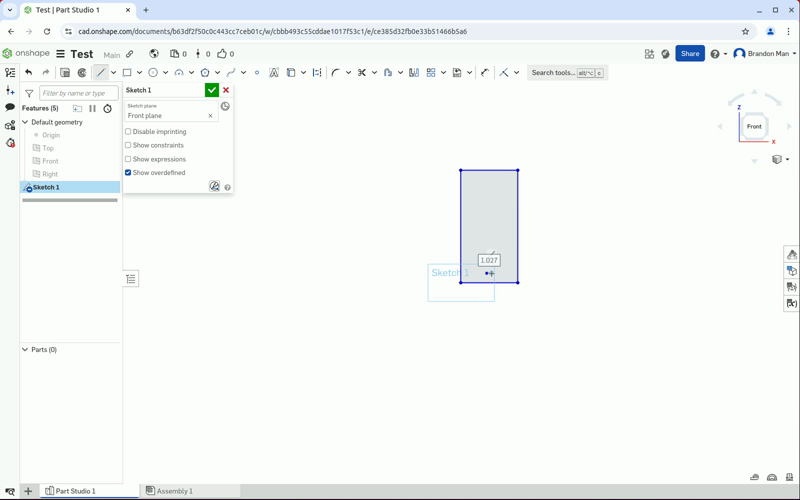
mouse_move(521, 273)
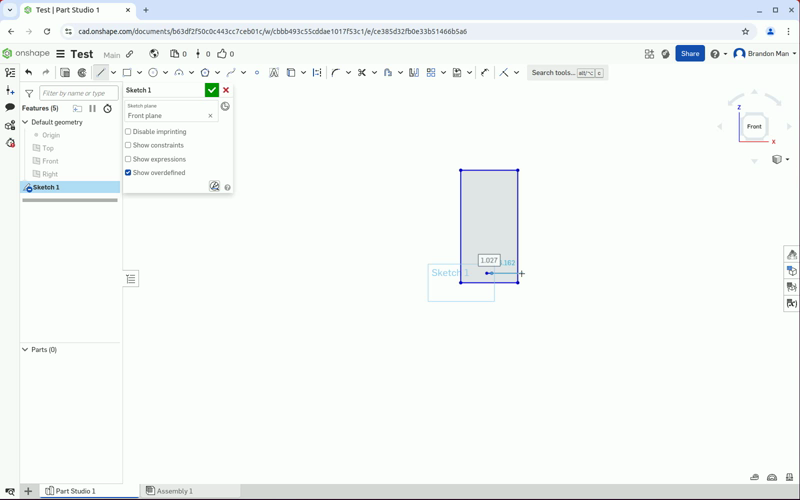
mouse_move(491, 259)
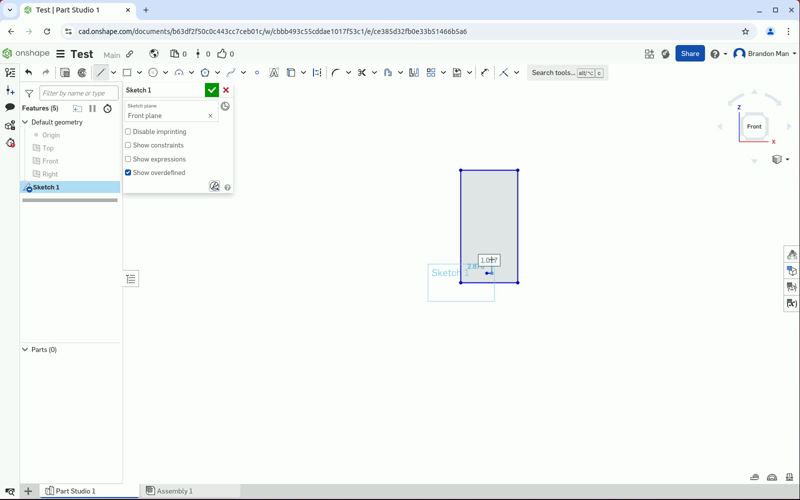
click(491, 259)
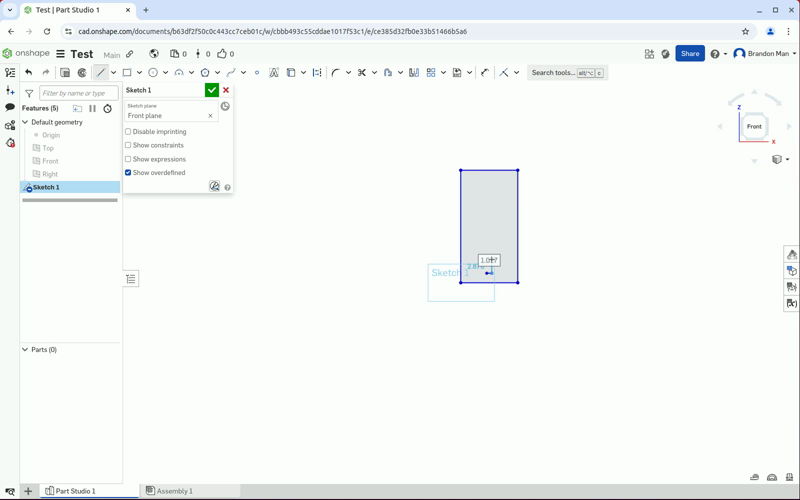
key_up(shift)
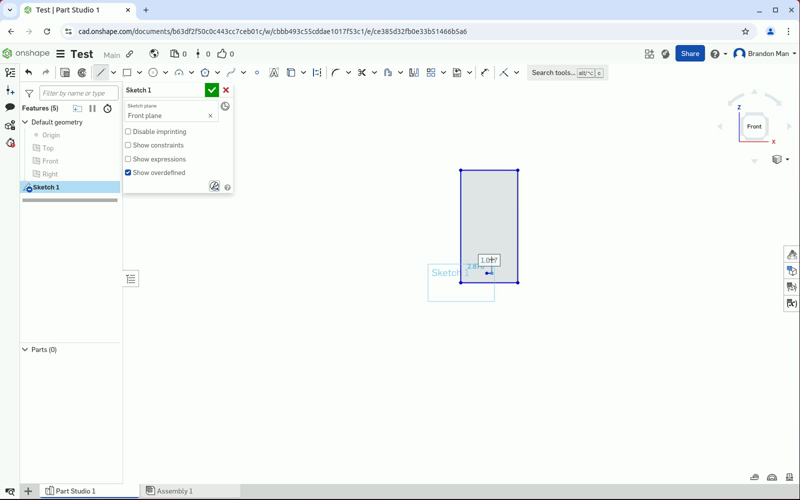
key_down(shift)
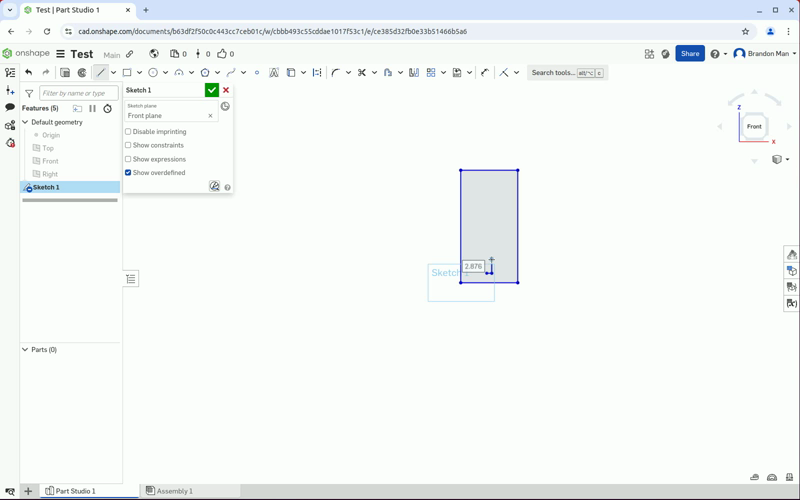
mouse_move(521, 259)
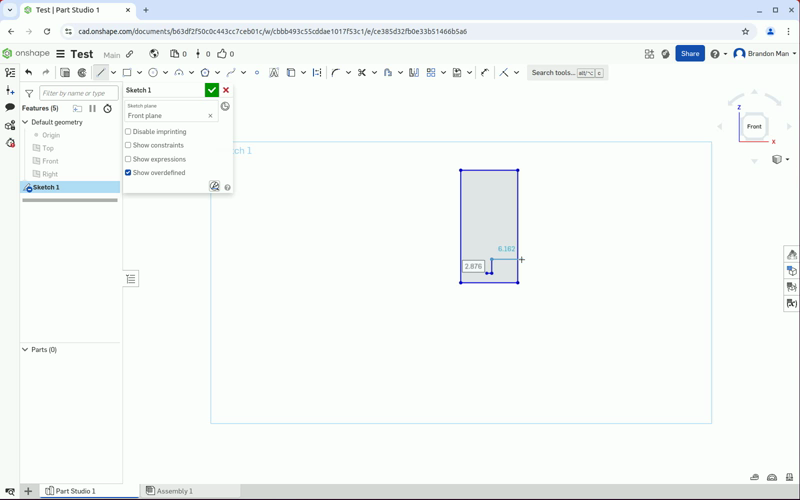
mouse_move(486, 259)
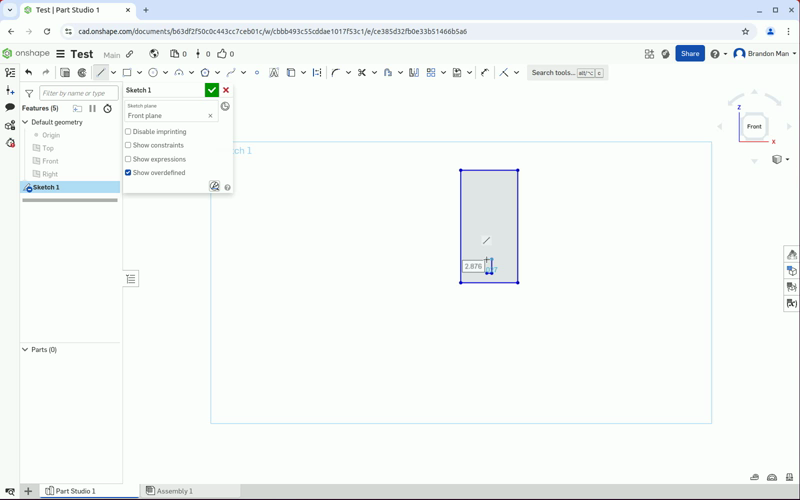
scroll(6)
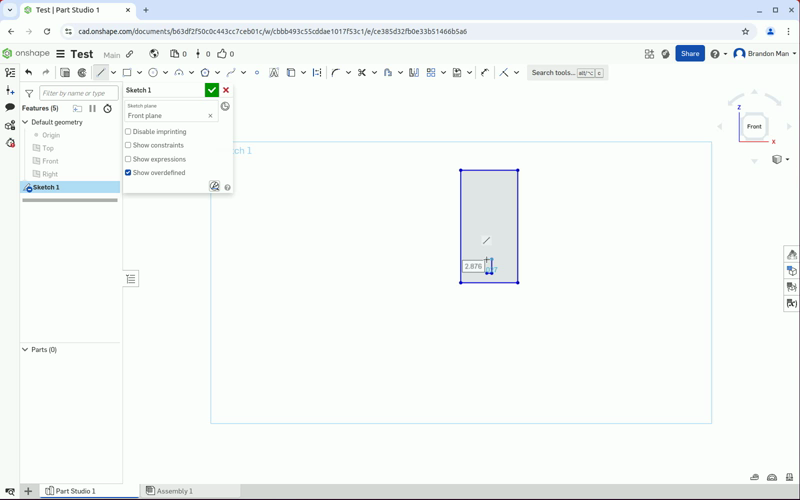
scroll(6)
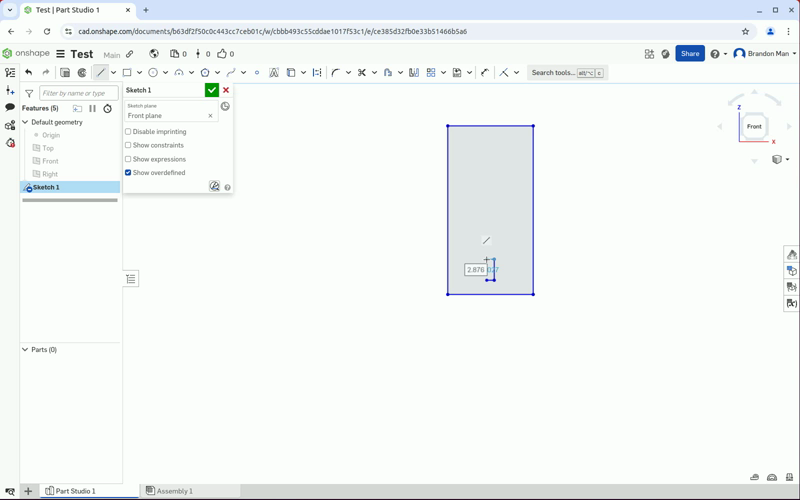
scroll(6)
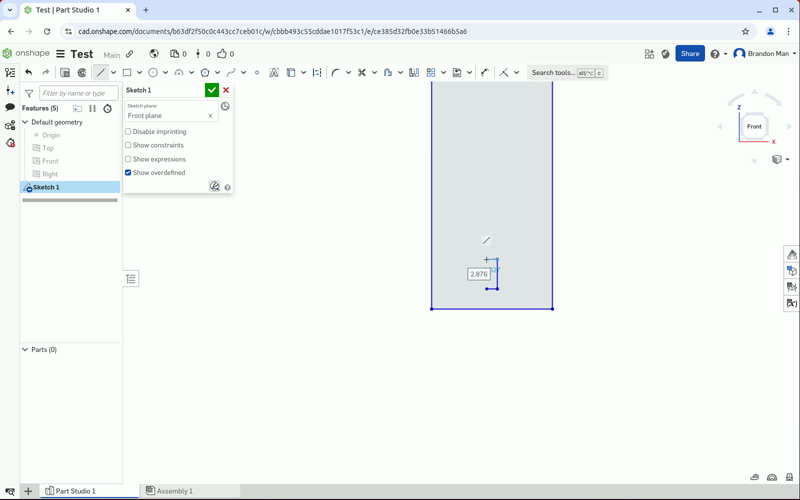
scroll(6)
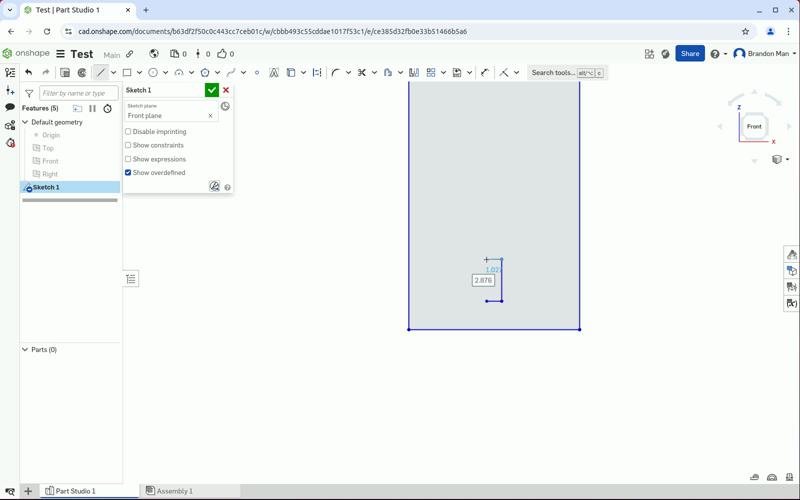
scroll(6)
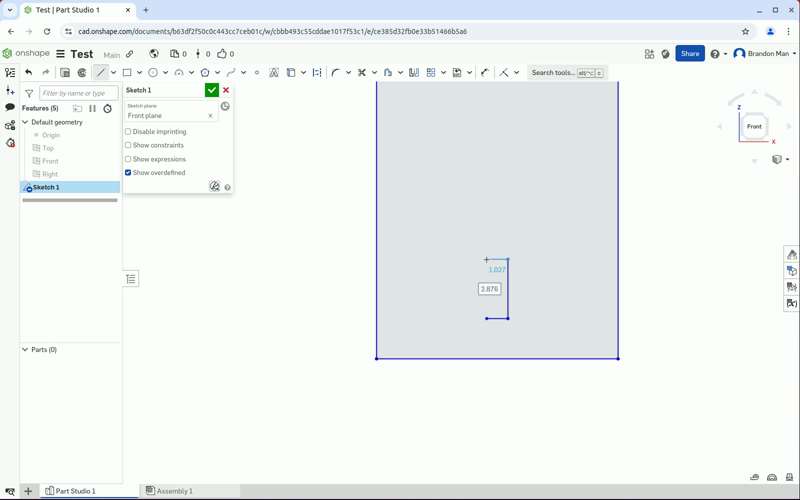
scroll(6)
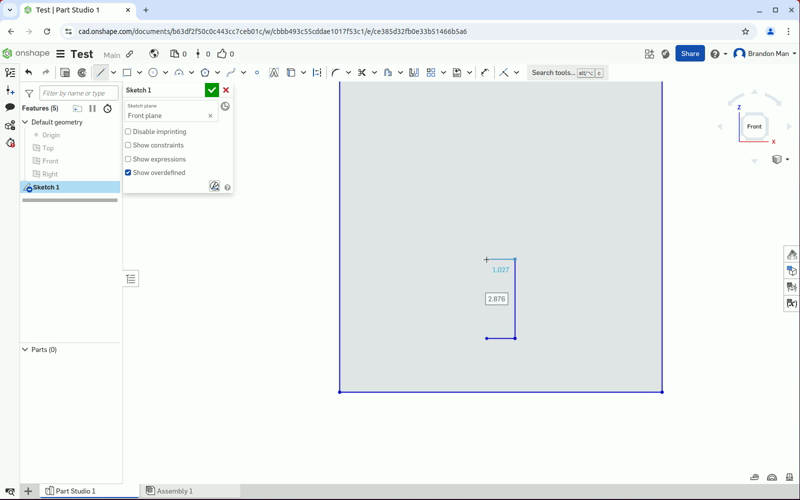
scroll(6)
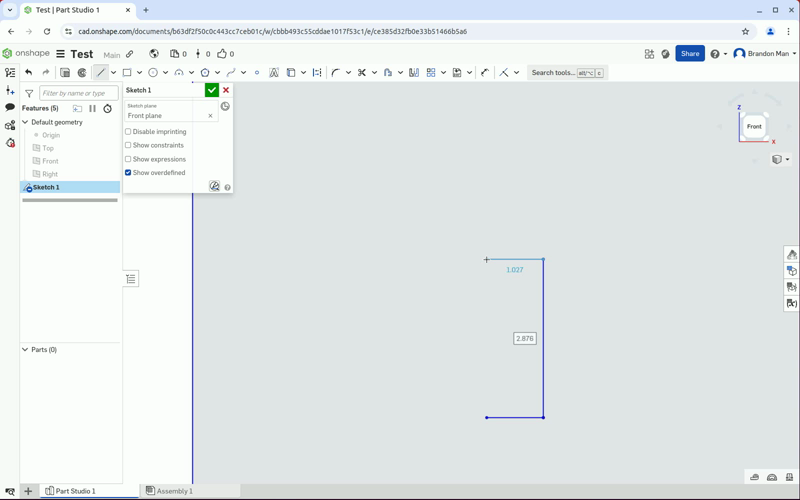
click(486, 259)
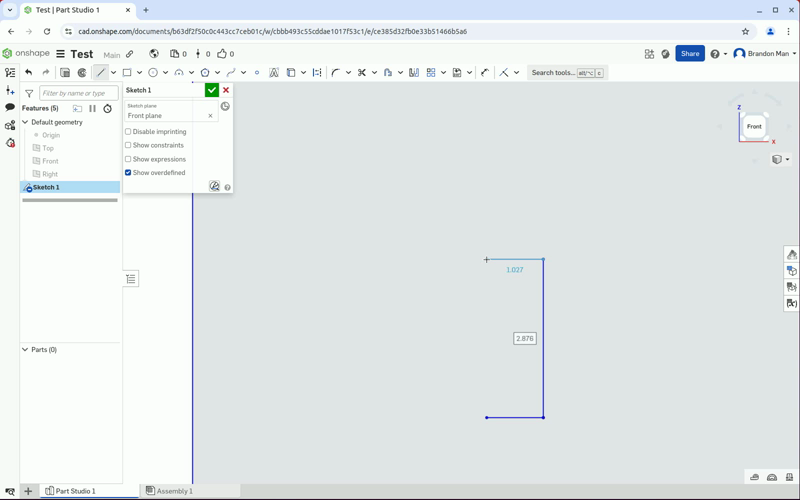
scroll(-6)
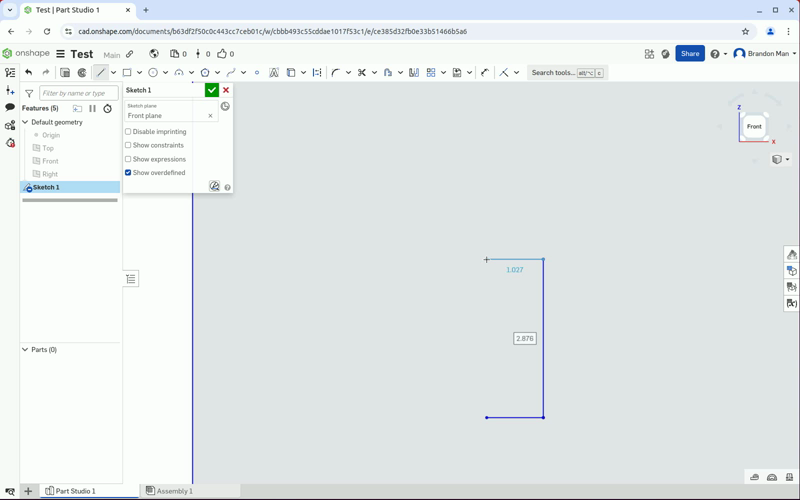
scroll(-6)
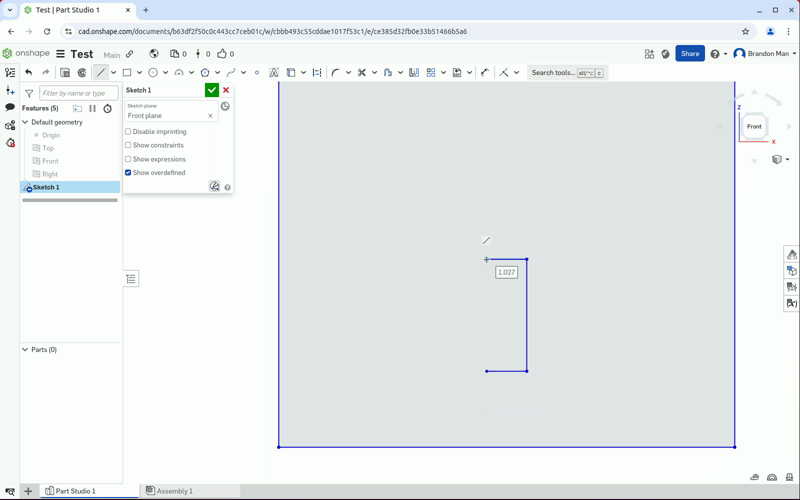
scroll(-6)
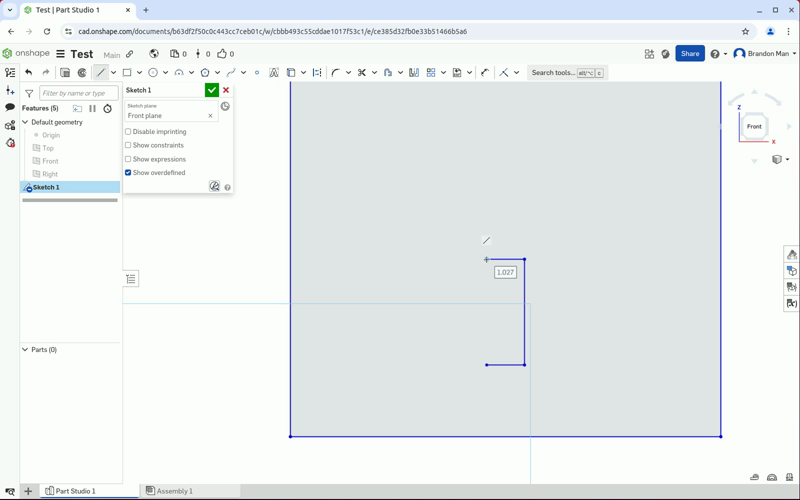
scroll(-6)
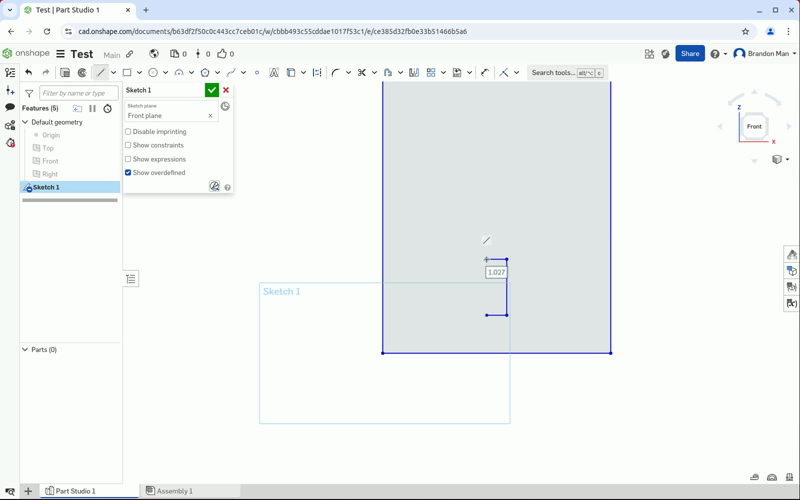
scroll(-6)
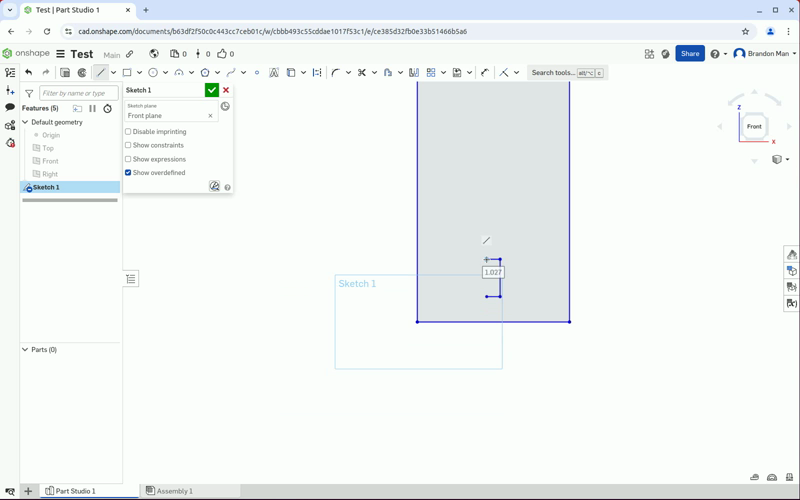
scroll(-6)
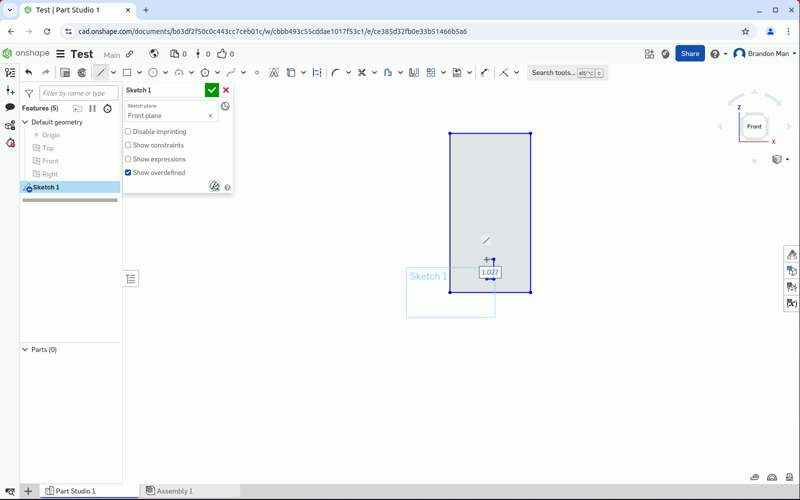
scroll(-6)
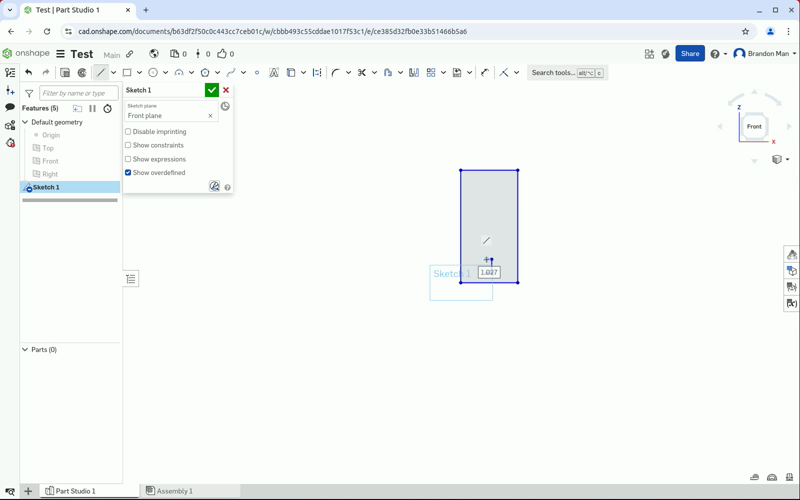
key_up(shift)
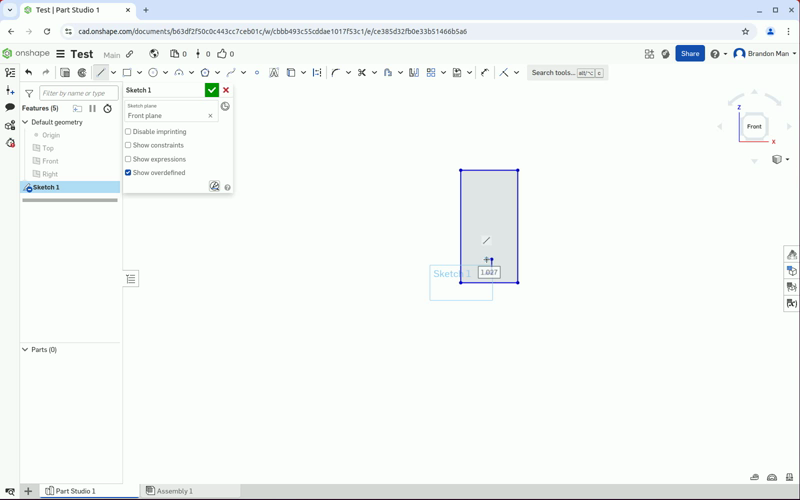
mouse_move(516, 259)
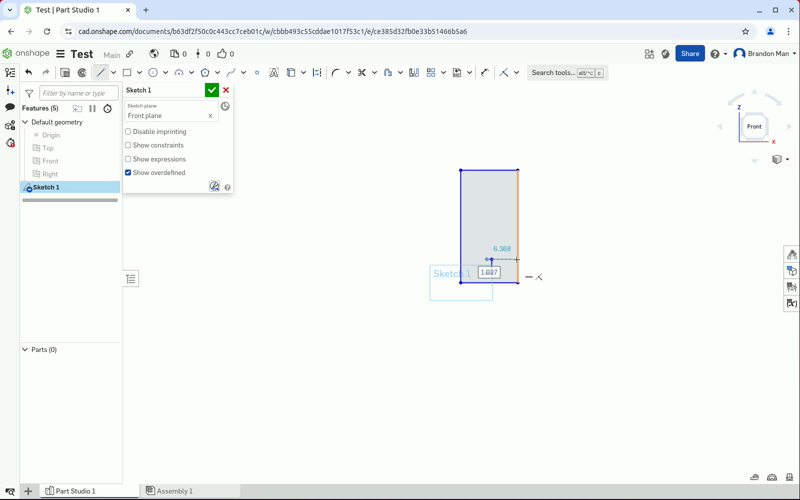
key_down(shift)
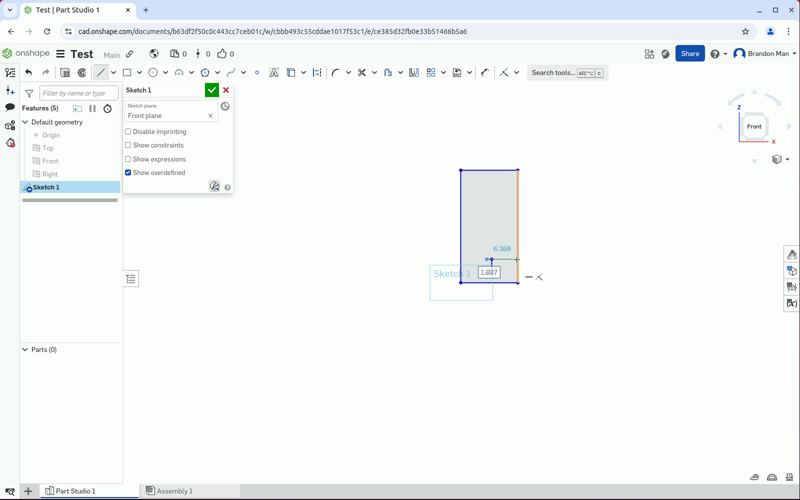
mouse_move(486, 273)
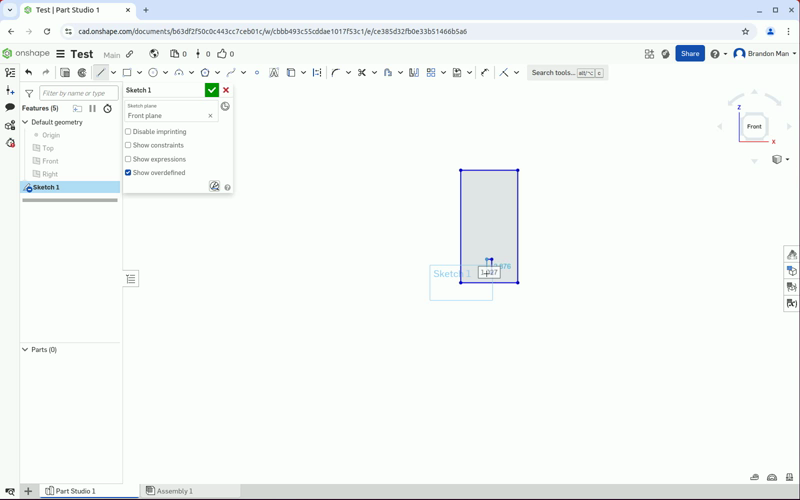
key_up(shift)
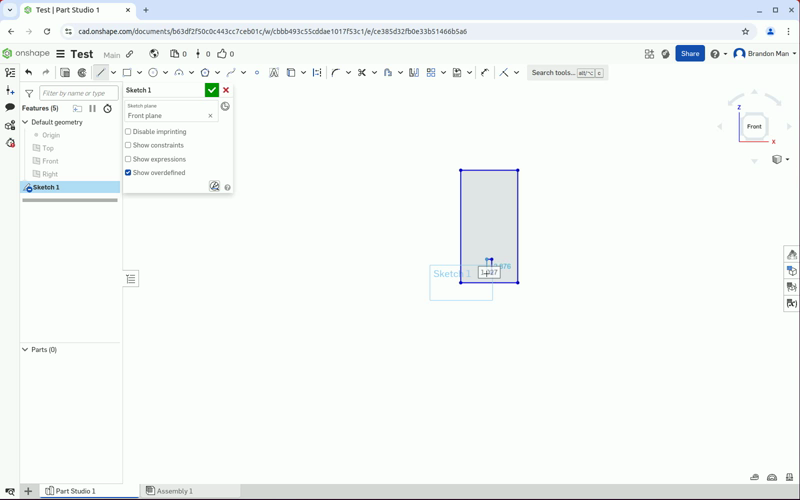
click(486, 273)
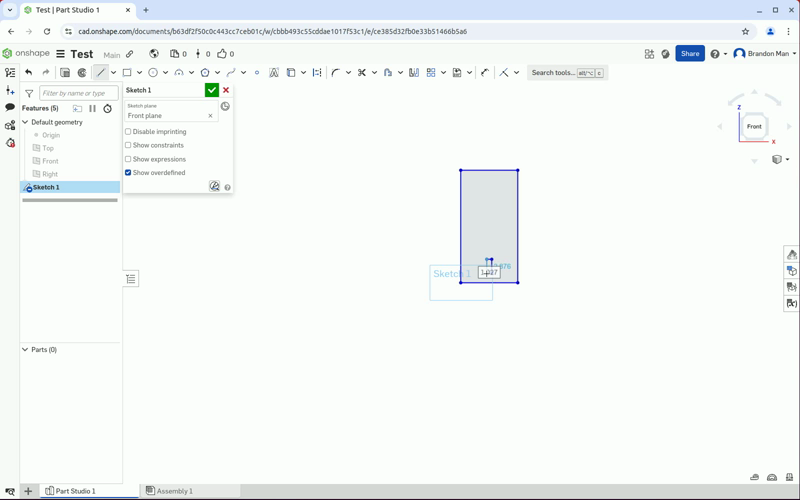
key(esc)
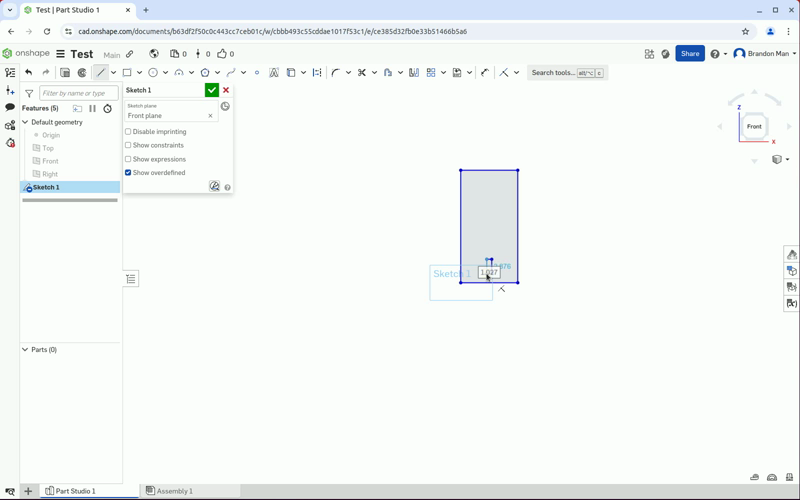
key(l)
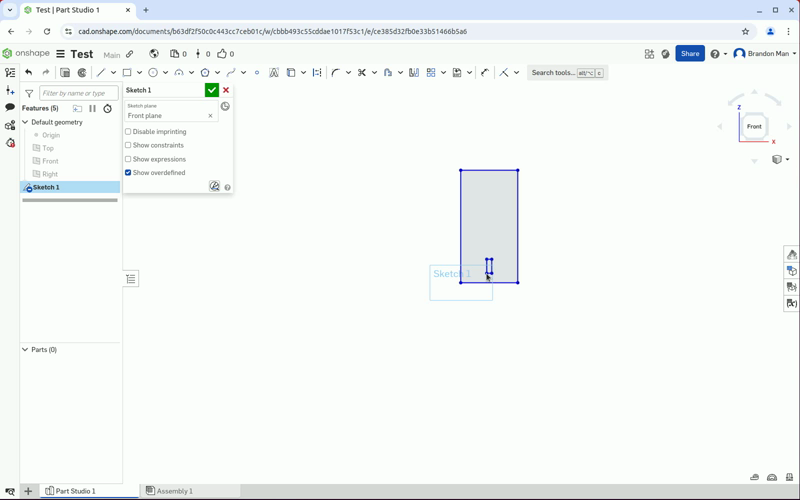
key_down(shift)
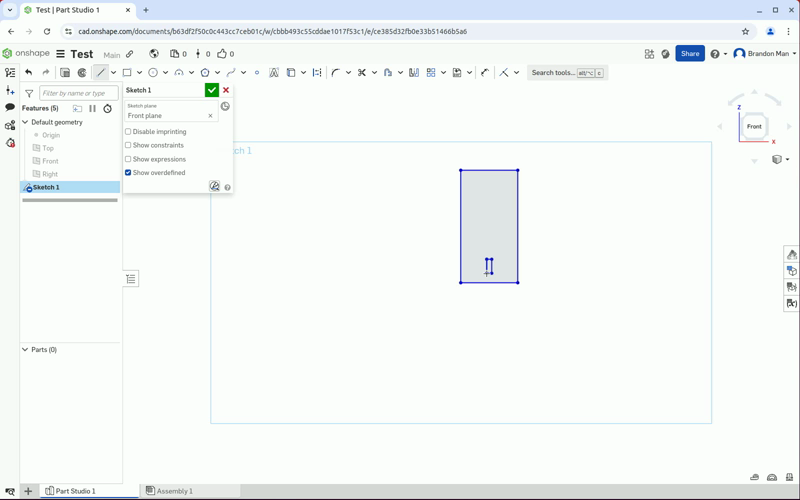
mouse_move(486, 240)
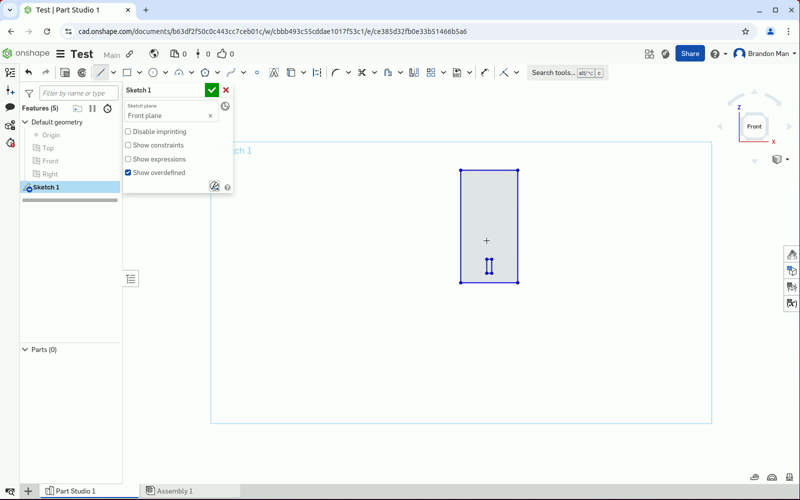
click(486, 240)
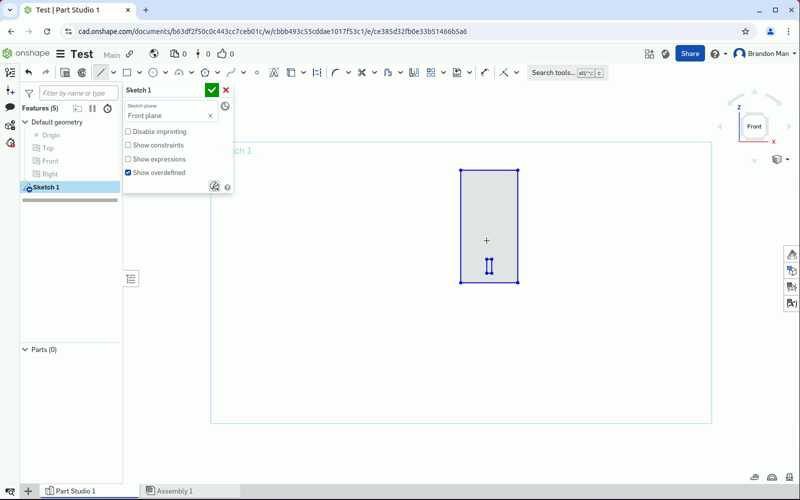
key_up(shift)
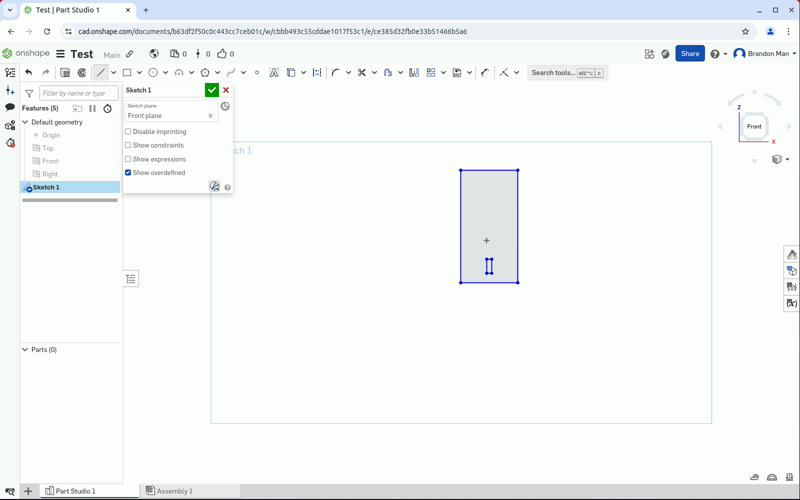
key_down(shift)
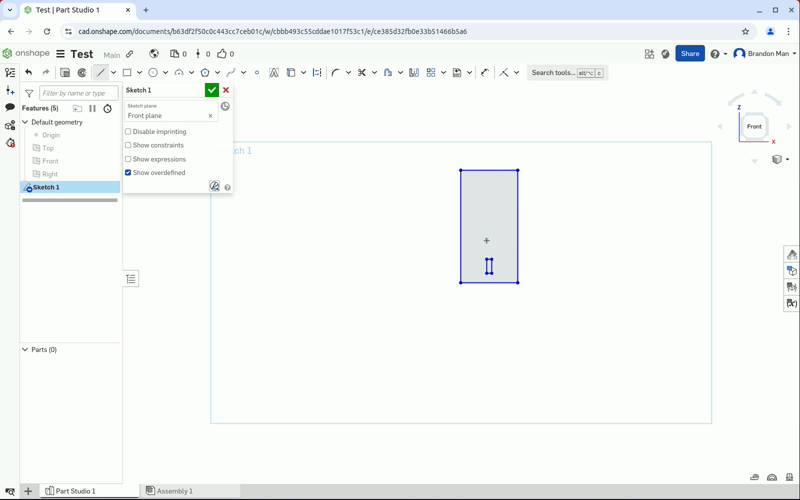
mouse_move(516, 240)
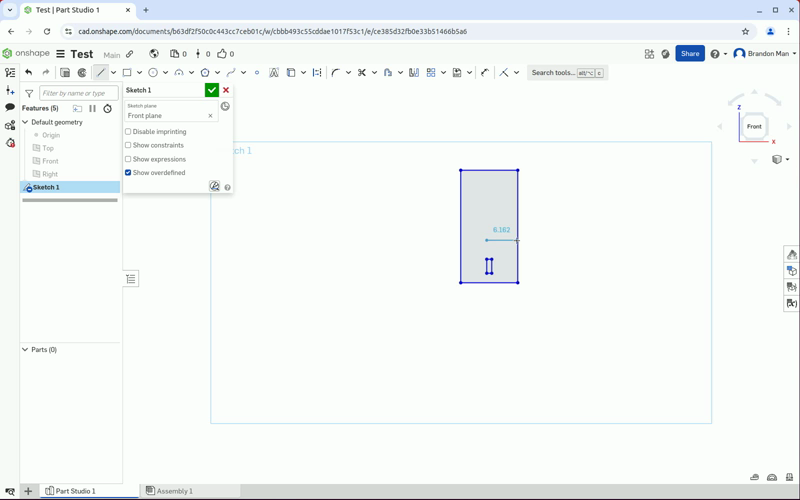
mouse_move(491, 240)
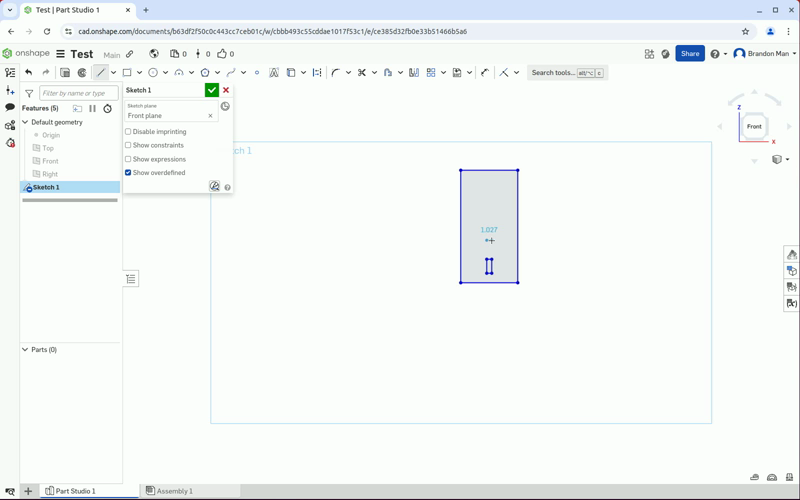
scroll(6)
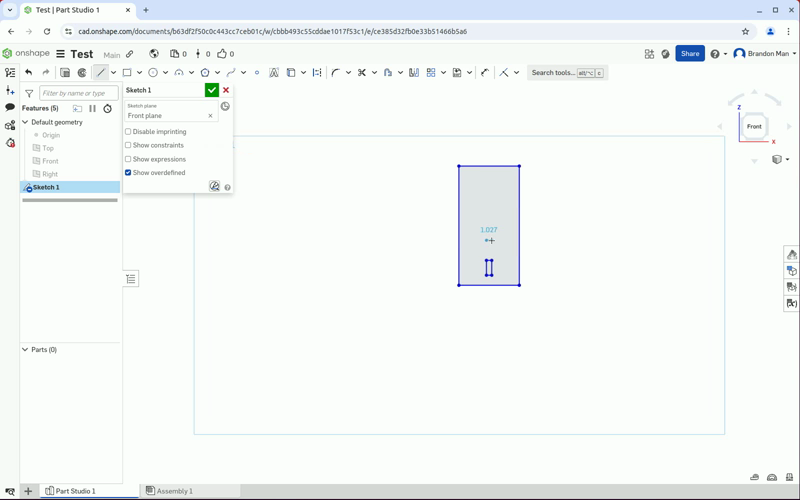
scroll(6)
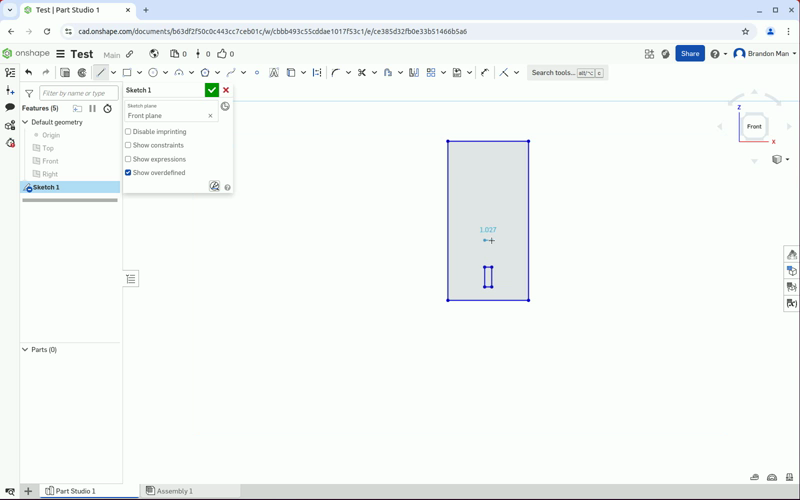
scroll(6)
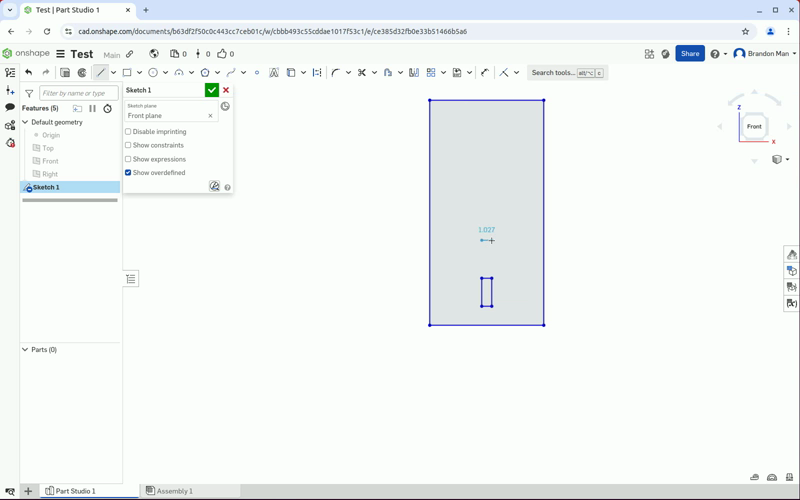
scroll(6)
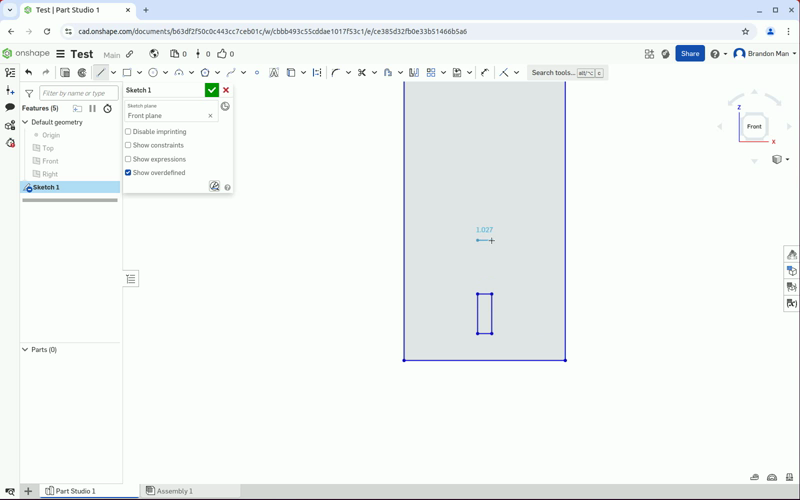
scroll(6)
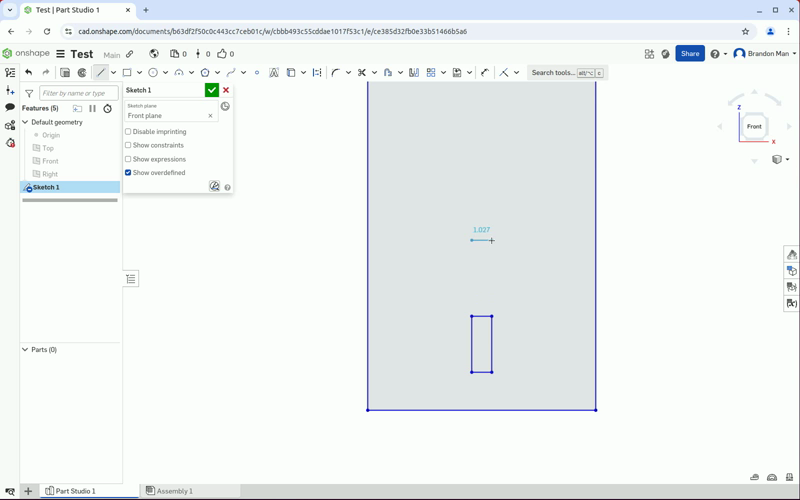
scroll(6)
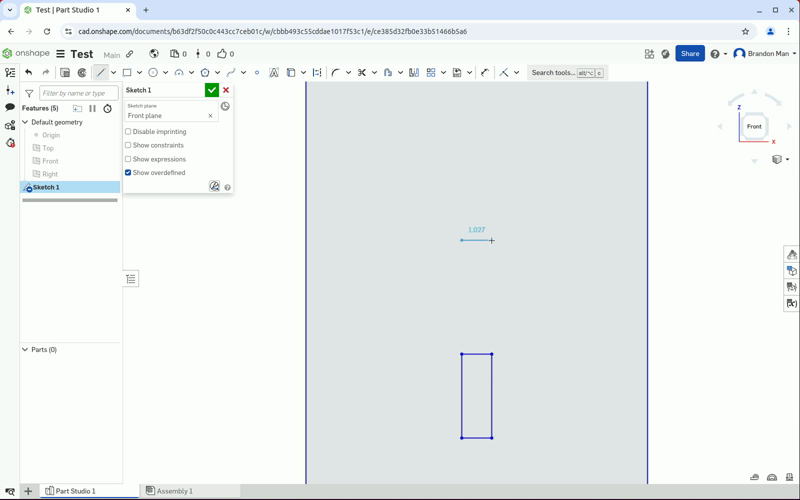
scroll(6)
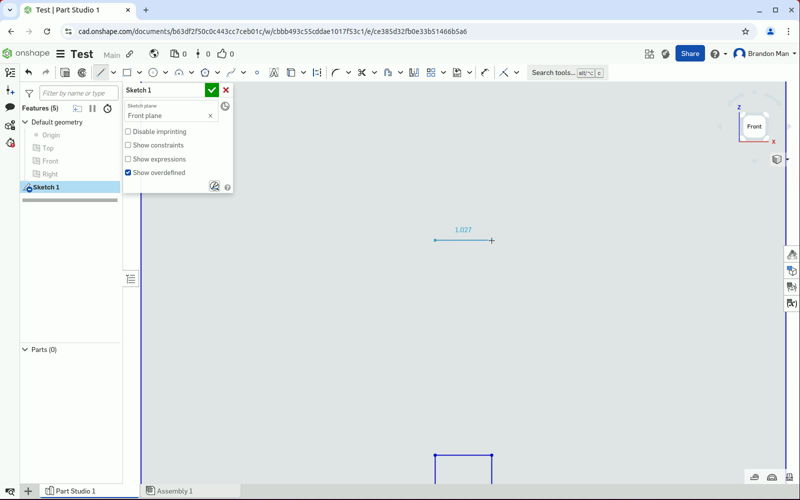
click(491, 240)
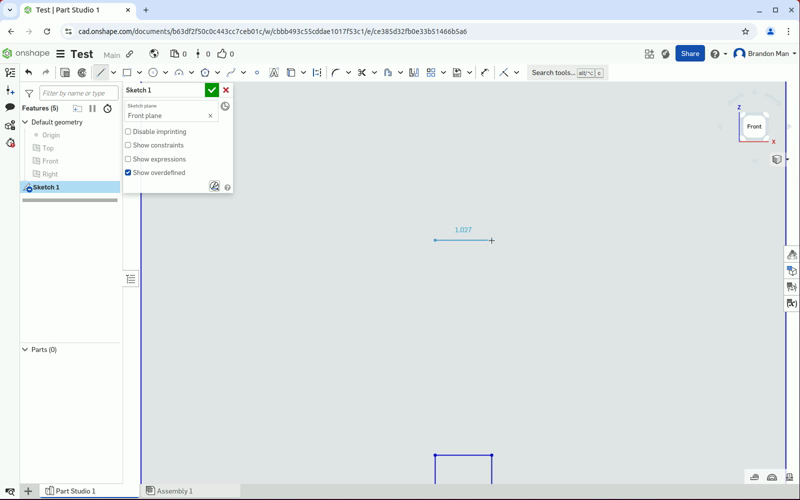
scroll(-6)
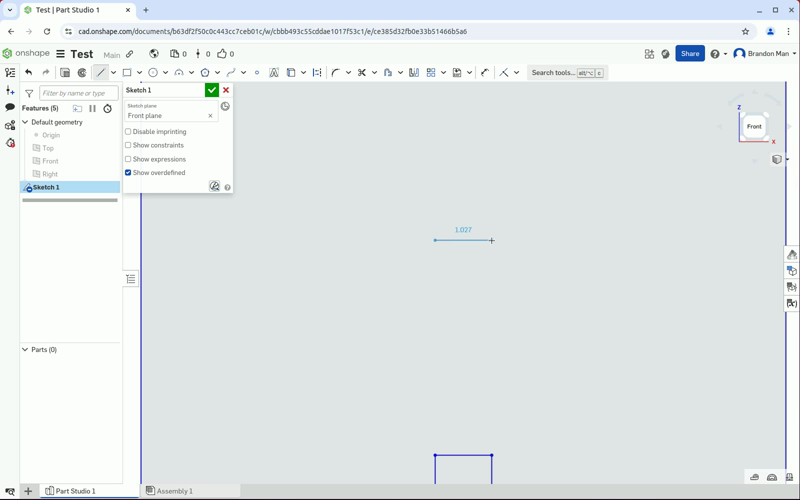
scroll(-6)
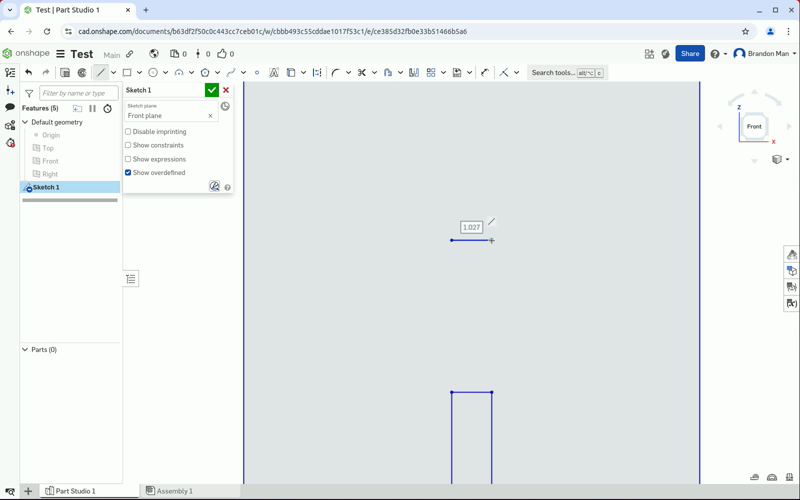
scroll(-6)
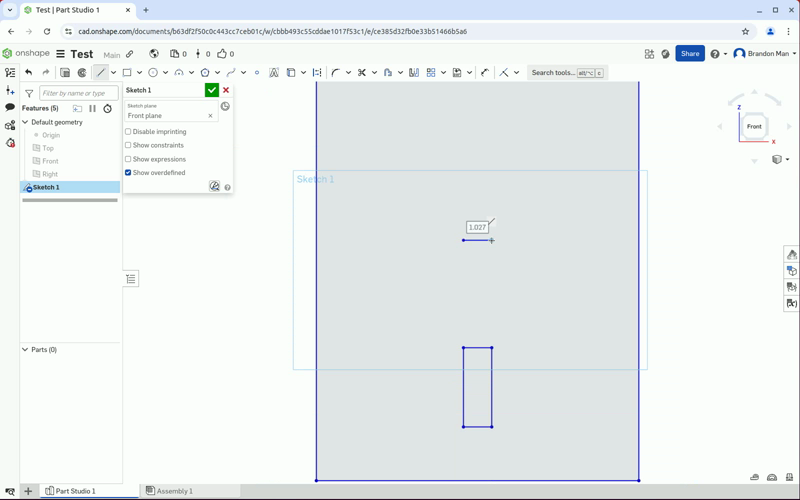
scroll(-6)
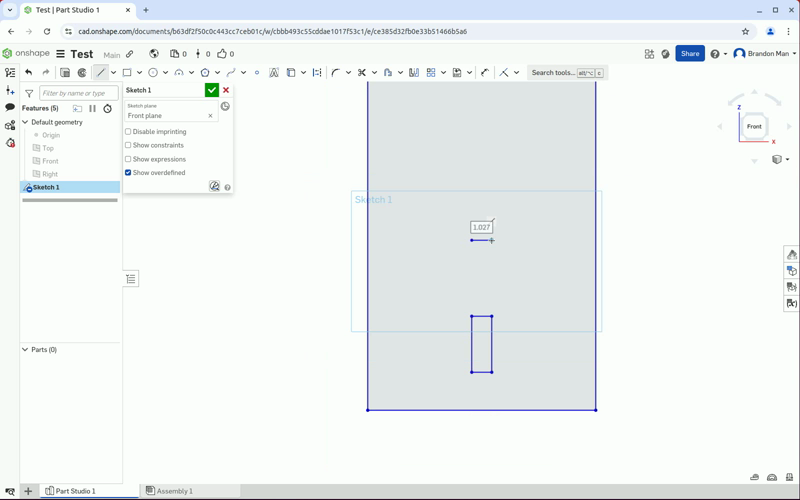
scroll(-6)
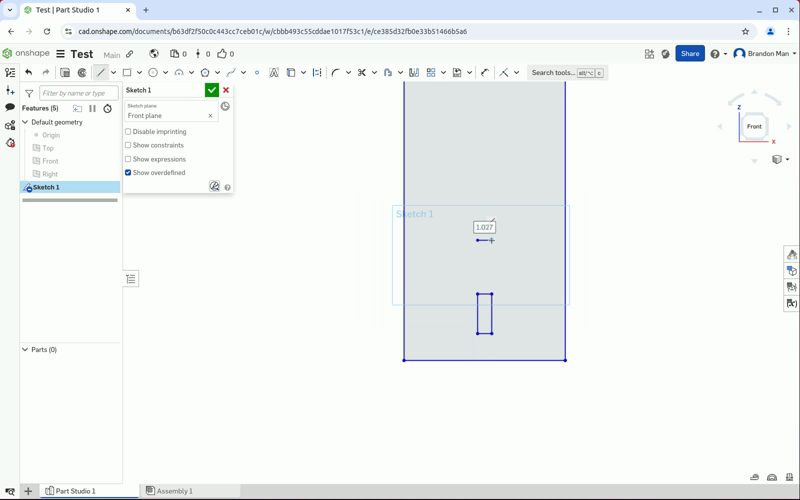
scroll(-6)
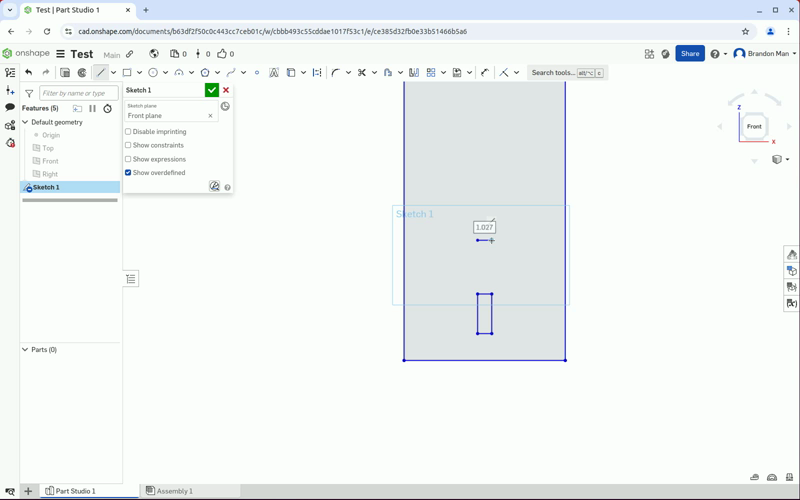
scroll(-6)
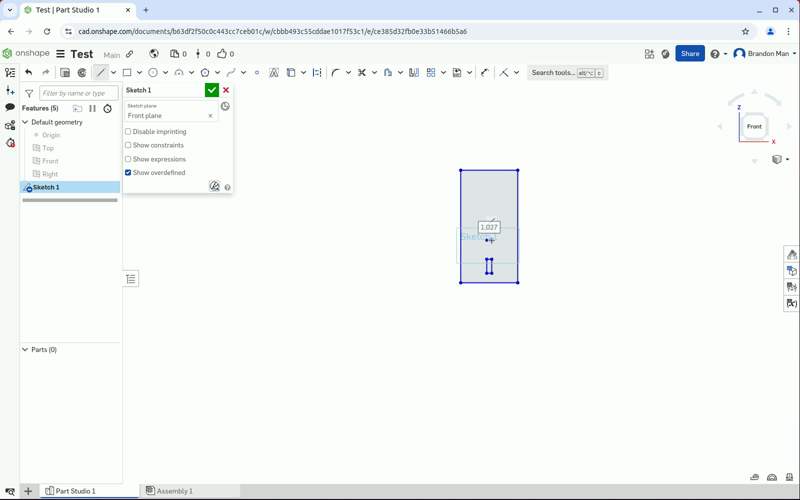
key_up(shift)
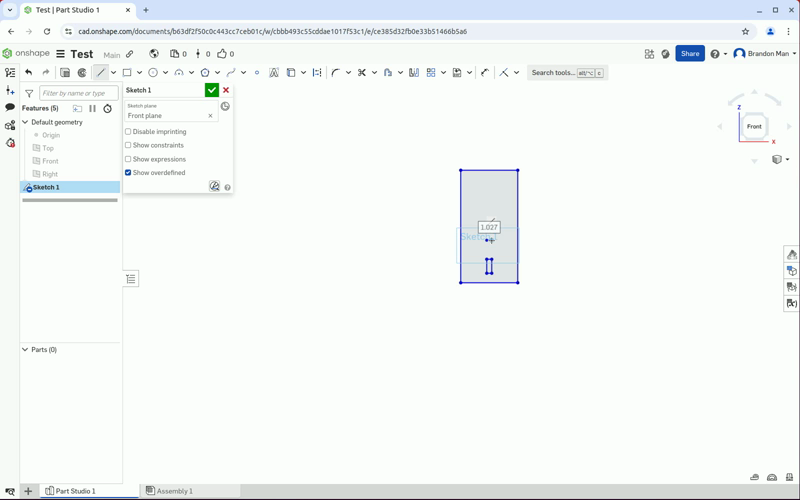
key_down(shift)
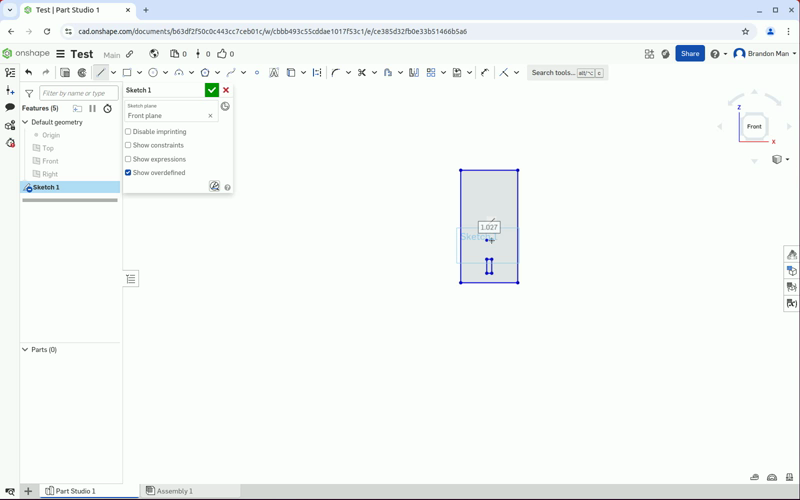
mouse_move(521, 240)
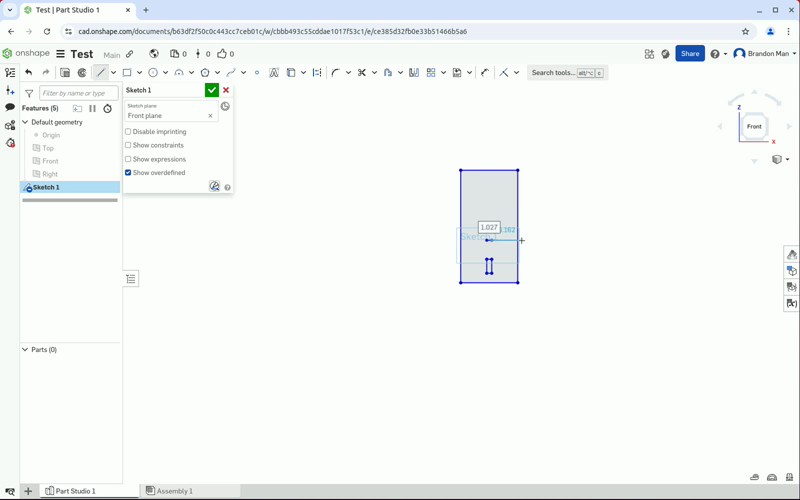
mouse_move(491, 226)
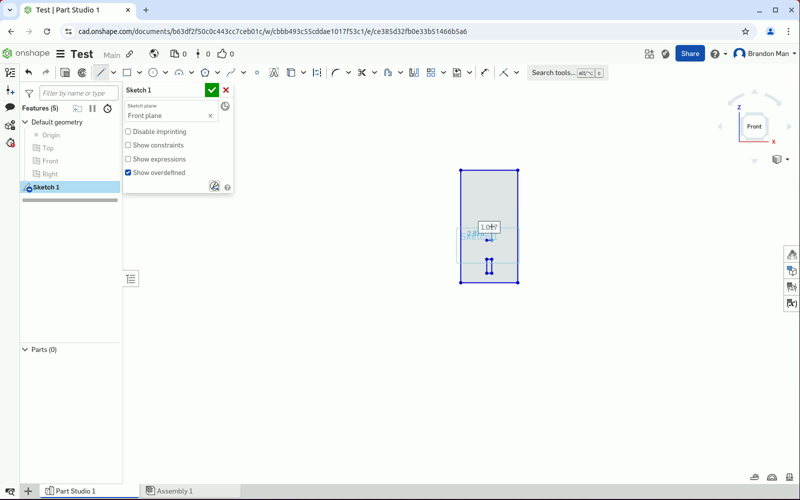
click(491, 226)
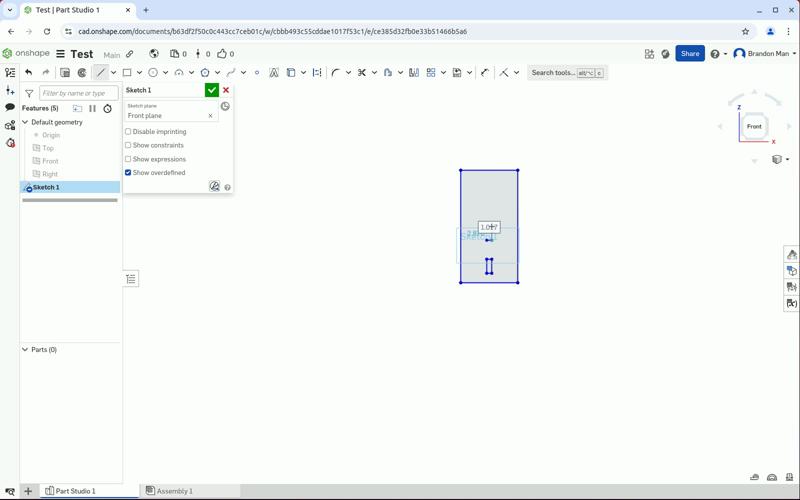
key_up(shift)
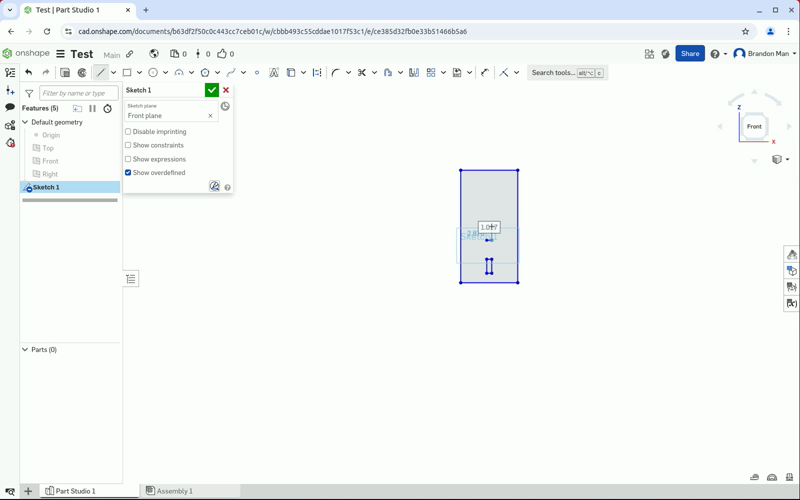
key_down(shift)
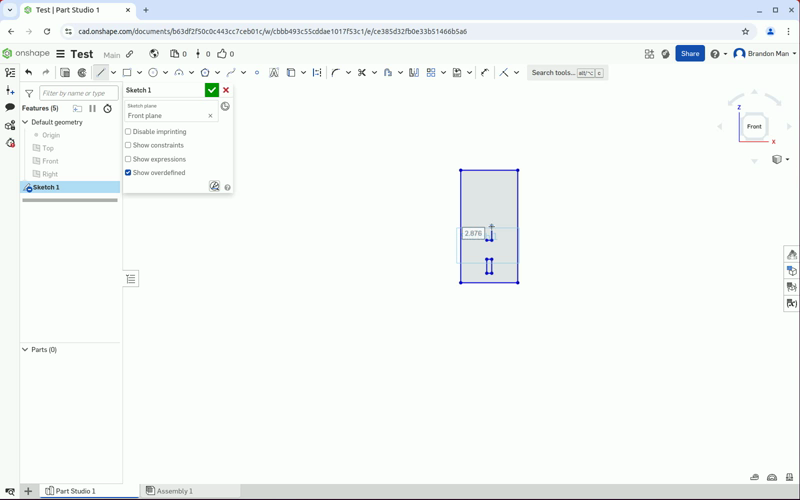
mouse_move(521, 226)
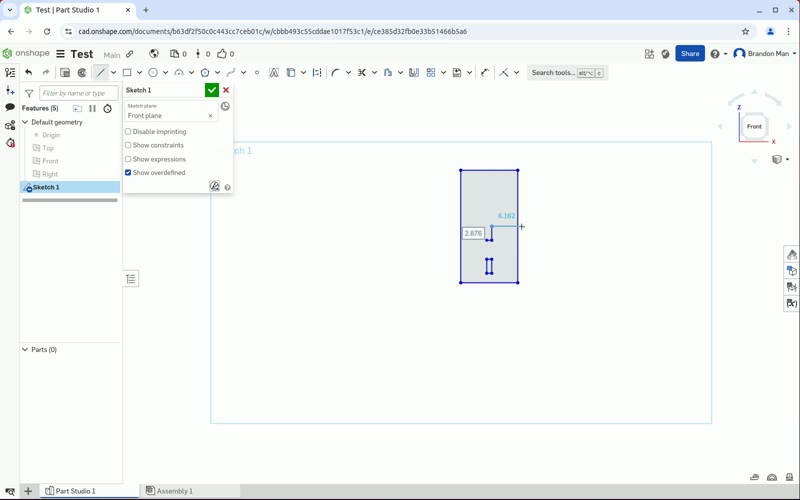
mouse_move(486, 226)
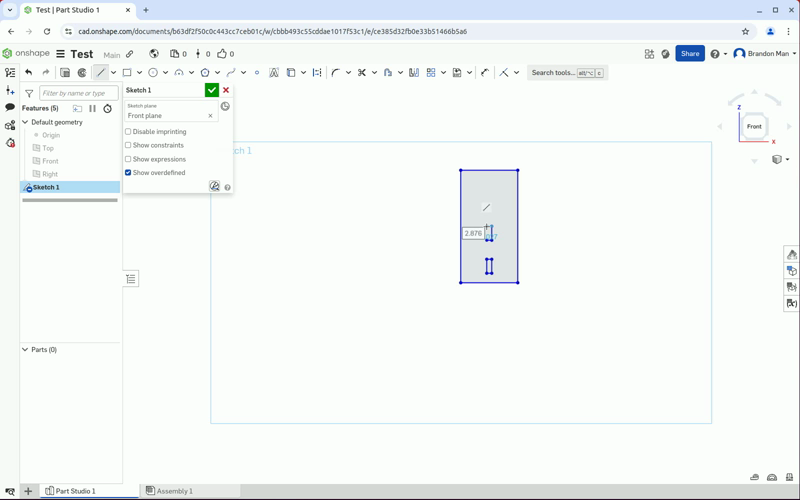
scroll(6)
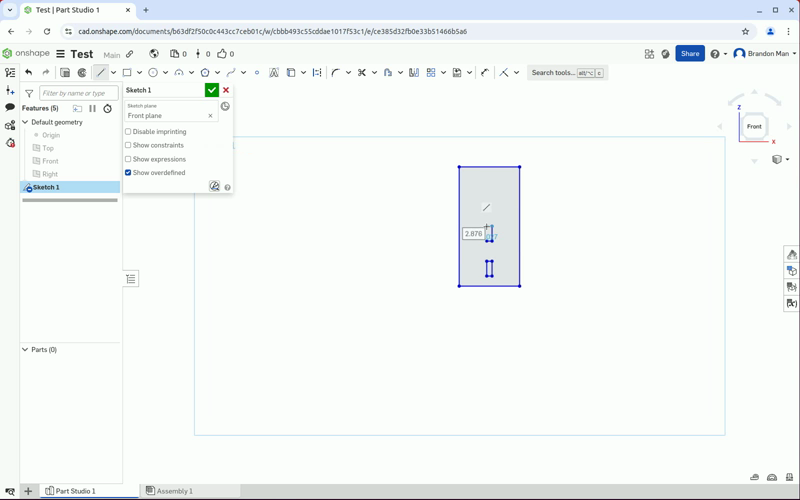
scroll(6)
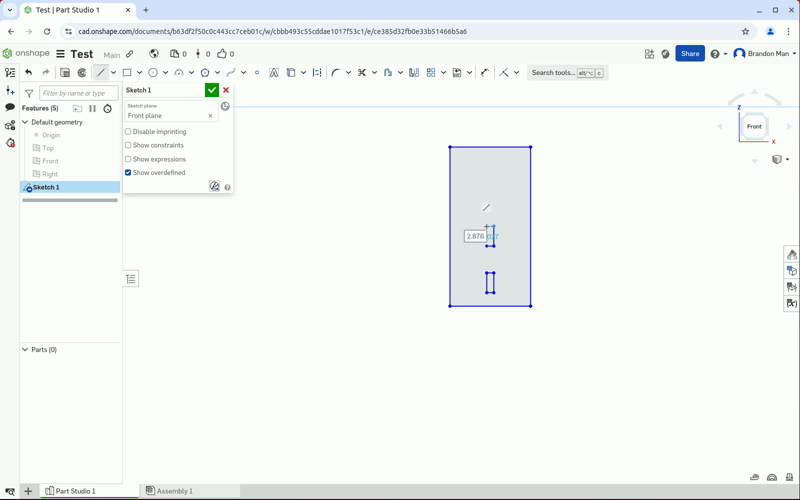
scroll(6)
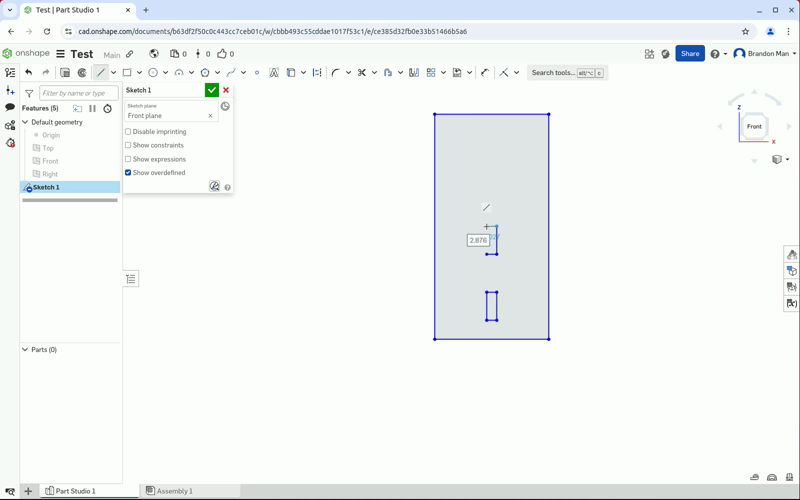
scroll(6)
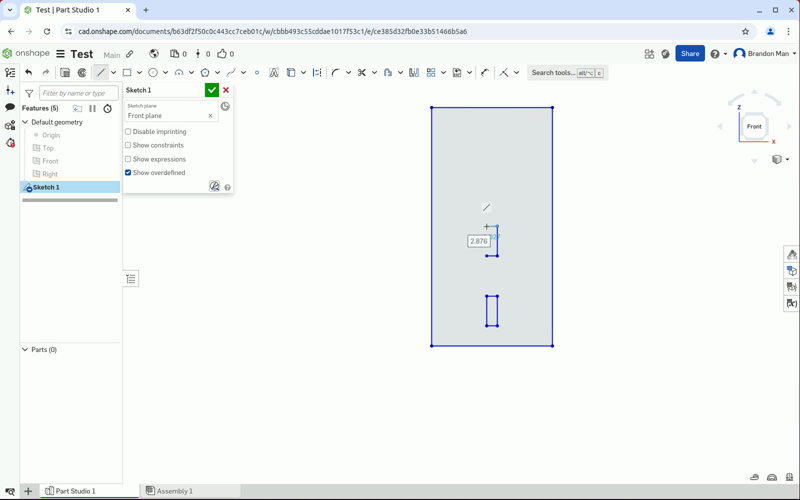
scroll(6)
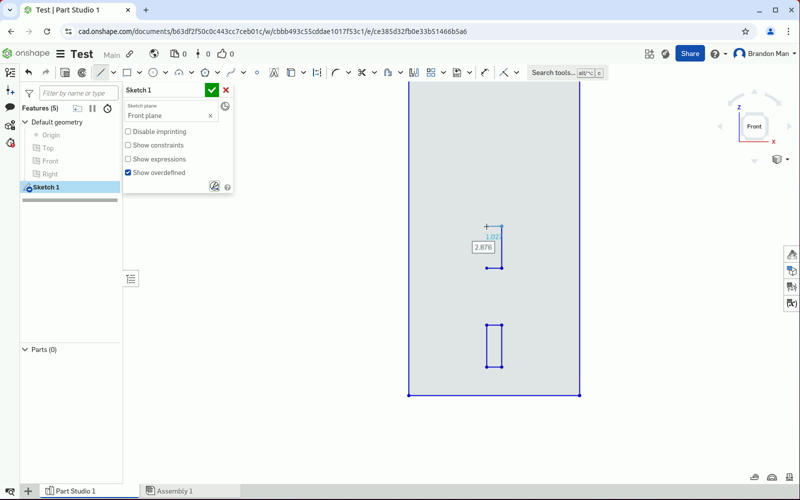
scroll(6)
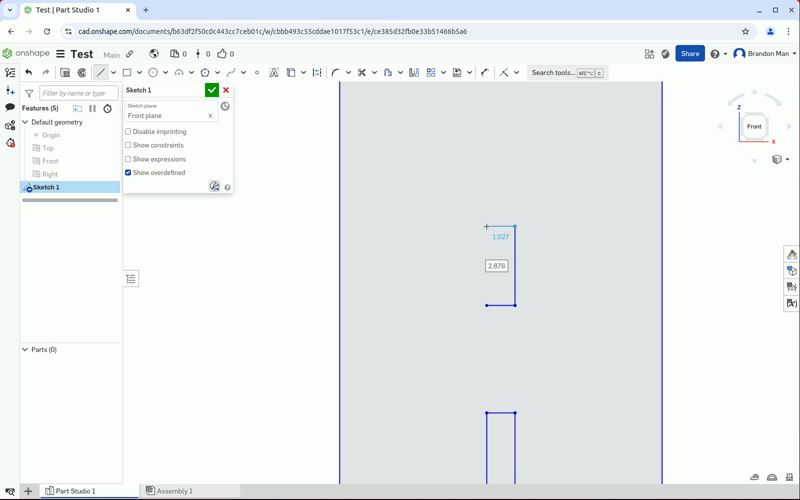
scroll(6)
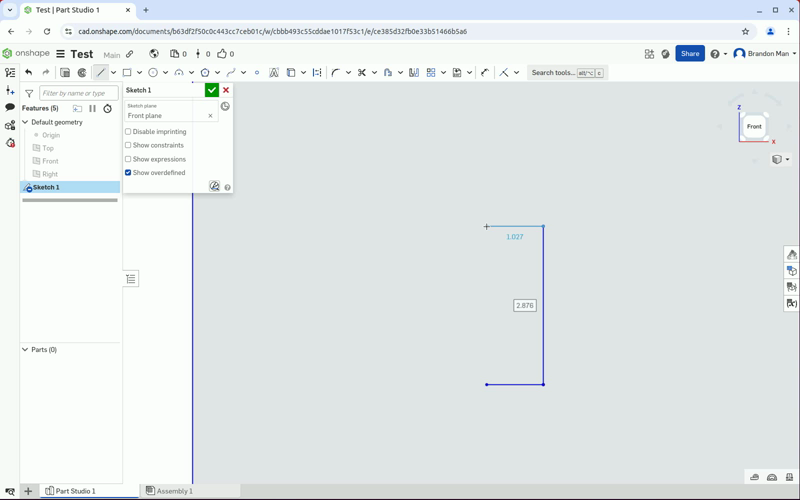
click(486, 226)
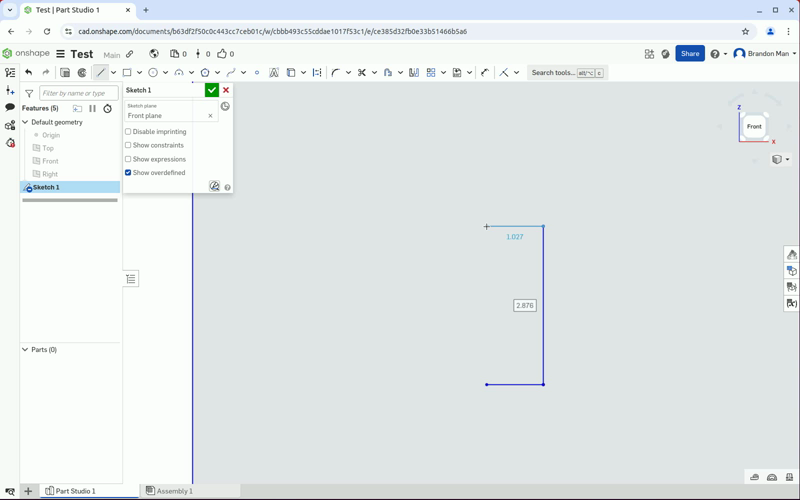
scroll(-6)
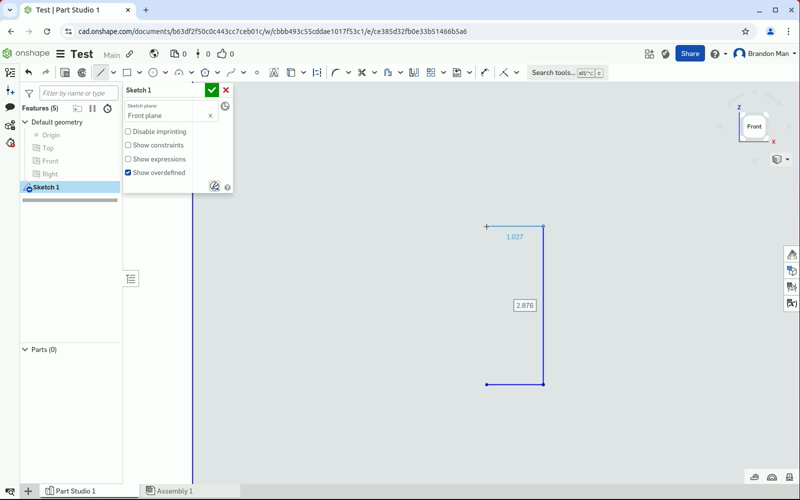
scroll(-6)
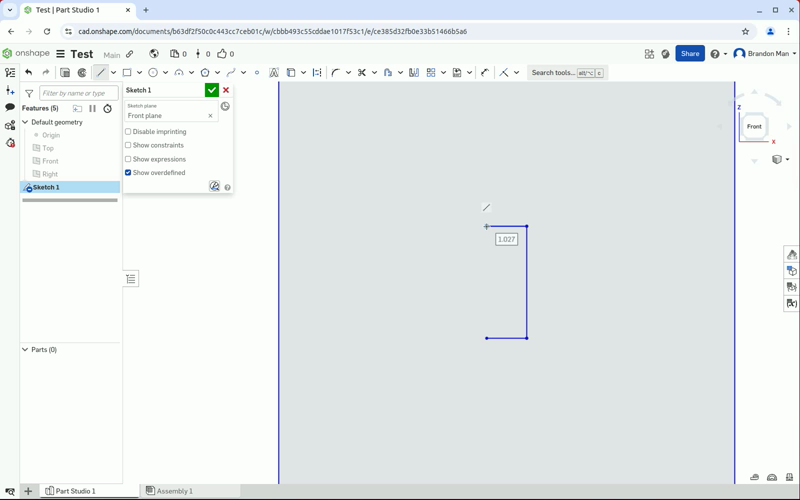
scroll(-6)
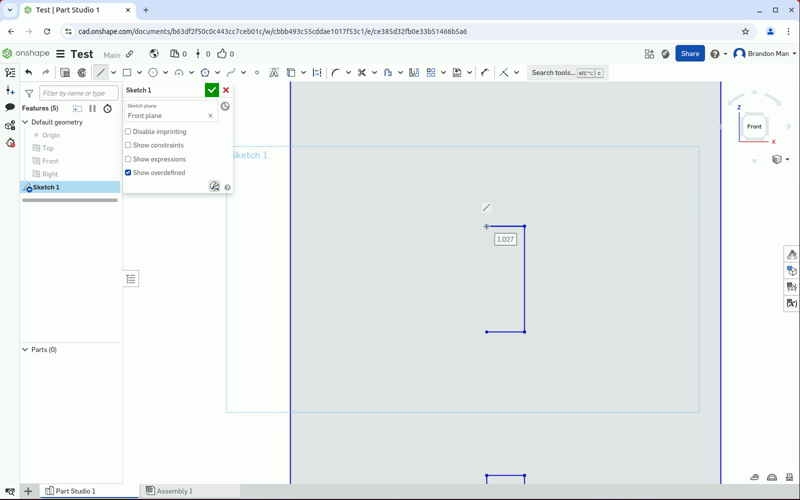
scroll(-6)
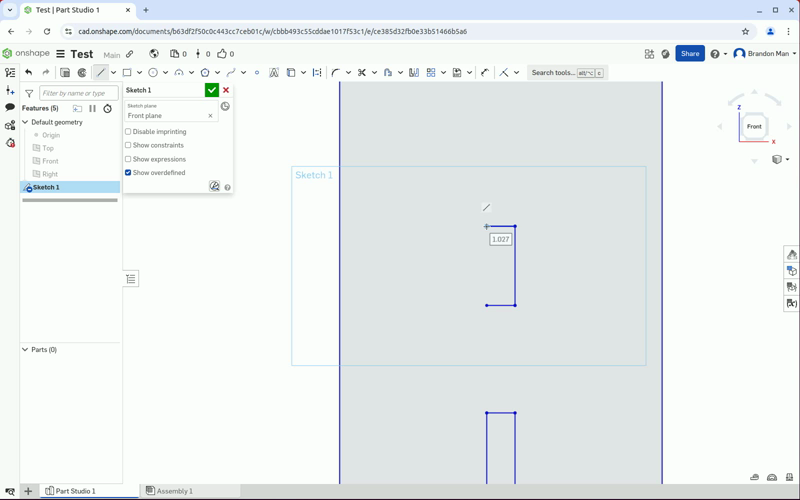
scroll(-6)
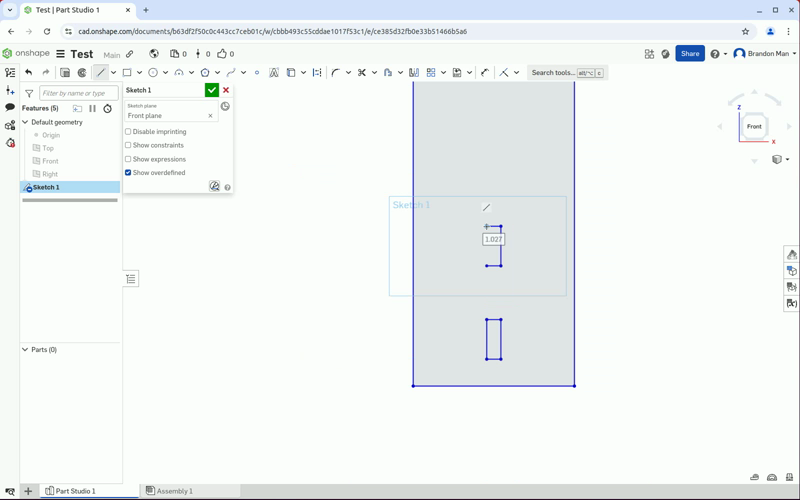
scroll(-6)
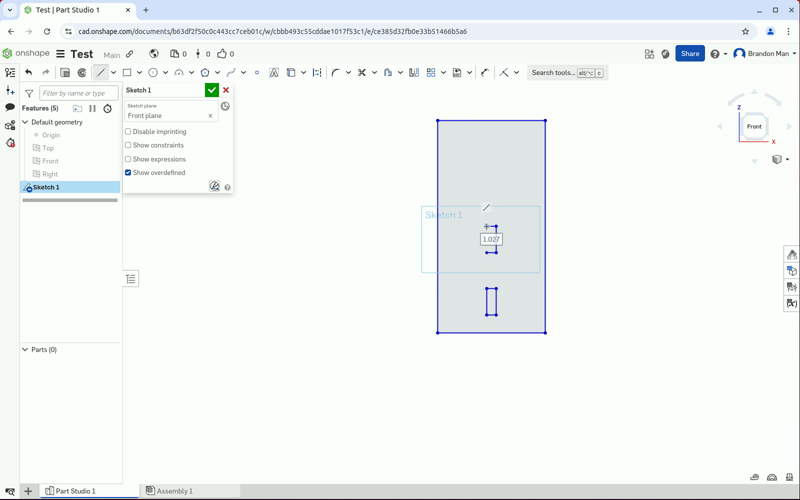
scroll(-6)
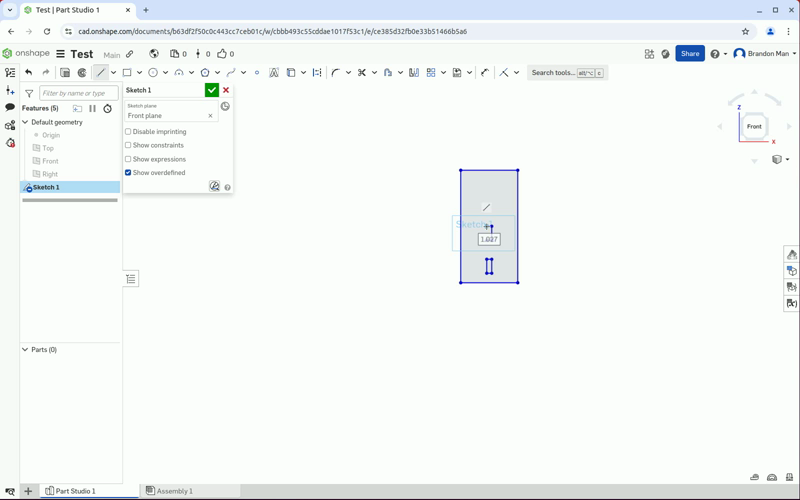
key_up(shift)
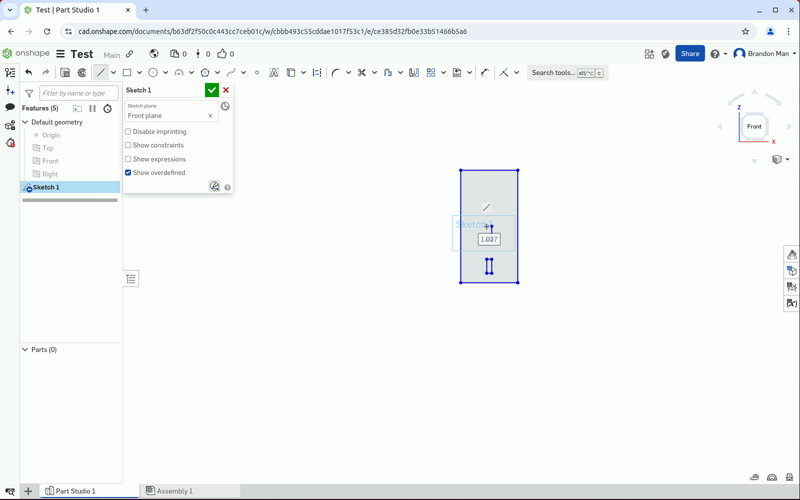
mouse_move(516, 226)
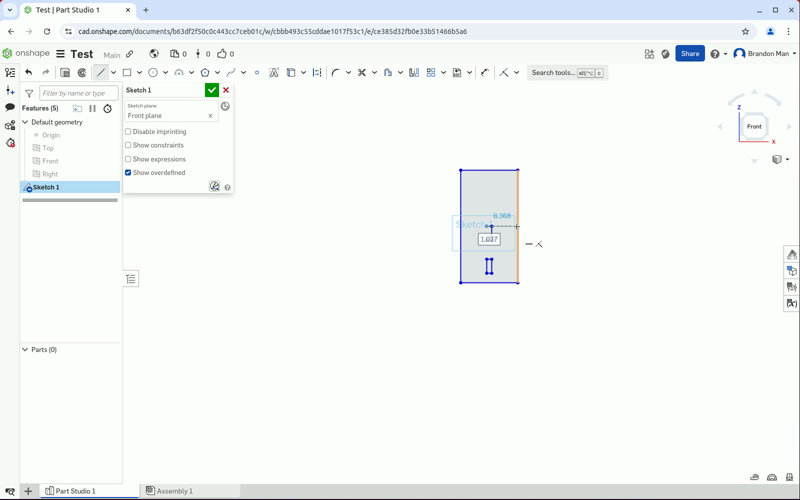
key_down(shift)
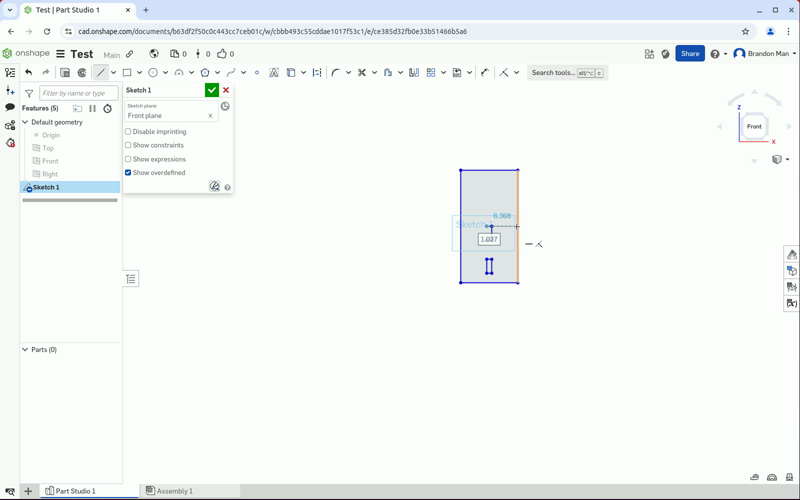
mouse_move(486, 240)
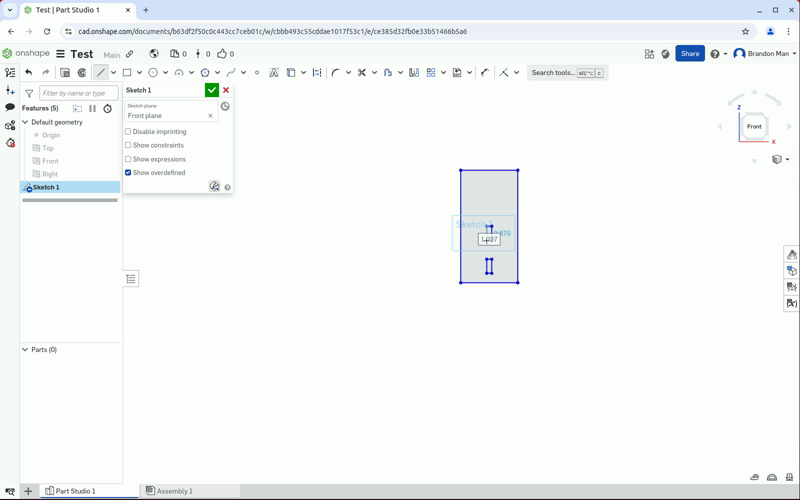
key_up(shift)
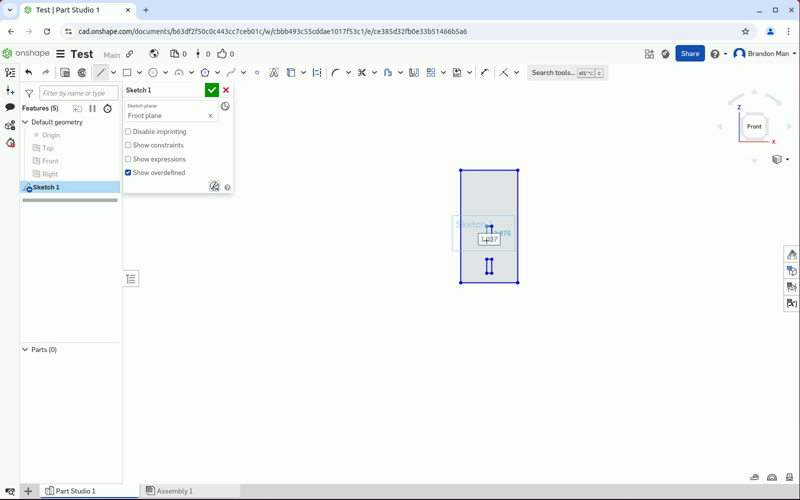
click(486, 240)
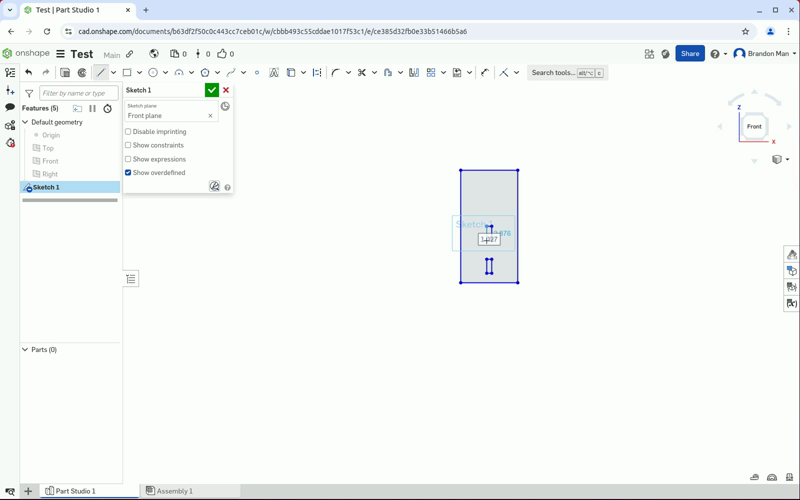
key(esc)
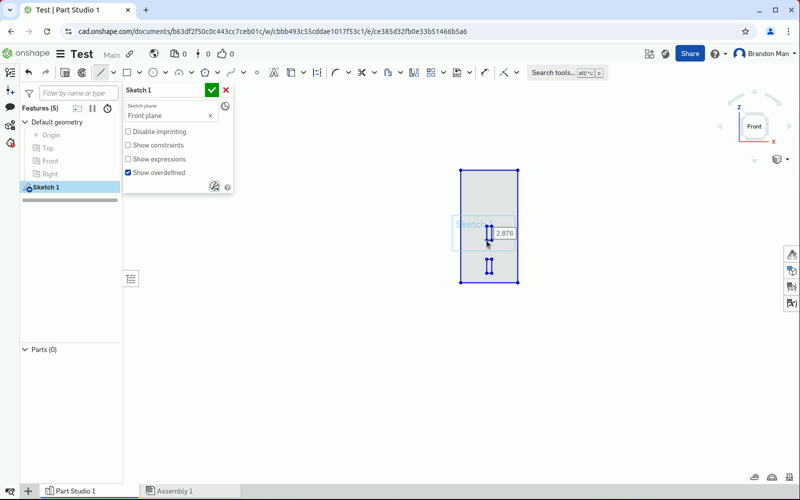
mouse_move(496, 177)
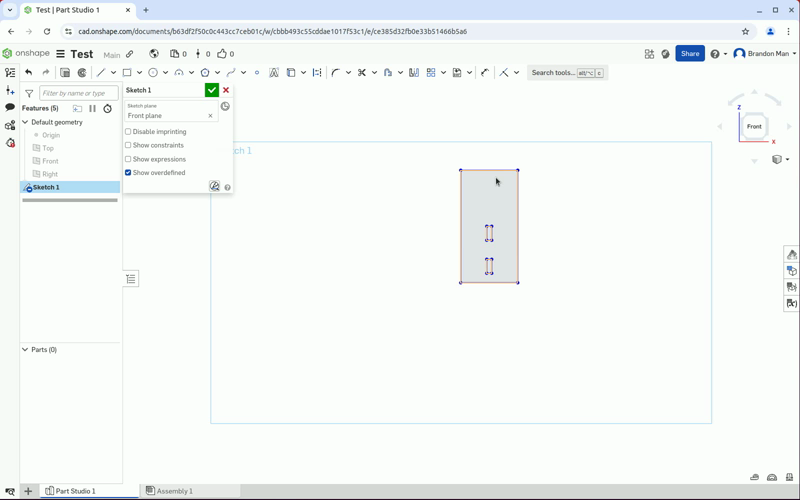
click(496, 177)
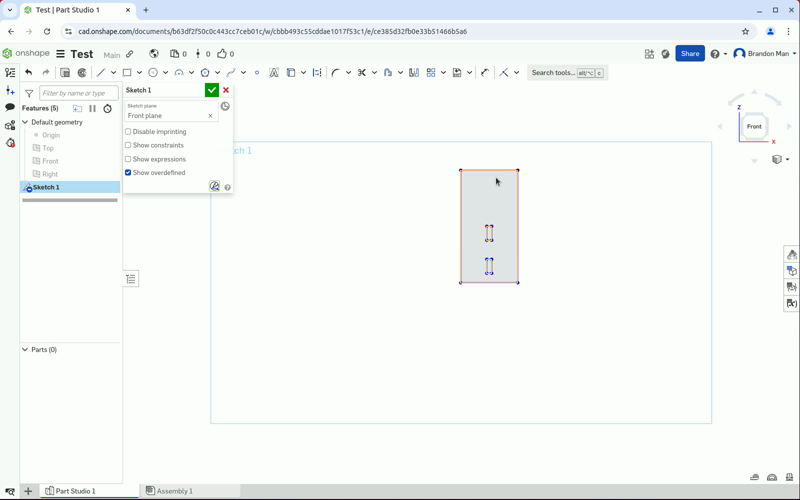
mouse_move(73, 352)
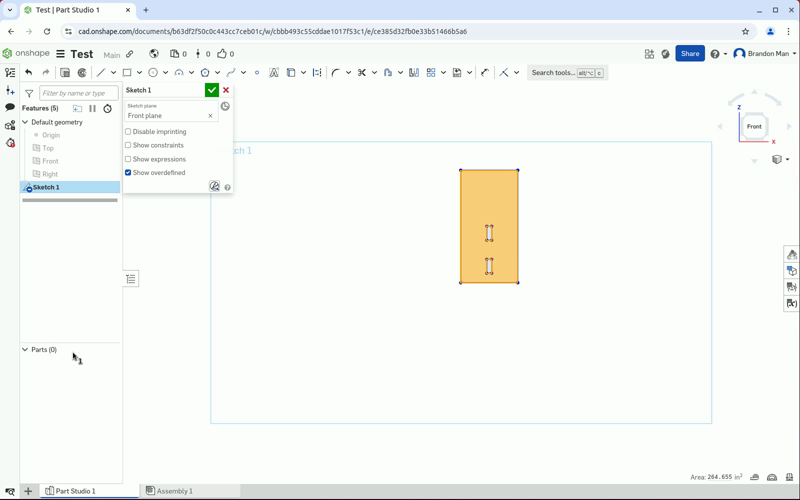
key(shift+y)
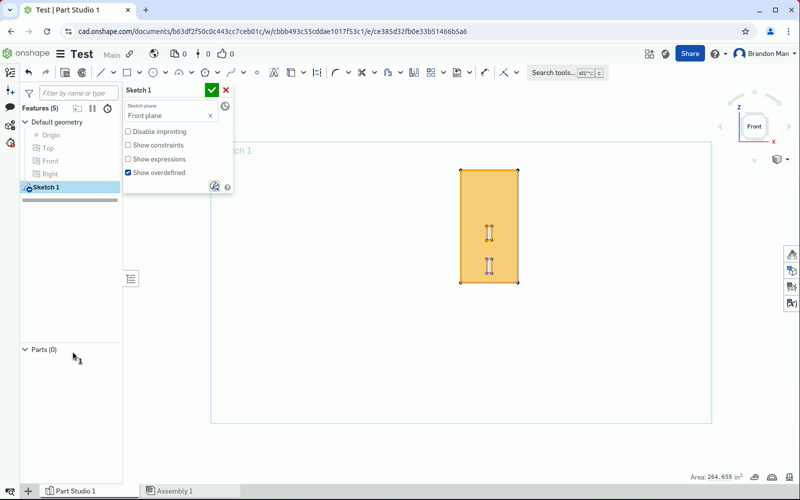
key(shift+e)
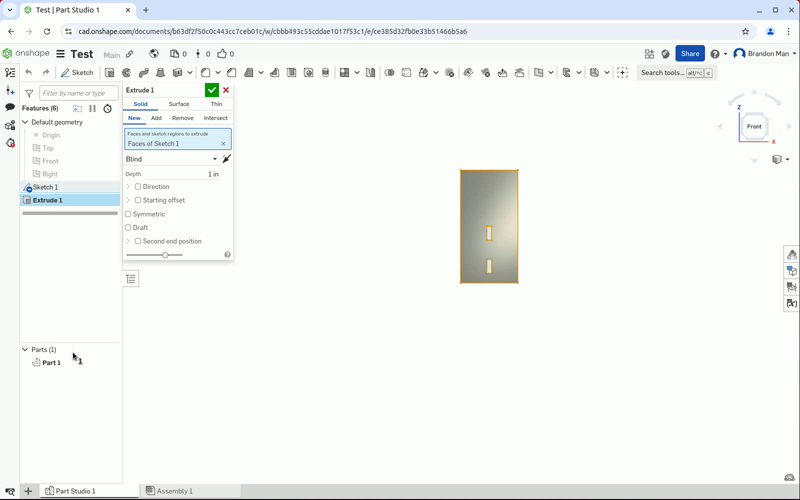
mouse_move(143, 106)
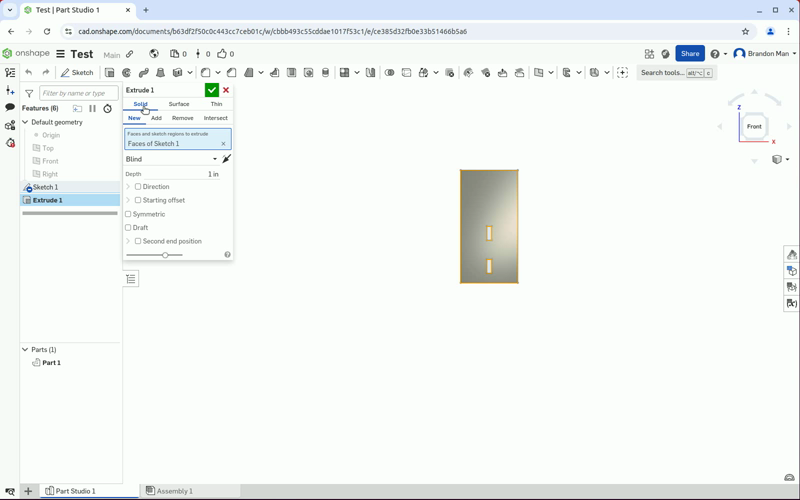
click(143, 106)
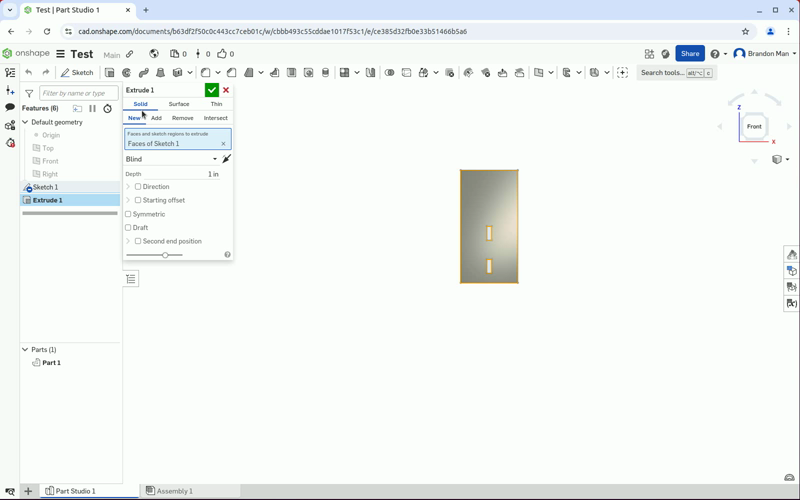
mouse_move(137, 120)
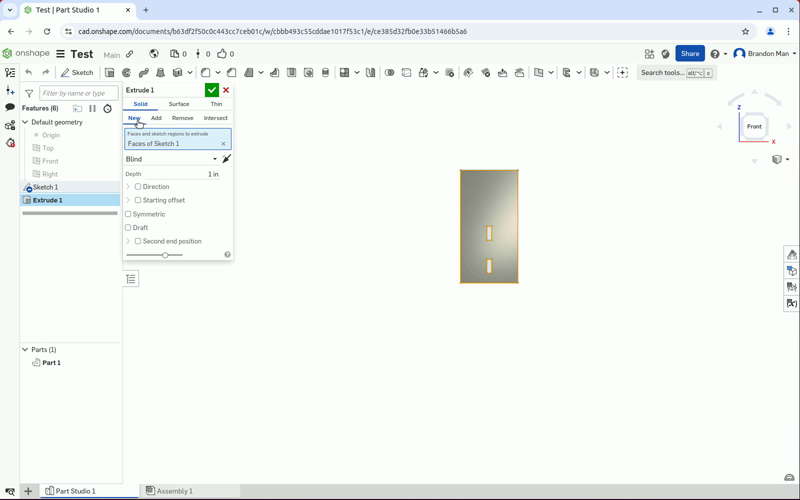
click(137, 120)
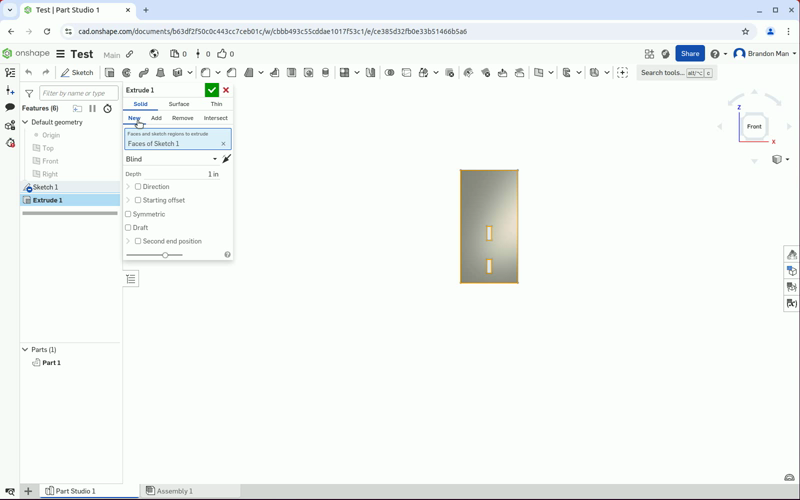
key(tab, 4)
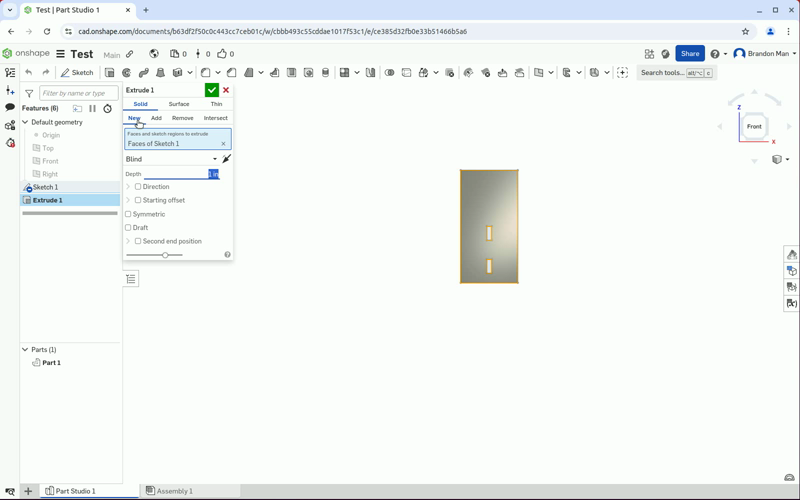
text(0.722)
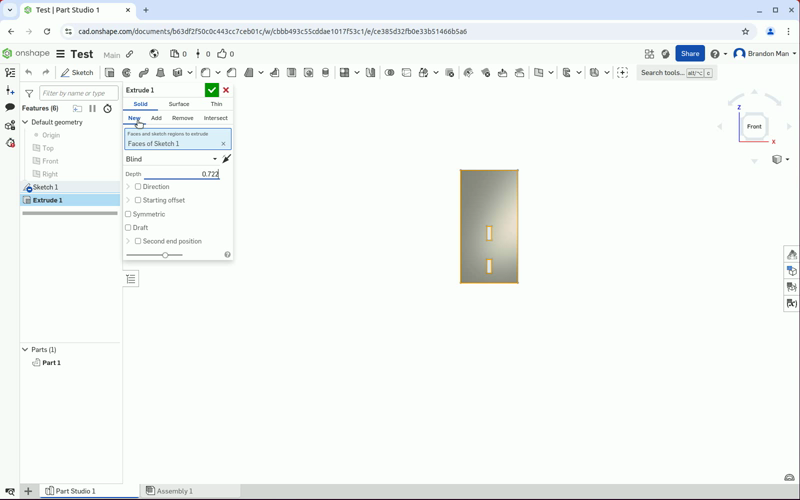
key(enter)
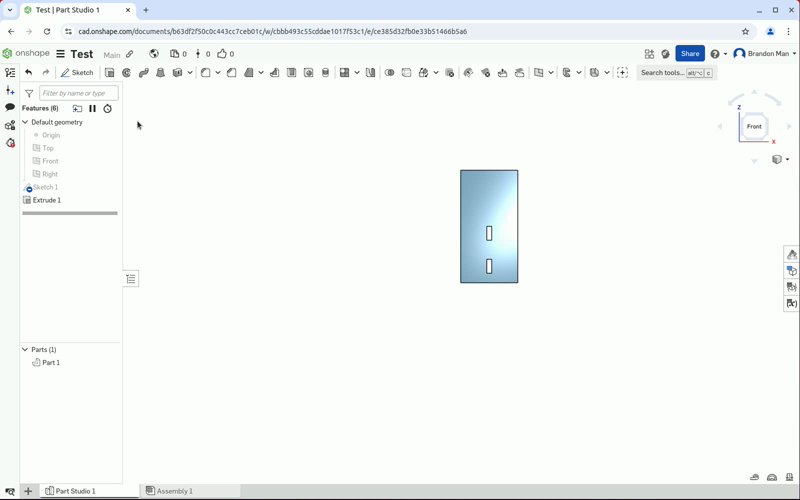
key(shift+h)
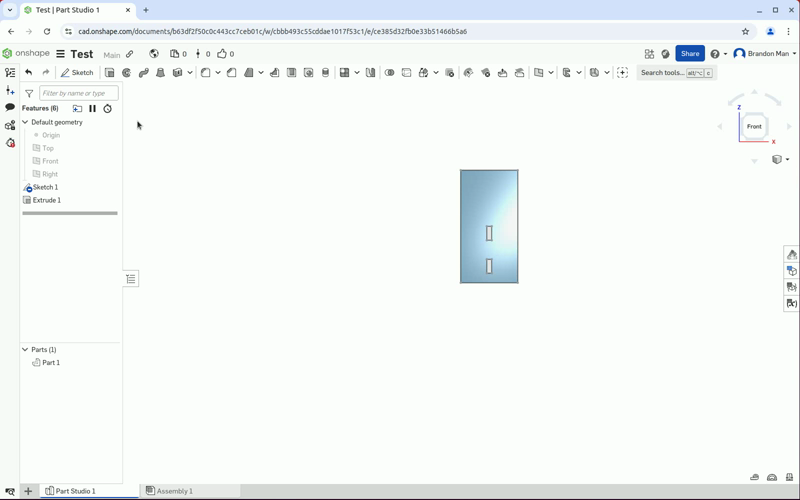
key(shift+h)
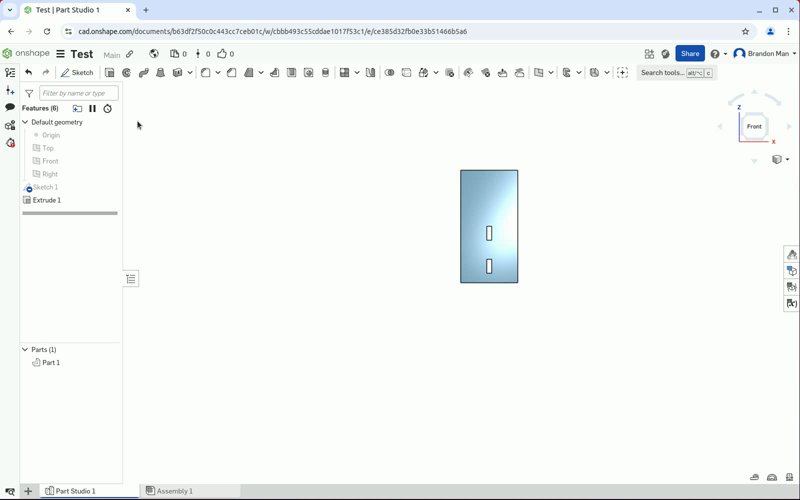
mouse_move(73, 189)
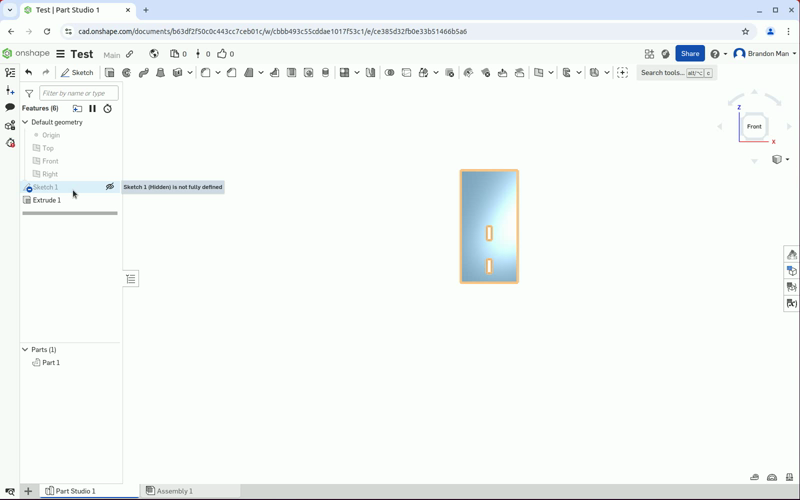
click(73, 189)
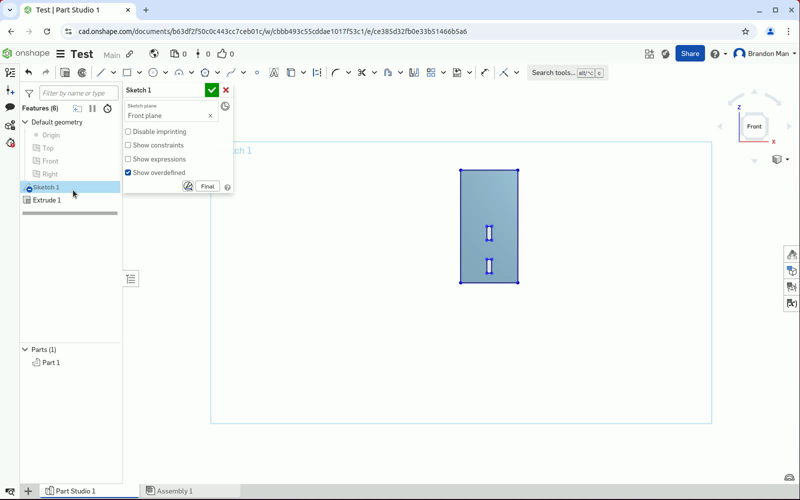
mouse_move(229, 92)
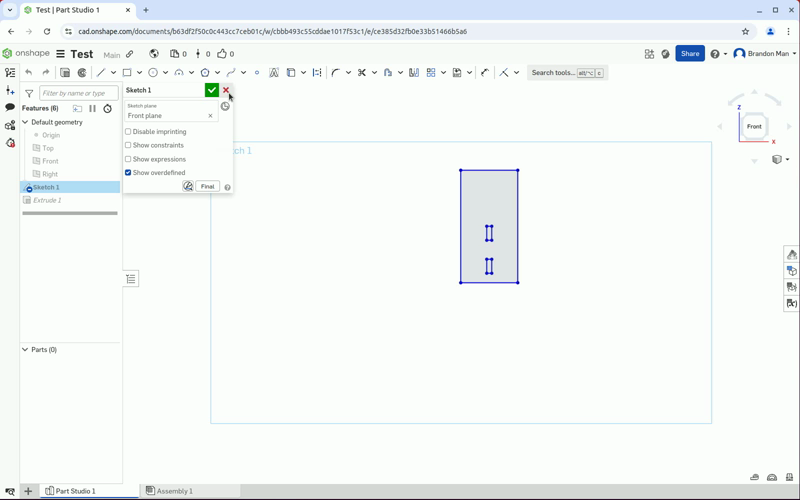
click(229, 92)
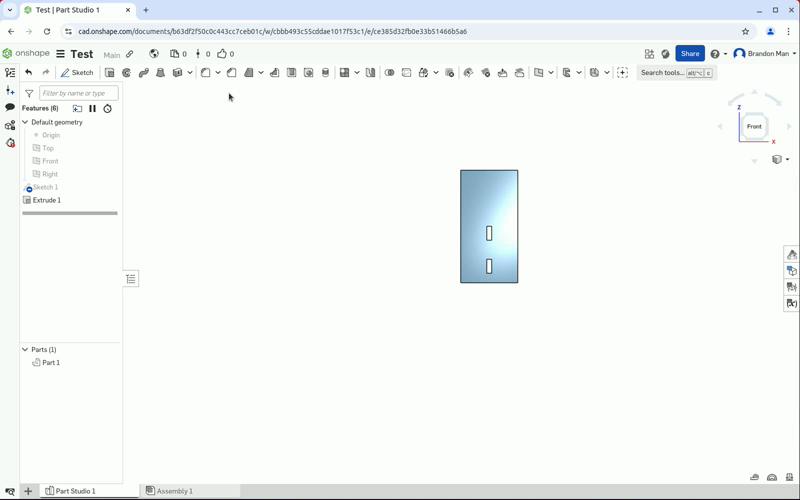
mouse_move(73, 352)
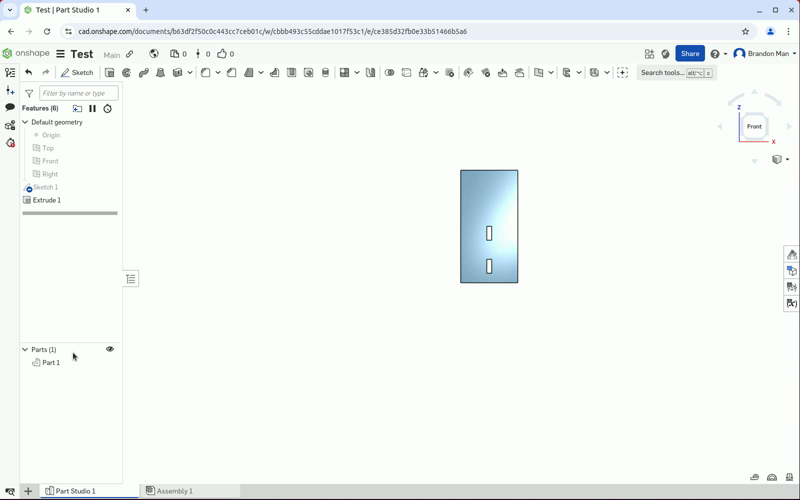
key(y)
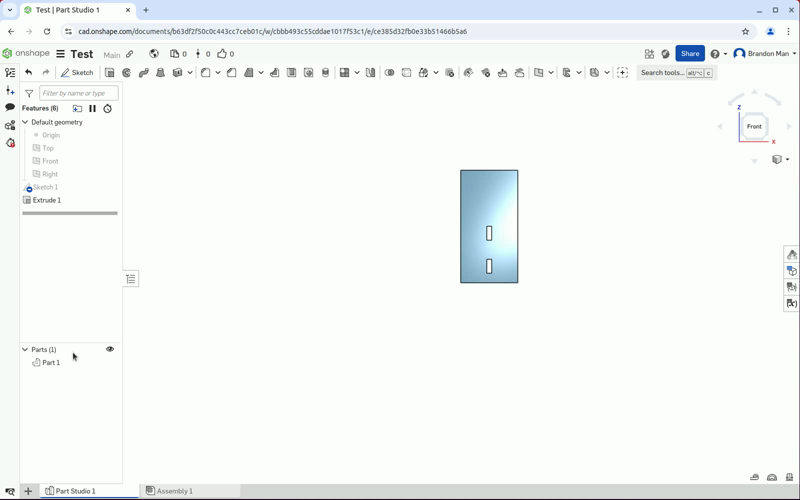
key(shift+p)
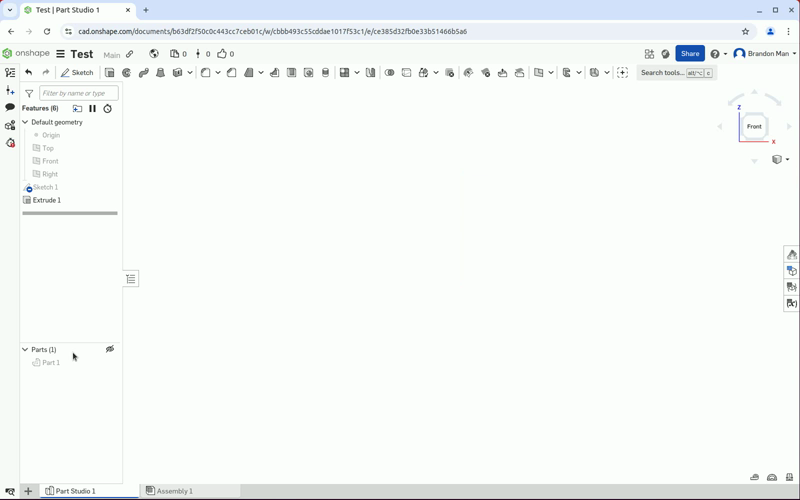
key(space)
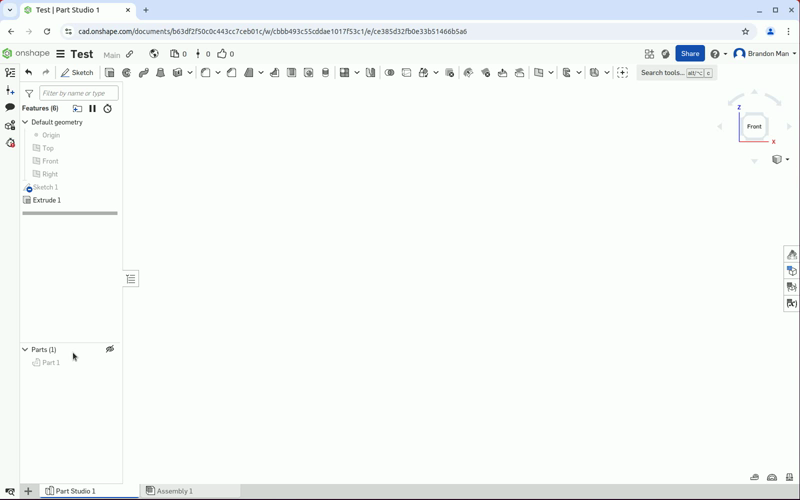
key_down(shift)
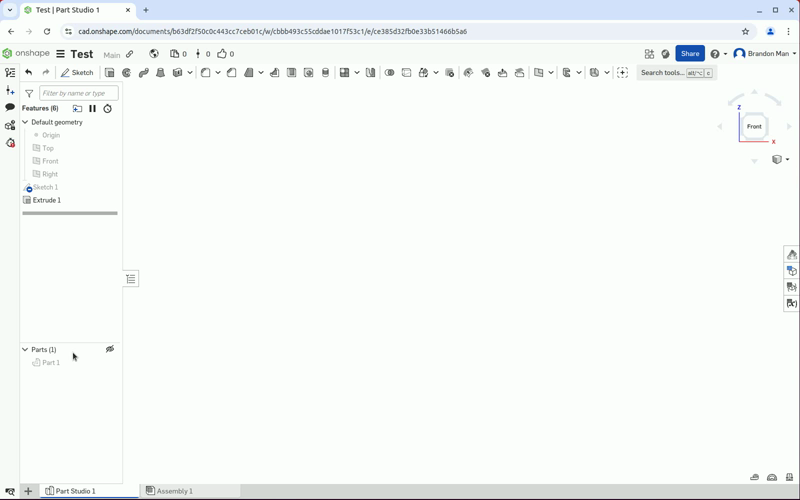
key(left)
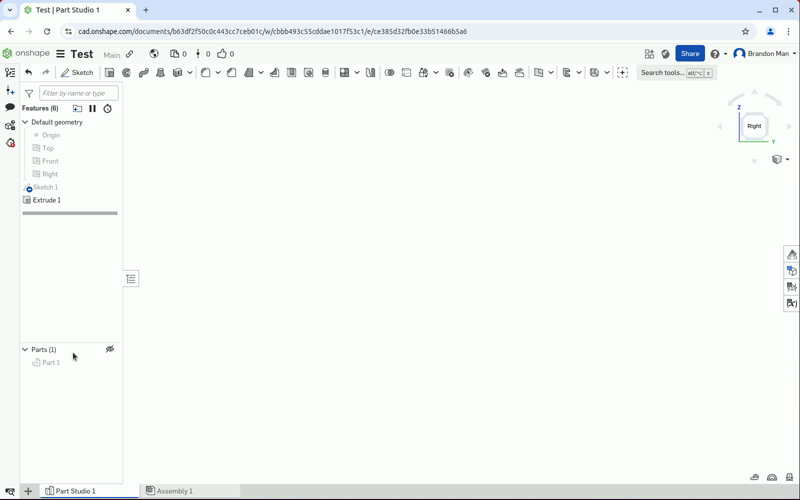
key_up(shift)
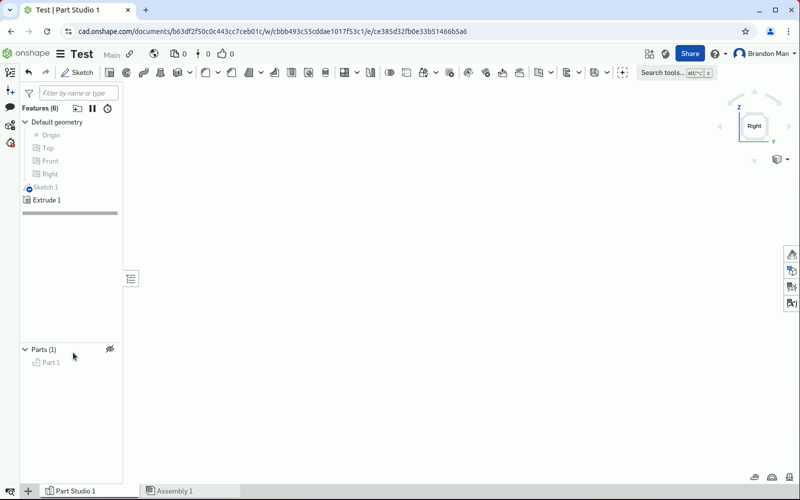
mouse_move(73, 352)
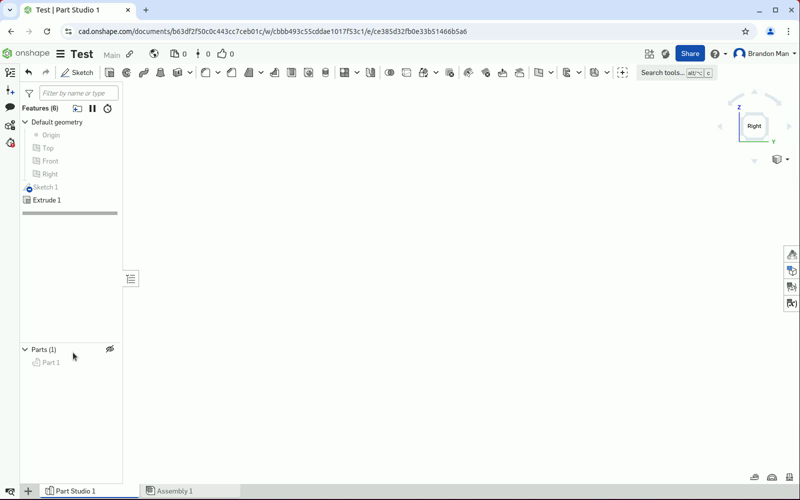
key(shift+y)
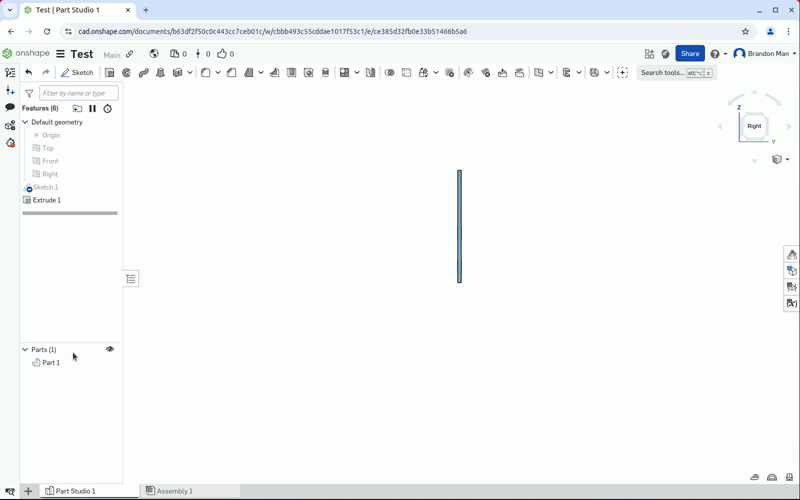
mouse_move(541, 75)
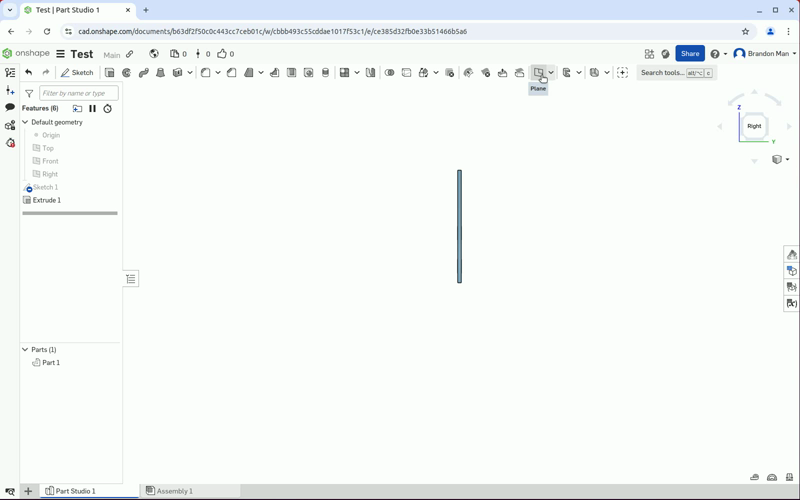
click(541, 75)
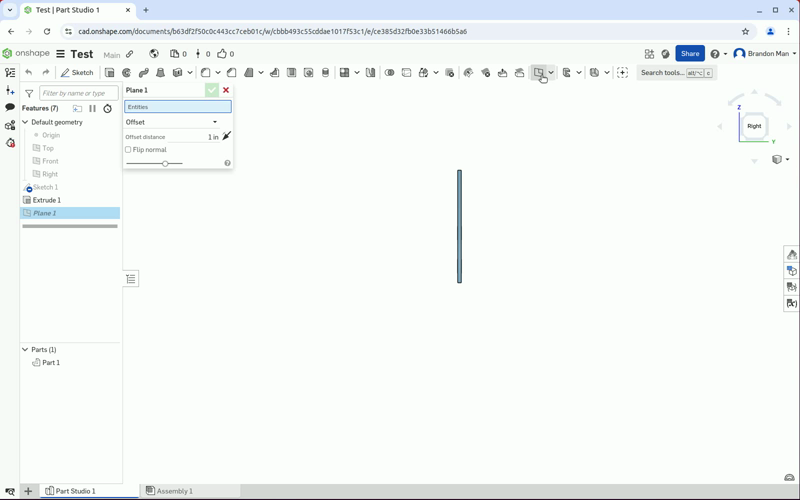
mouse_move(73, 176)
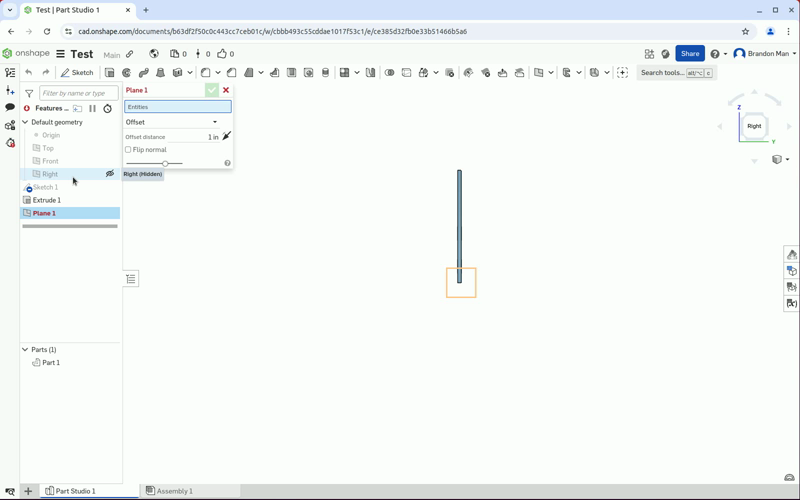
click(73, 176)
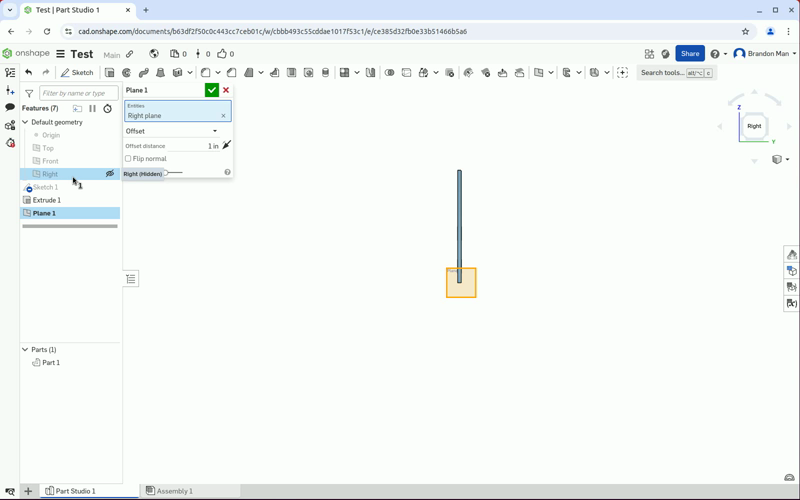
key(tab, 2)
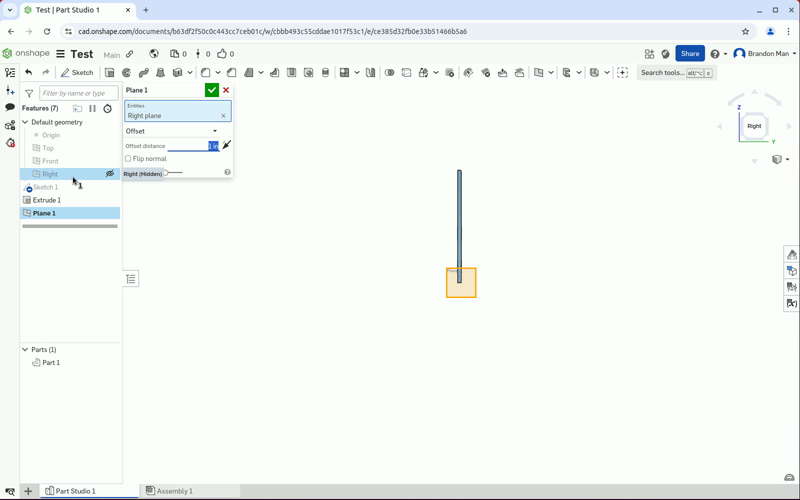
text(5.299)
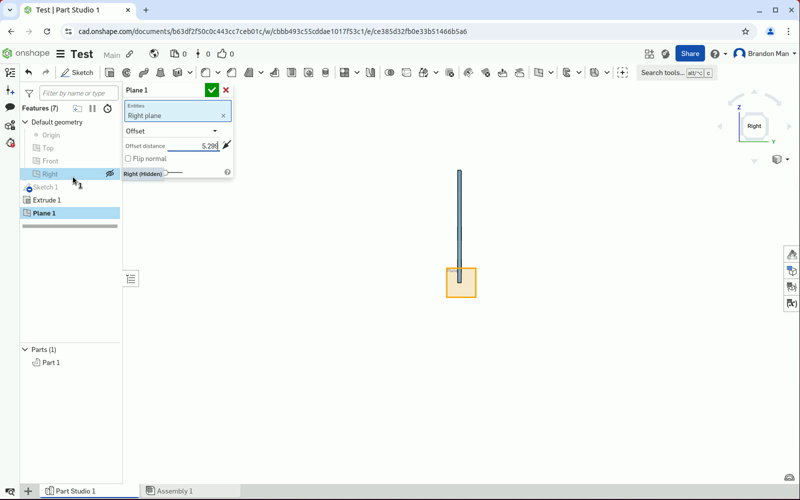
key(enter, 2)
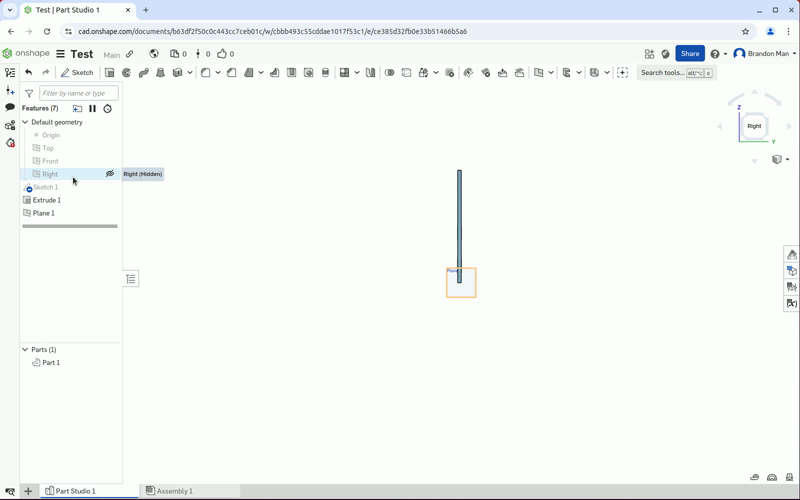
key(shift+s)
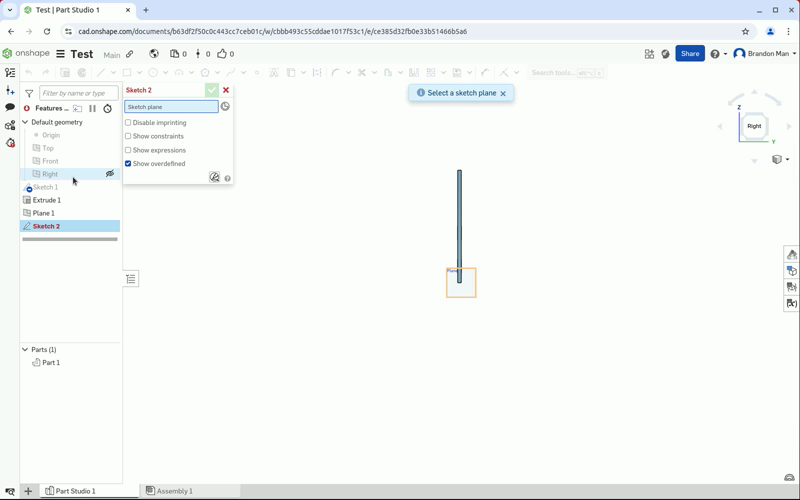
mouse_move(73, 215)
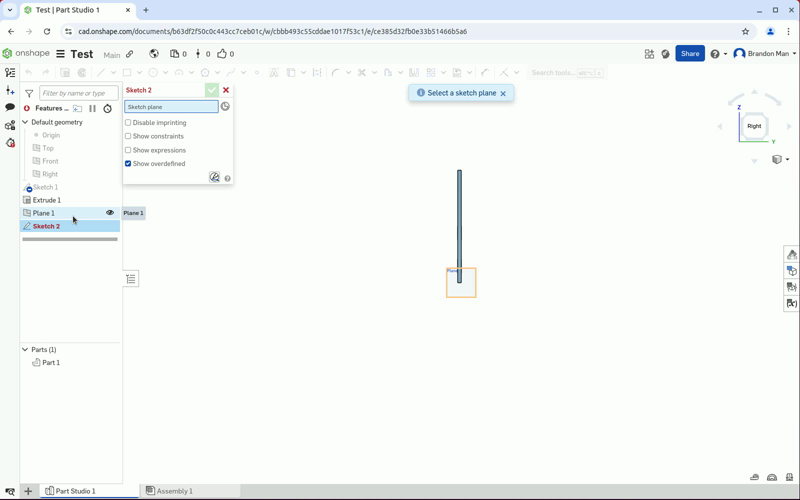
click(73, 215)
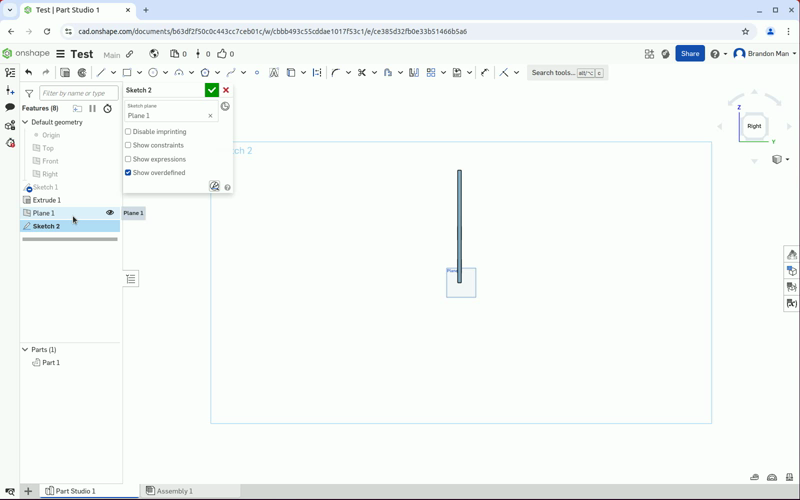
mouse_move(73, 352)
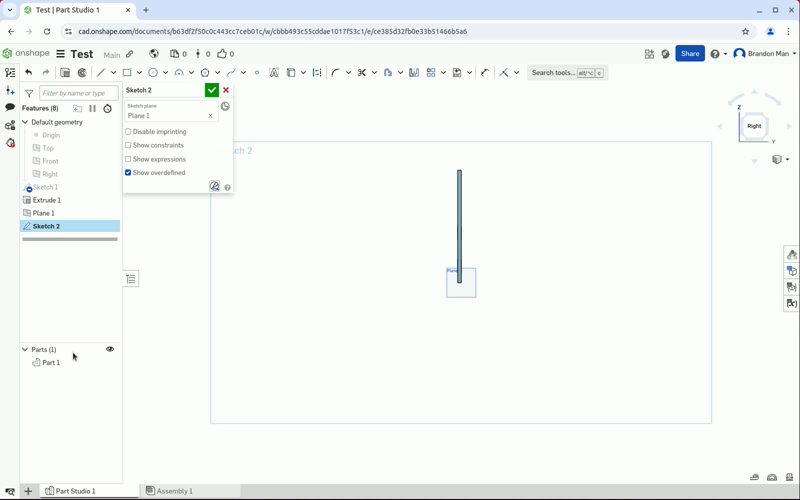
key(y)
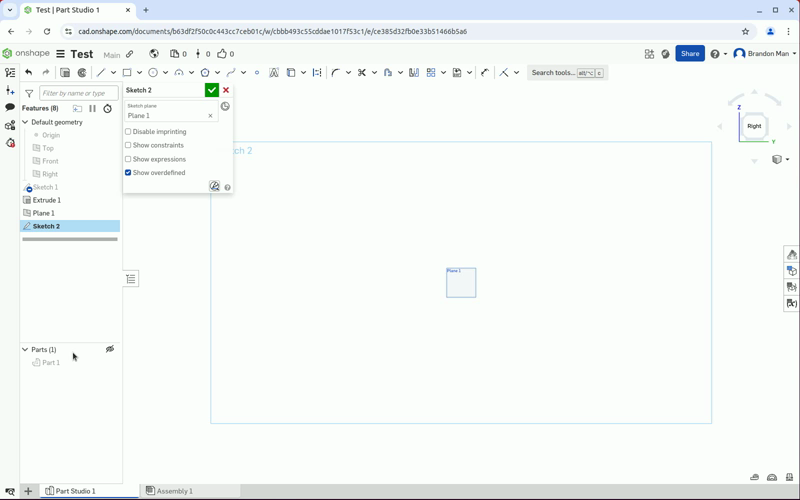
key(l)
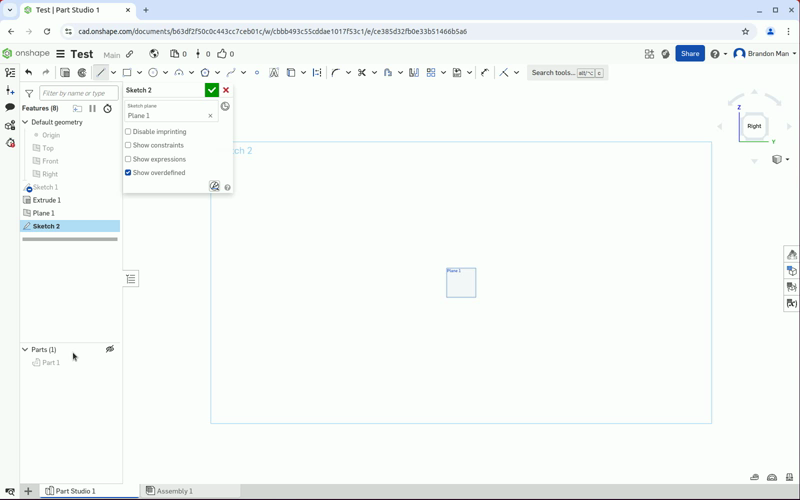
key_down(shift)
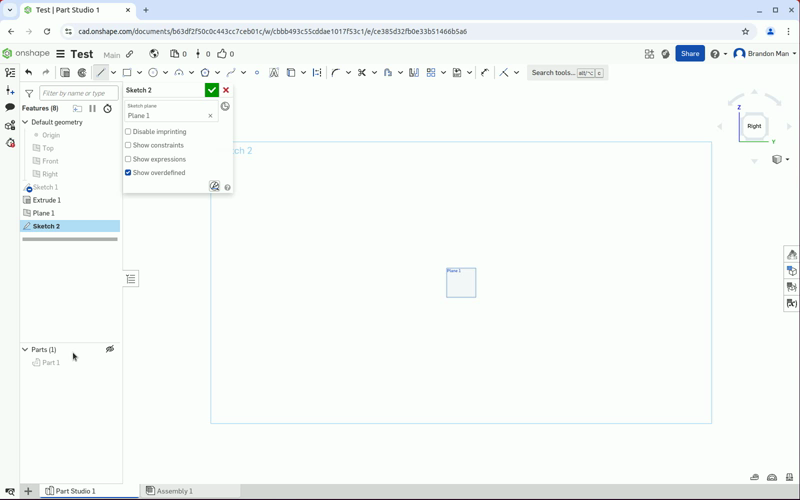
mouse_move(457, 272)
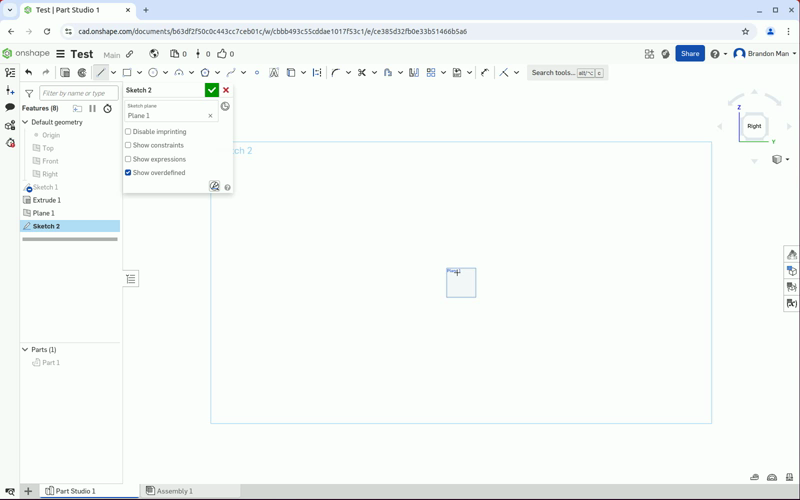
click(457, 272)
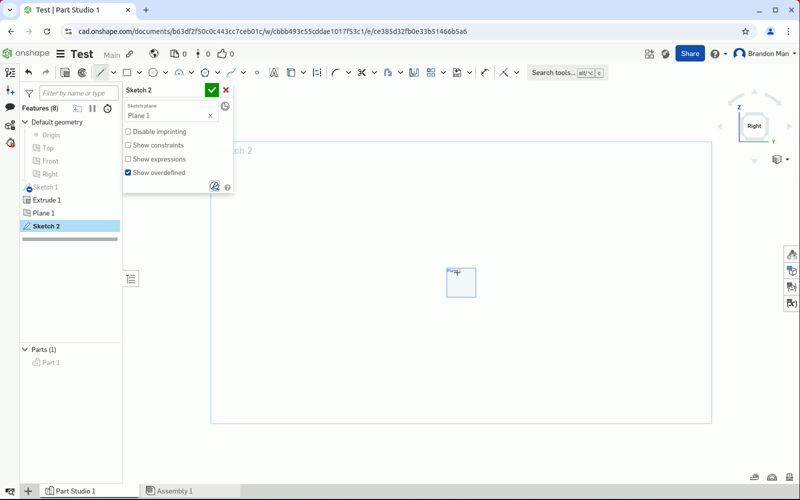
key_up(shift)
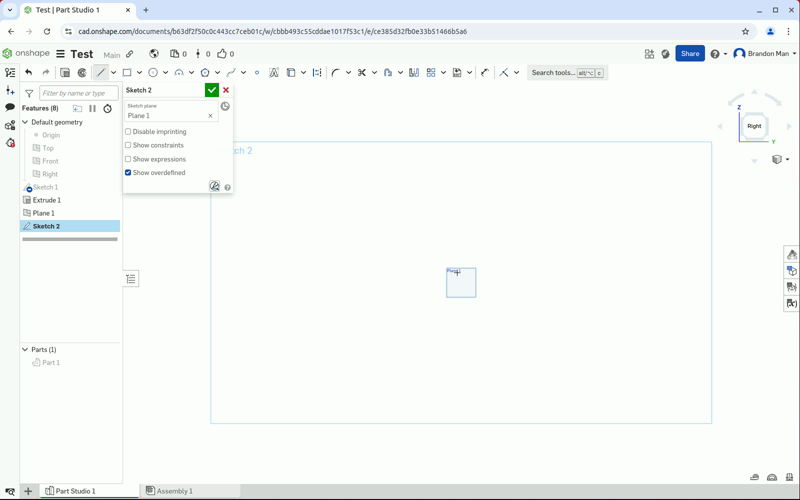
key_down(shift)
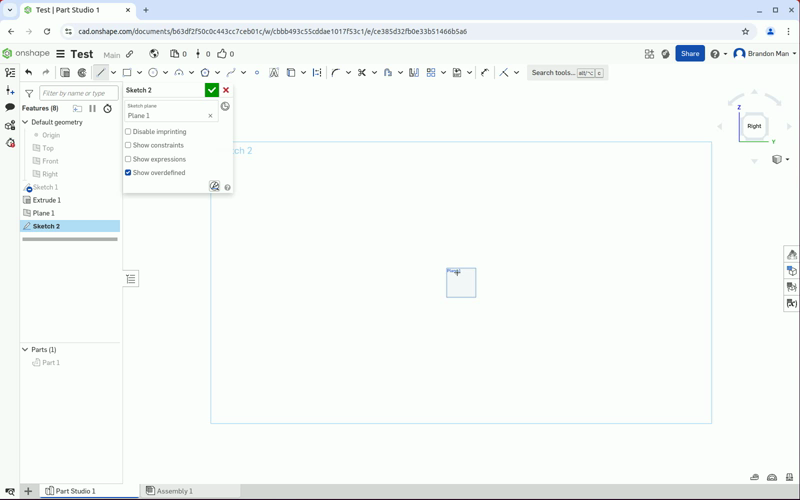
mouse_move(487, 272)
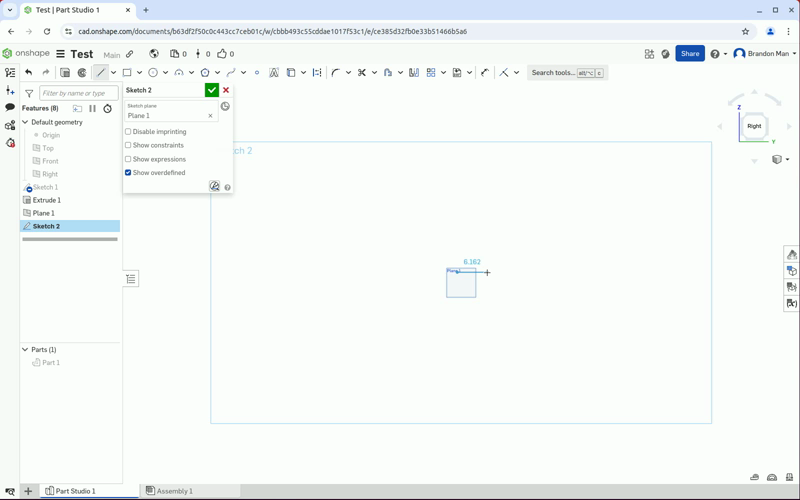
mouse_move(461, 272)
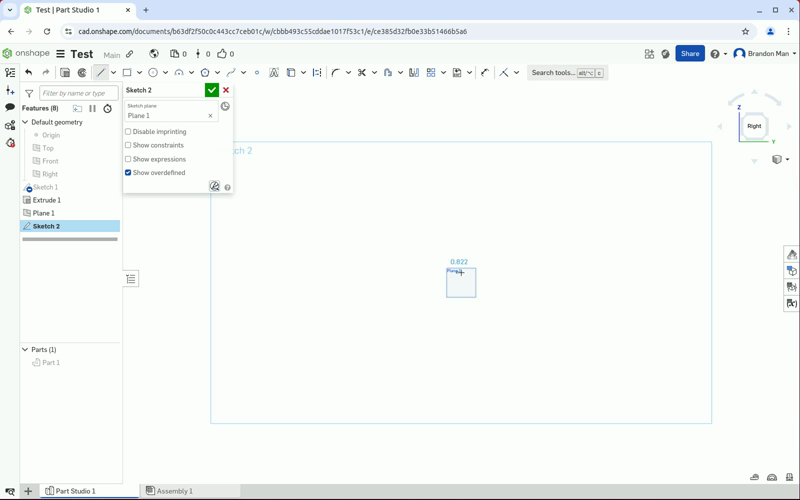
scroll(6)
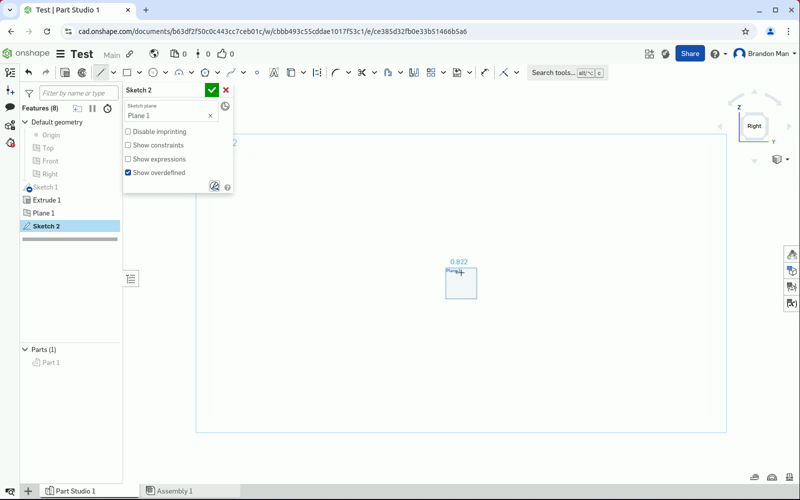
scroll(6)
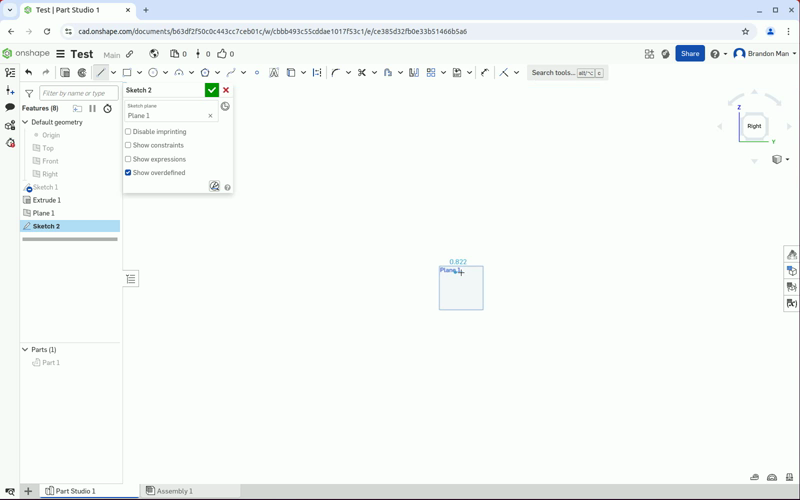
scroll(6)
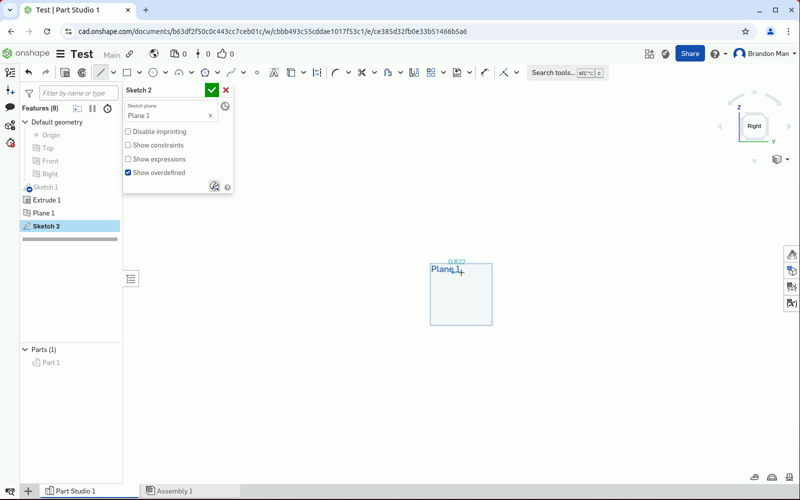
scroll(6)
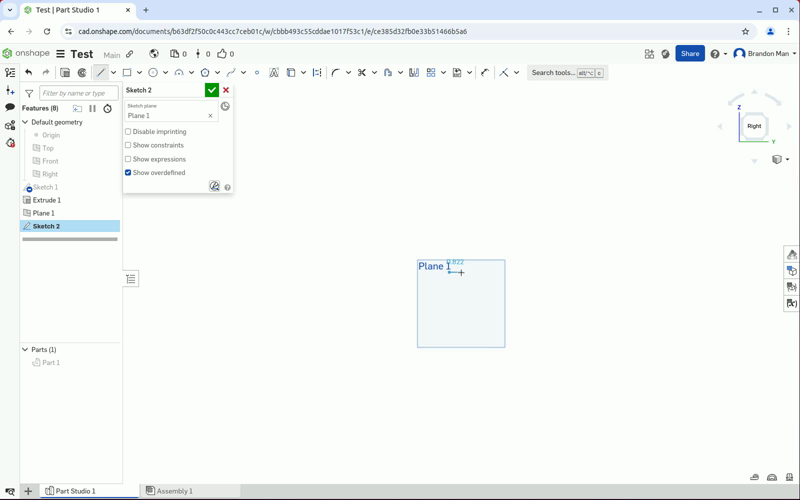
scroll(6)
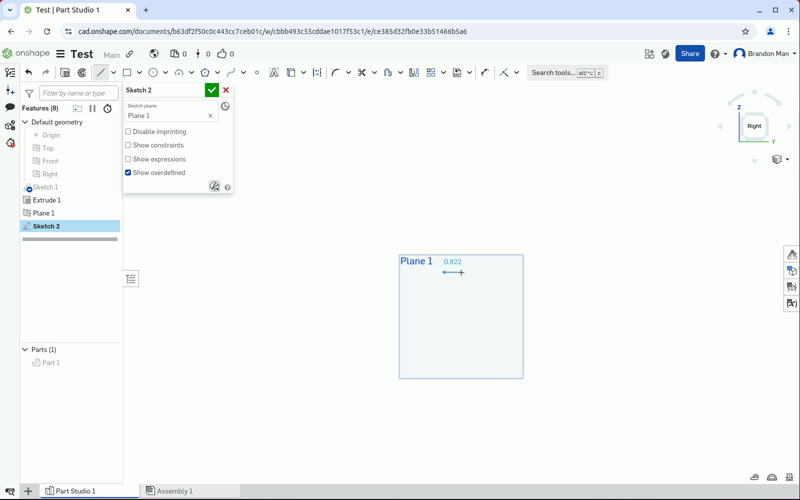
scroll(6)
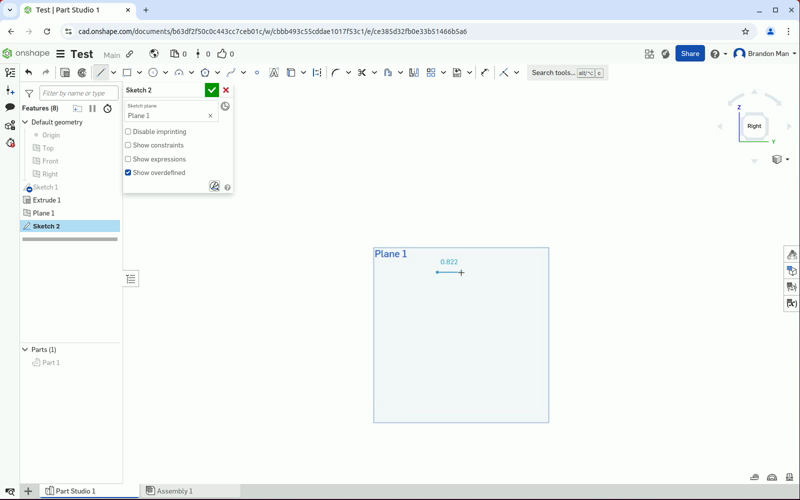
scroll(6)
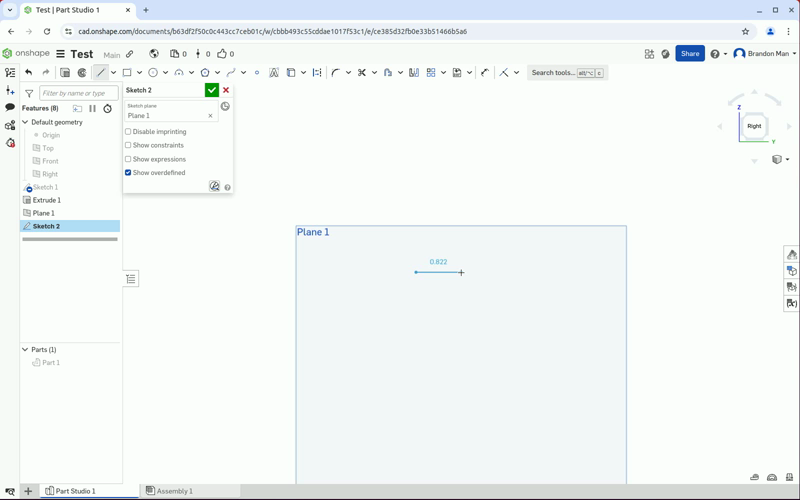
click(461, 272)
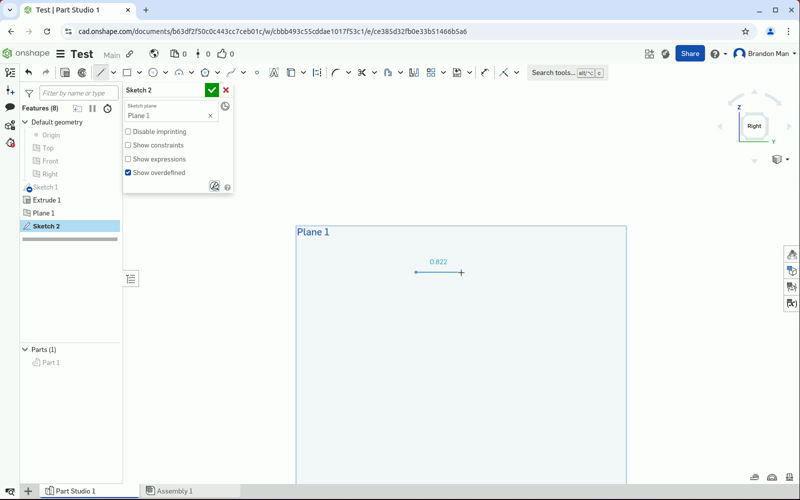
scroll(-6)
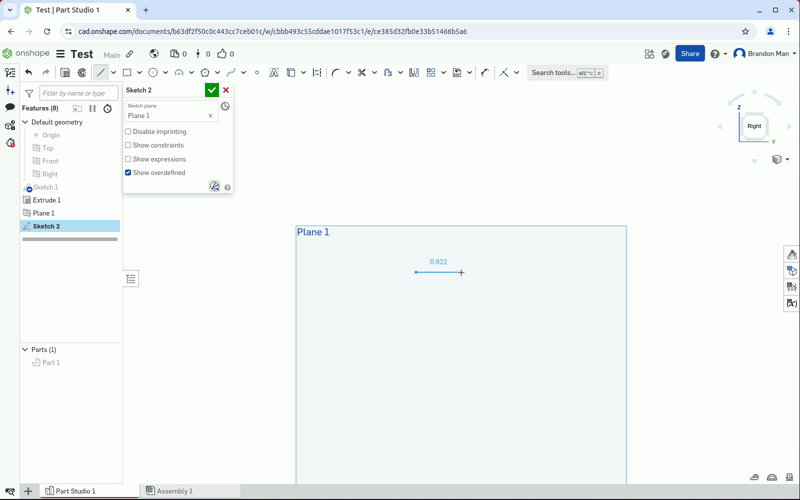
scroll(-6)
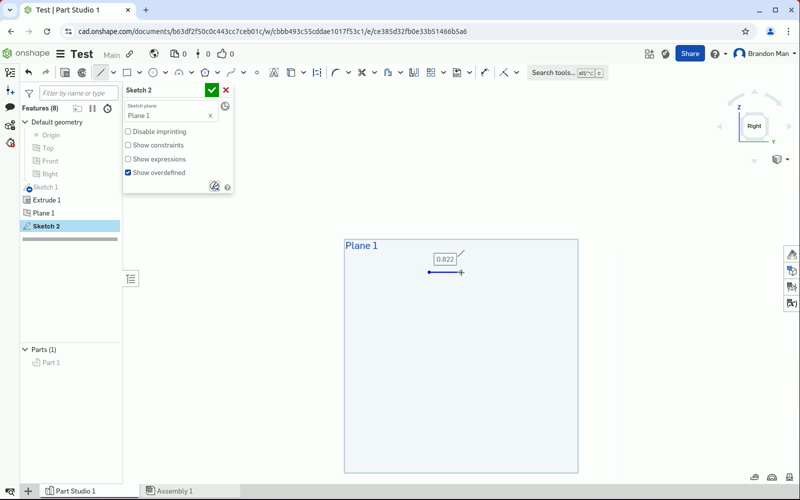
scroll(-6)
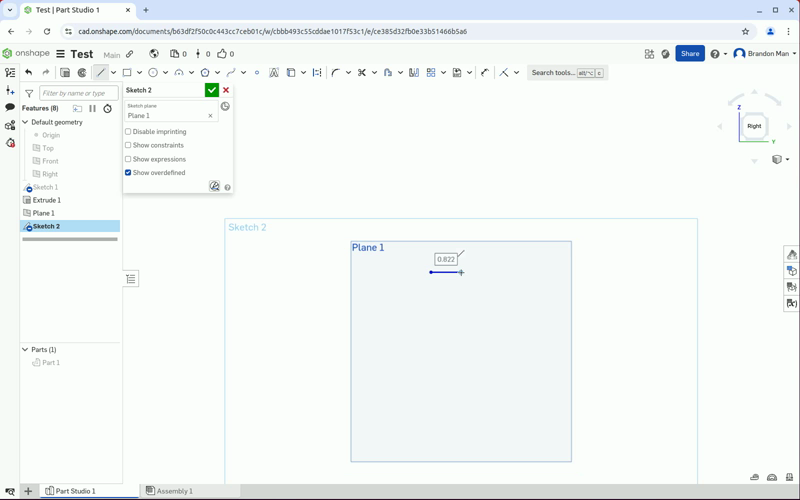
scroll(-6)
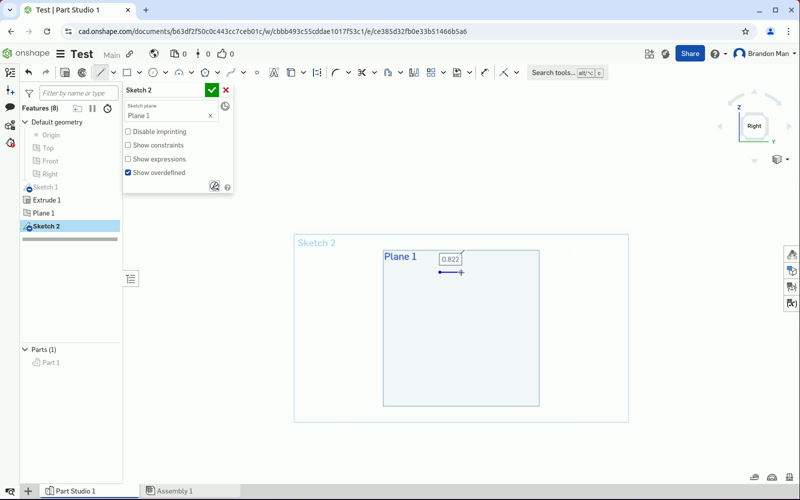
scroll(-6)
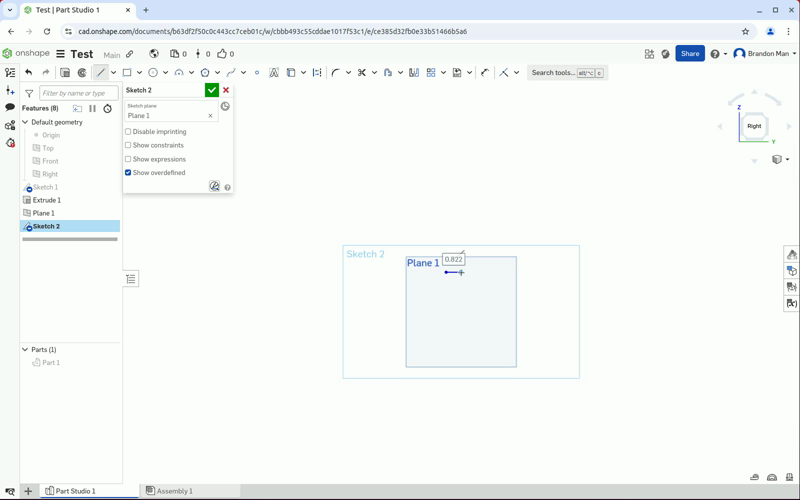
scroll(-6)
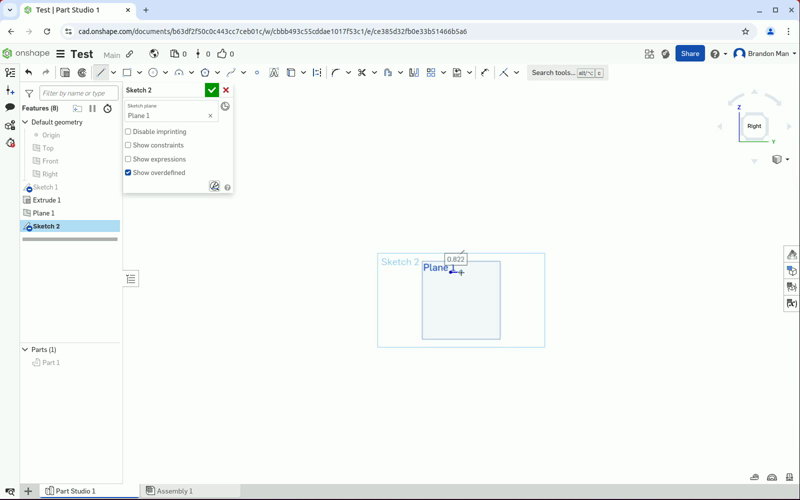
scroll(-6)
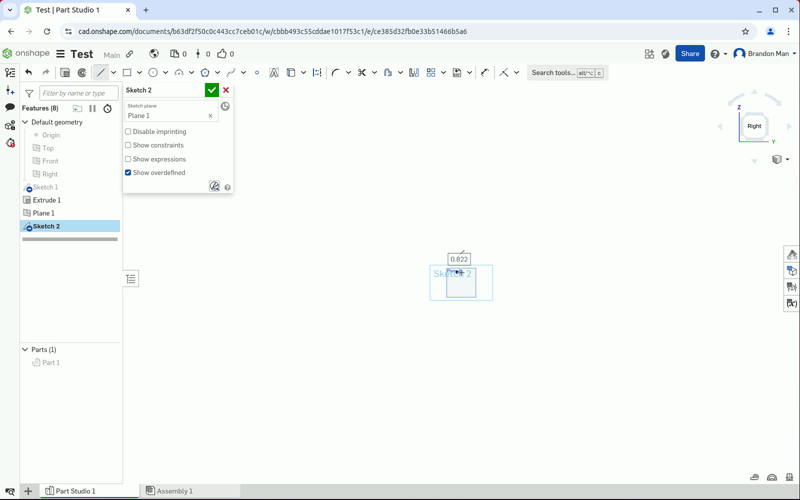
key_up(shift)
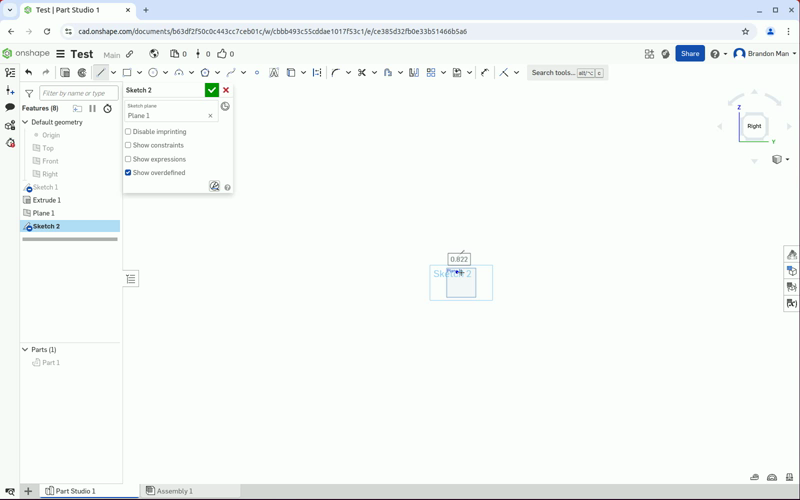
key_down(shift)
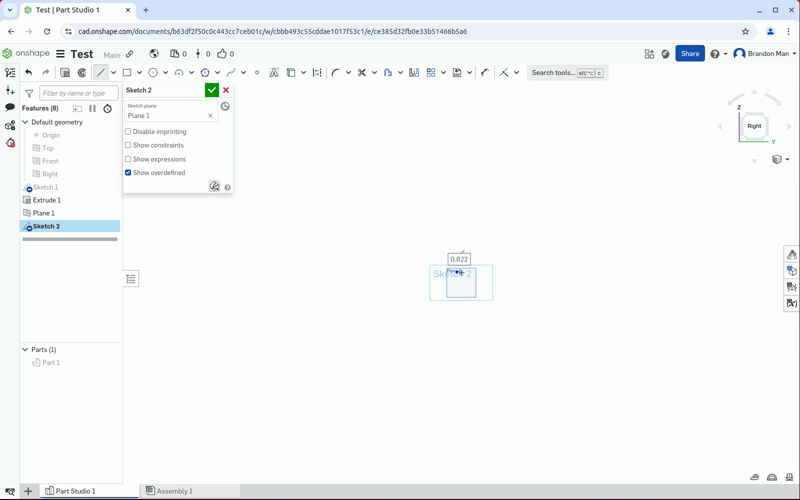
mouse_move(491, 272)
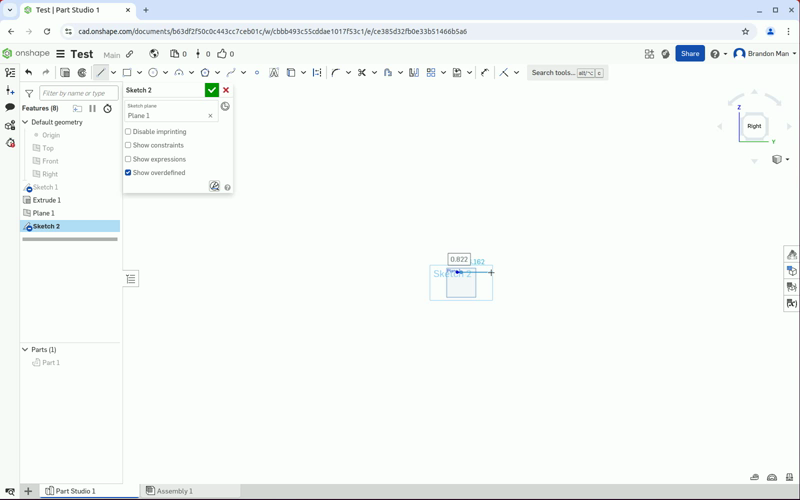
mouse_move(461, 258)
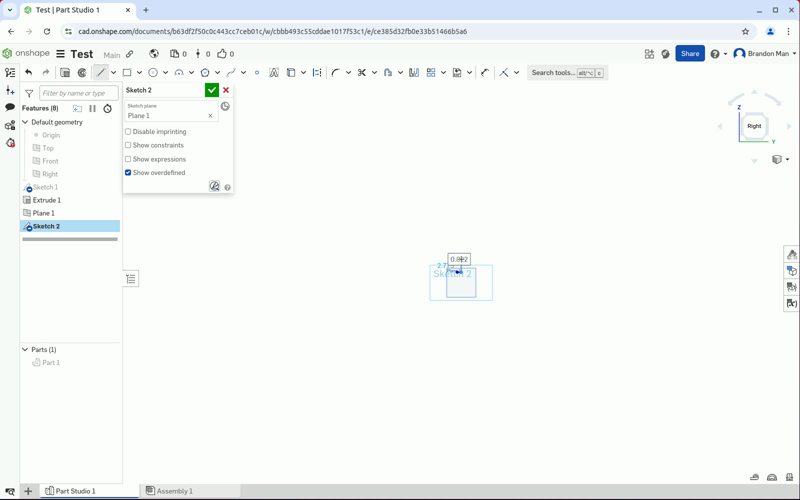
click(461, 258)
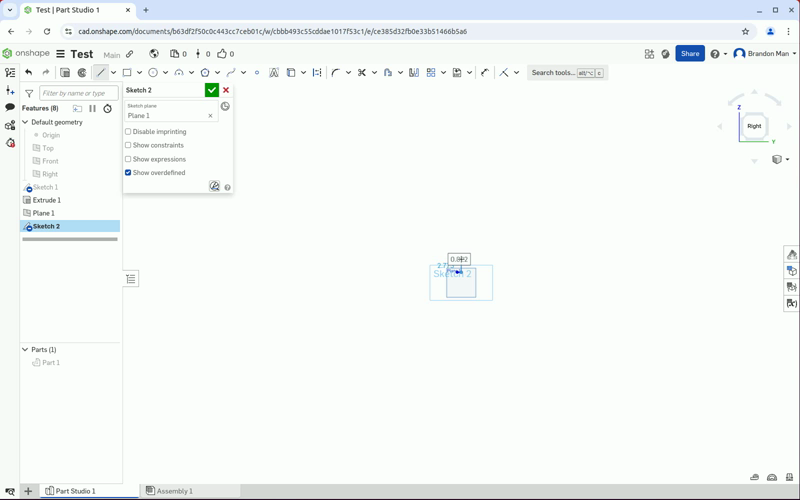
key_up(shift)
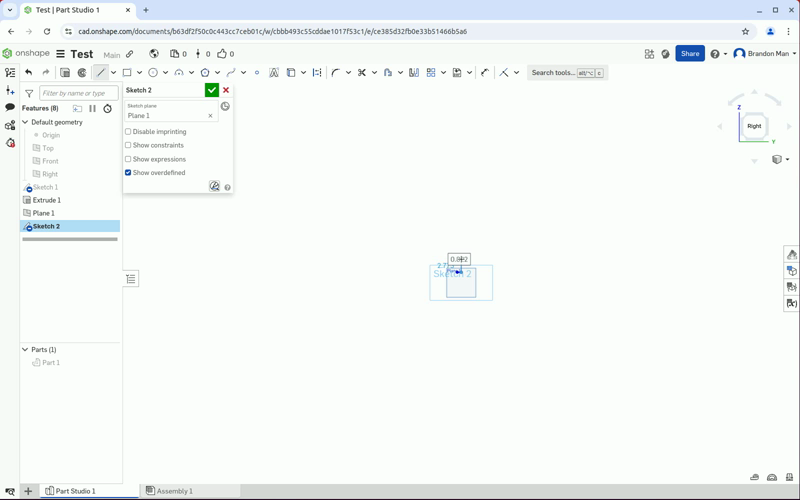
key_down(shift)
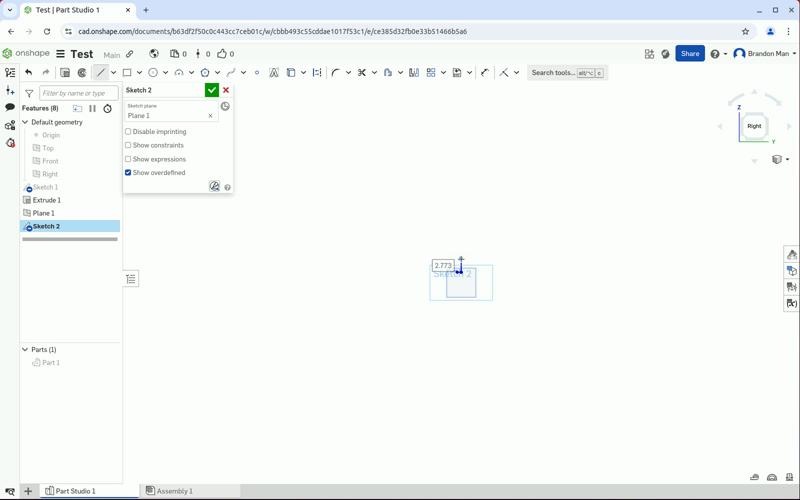
mouse_move(491, 258)
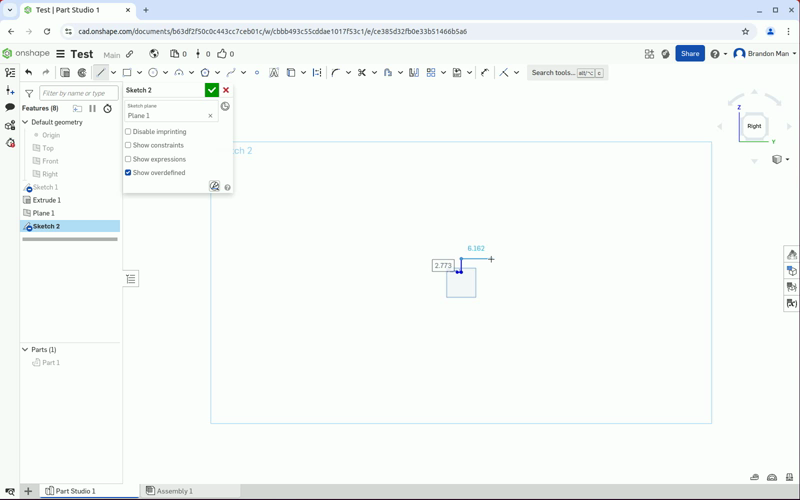
mouse_move(457, 258)
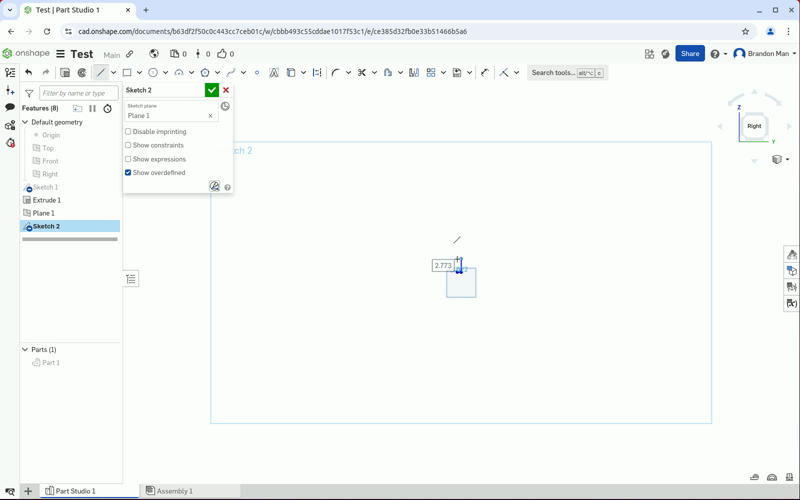
scroll(6)
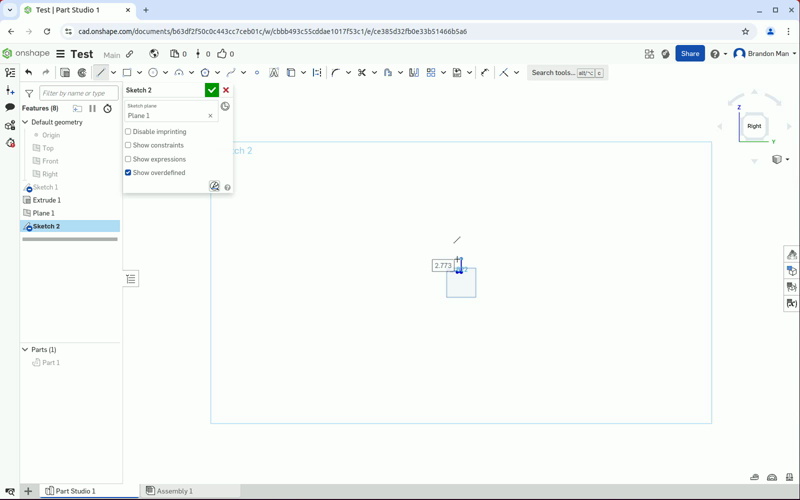
scroll(6)
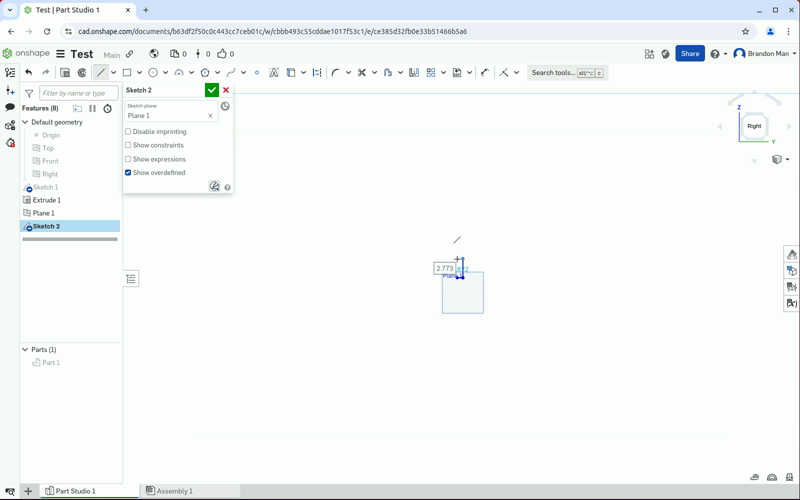
scroll(6)
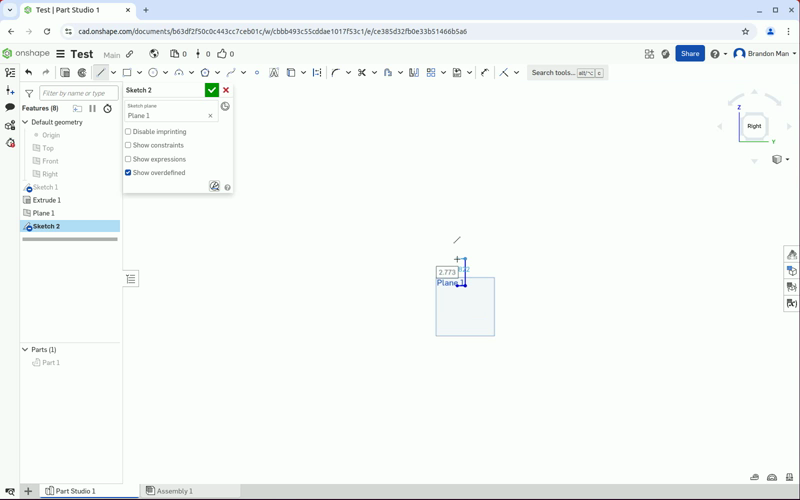
scroll(6)
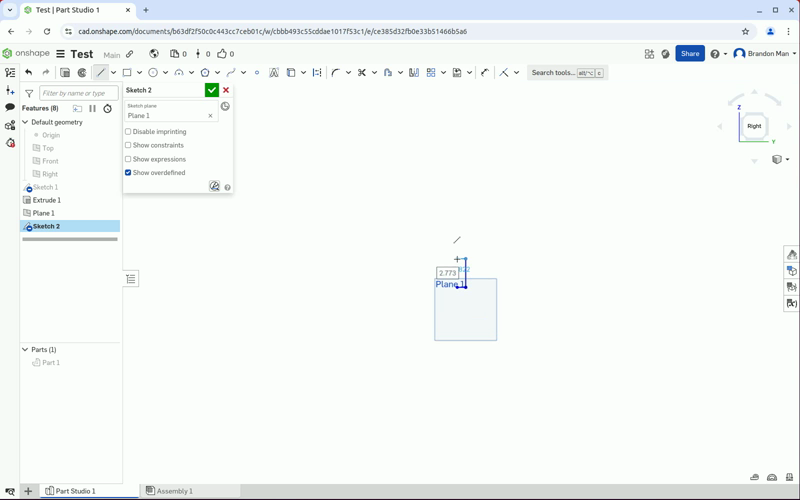
scroll(6)
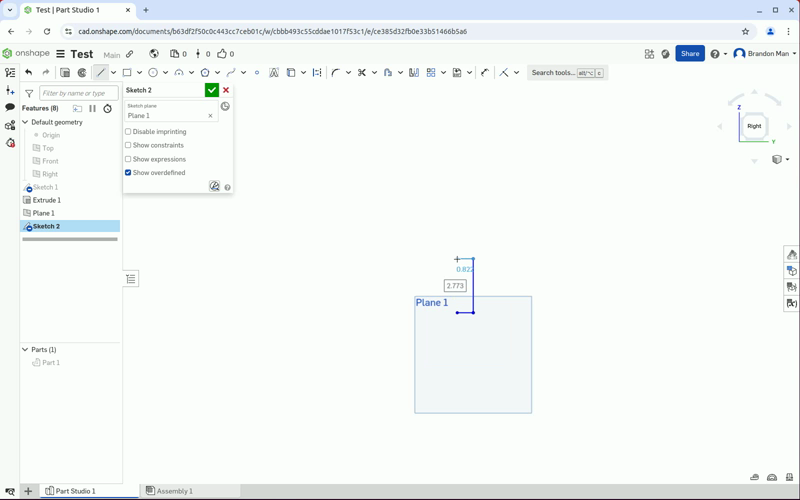
scroll(6)
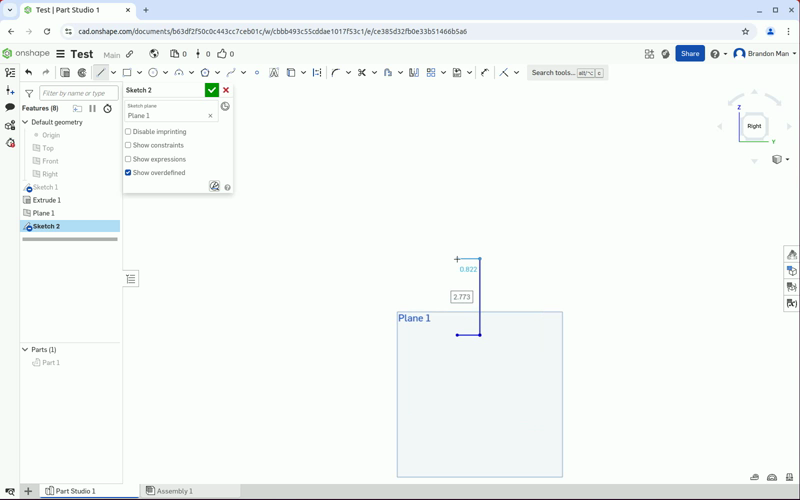
scroll(6)
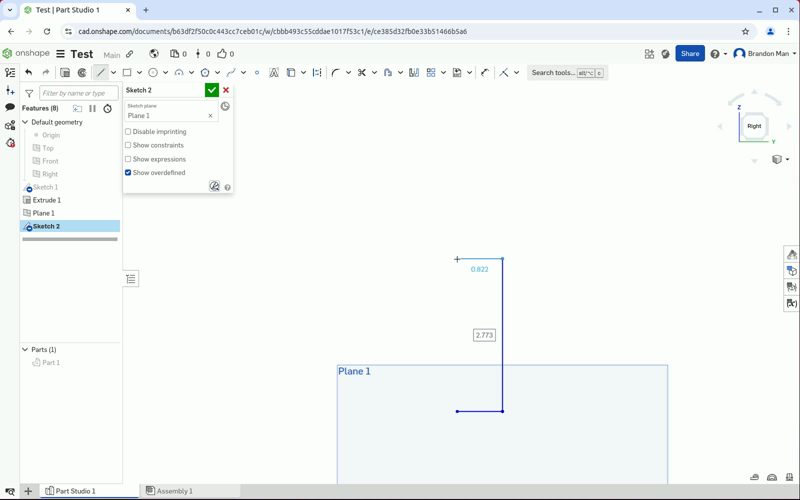
click(457, 258)
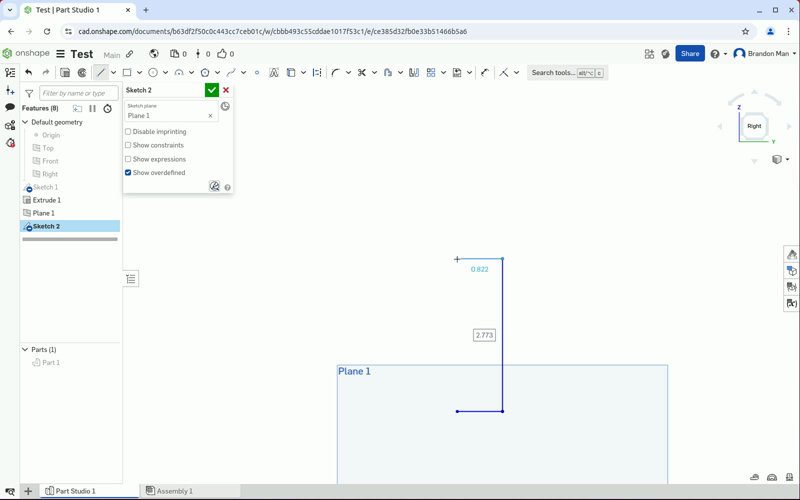
scroll(-6)
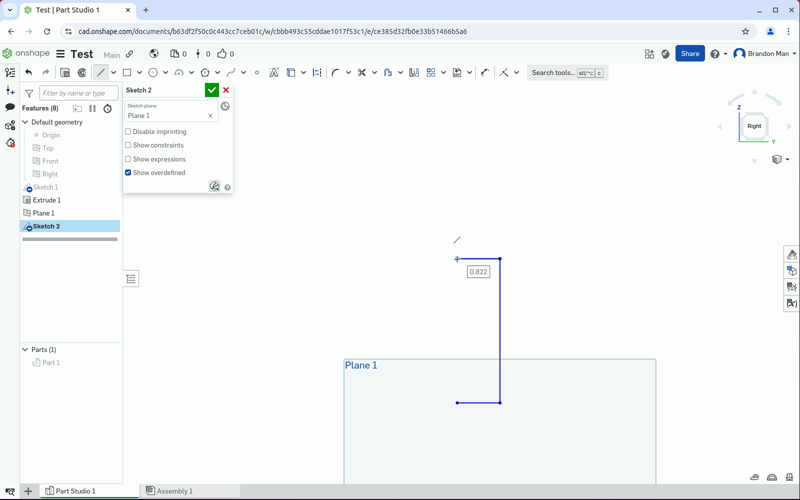
scroll(-6)
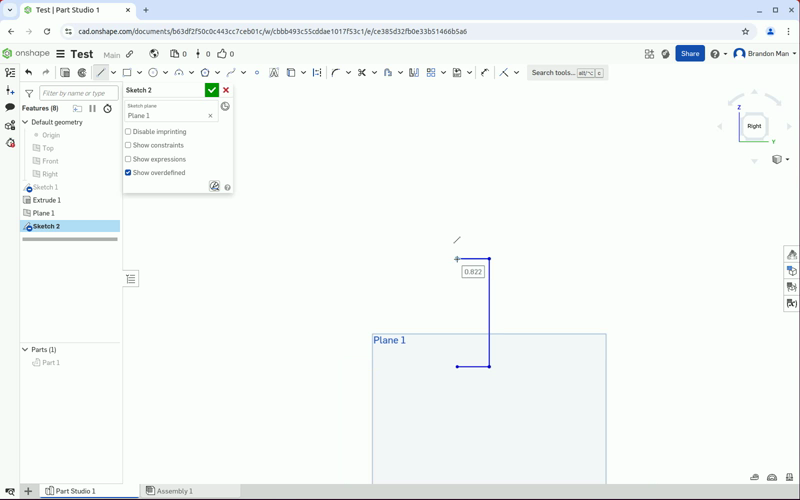
scroll(-6)
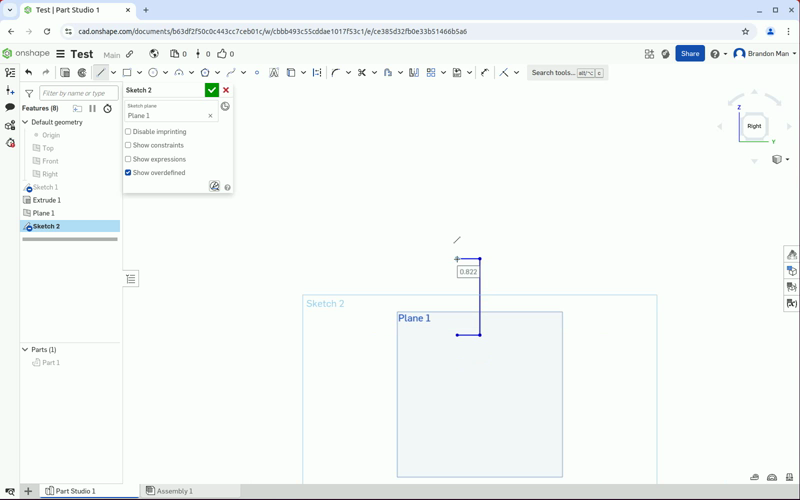
scroll(-6)
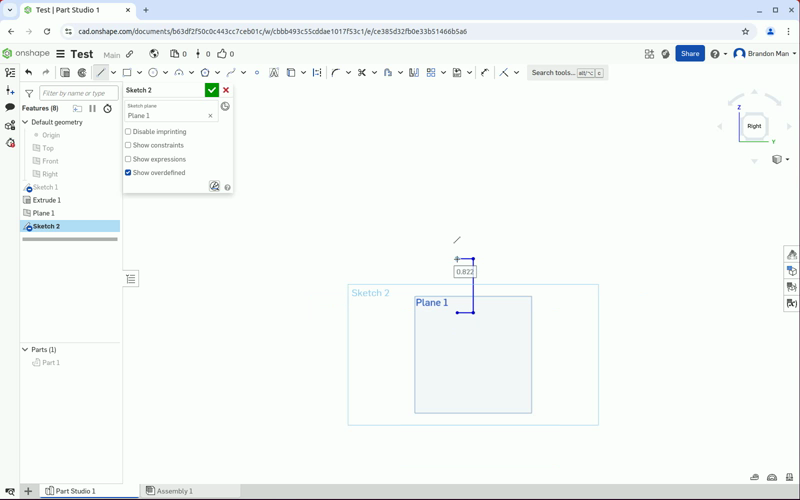
scroll(-6)
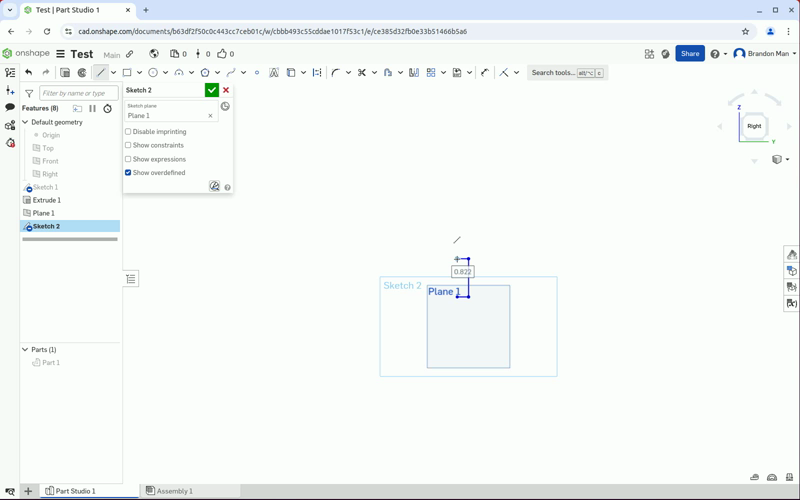
scroll(-6)
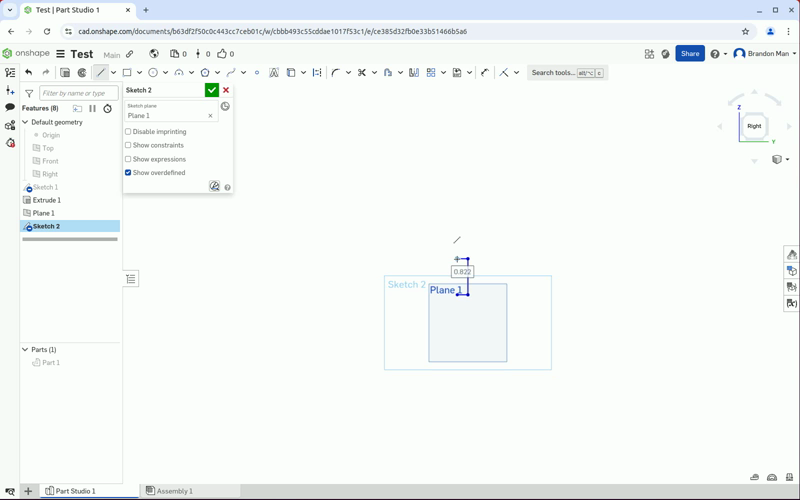
scroll(-6)
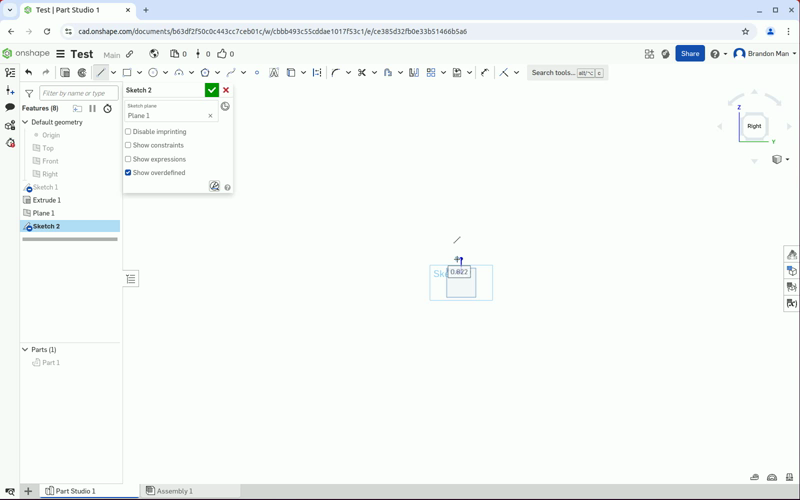
key_up(shift)
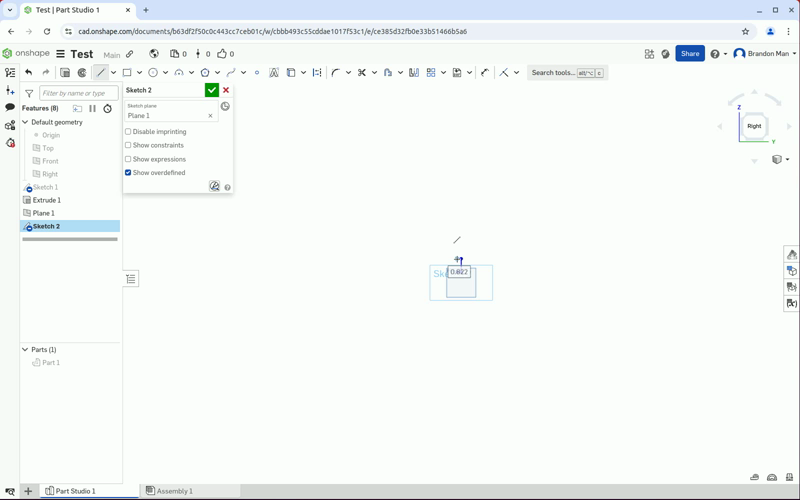
mouse_move(487, 258)
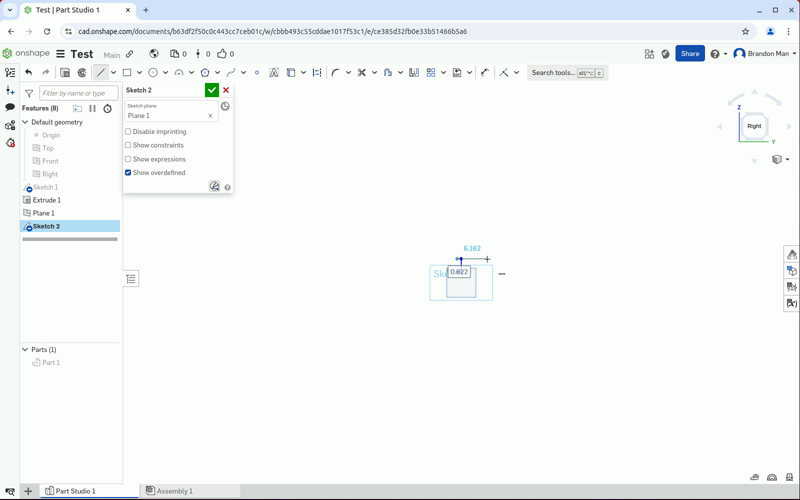
key_down(shift)
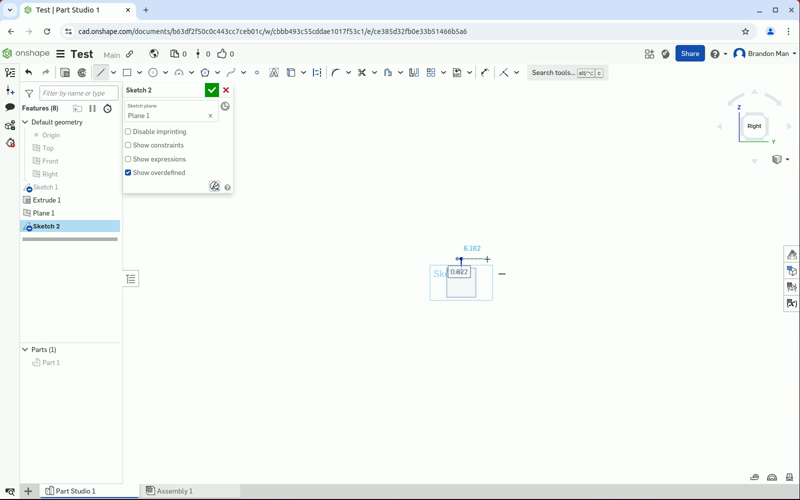
mouse_move(457, 272)
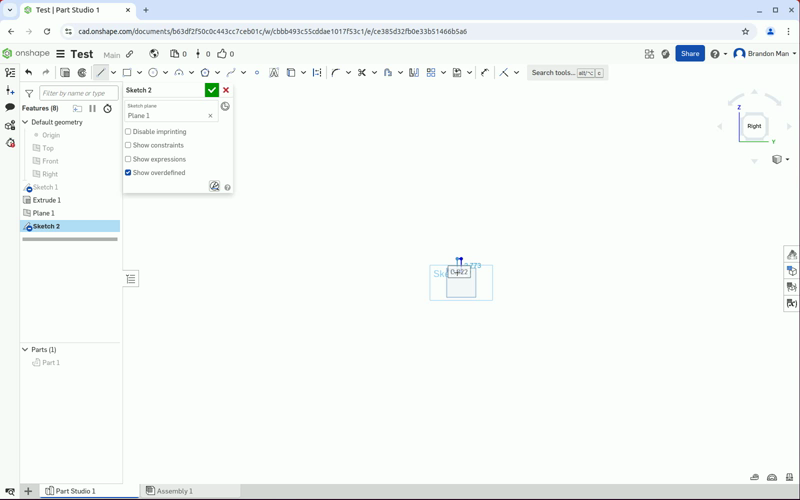
scroll(6)
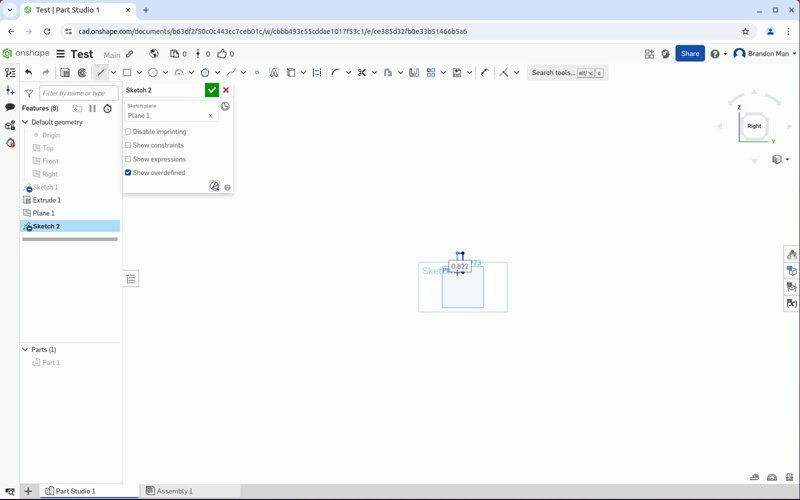
scroll(6)
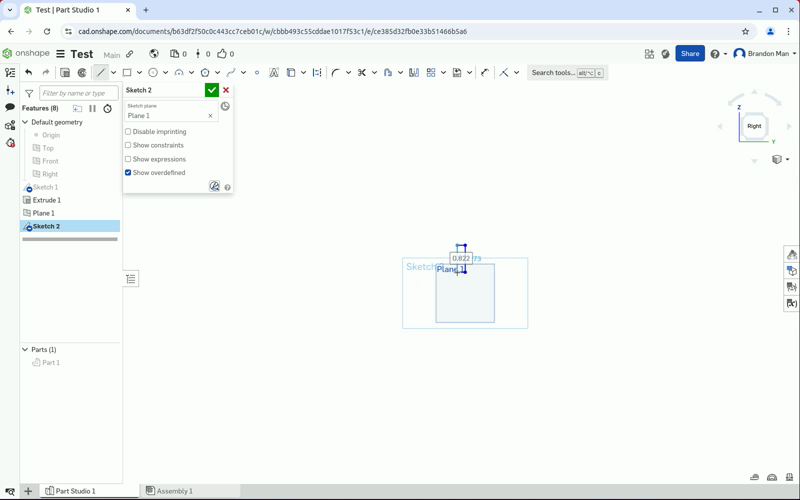
scroll(6)
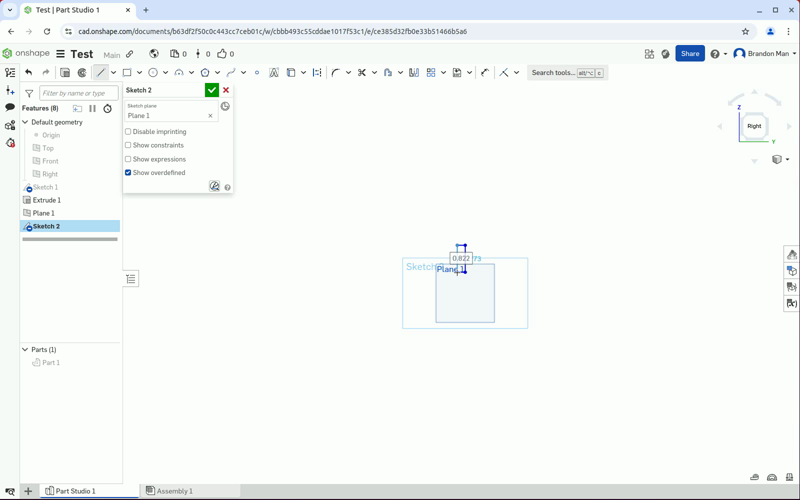
scroll(6)
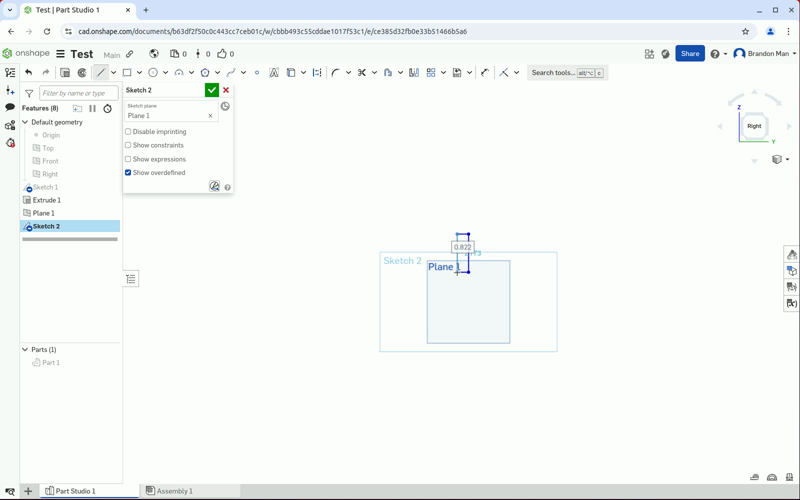
scroll(6)
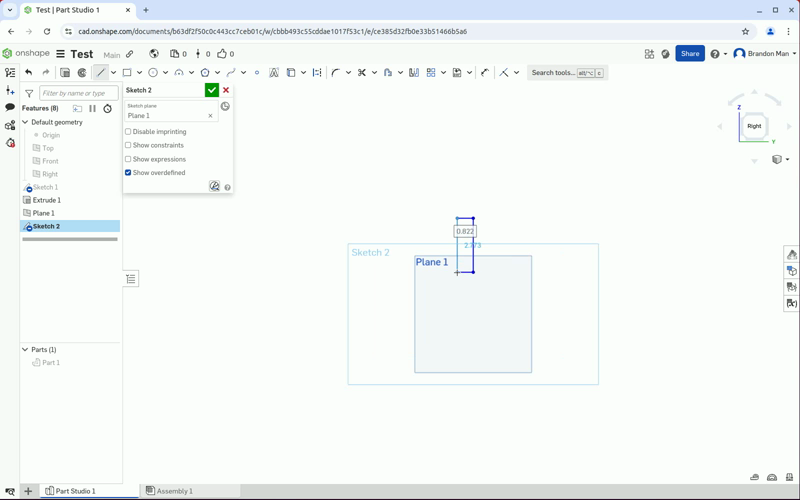
scroll(6)
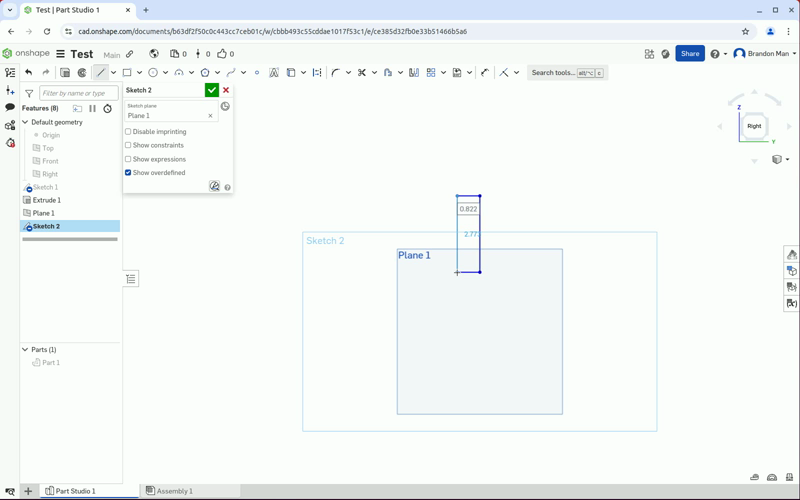
scroll(6)
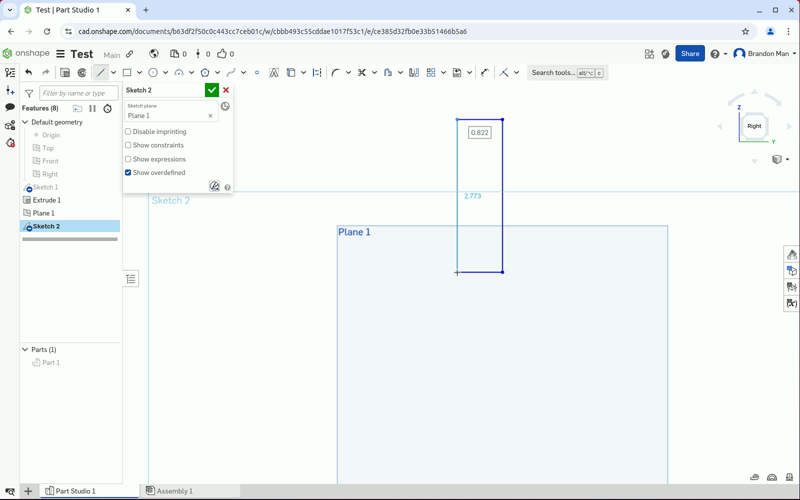
key_up(shift)
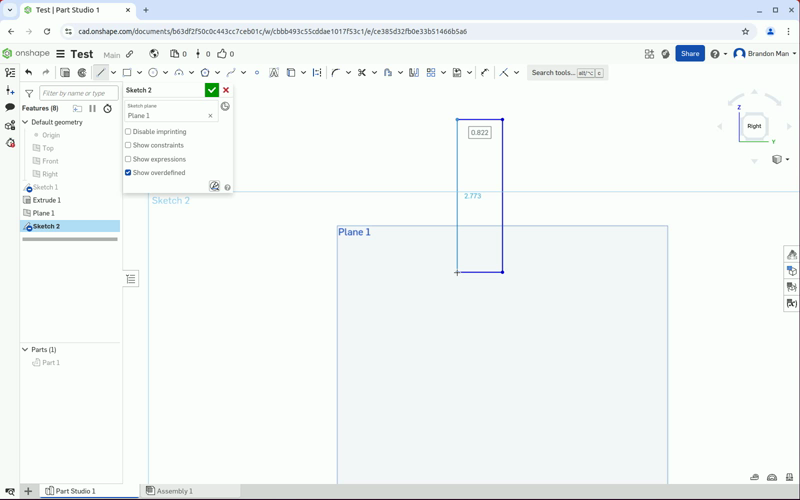
click(457, 272)
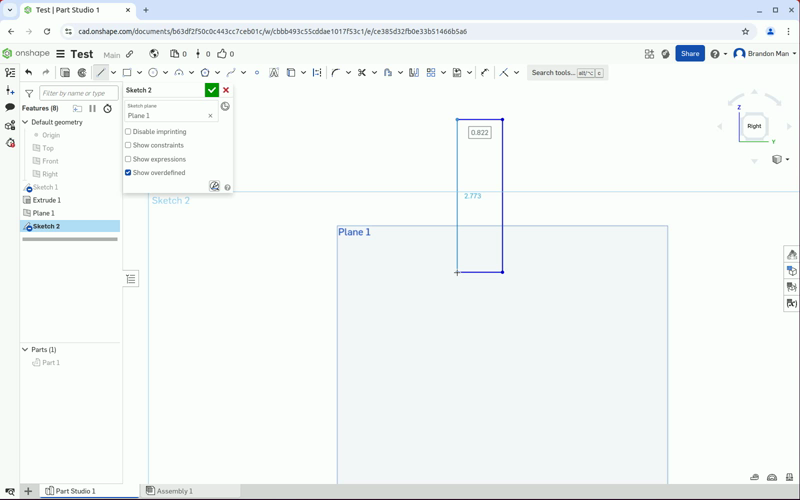
scroll(-6)
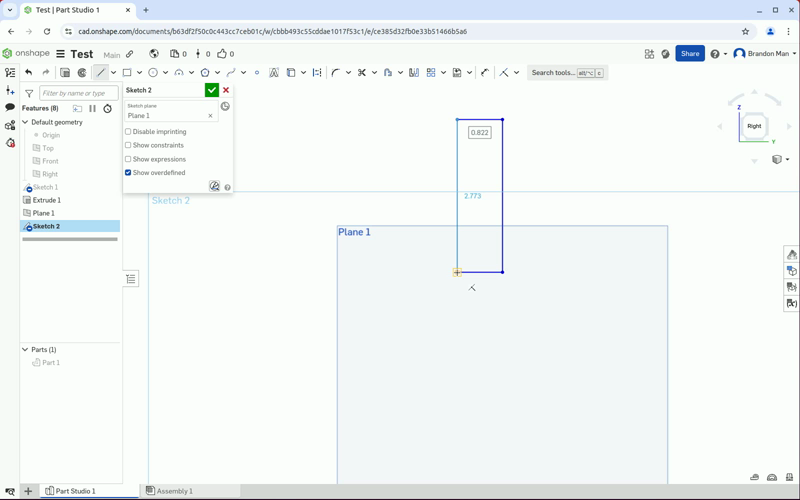
scroll(-6)
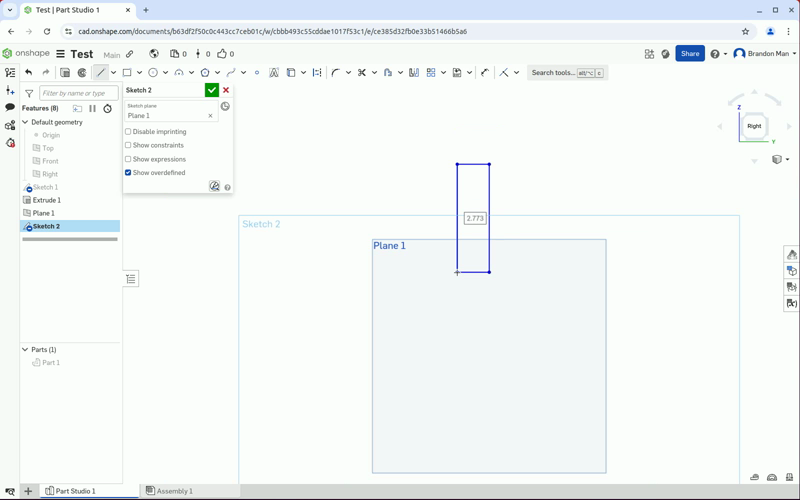
scroll(-6)
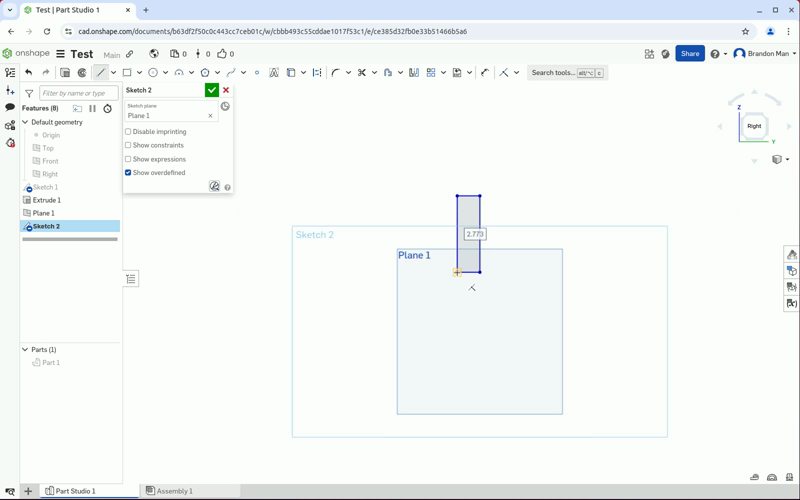
scroll(-6)
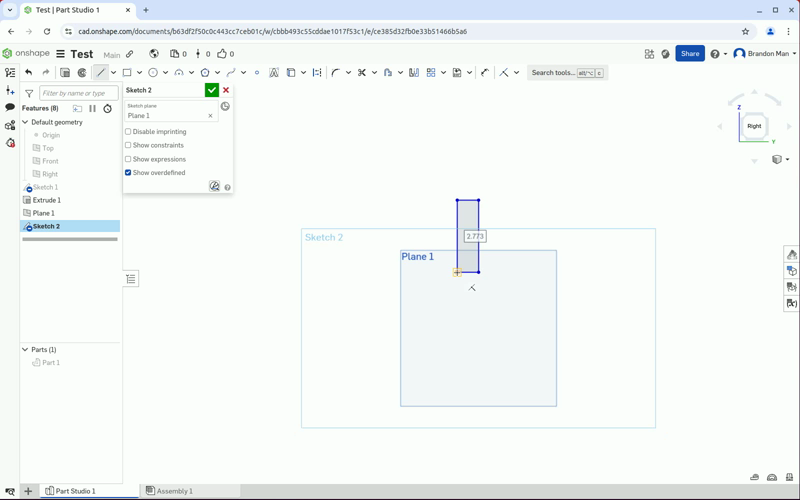
scroll(-6)
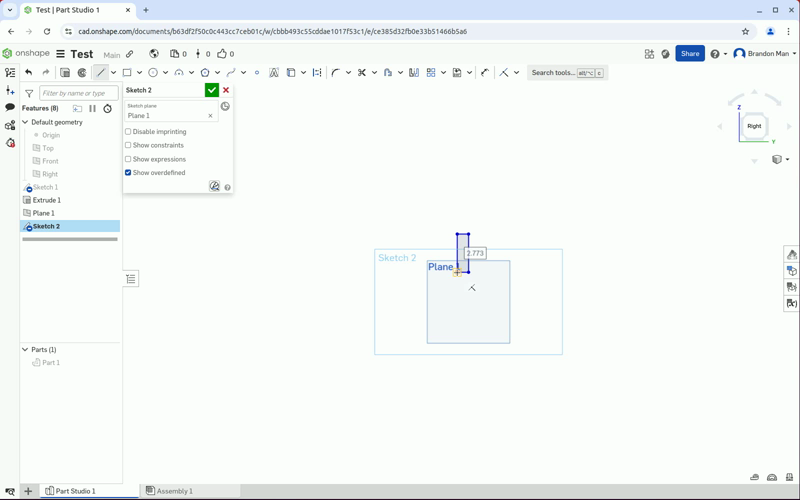
scroll(-6)
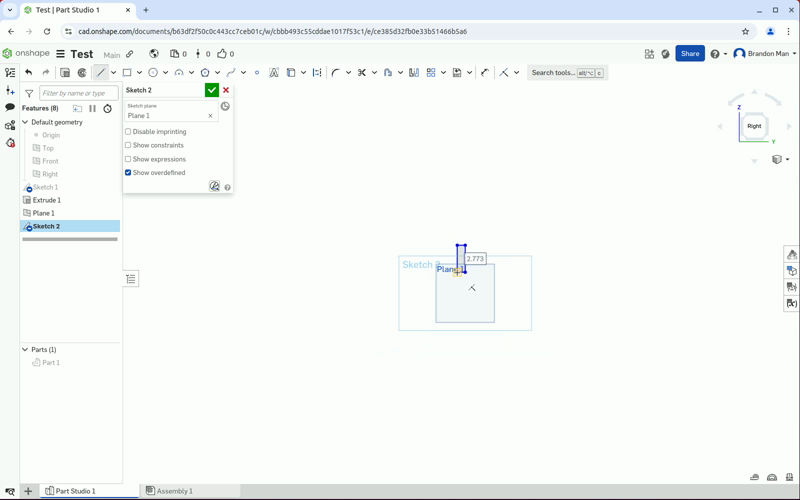
scroll(-6)
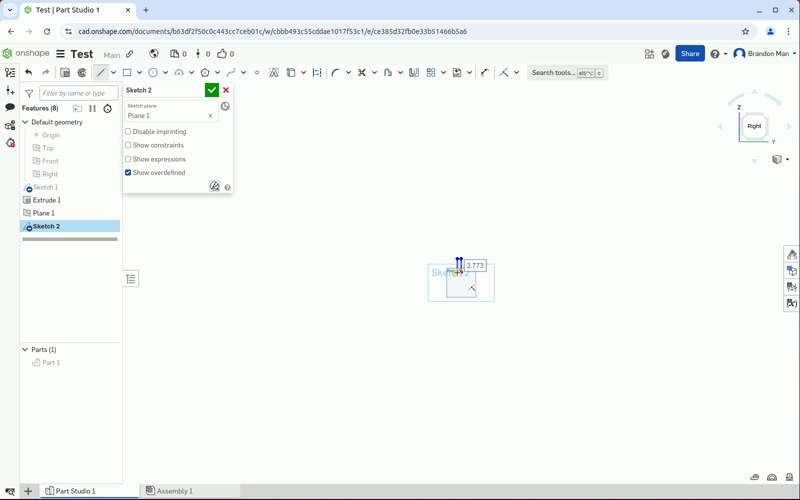
key(esc)
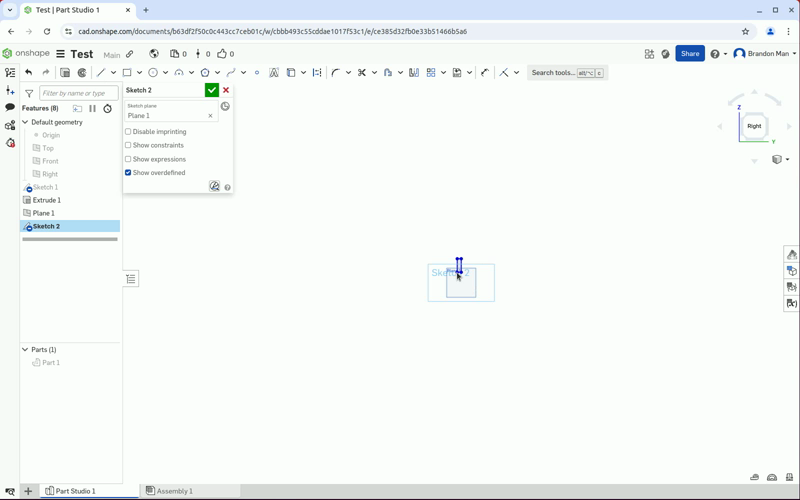
mouse_move(460, 270)
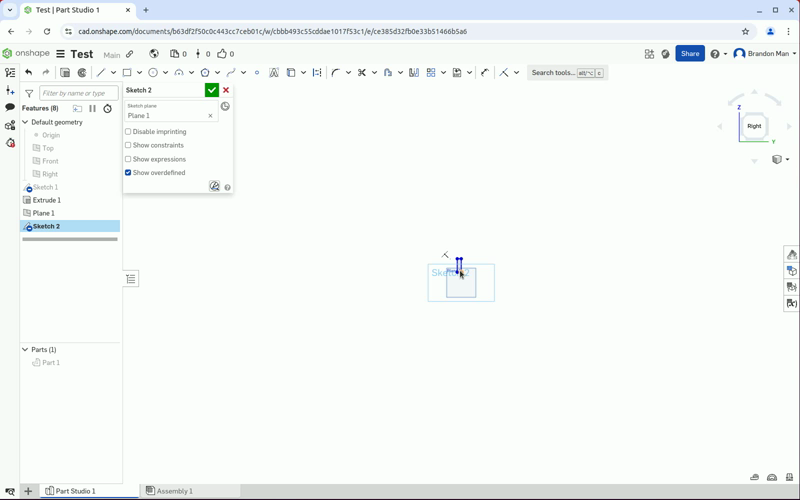
scroll(6)
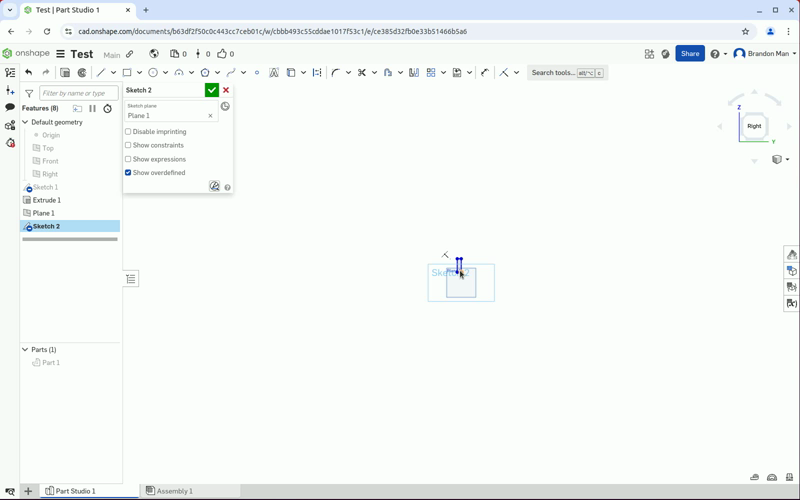
scroll(6)
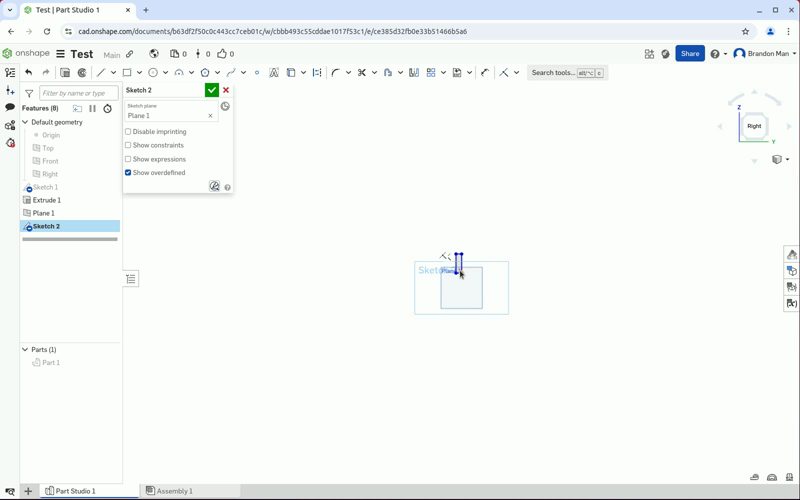
scroll(6)
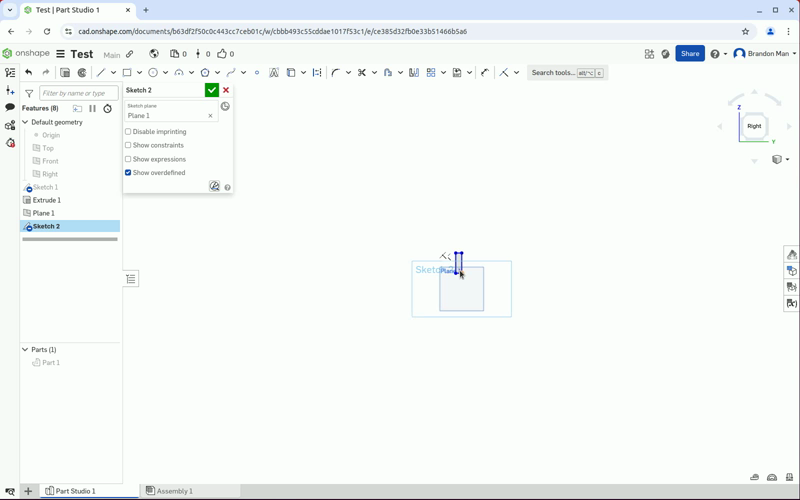
scroll(6)
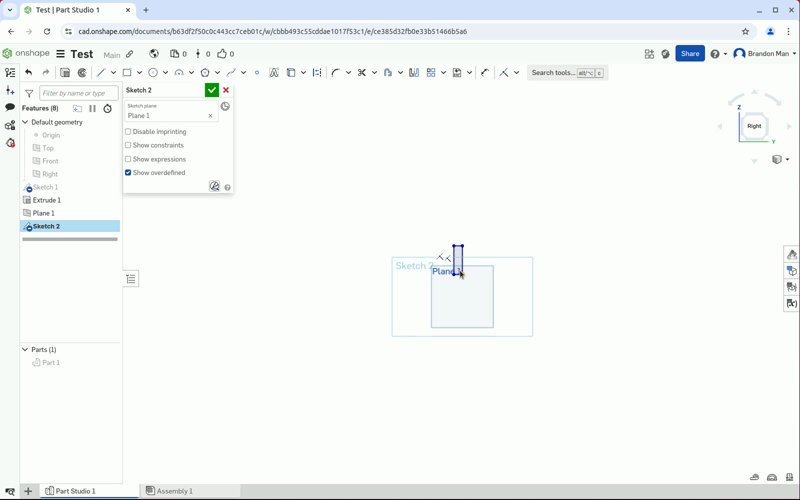
scroll(6)
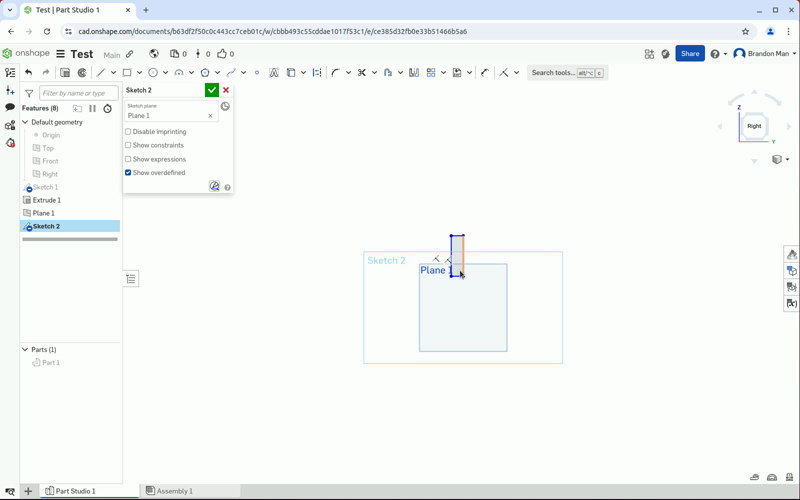
scroll(6)
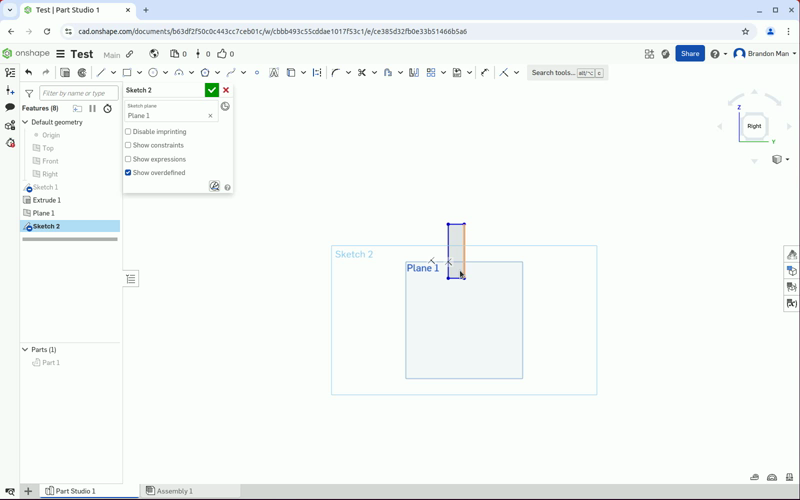
scroll(6)
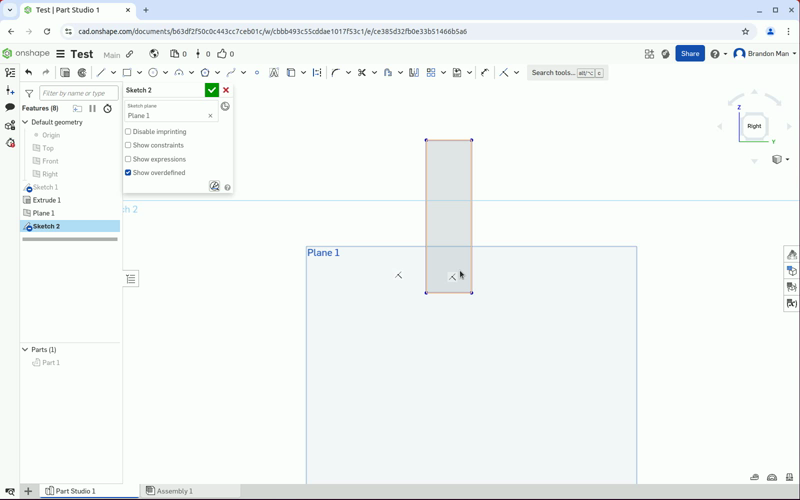
click(460, 270)
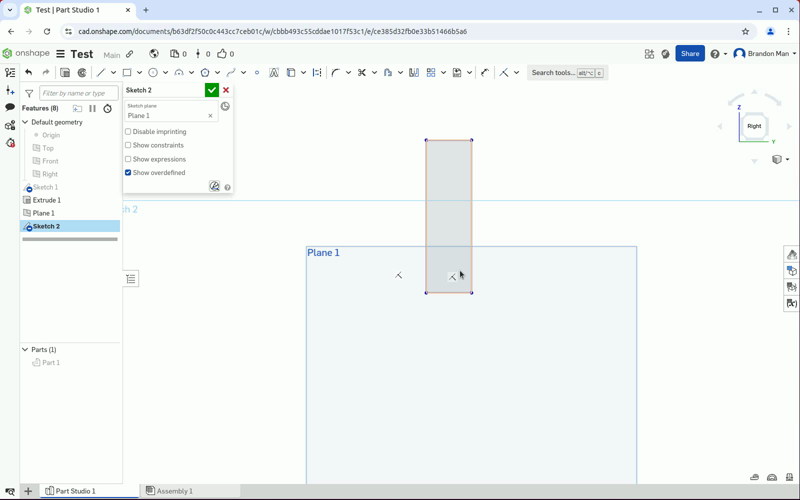
scroll(-6)
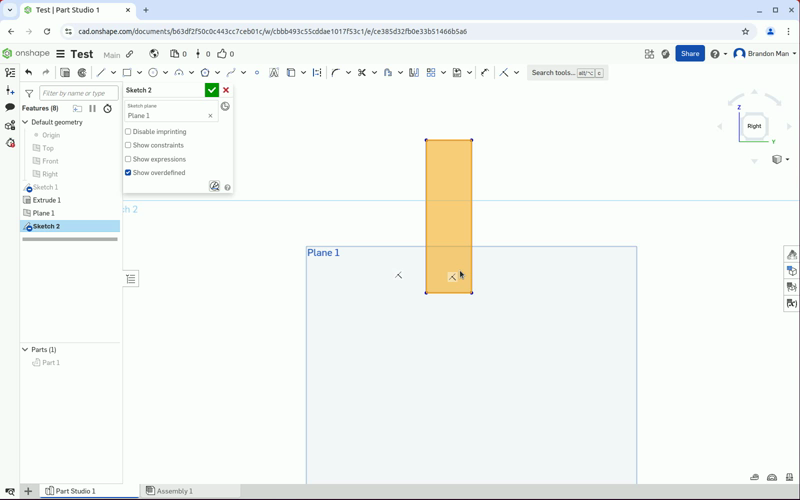
scroll(-6)
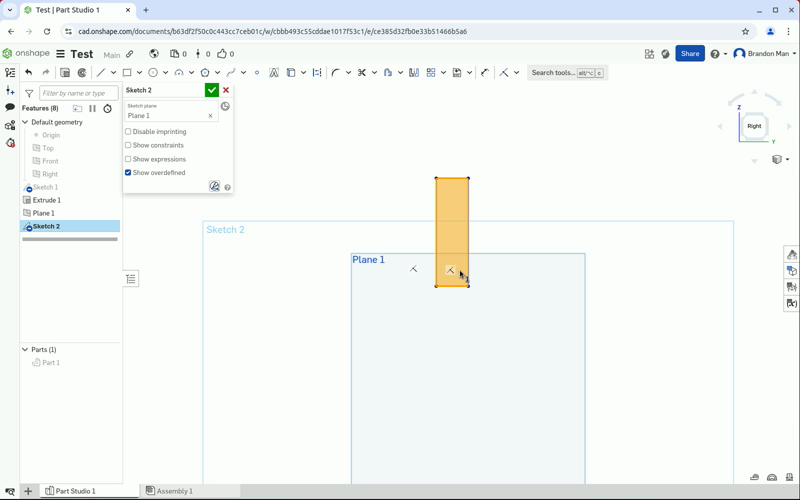
scroll(-6)
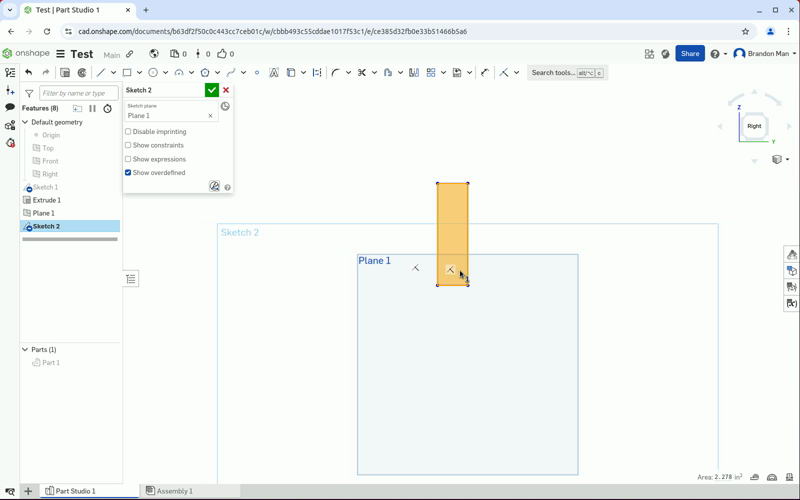
scroll(-6)
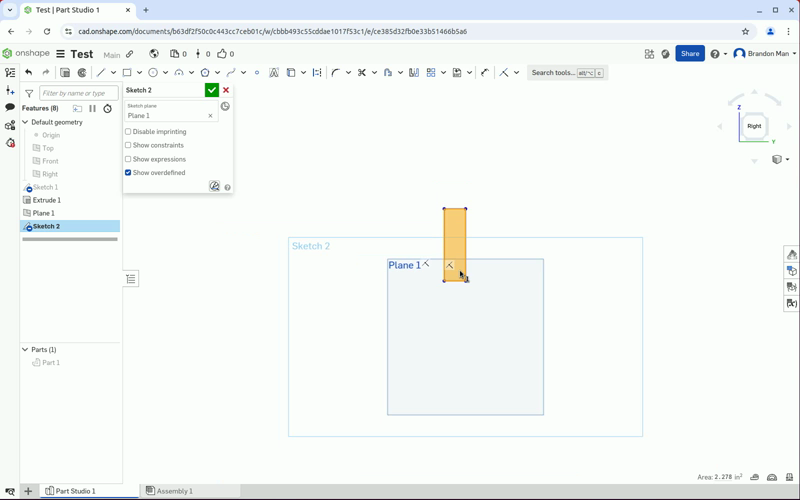
scroll(-6)
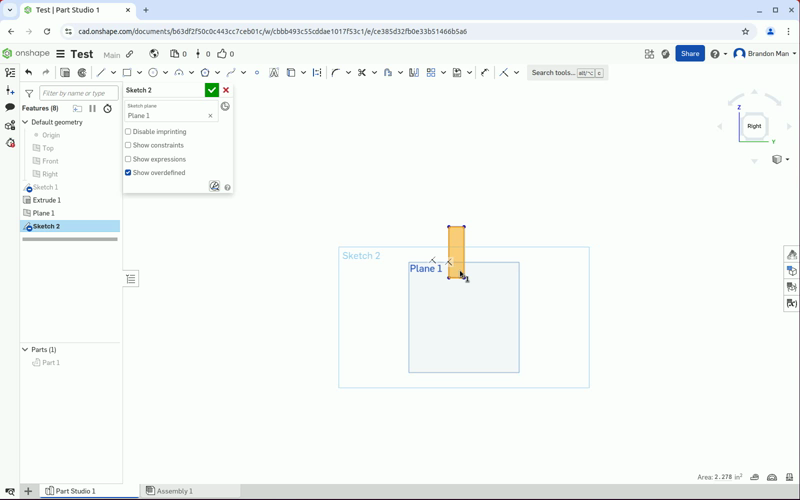
scroll(-6)
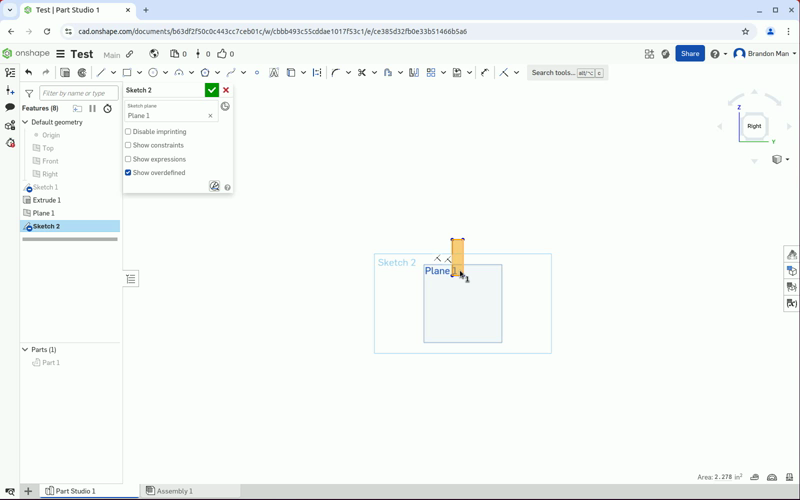
scroll(-6)
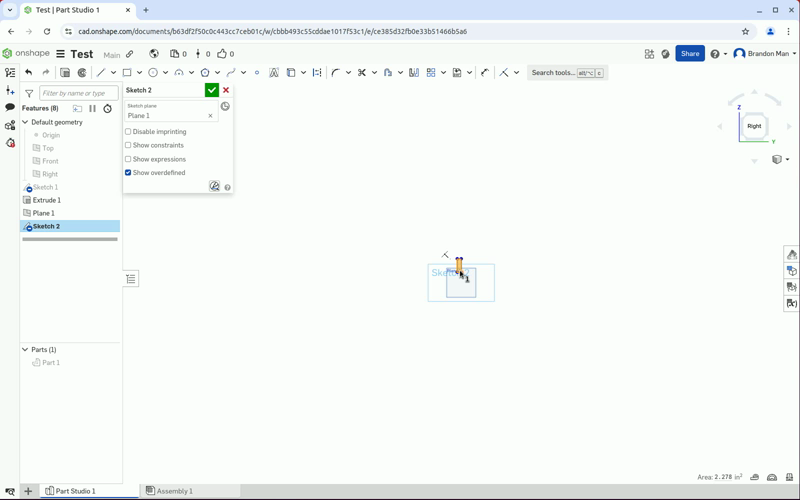
mouse_move(73, 352)
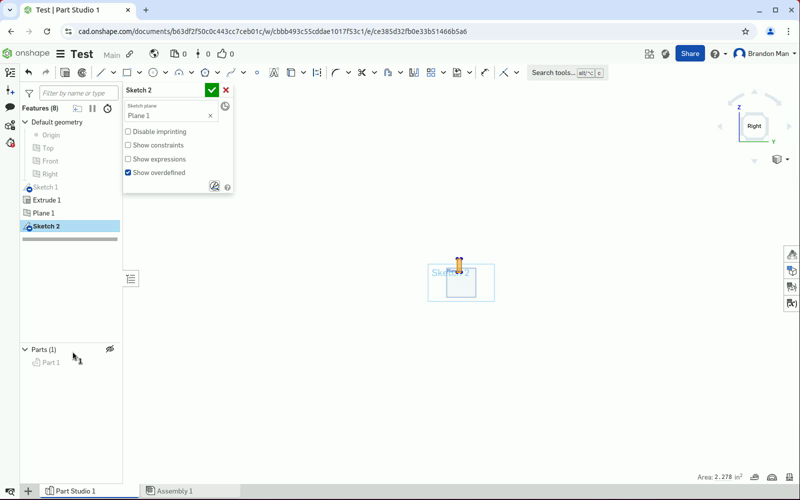
key(shift+y)
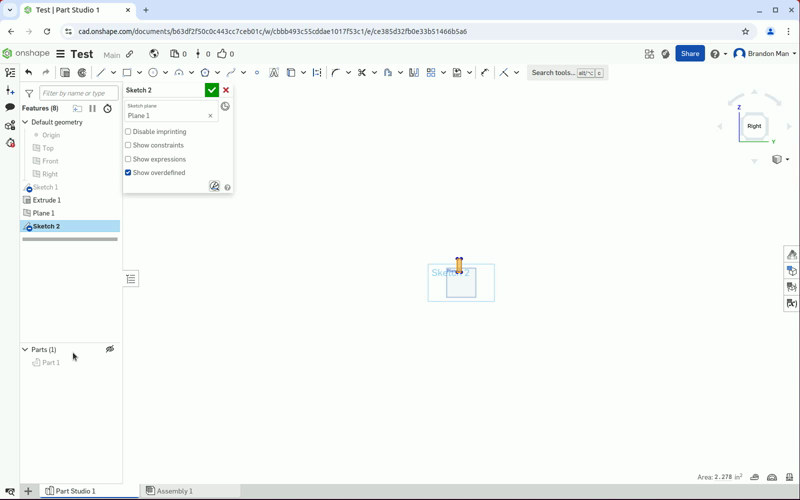
key(shift+e)
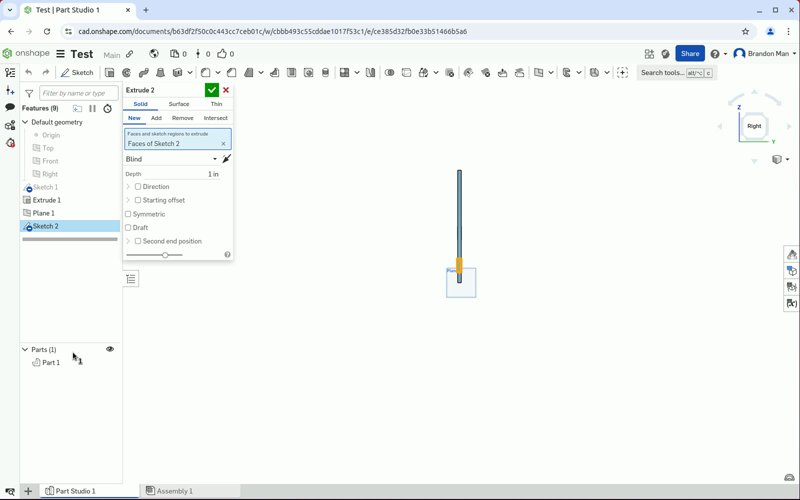
mouse_move(143, 106)
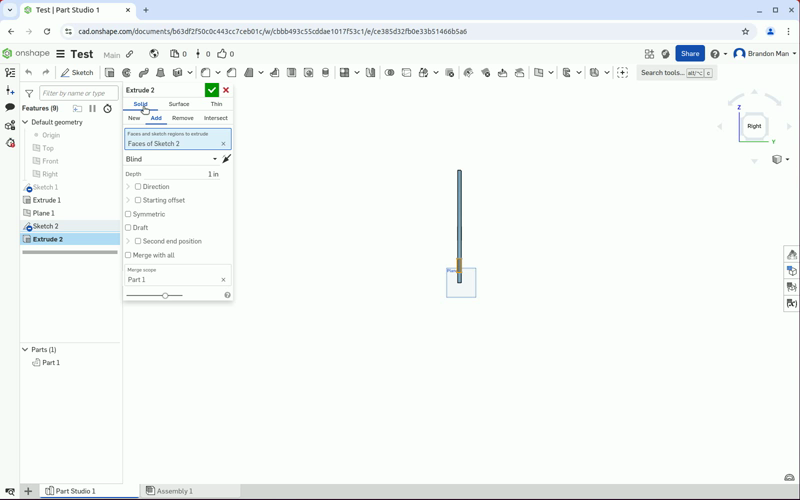
click(143, 106)
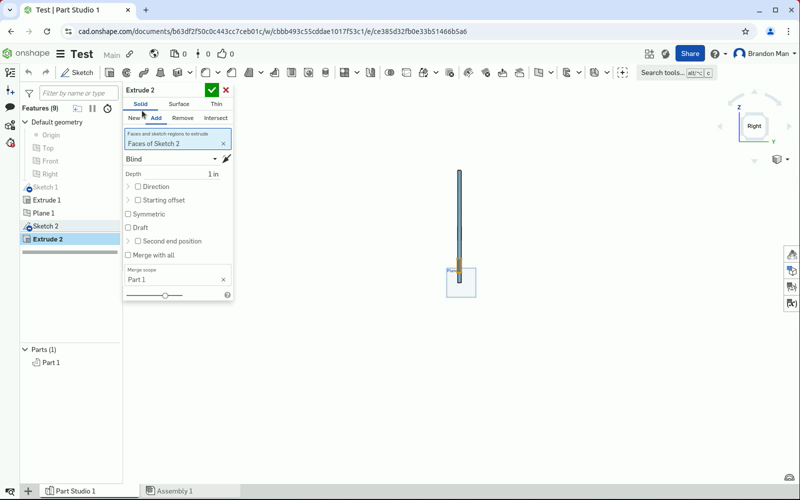
mouse_move(137, 120)
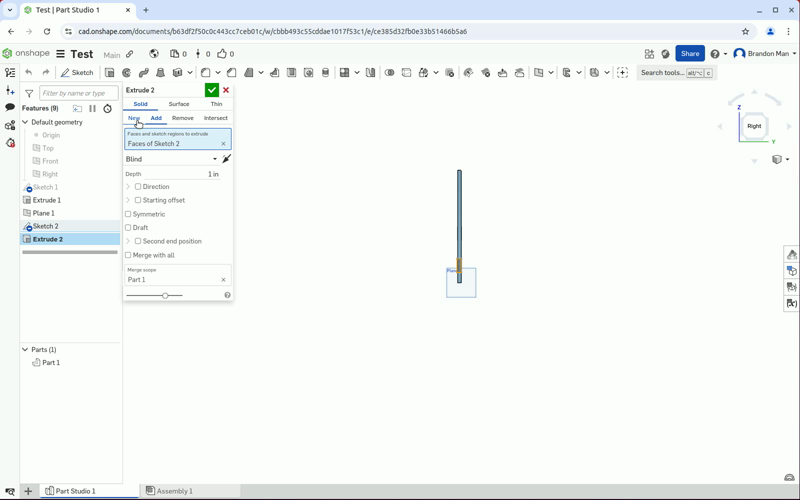
click(137, 120)
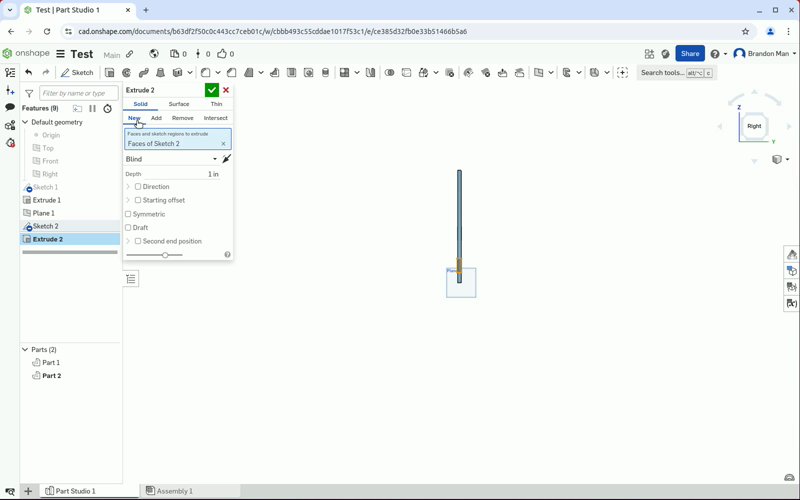
key(tab, 4)
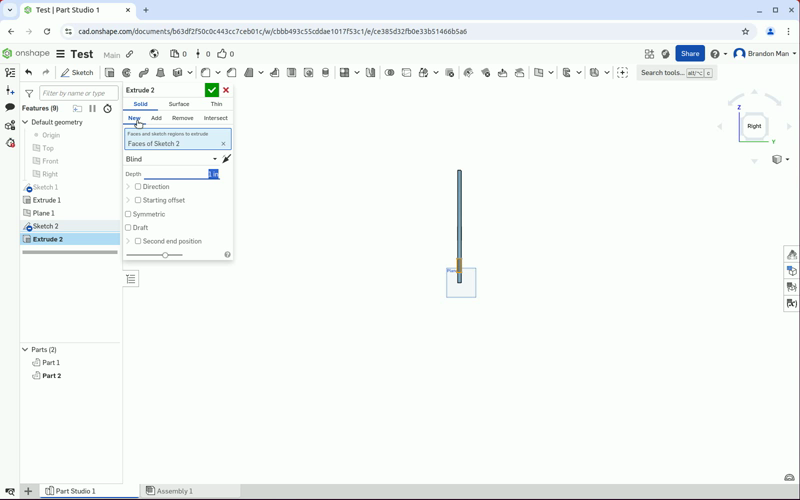
text(0.722)
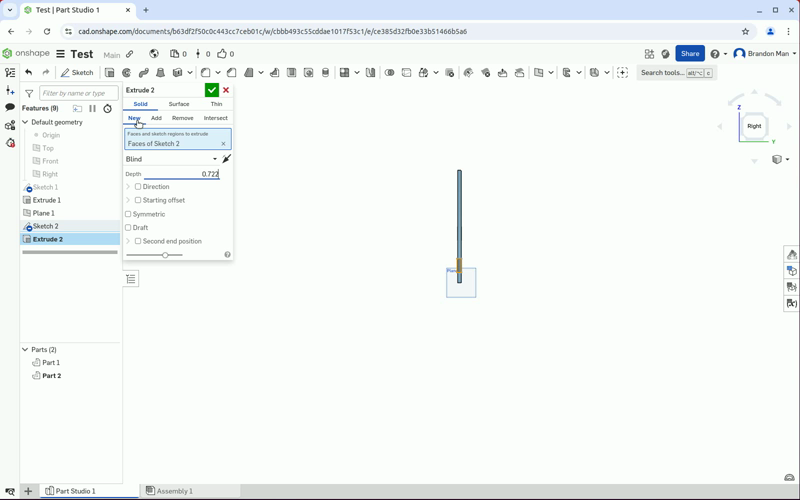
key(enter)
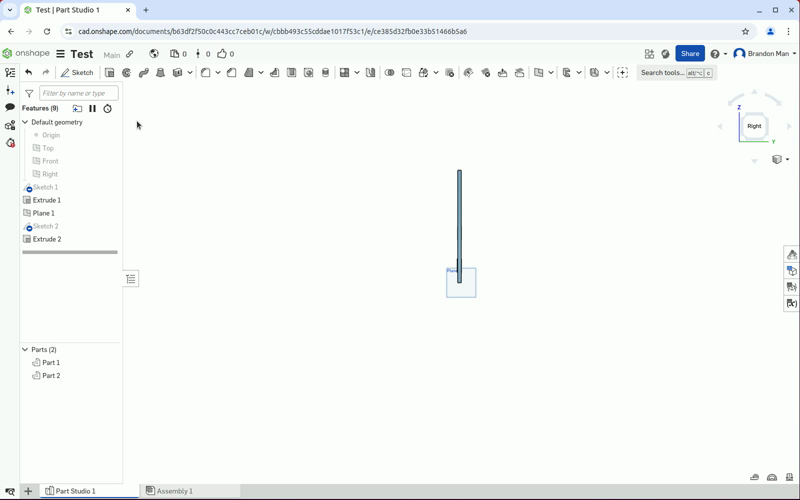
key(shift+h)
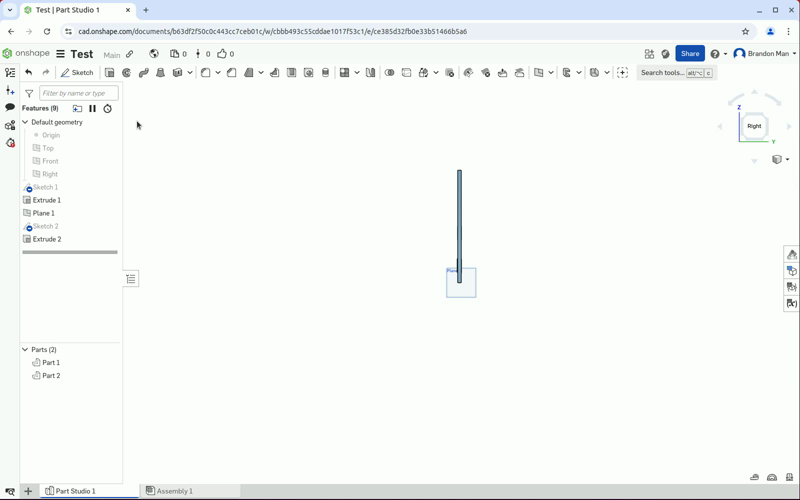
key(shift+h)
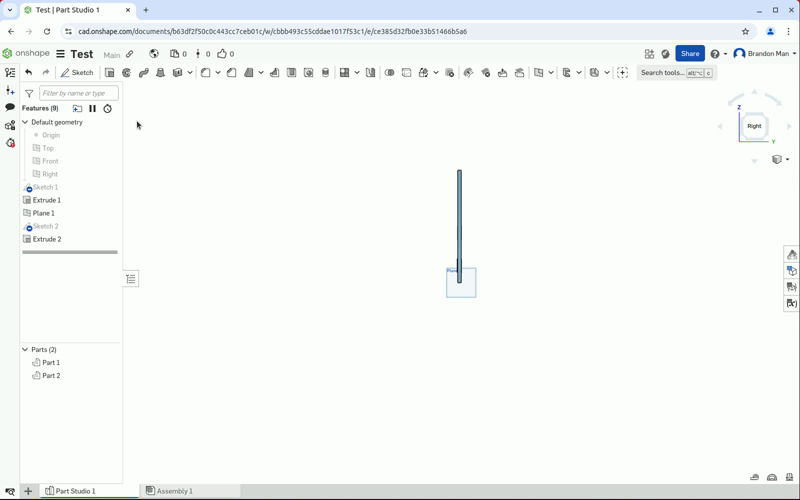
mouse_move(73, 189)
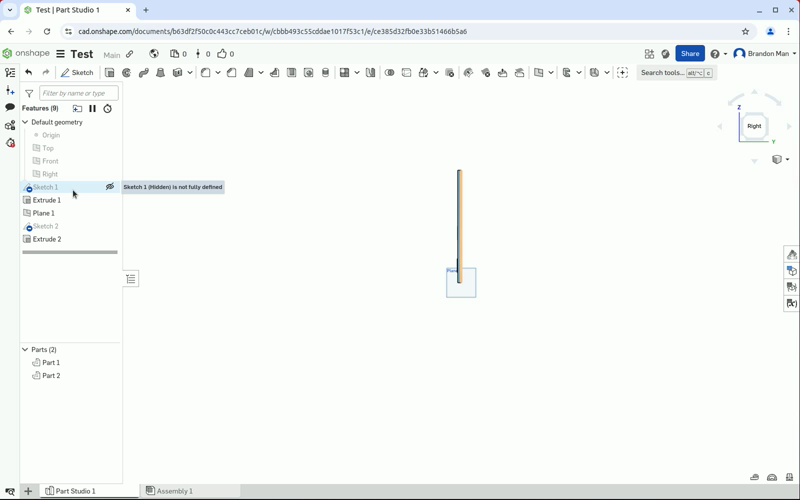
click(73, 189)
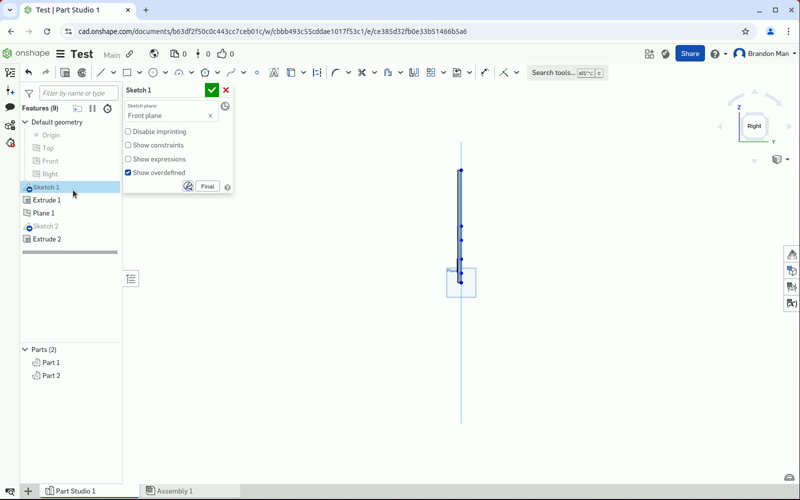
mouse_move(229, 92)
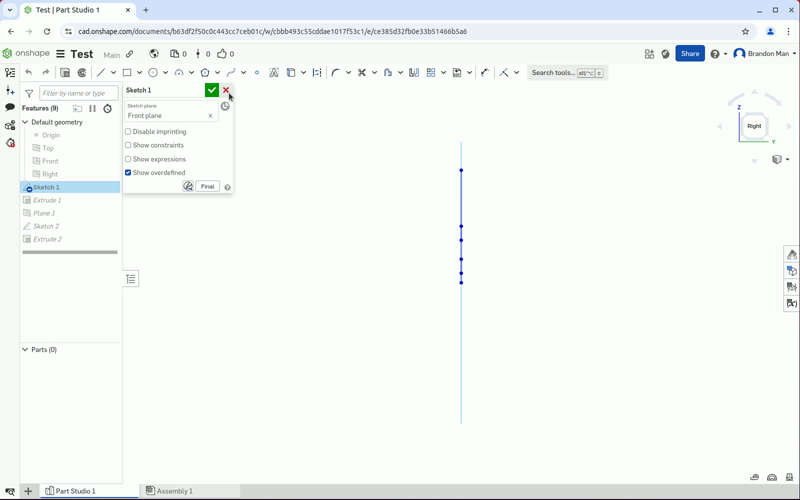
click(229, 92)
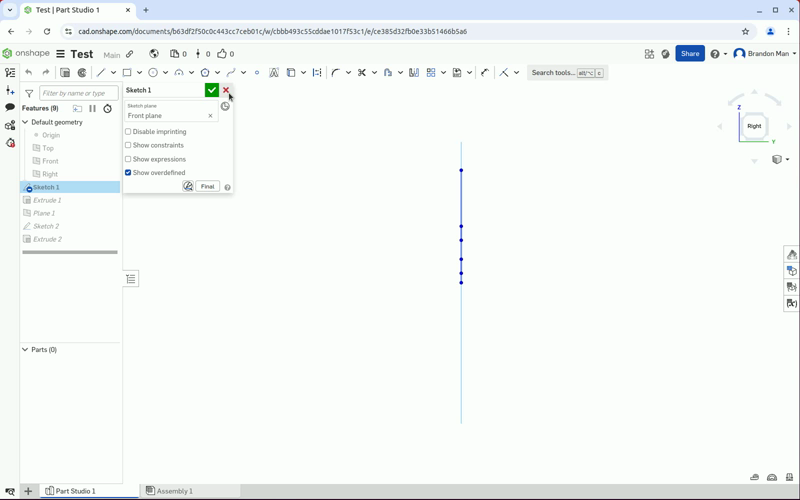
key(shift+s)
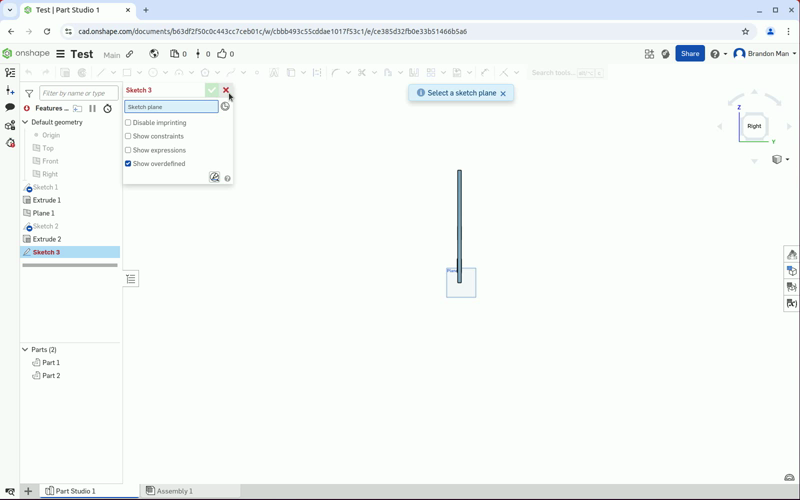
mouse_move(73, 215)
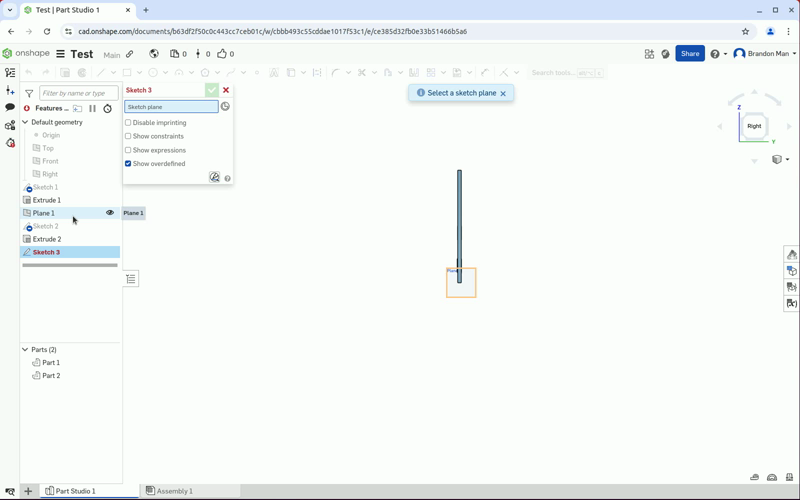
click(73, 215)
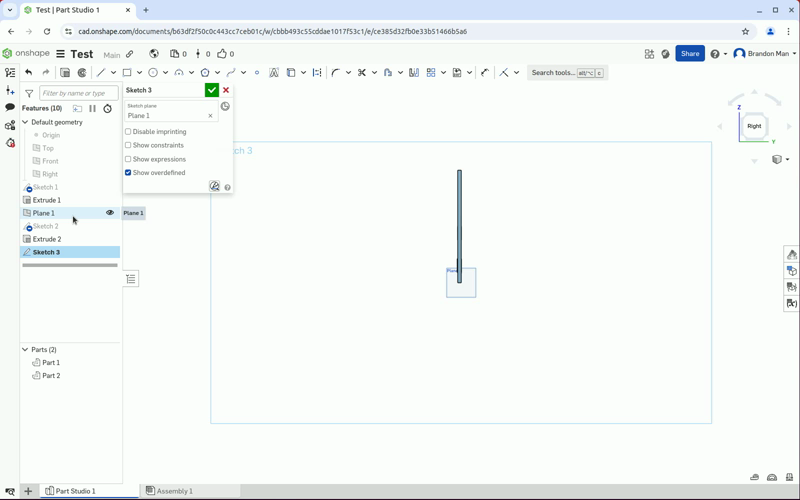
mouse_move(73, 352)
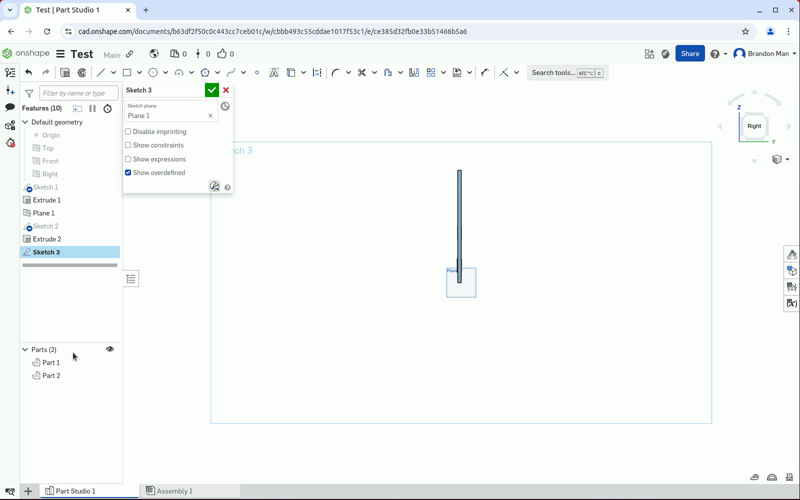
key(y)
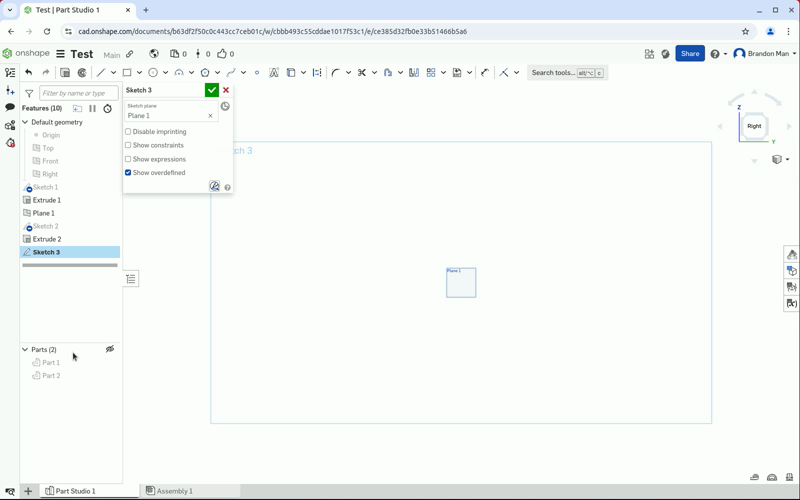
key(l)
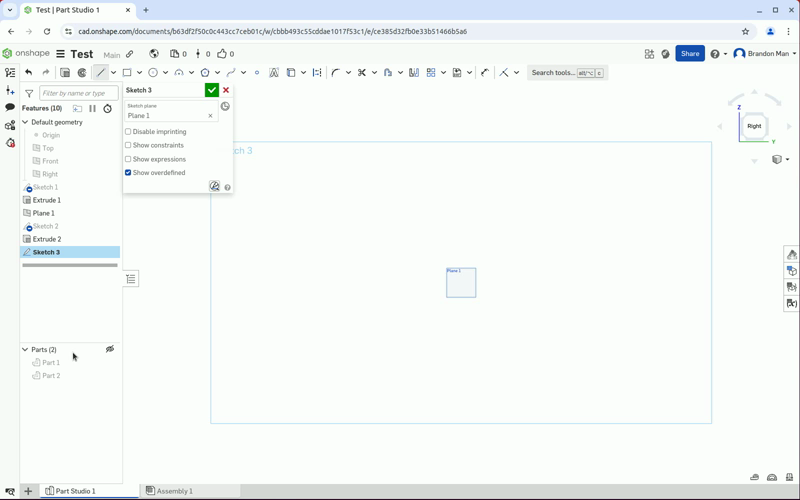
key_down(shift)
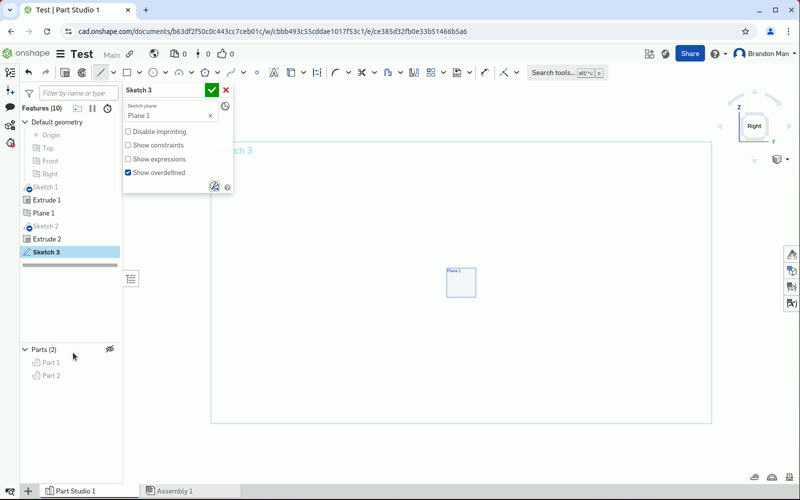
mouse_move(457, 239)
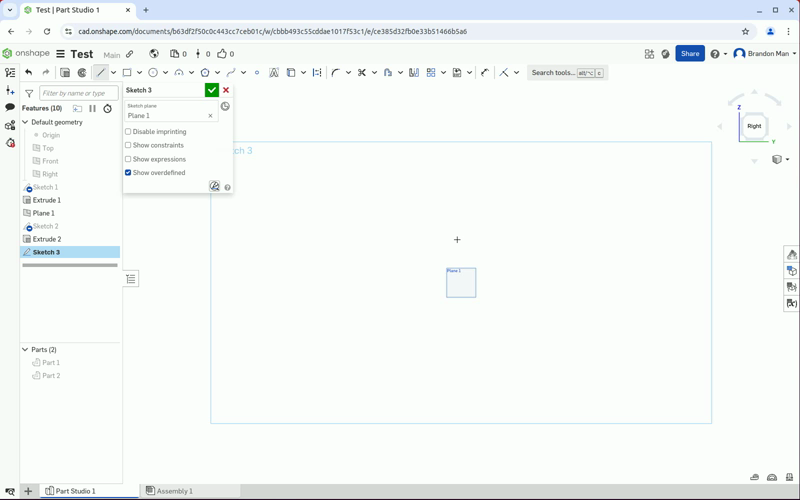
click(457, 239)
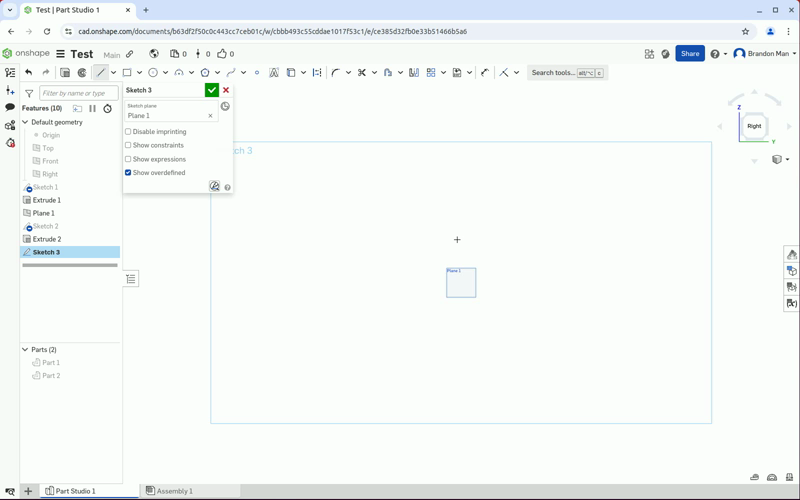
key_up(shift)
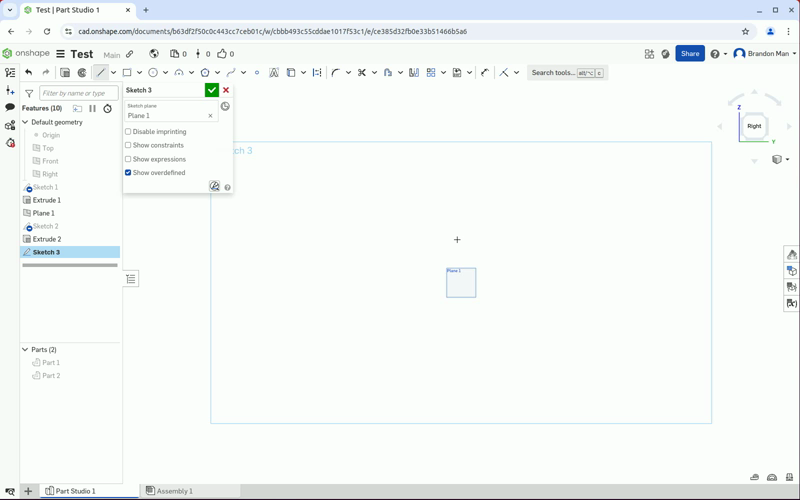
key_down(shift)
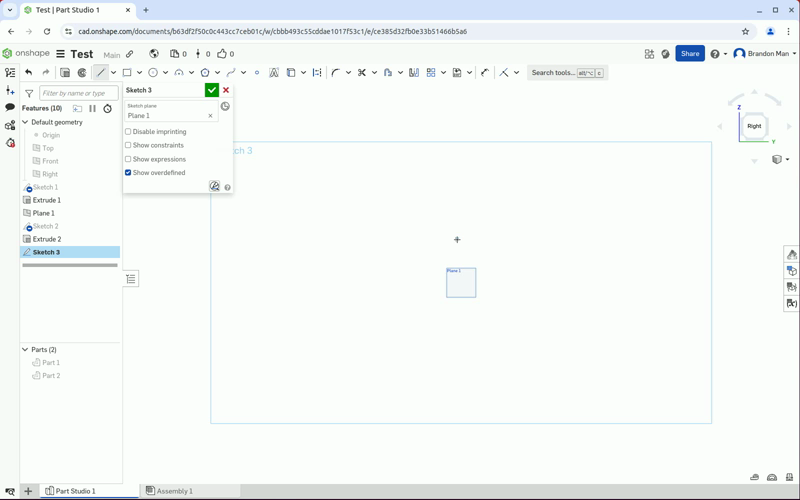
mouse_move(487, 239)
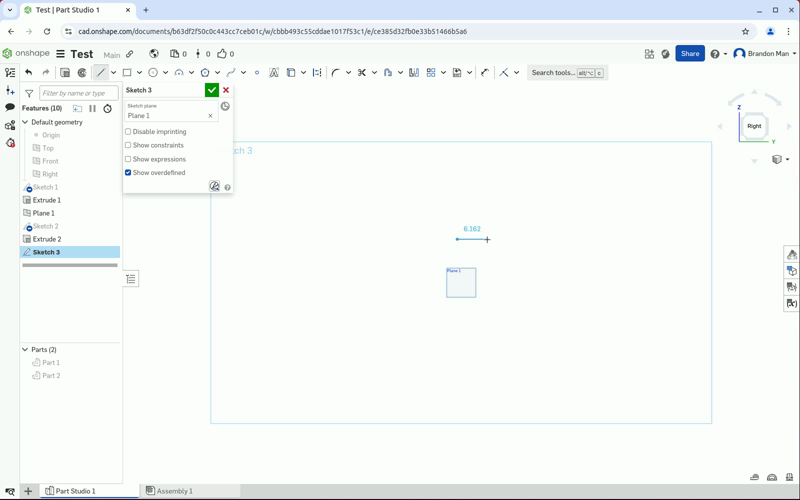
mouse_move(461, 239)
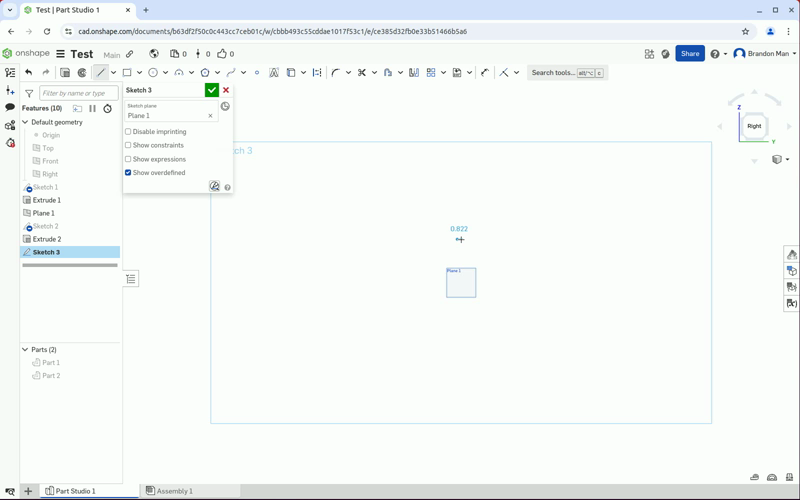
scroll(6)
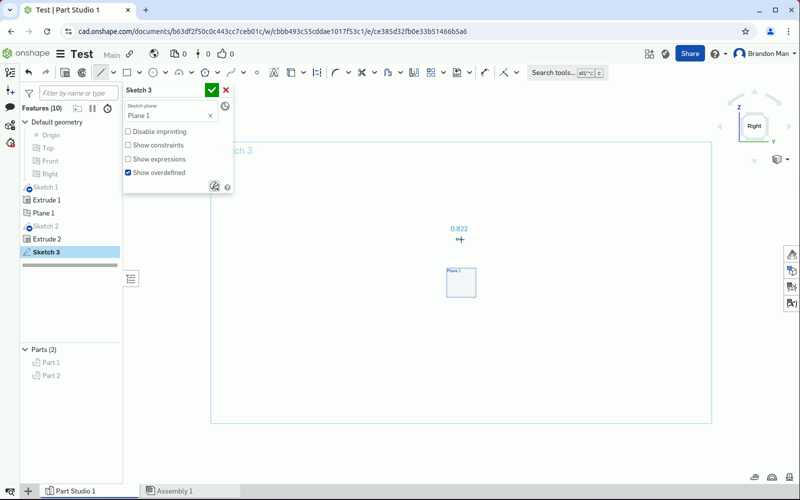
scroll(6)
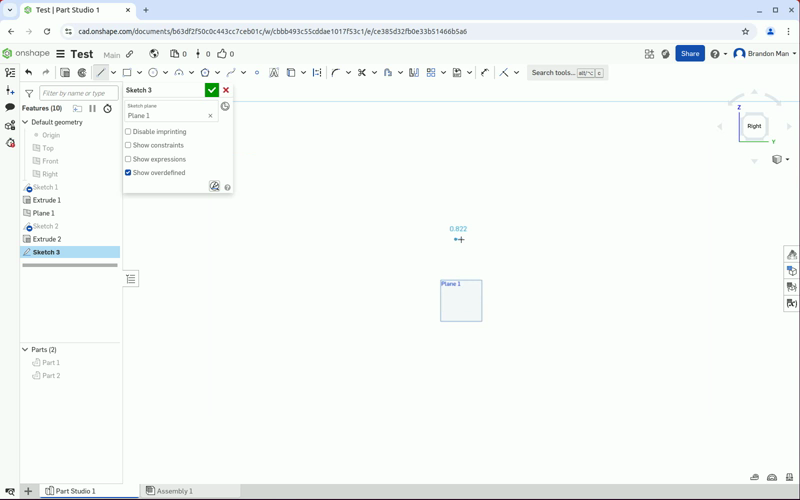
scroll(6)
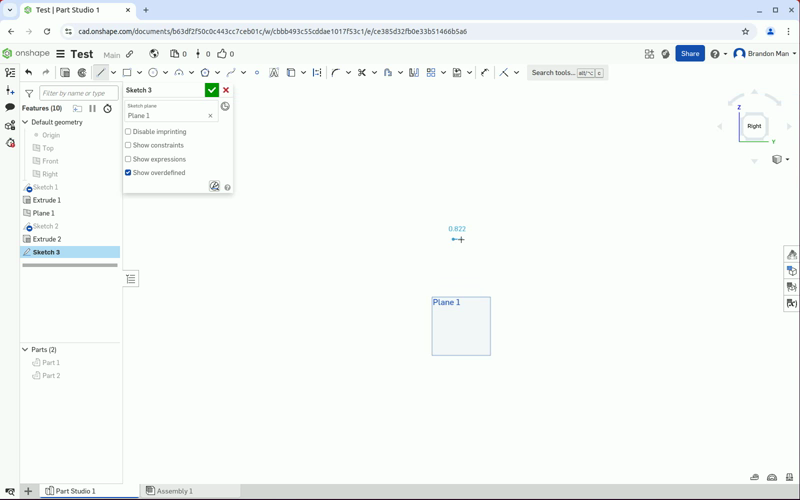
scroll(6)
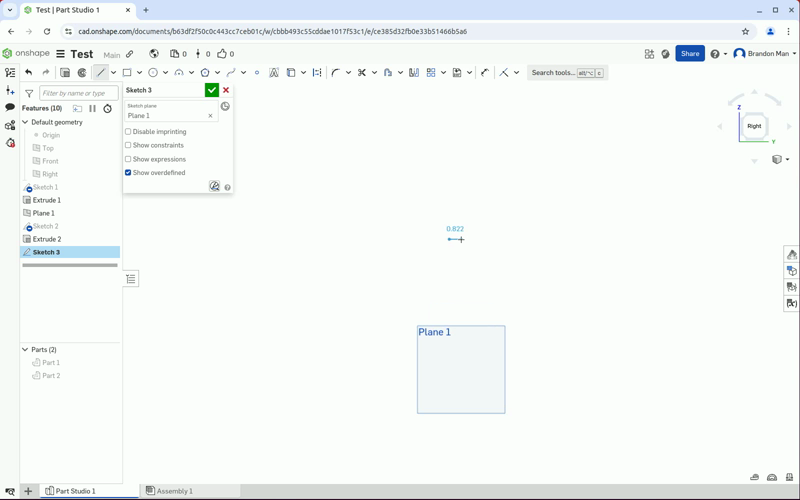
scroll(6)
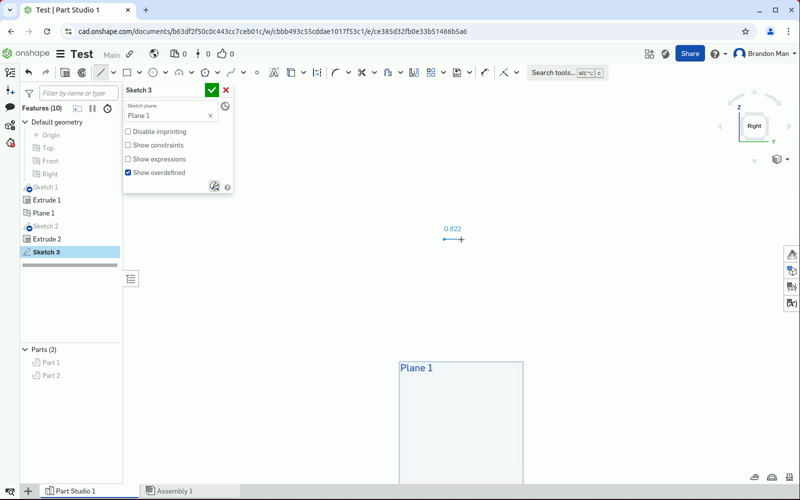
scroll(6)
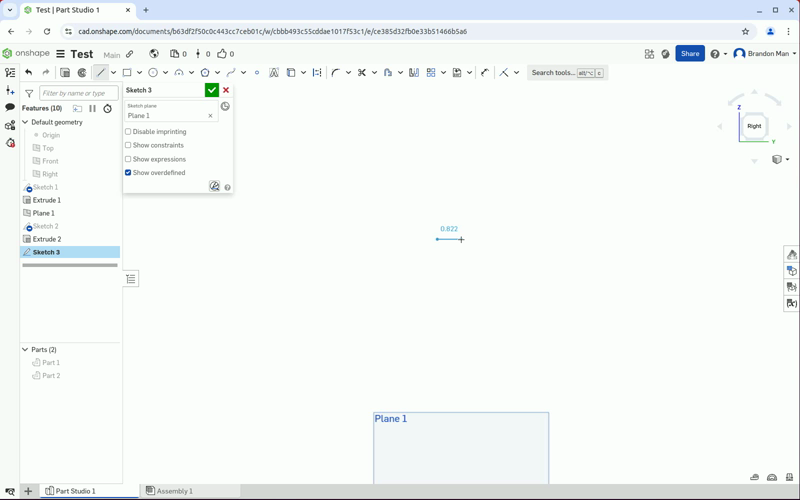
scroll(6)
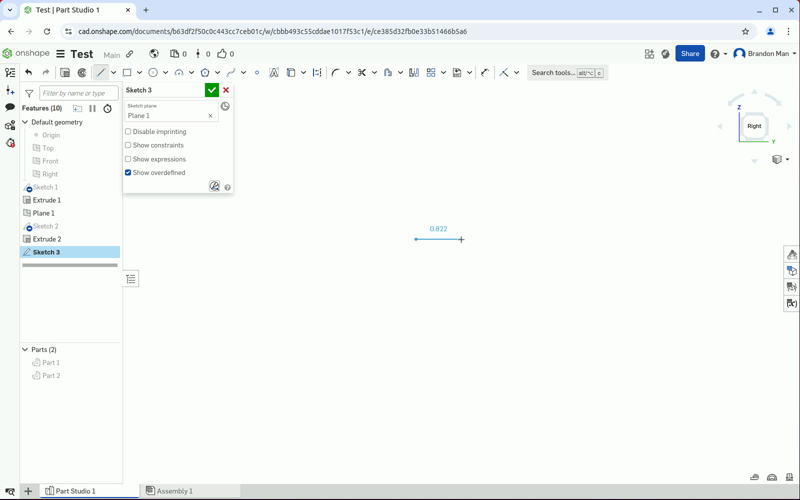
click(461, 239)
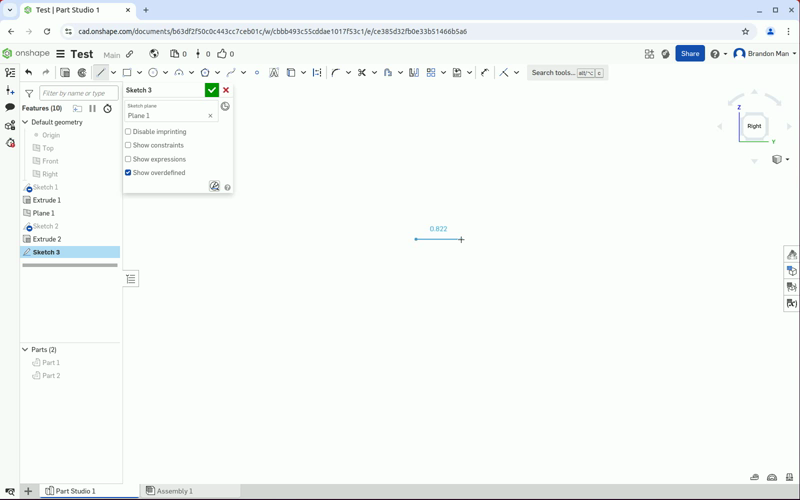
scroll(-6)
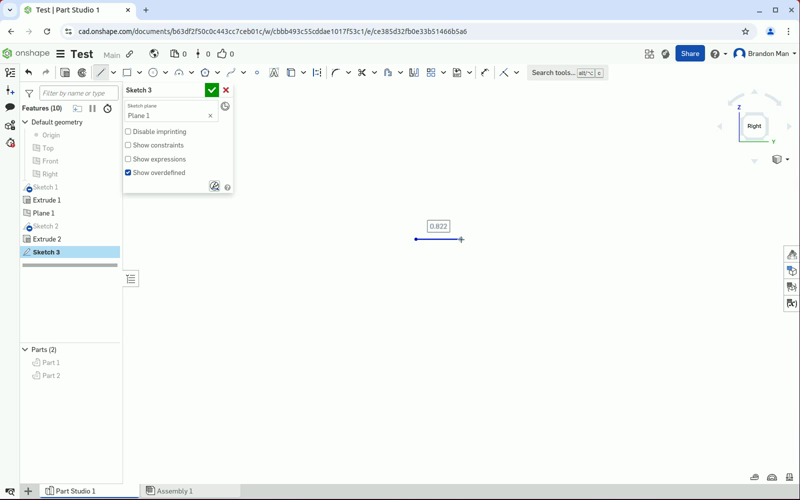
scroll(-6)
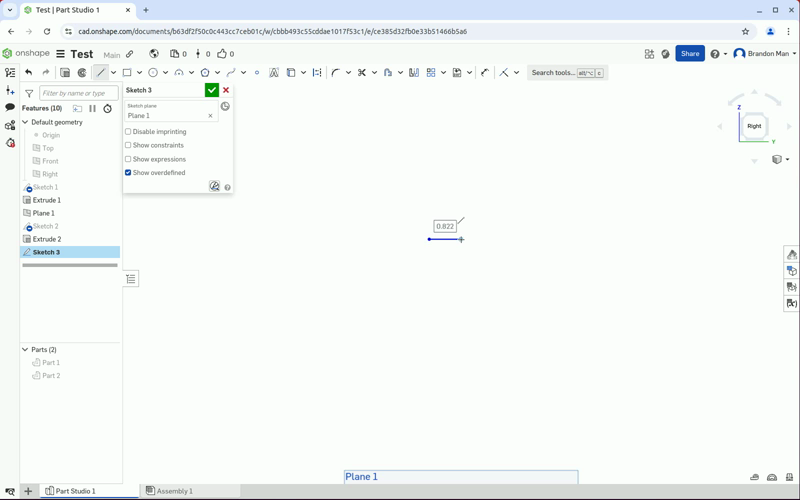
scroll(-6)
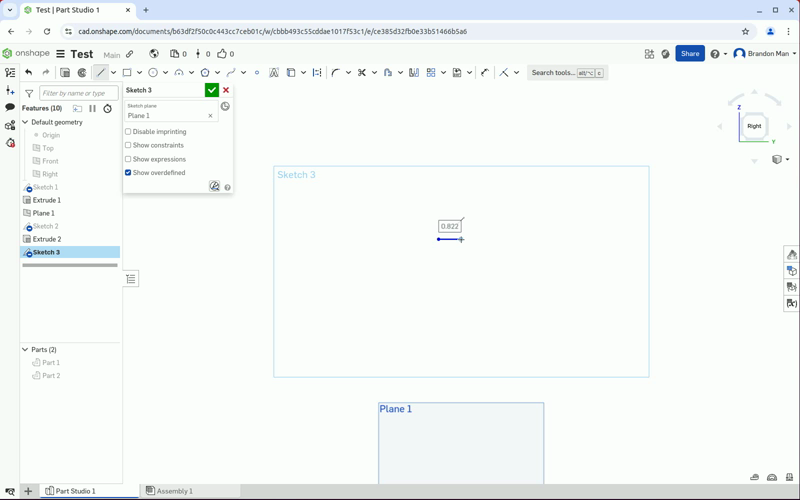
scroll(-6)
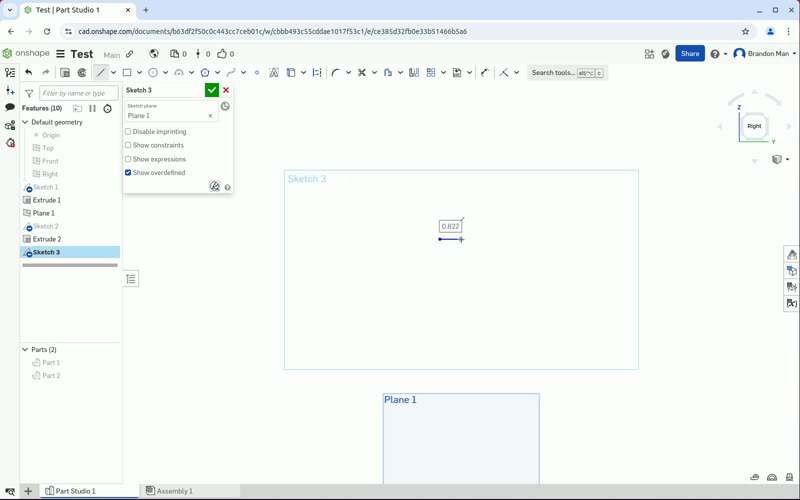
scroll(-6)
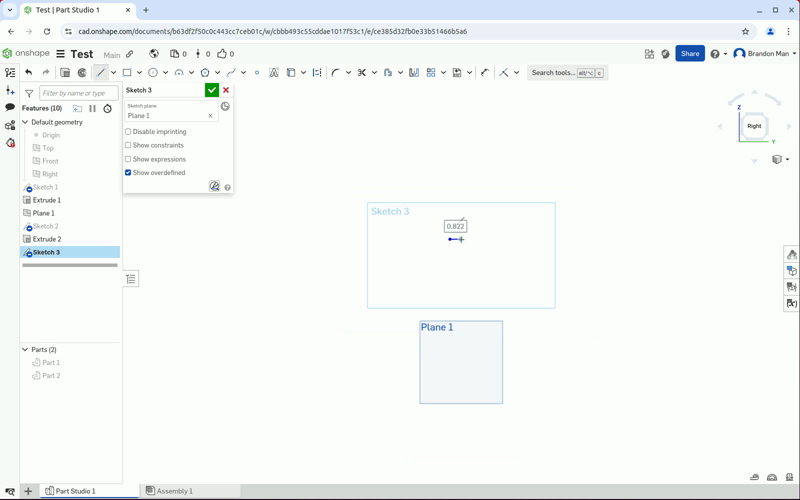
scroll(-6)
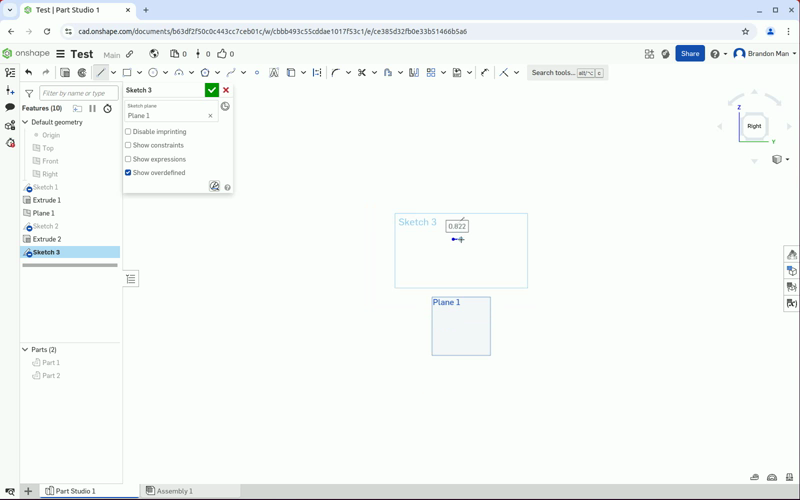
scroll(-6)
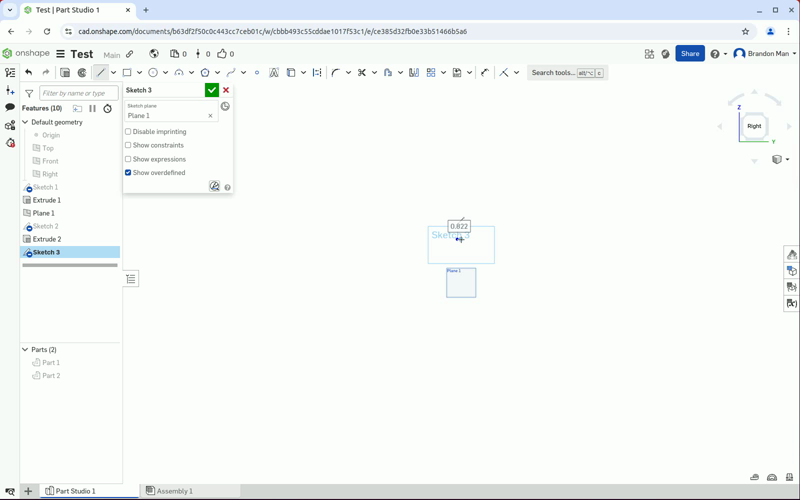
key_up(shift)
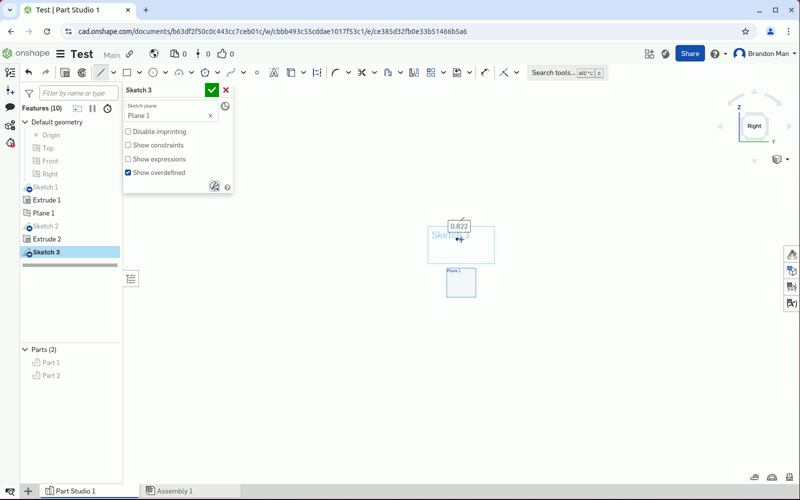
key_down(shift)
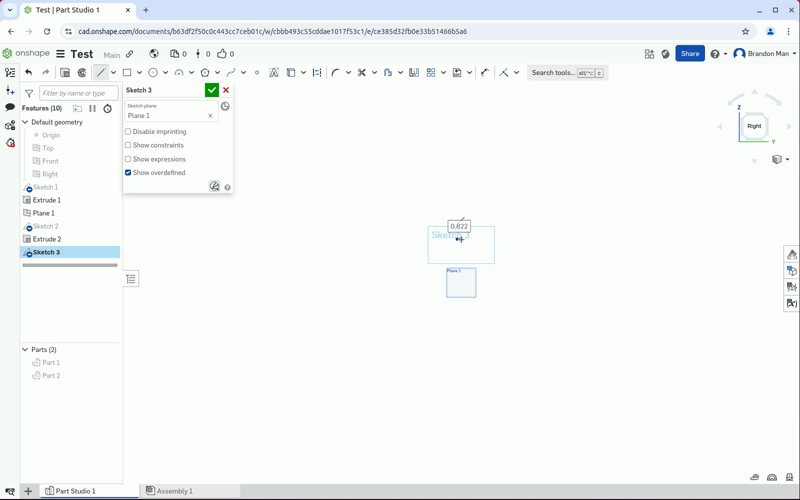
mouse_move(491, 239)
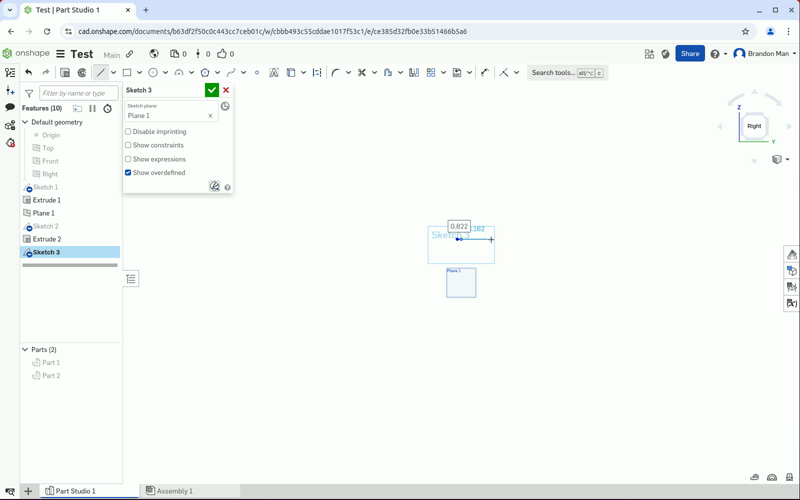
mouse_move(461, 225)
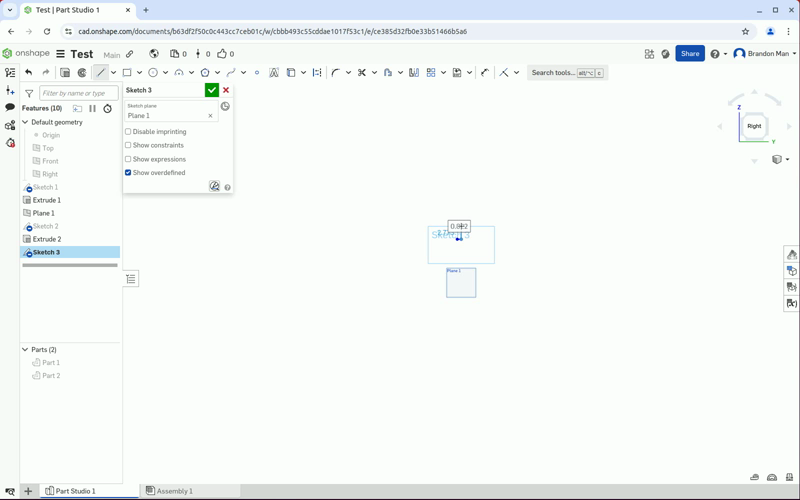
click(461, 225)
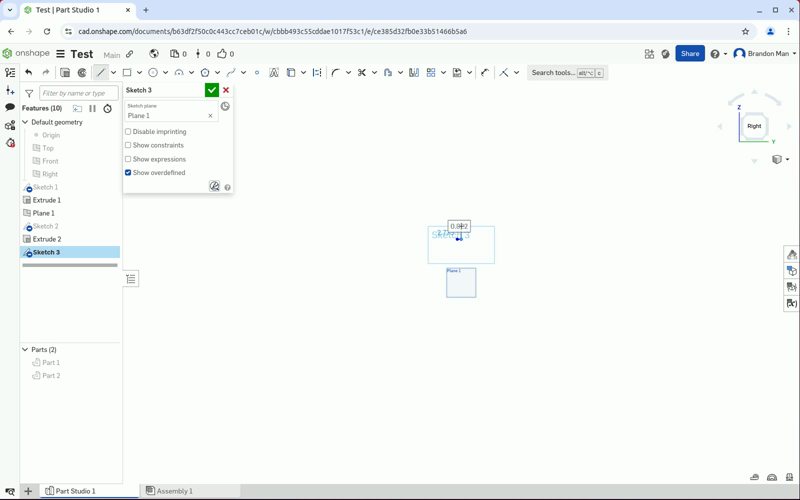
key_up(shift)
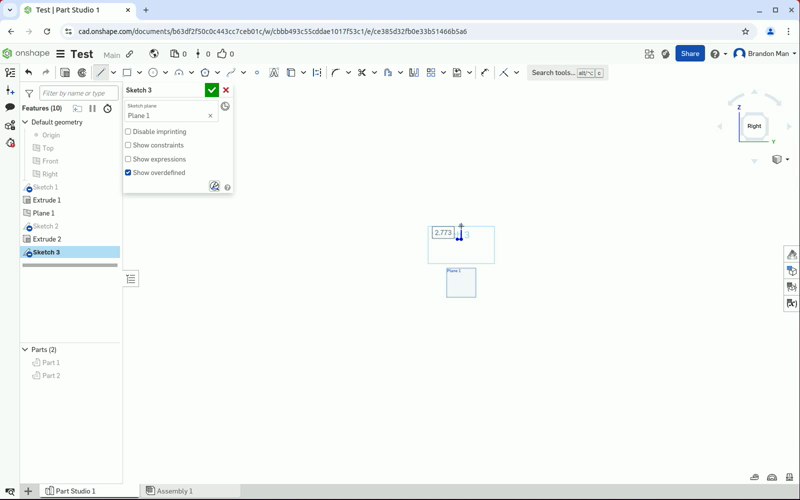
key_down(shift)
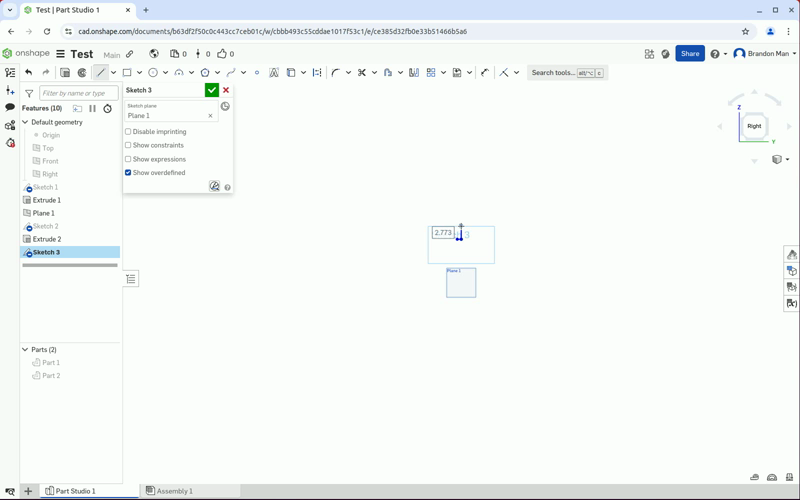
mouse_move(491, 225)
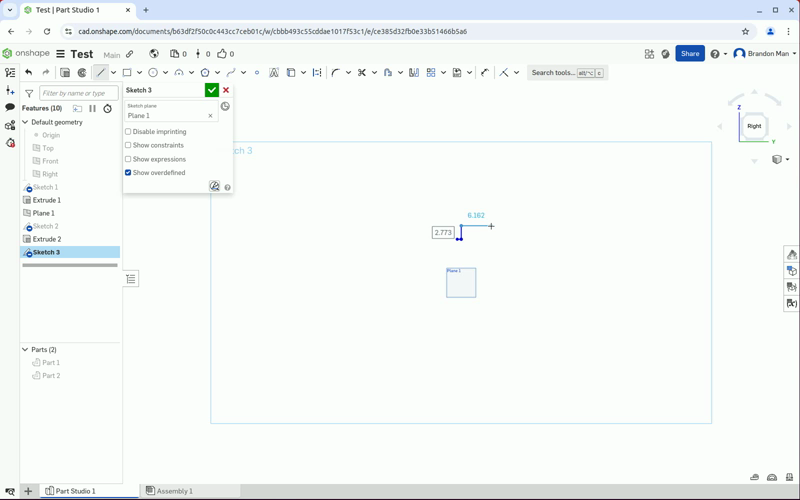
mouse_move(457, 225)
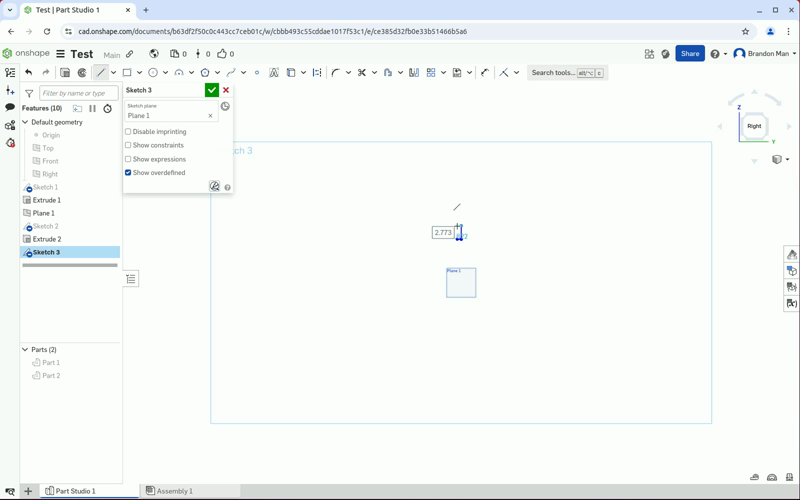
scroll(6)
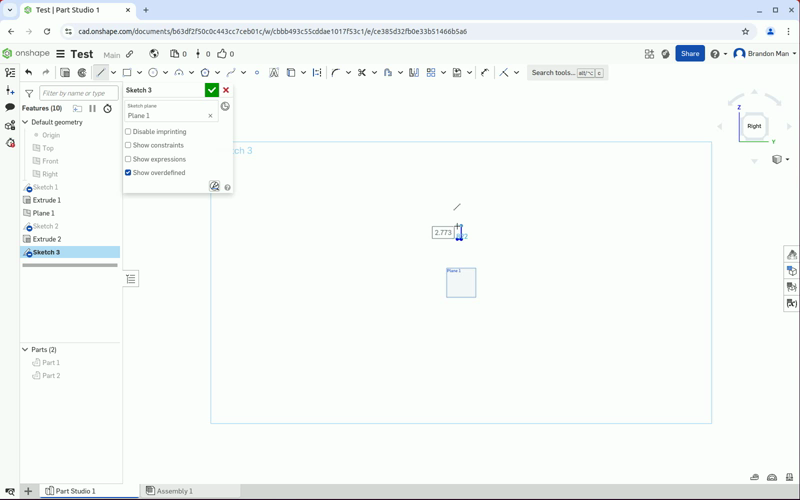
scroll(6)
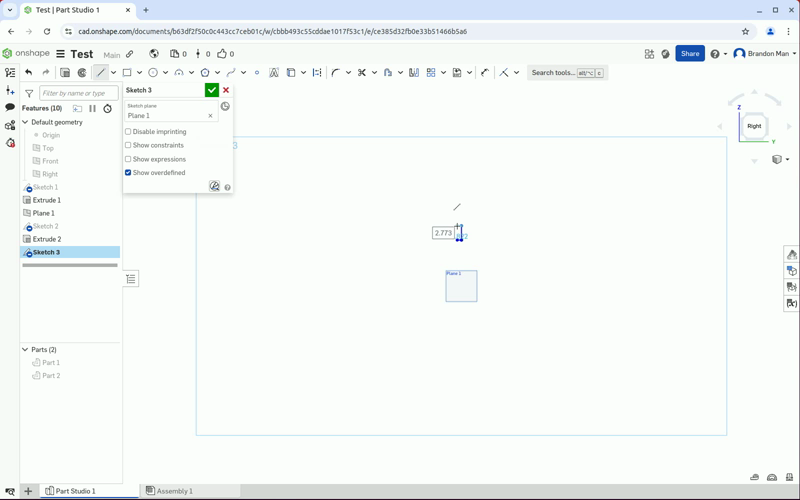
scroll(6)
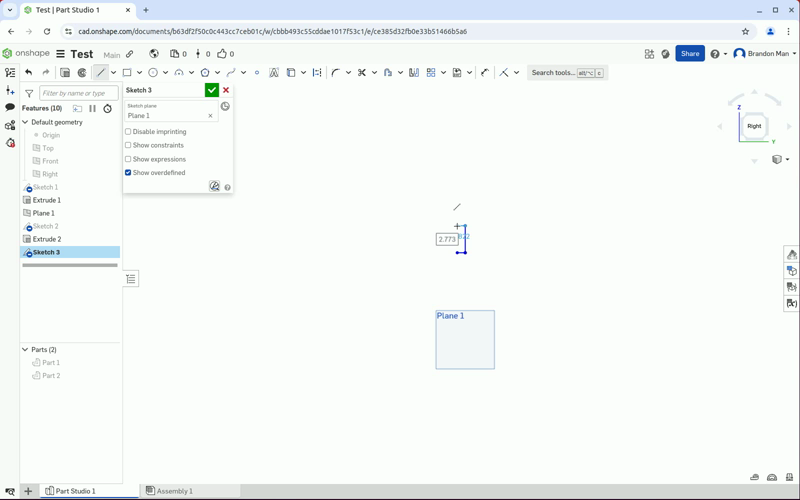
scroll(6)
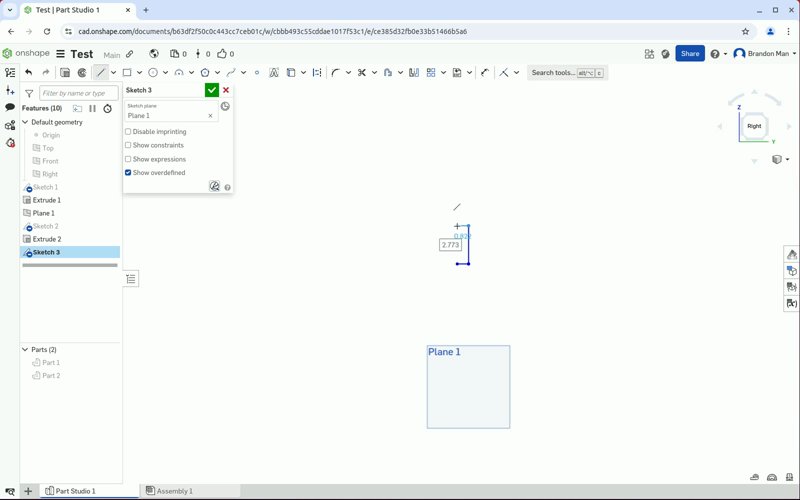
scroll(6)
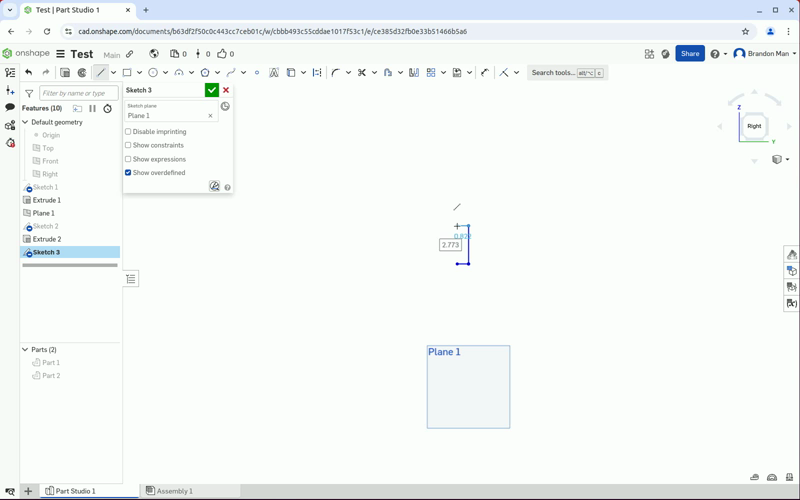
scroll(6)
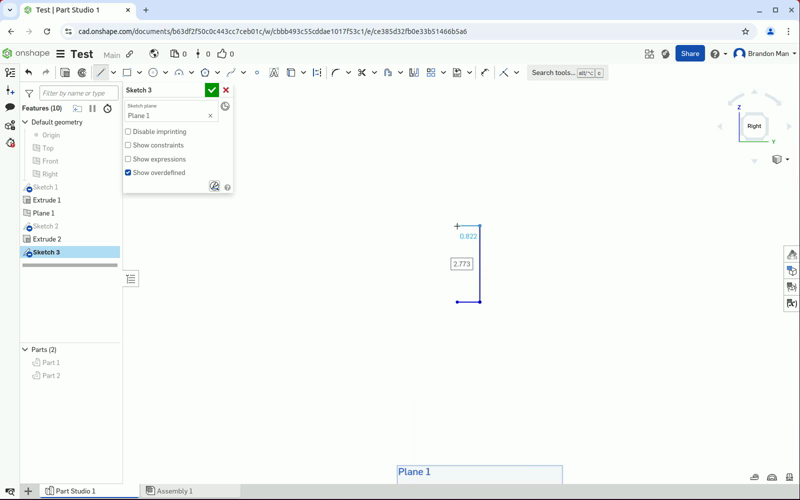
scroll(6)
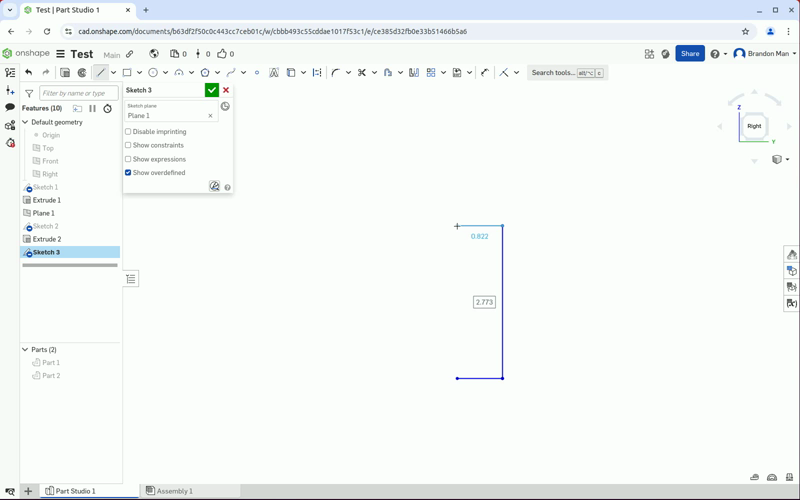
click(457, 225)
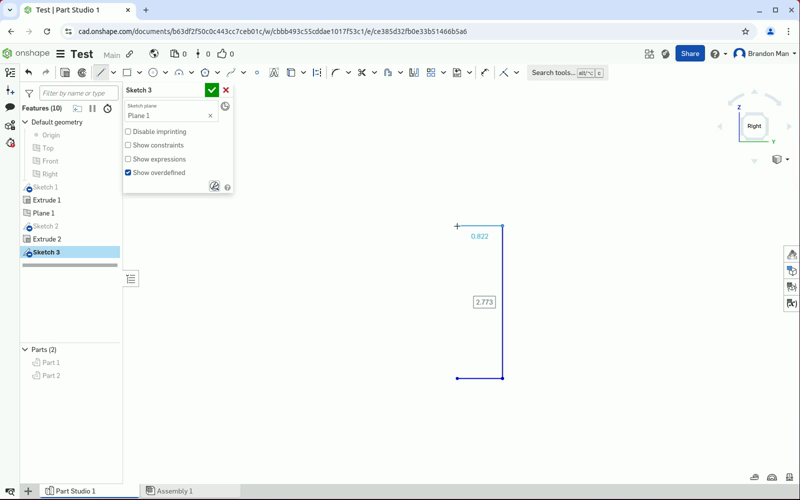
scroll(-6)
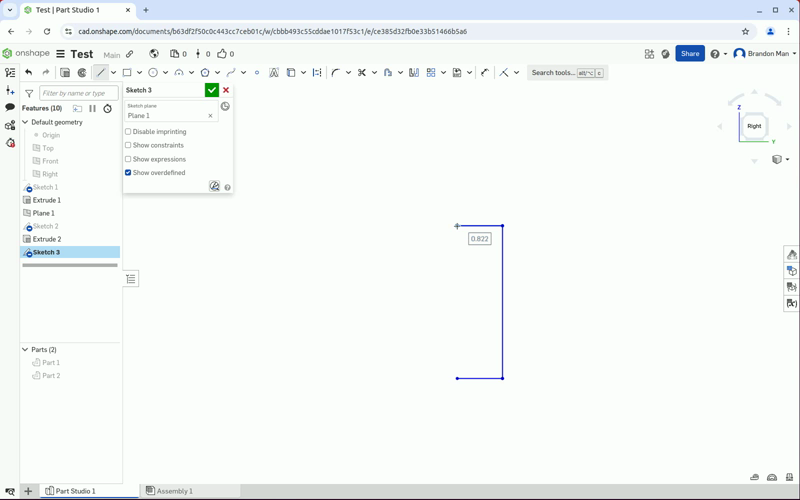
scroll(-6)
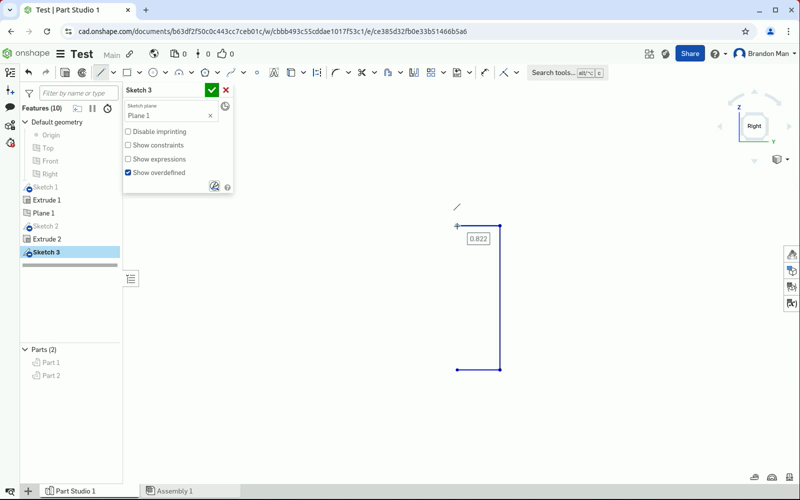
scroll(-6)
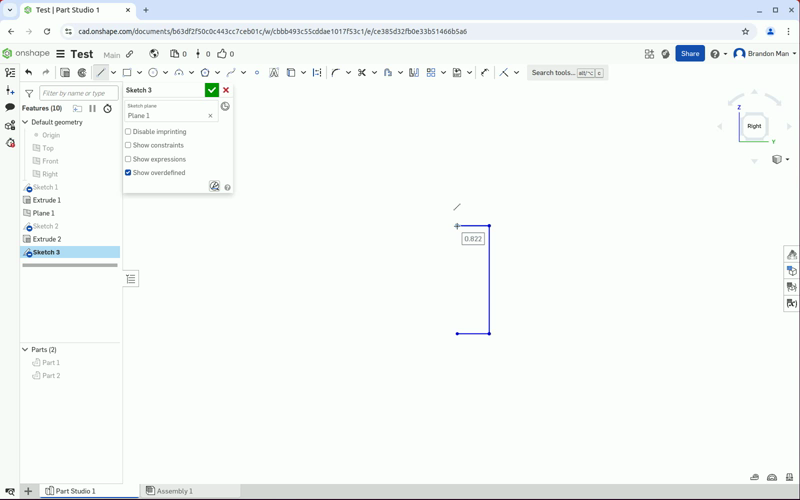
scroll(-6)
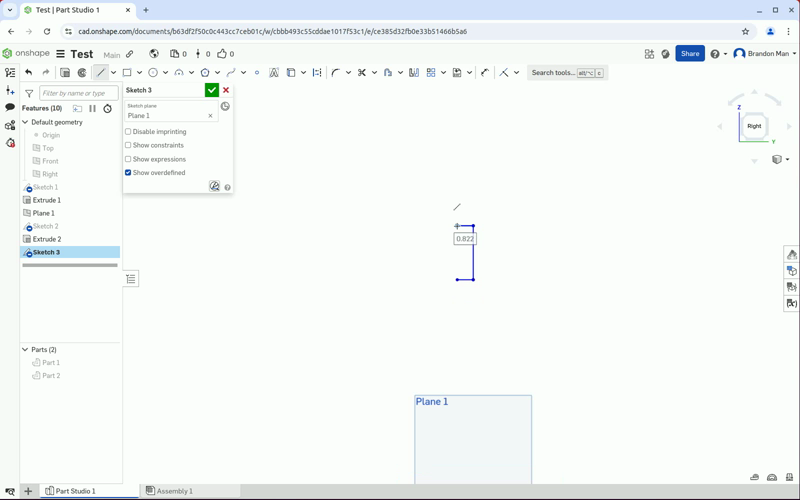
scroll(-6)
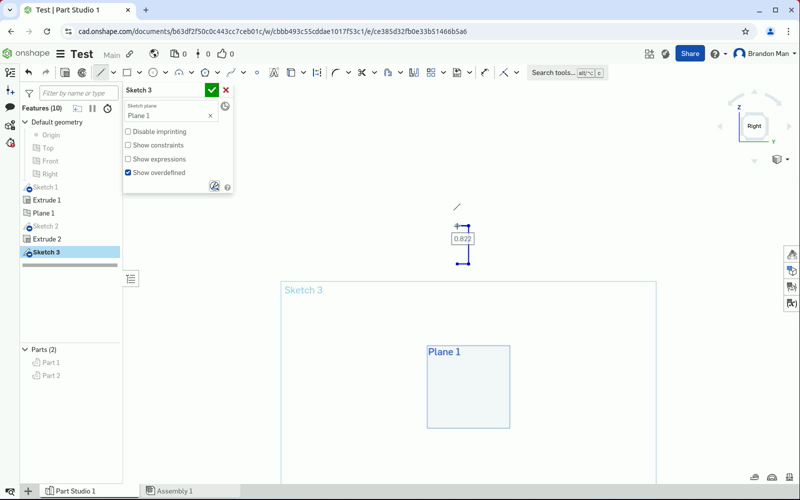
scroll(-6)
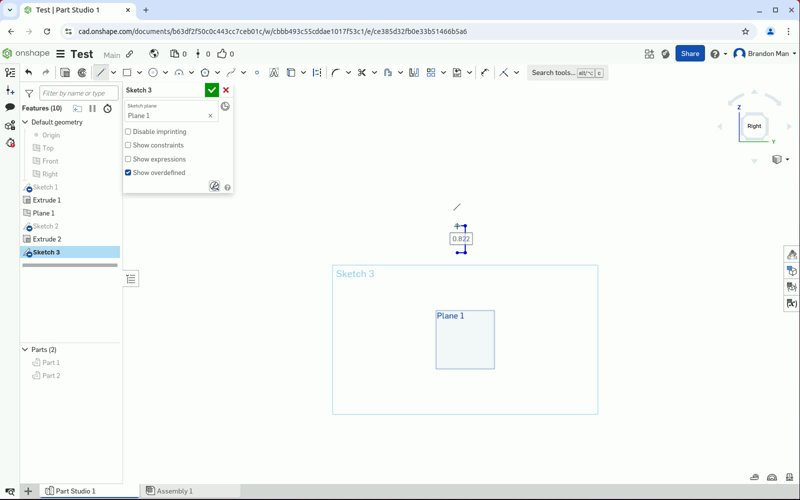
scroll(-6)
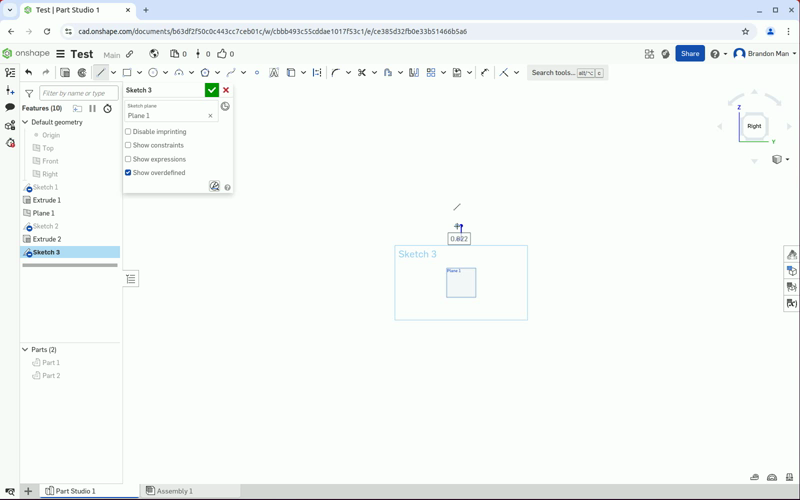
key_up(shift)
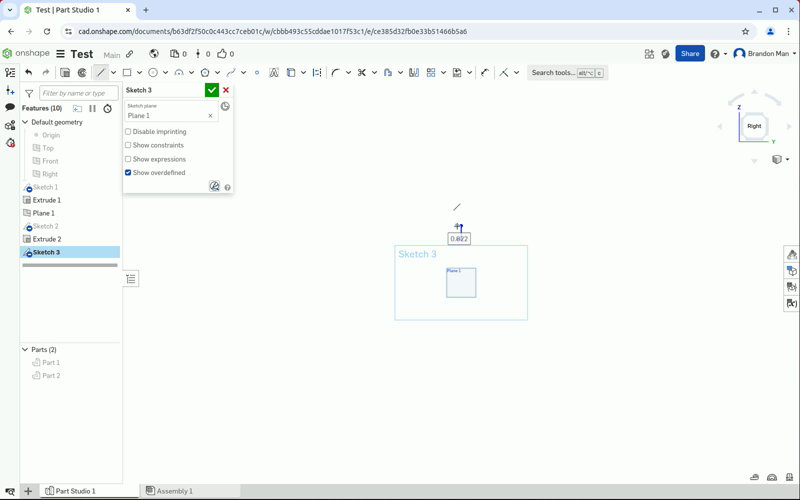
mouse_move(487, 225)
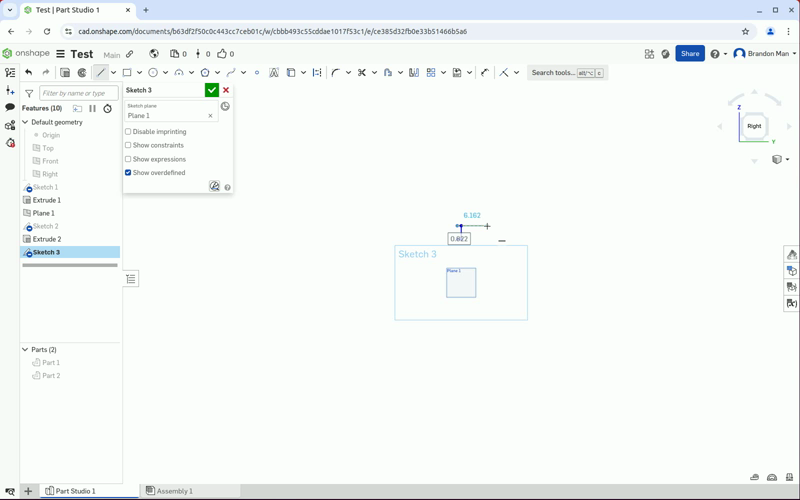
key_down(shift)
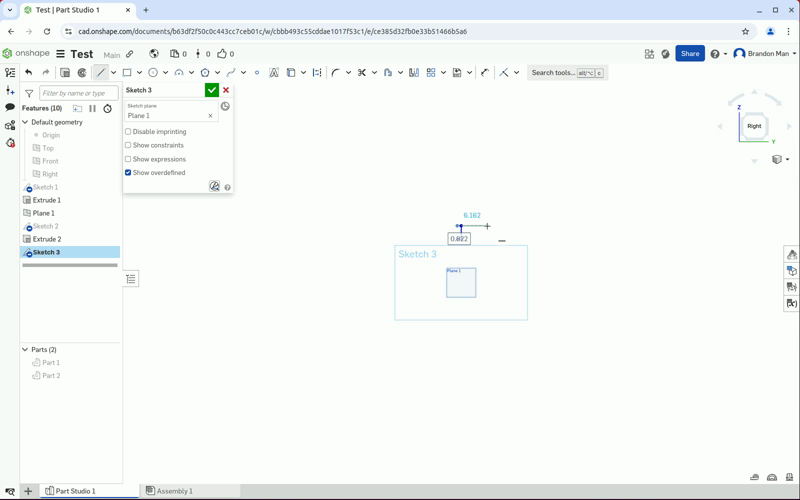
mouse_move(457, 239)
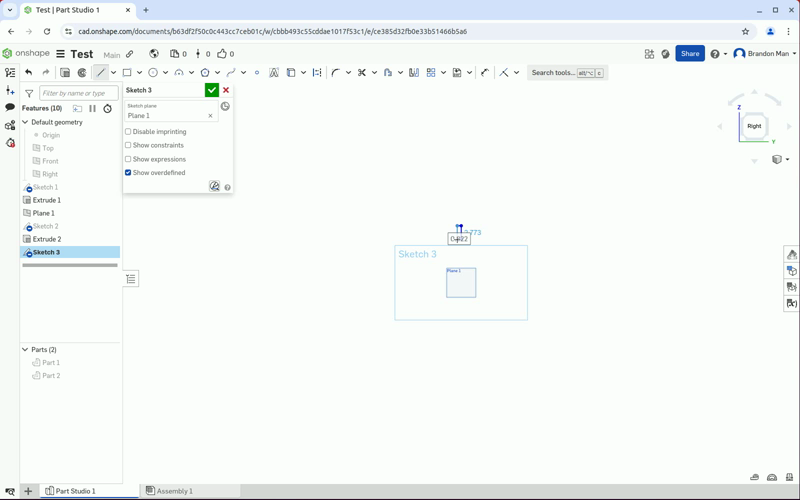
scroll(6)
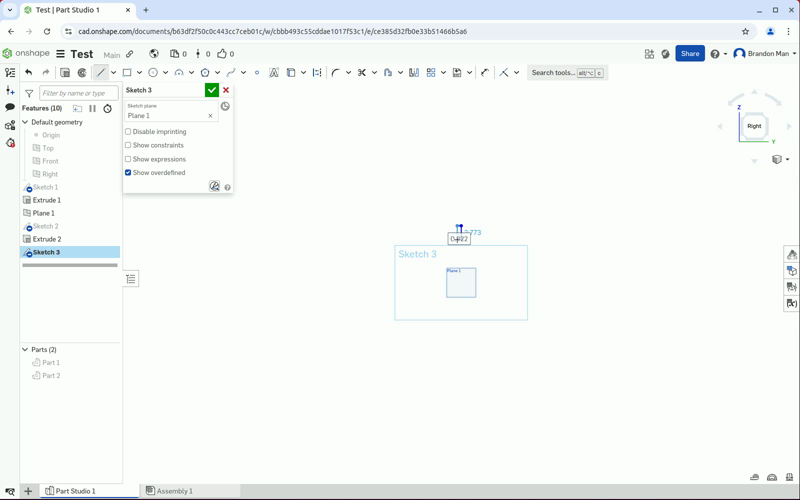
scroll(6)
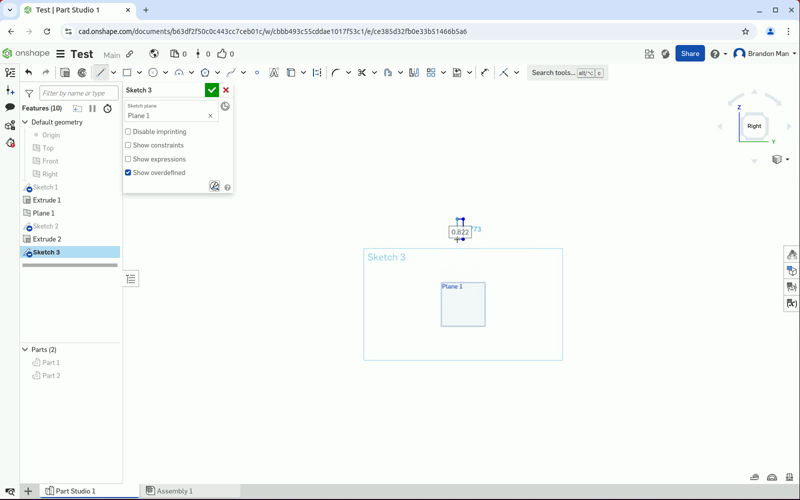
scroll(6)
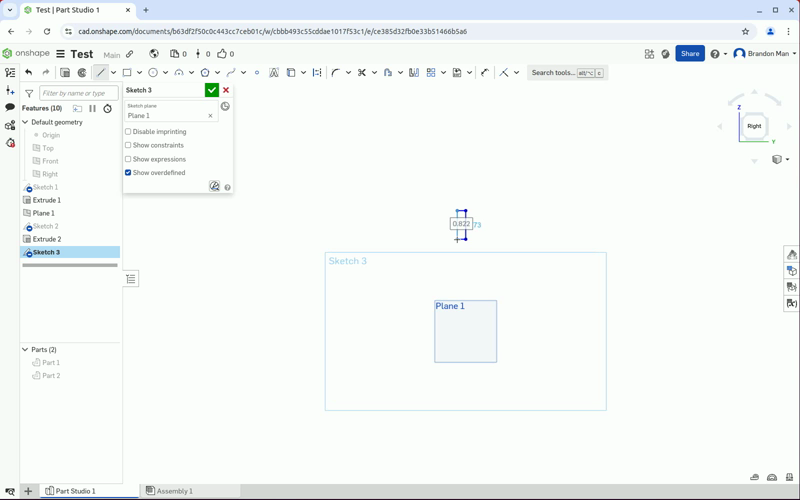
scroll(6)
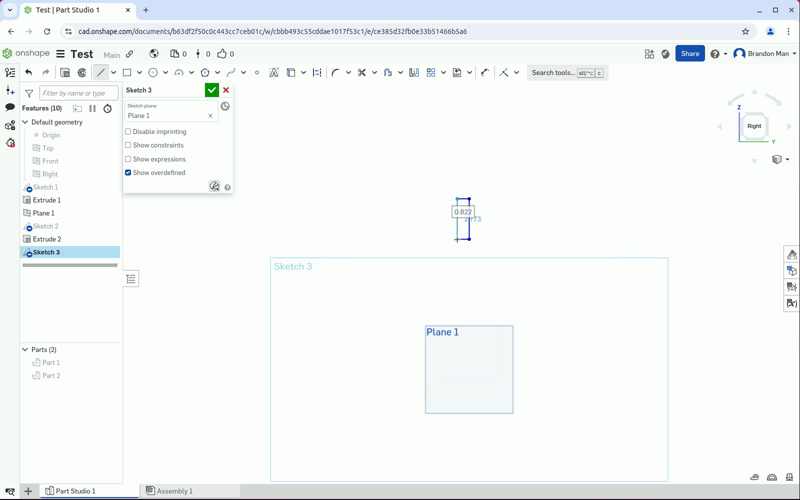
scroll(6)
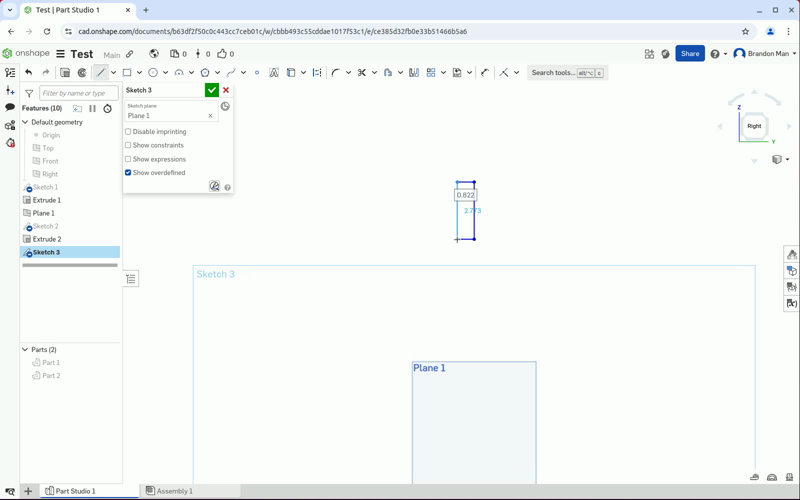
scroll(6)
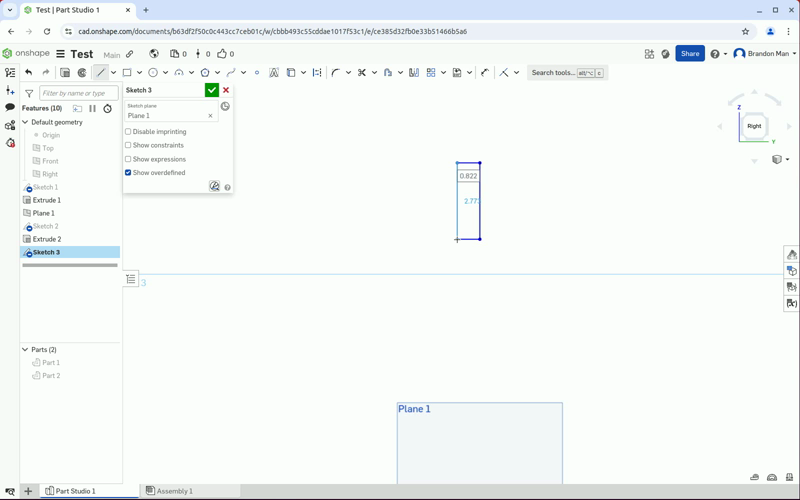
scroll(6)
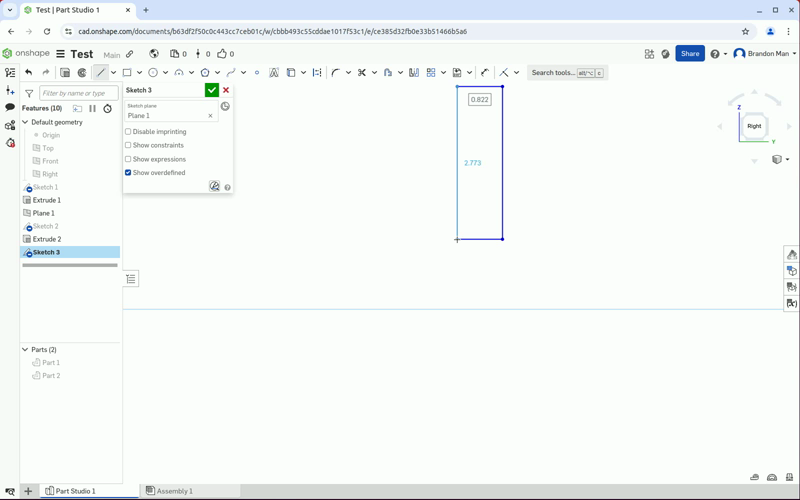
key_up(shift)
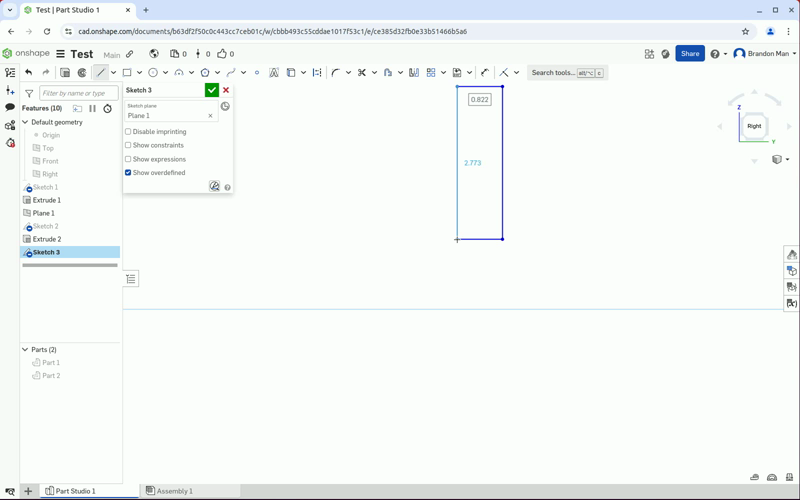
click(457, 239)
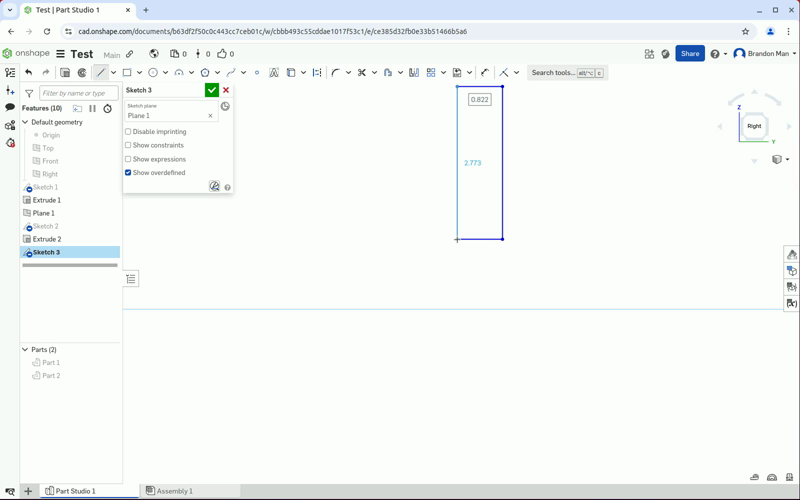
scroll(-6)
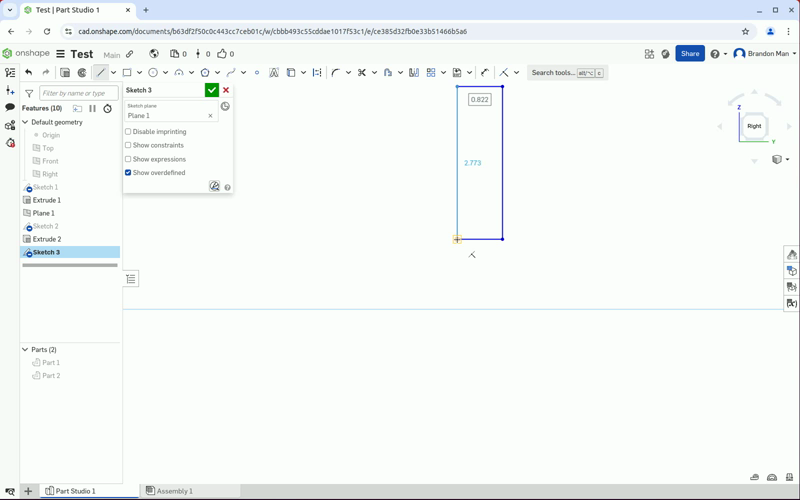
scroll(-6)
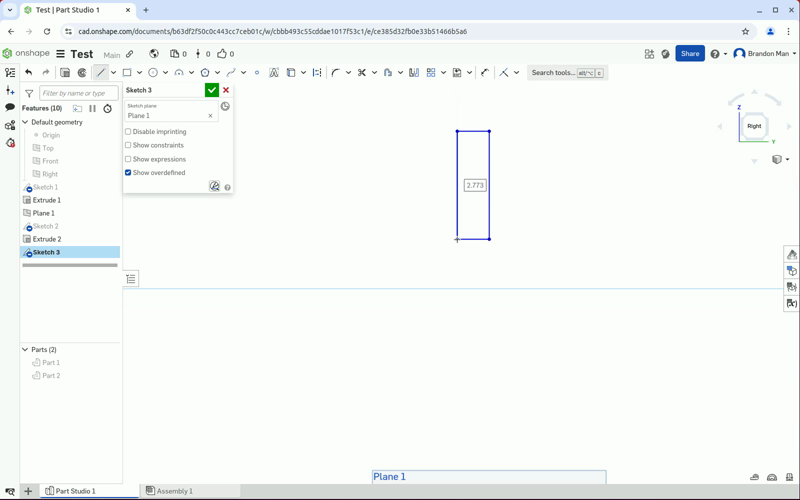
scroll(-6)
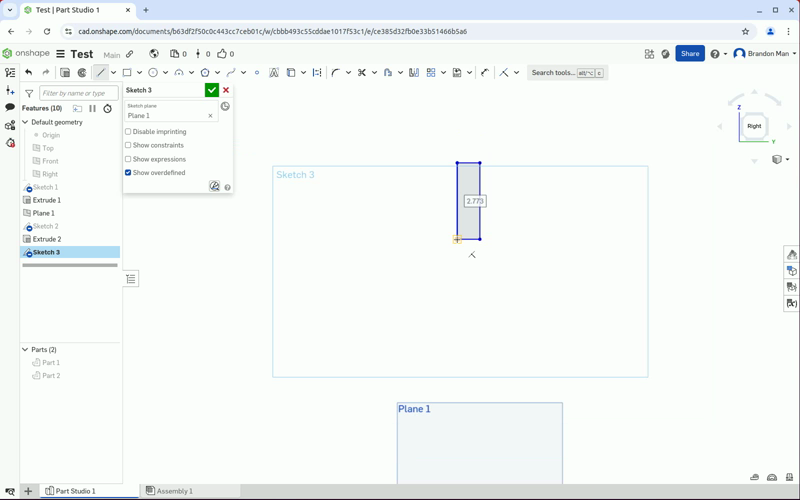
scroll(-6)
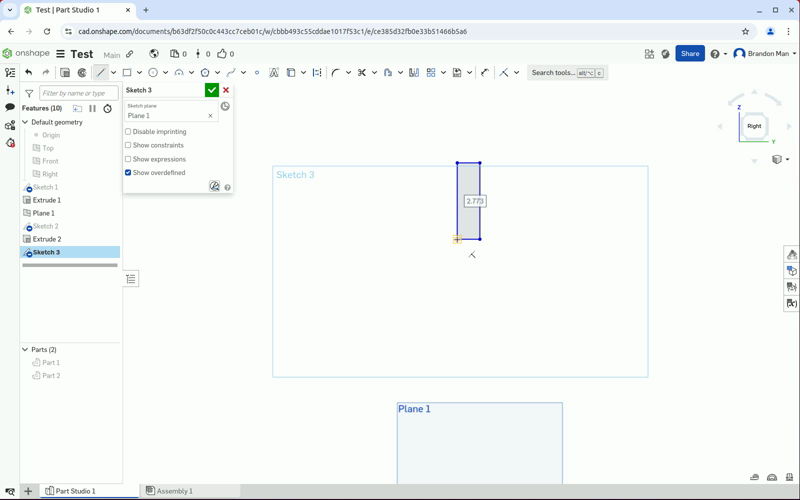
scroll(-6)
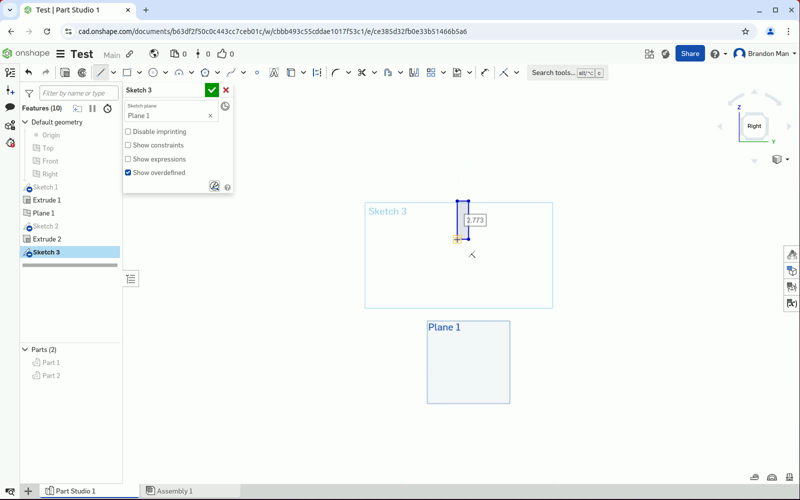
scroll(-6)
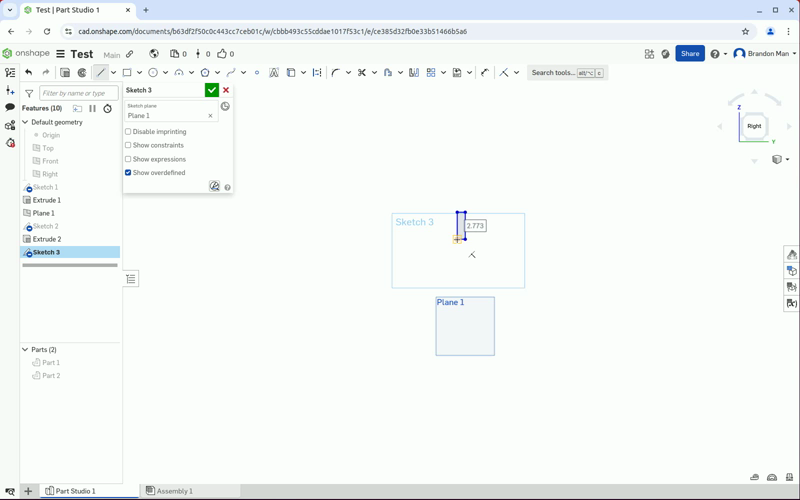
scroll(-6)
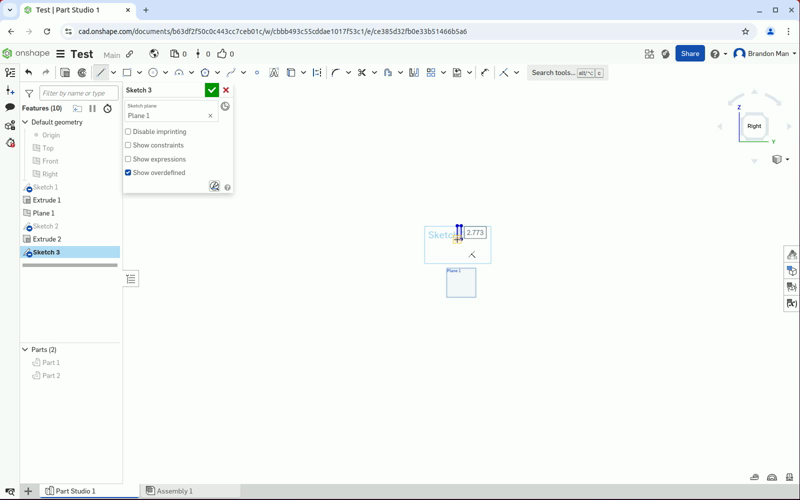
key(esc)
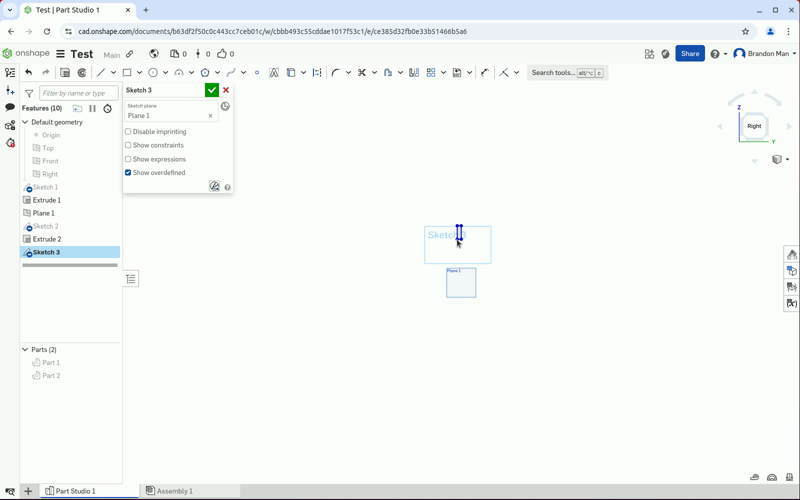
mouse_move(459, 234)
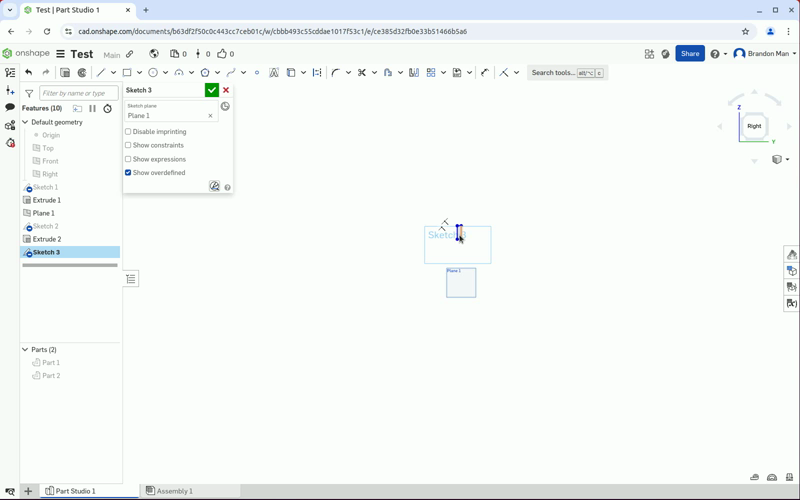
scroll(6)
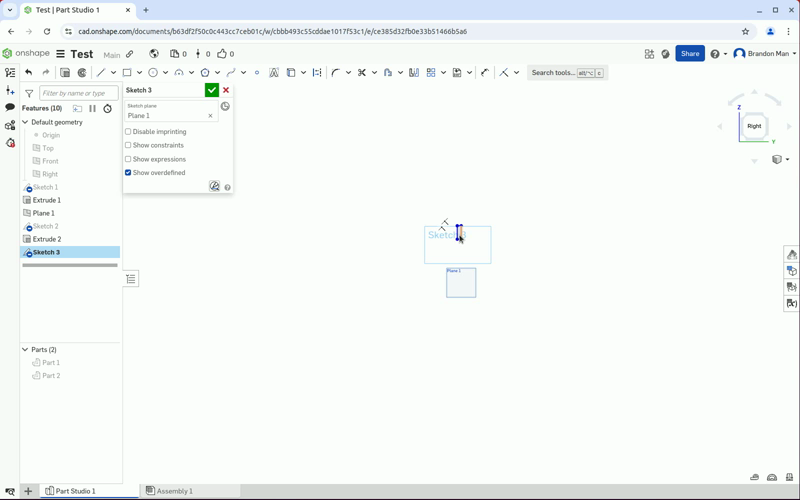
scroll(6)
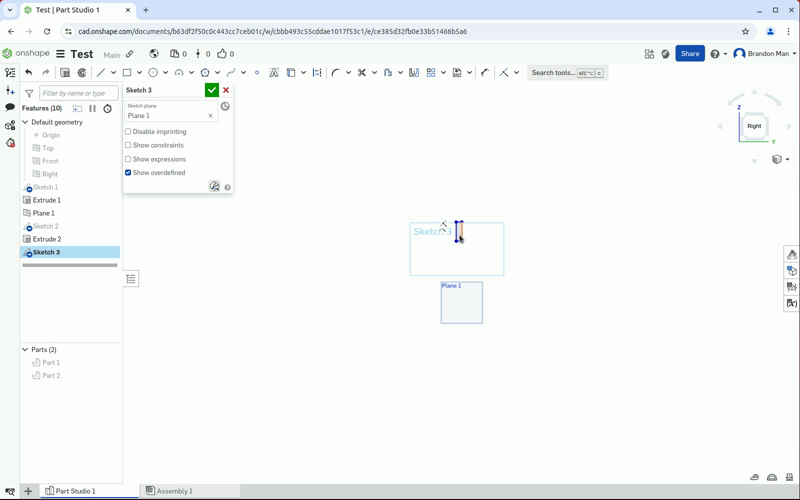
scroll(6)
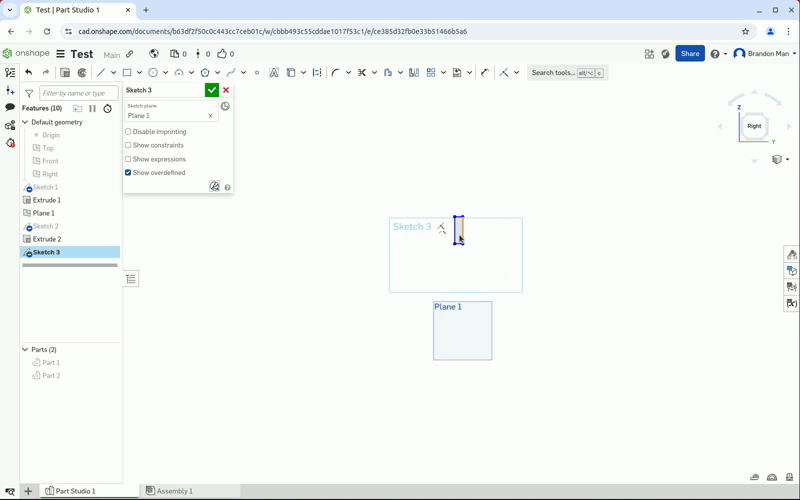
scroll(6)
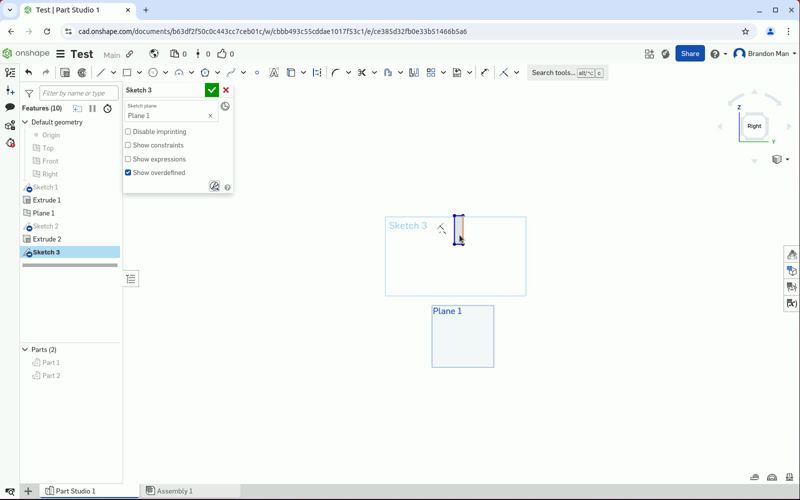
scroll(6)
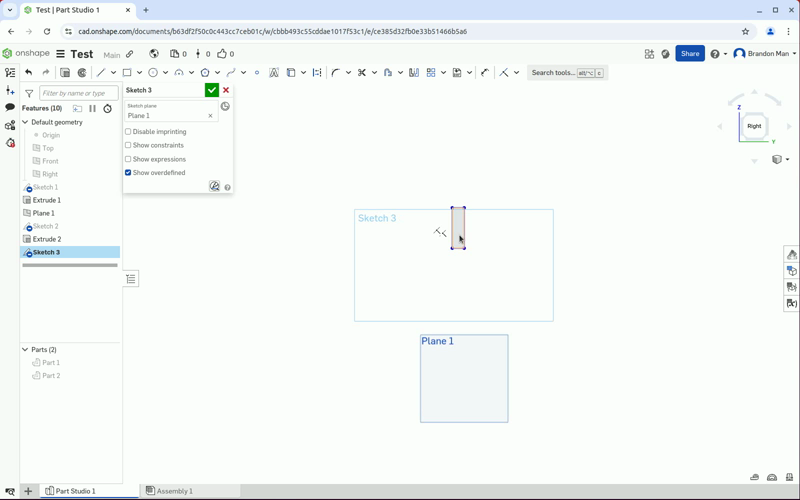
scroll(6)
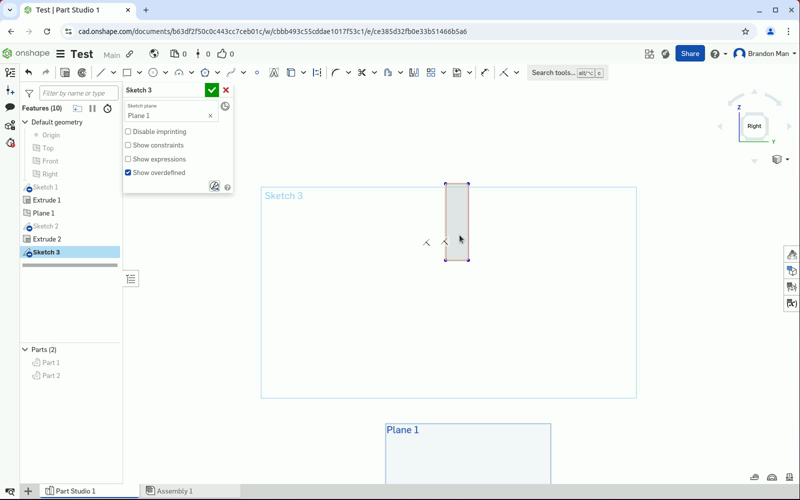
scroll(6)
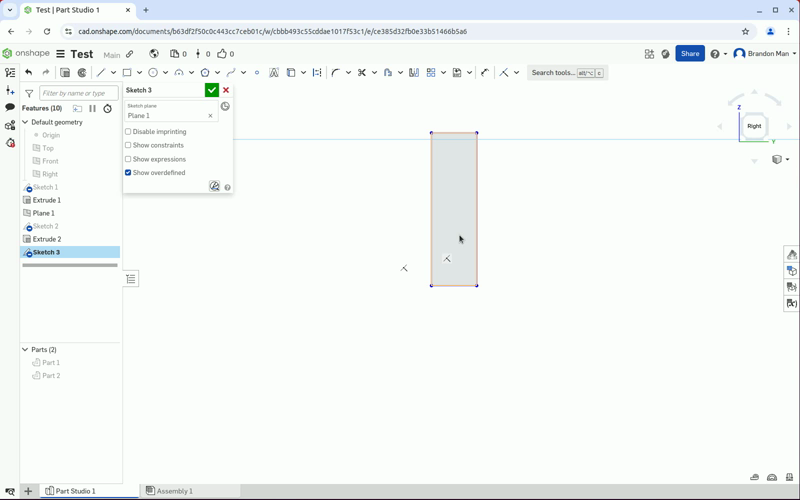
click(459, 234)
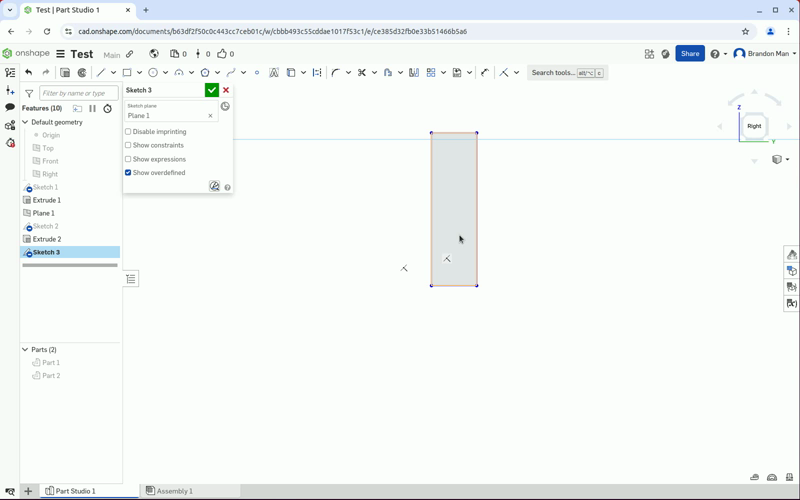
scroll(-6)
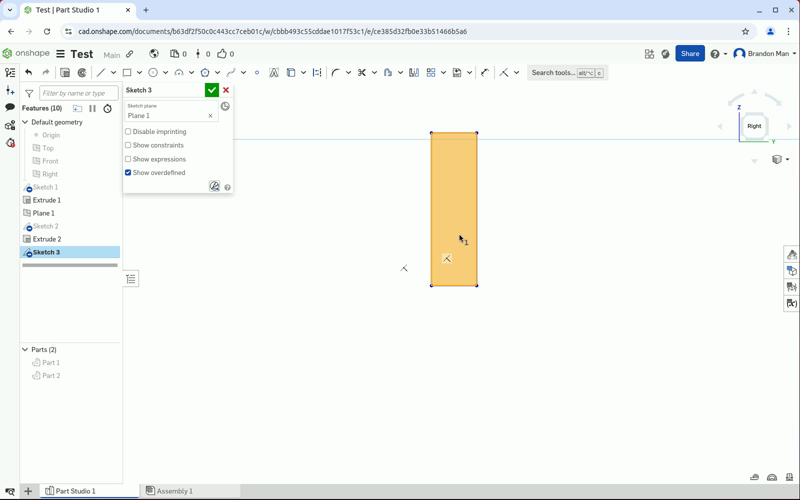
scroll(-6)
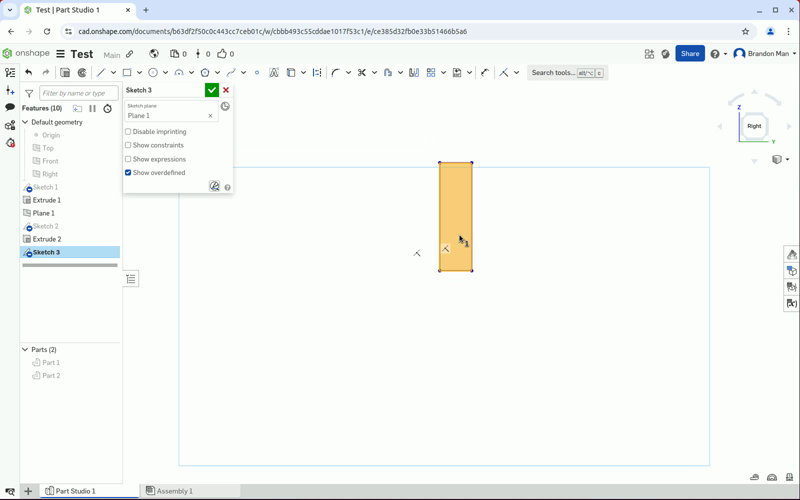
scroll(-6)
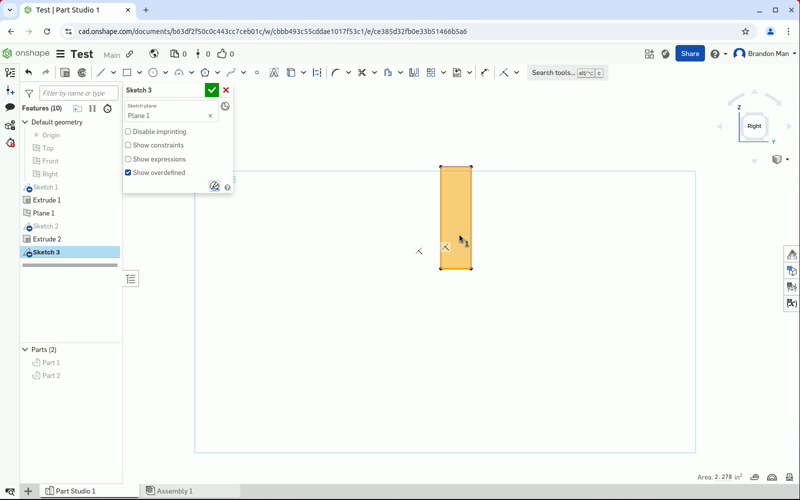
scroll(-6)
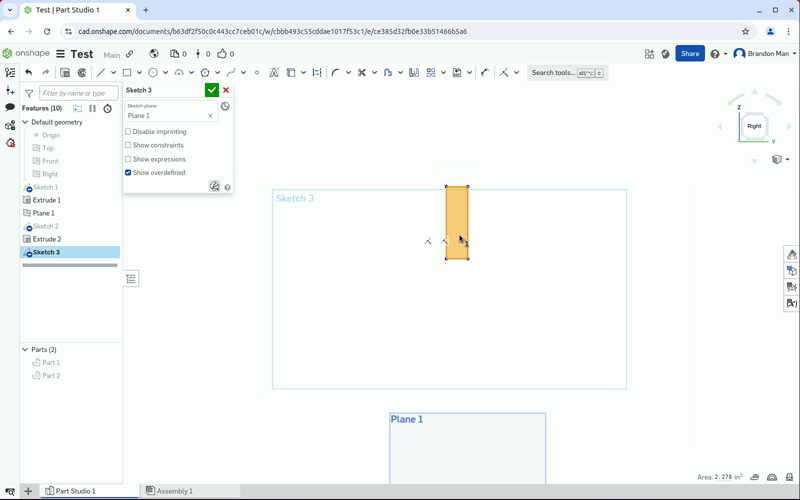
scroll(-6)
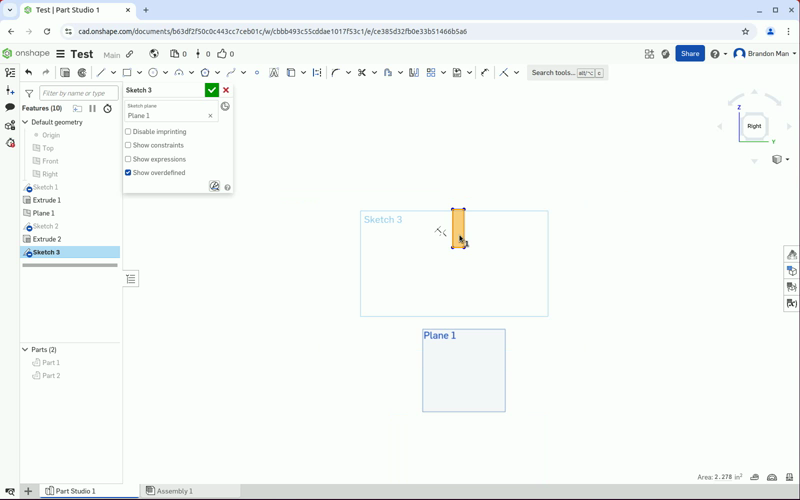
scroll(-6)
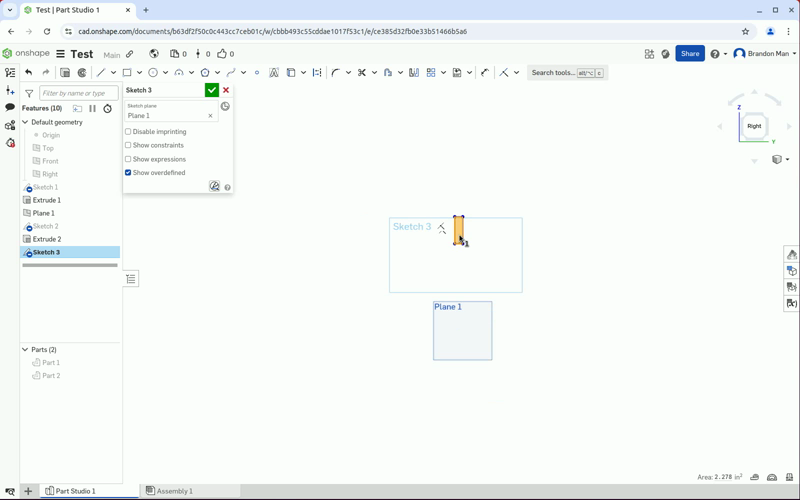
scroll(-6)
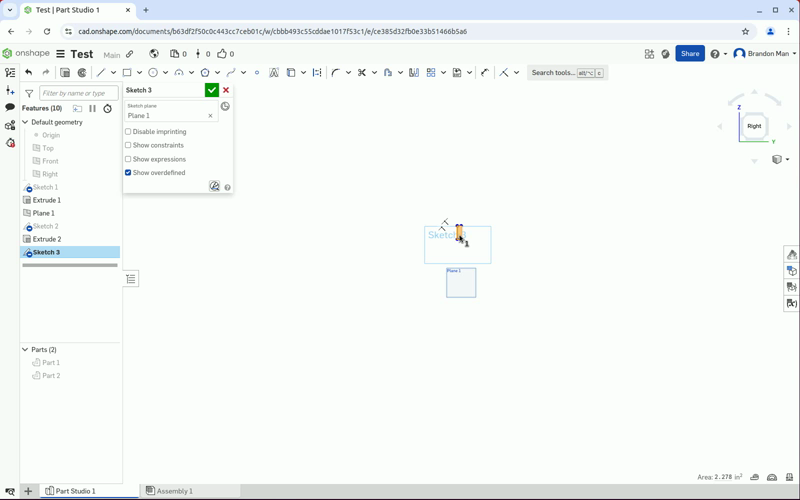
mouse_move(73, 352)
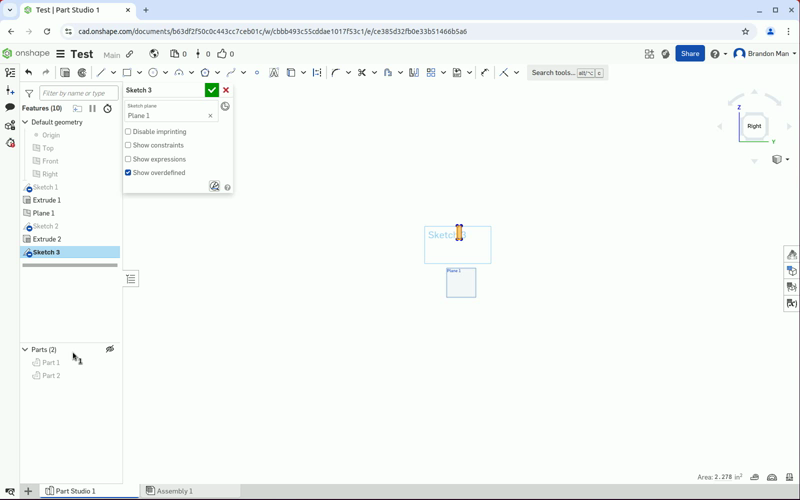
key(shift+y)
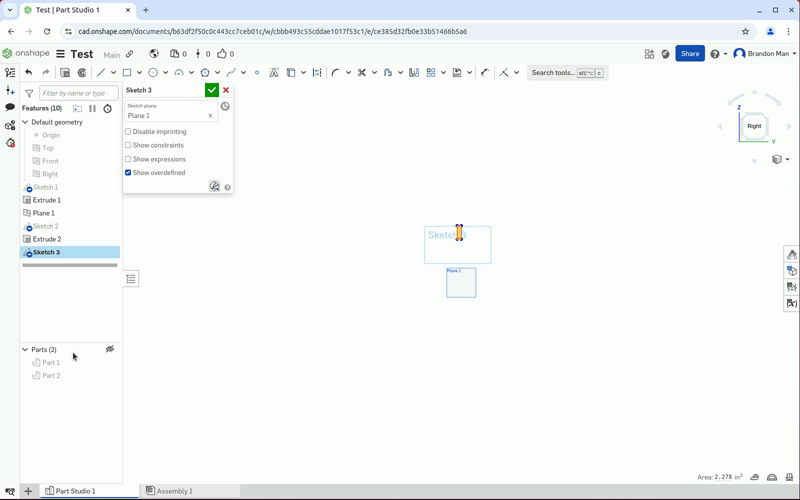
key(shift+e)
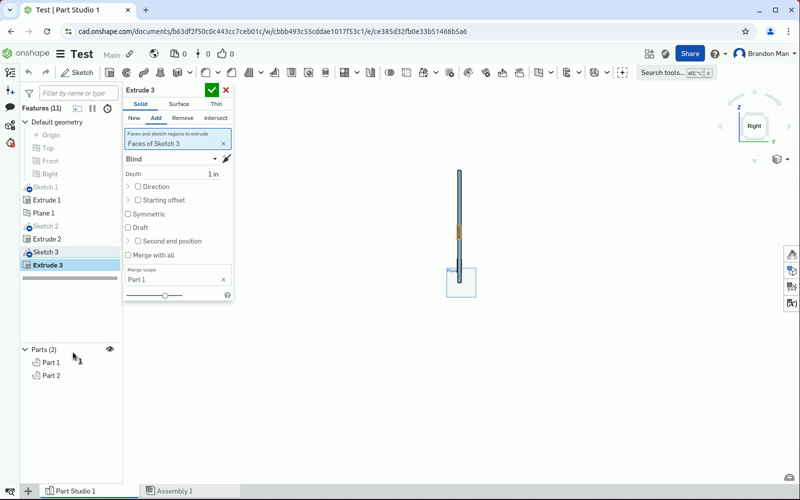
mouse_move(143, 106)
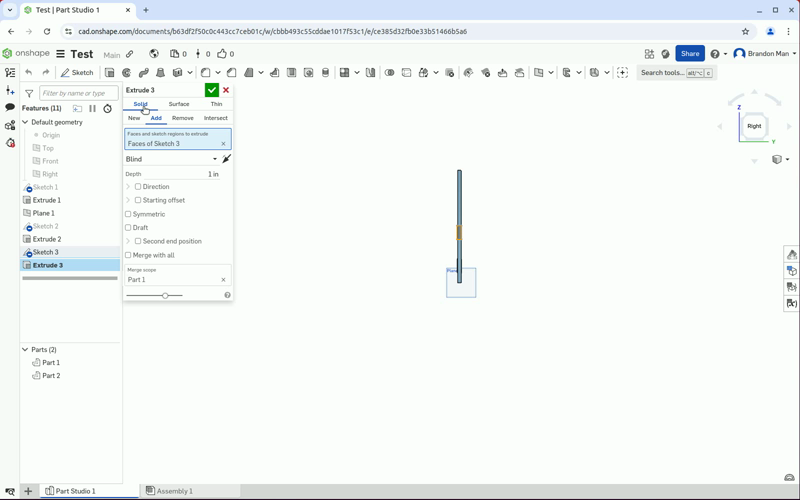
click(143, 106)
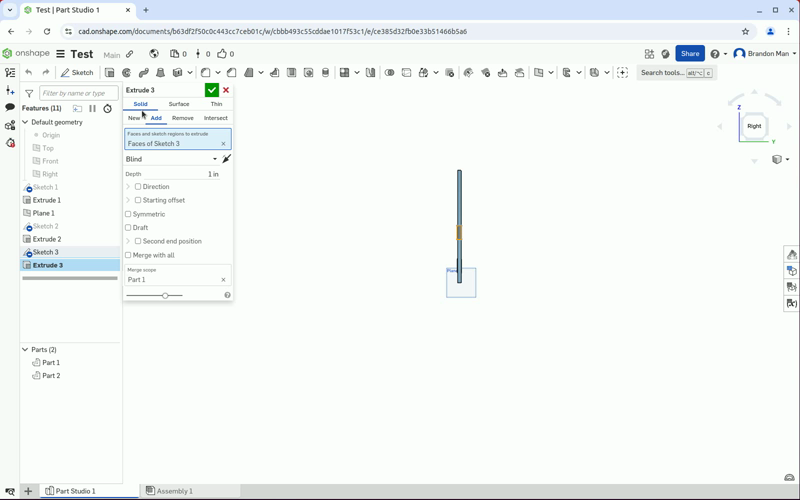
mouse_move(137, 120)
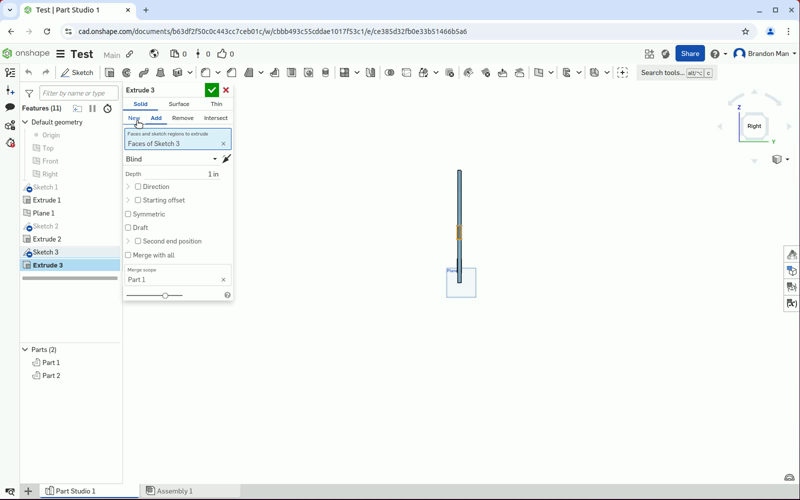
click(137, 120)
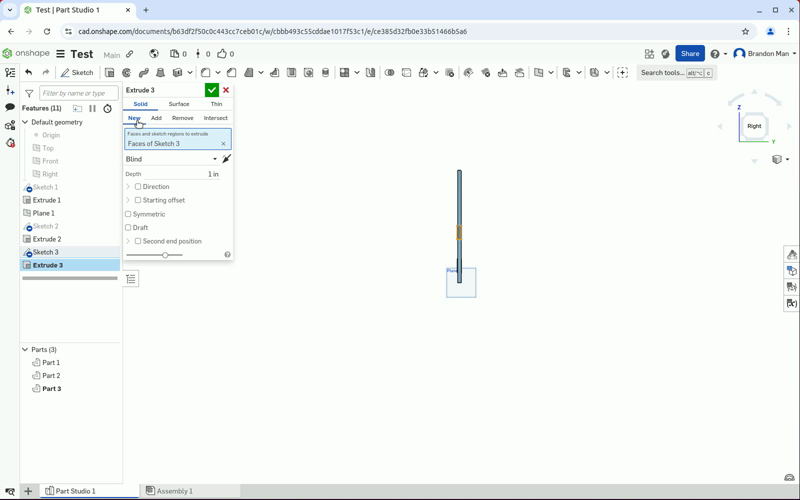
key(tab, 4)
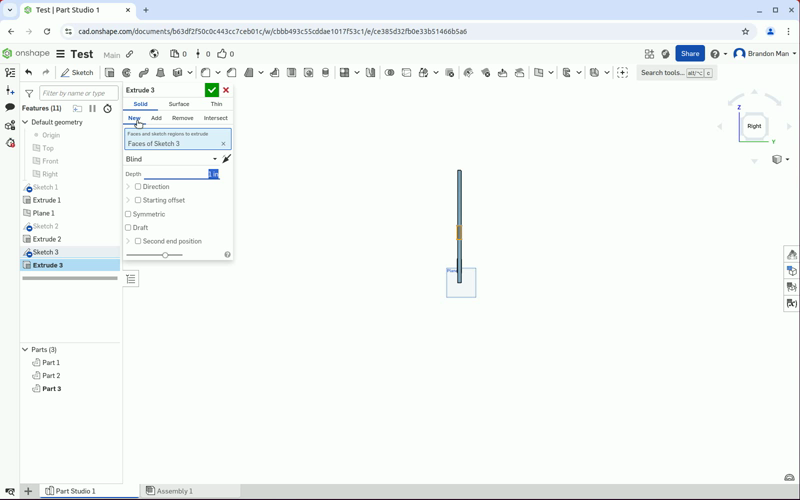
text(0.722)
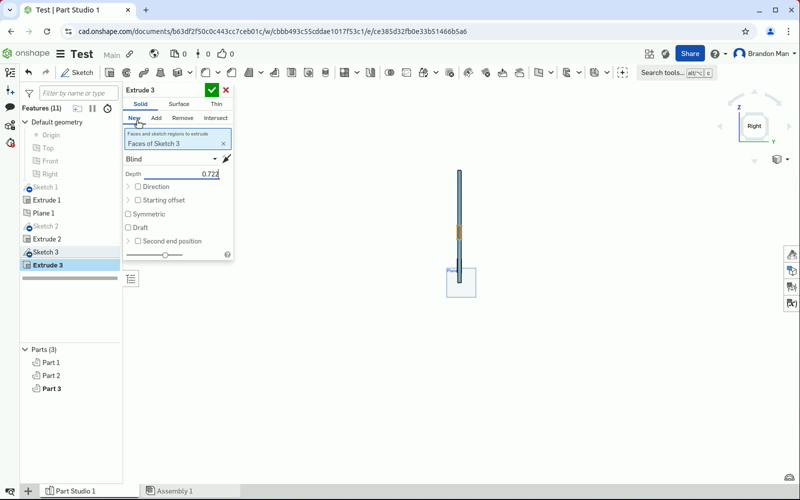
key(enter)
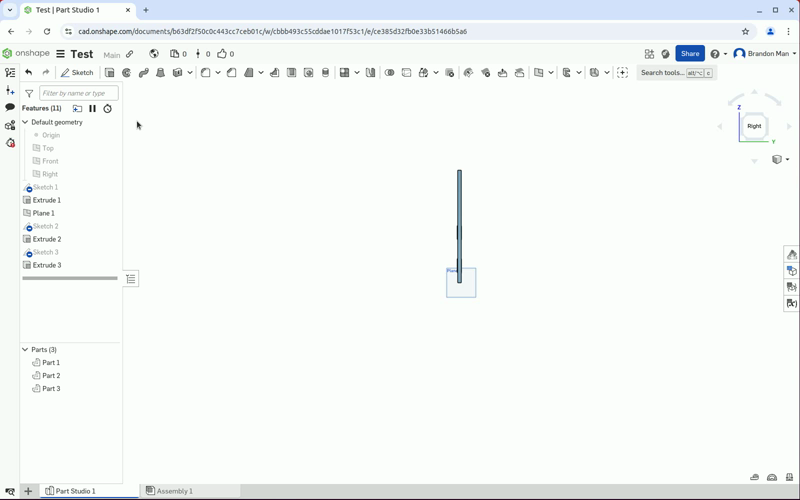
key(shift+h)
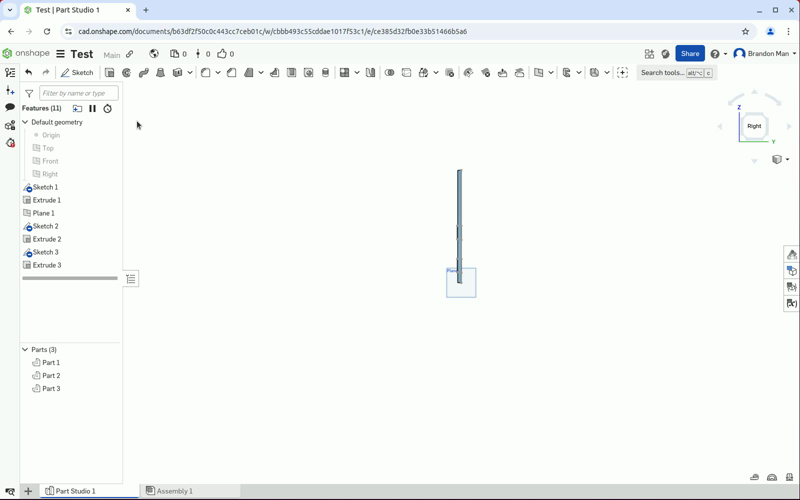
key(shift+h)
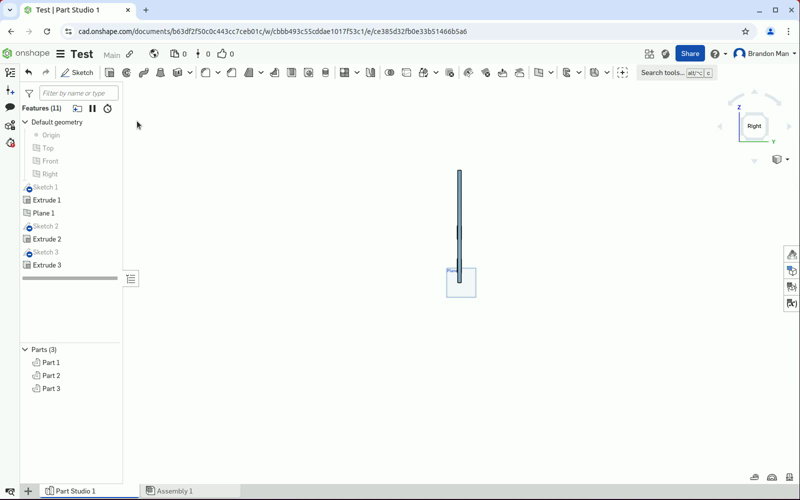
mouse_move(73, 189)
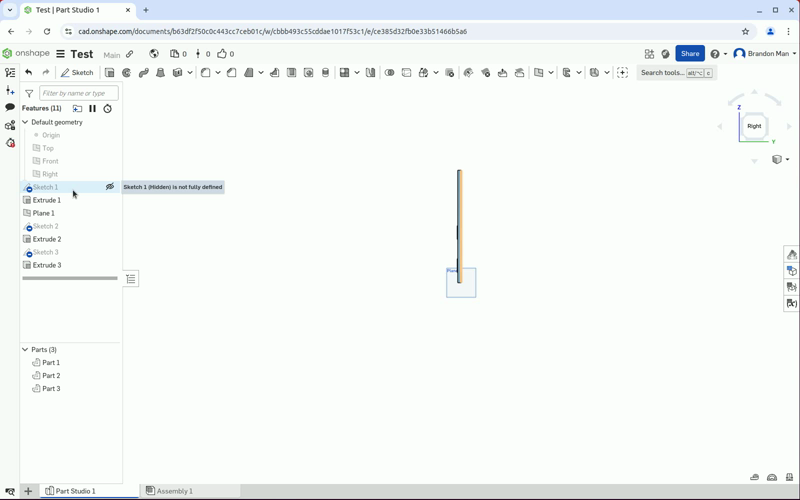
click(73, 189)
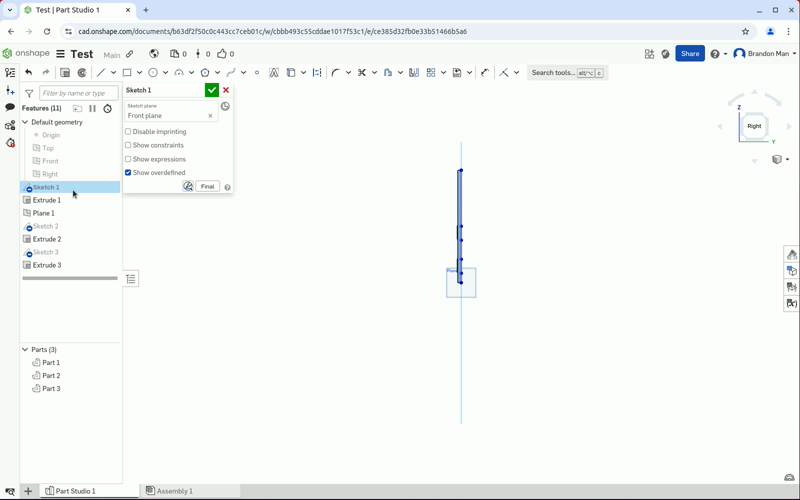
mouse_move(229, 92)
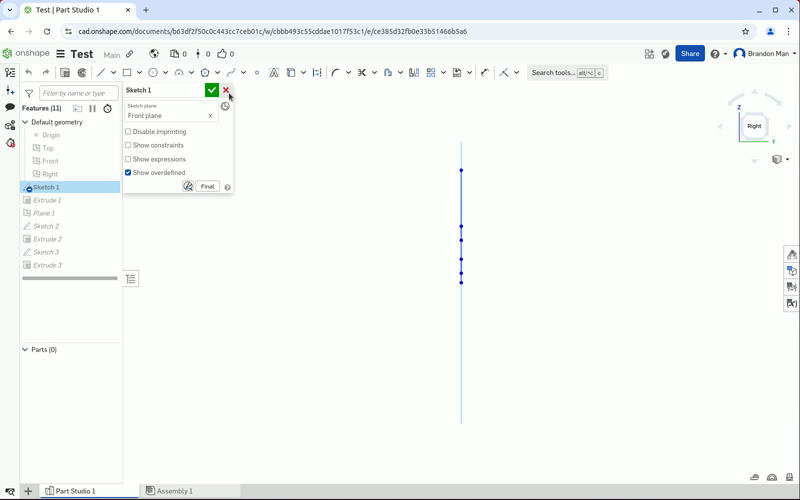
click(229, 92)
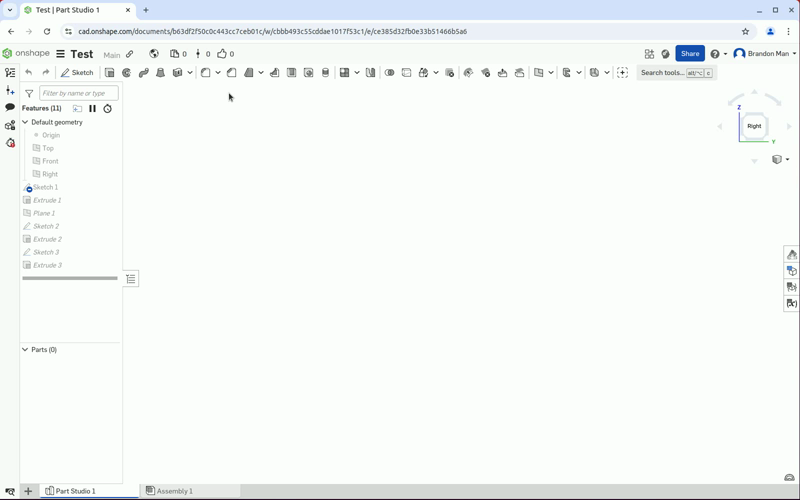
key(shift+s)
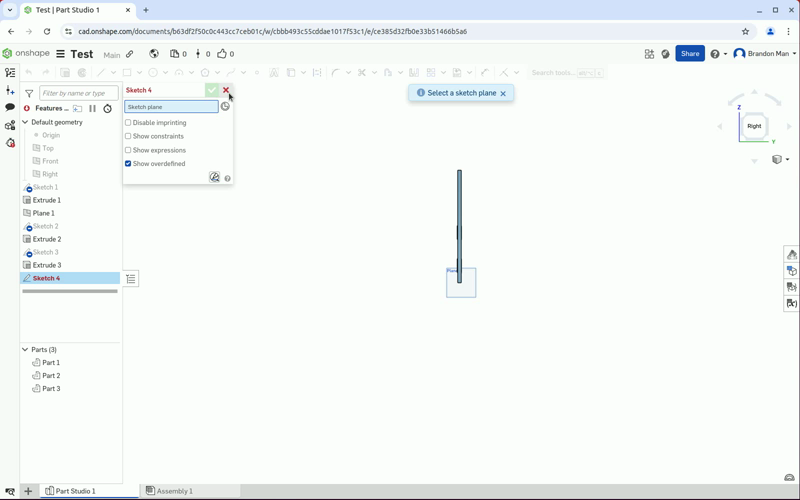
mouse_move(73, 215)
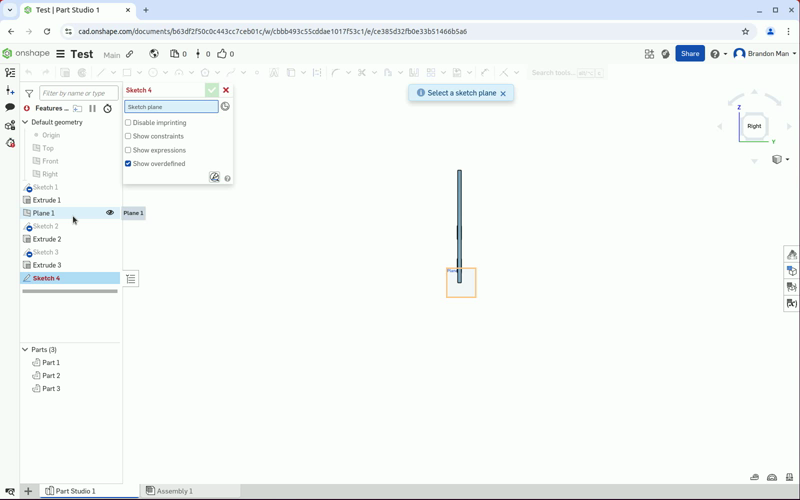
click(73, 215)
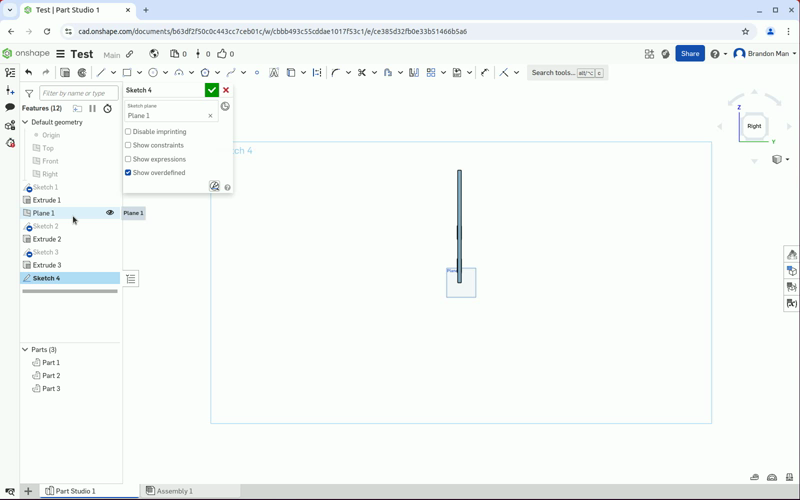
mouse_move(73, 352)
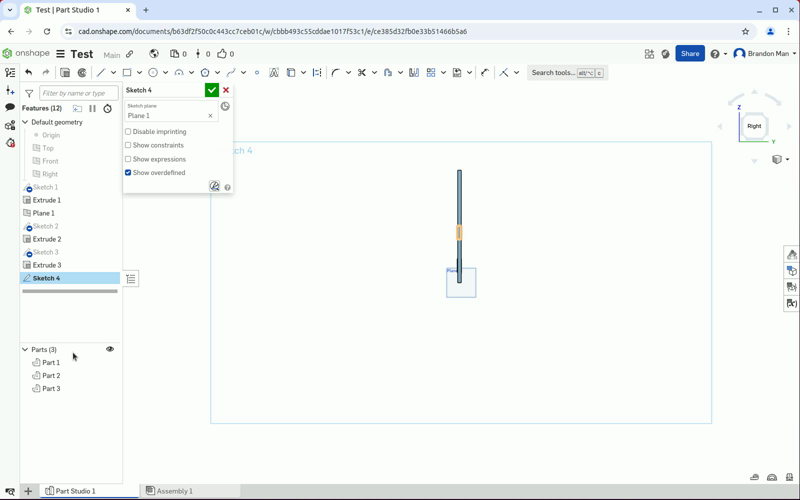
key(y)
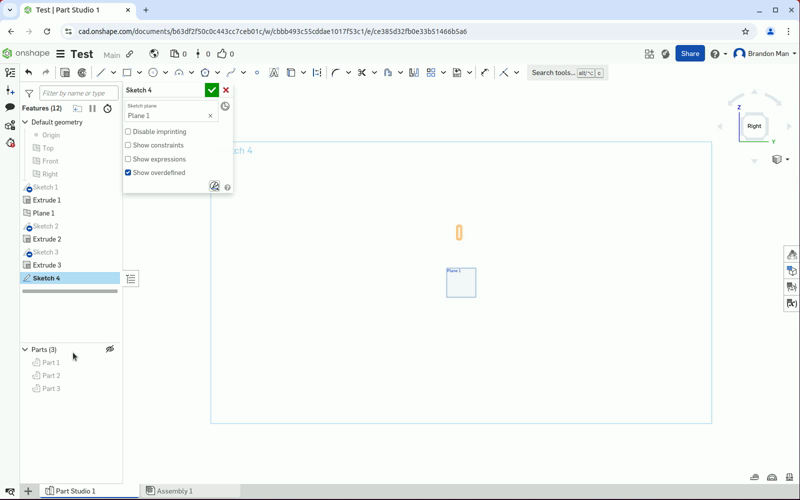
key(l)
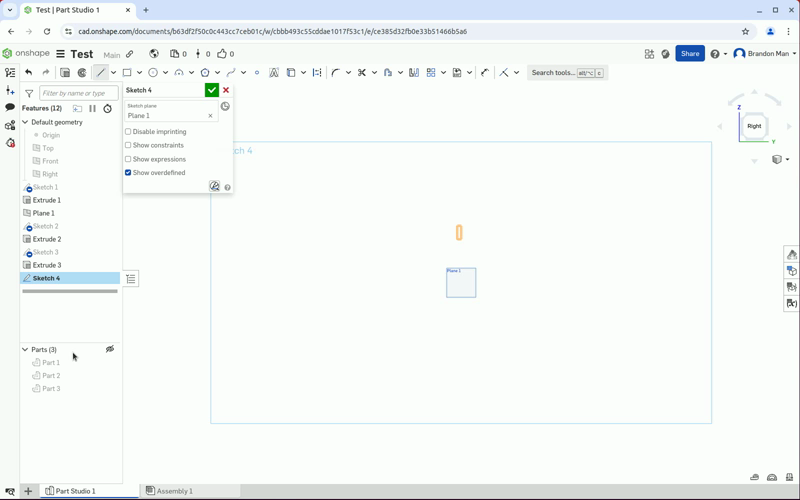
key_down(shift)
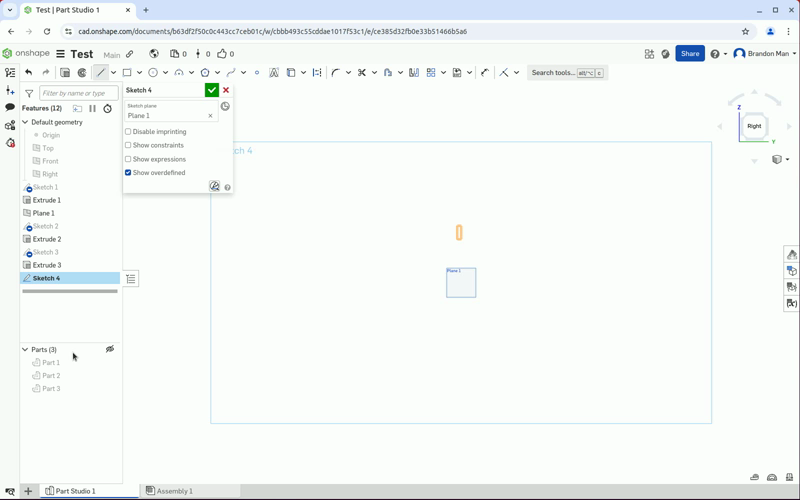
mouse_move(460, 282)
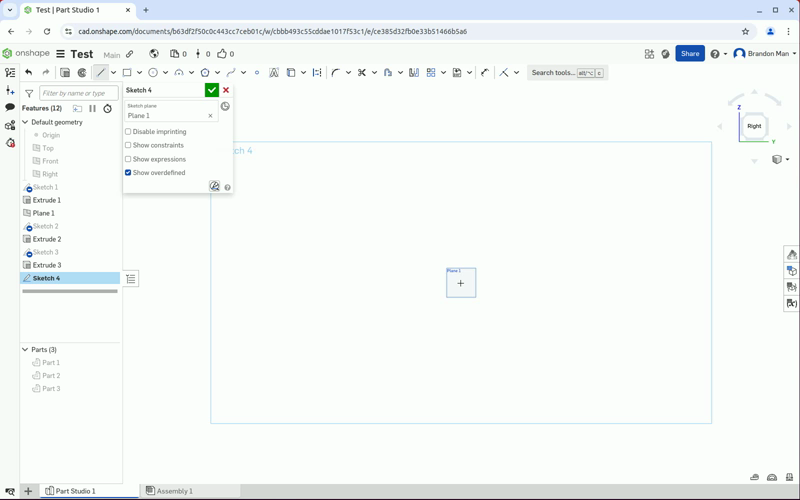
click(460, 282)
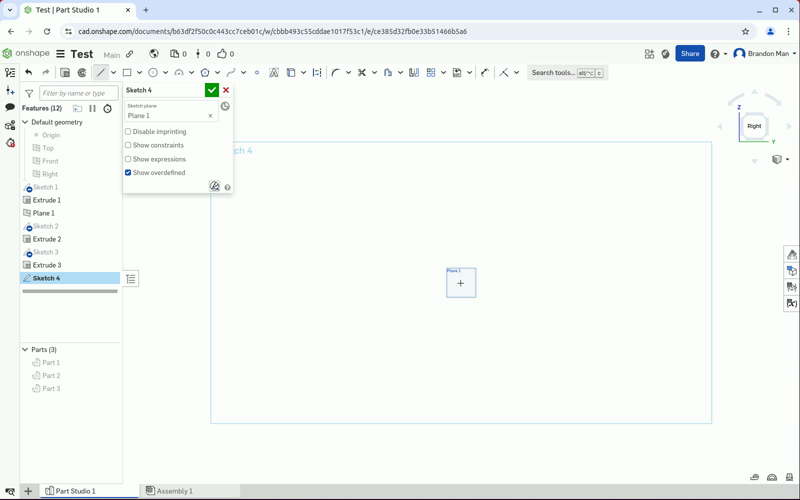
key_up(shift)
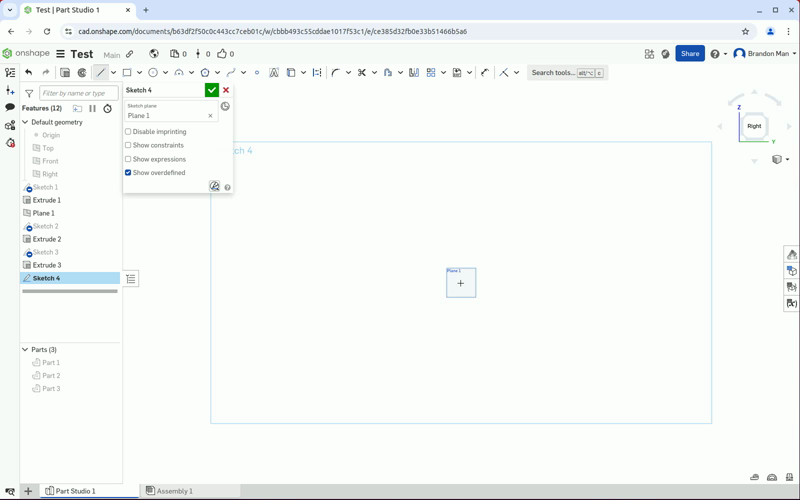
key_down(shift)
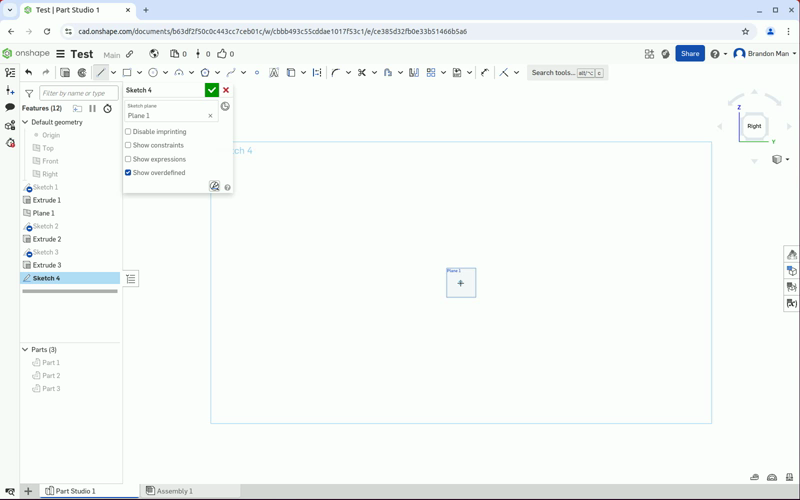
mouse_move(490, 282)
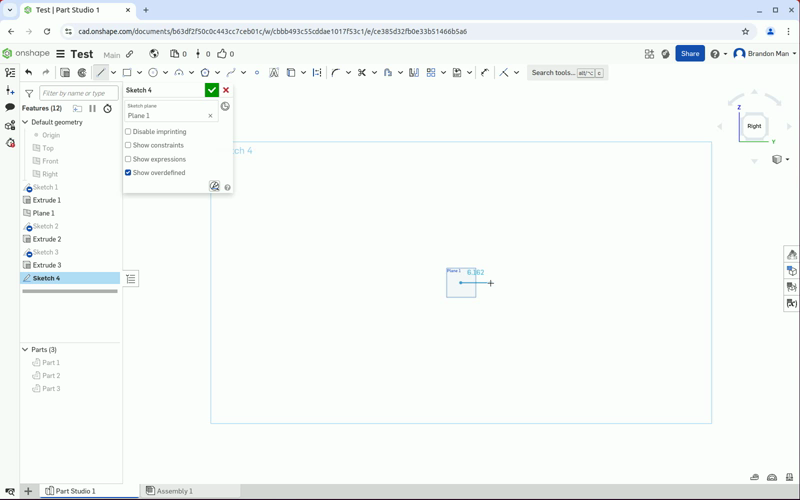
mouse_move(486, 282)
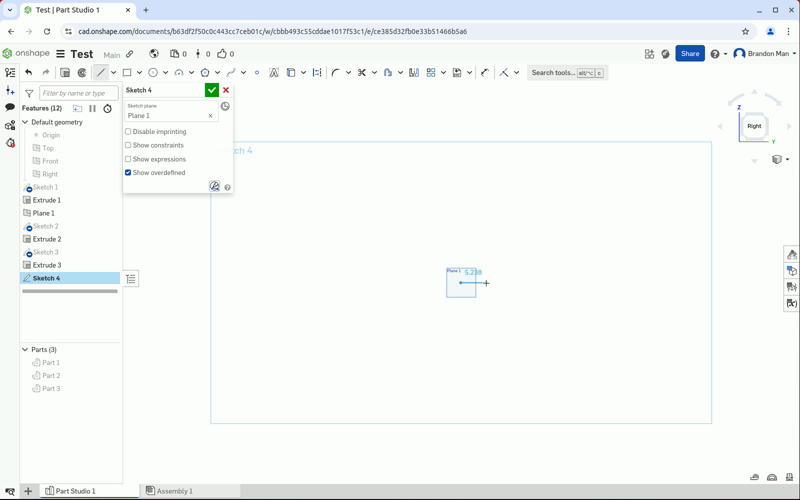
click(486, 282)
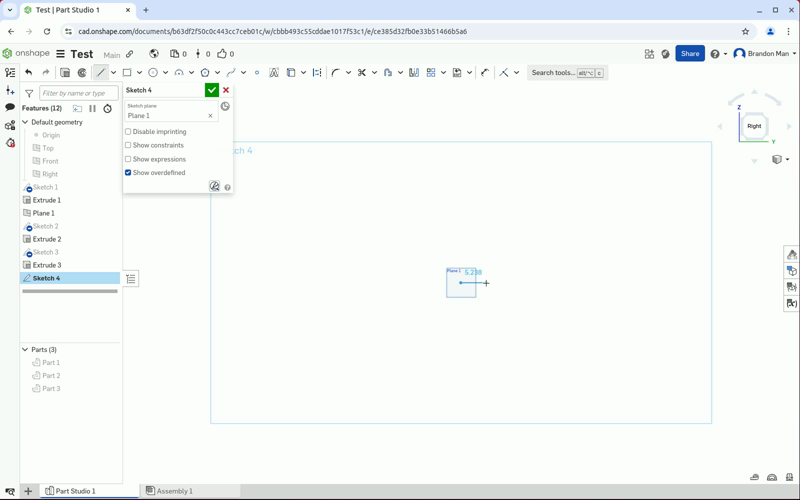
key_up(shift)
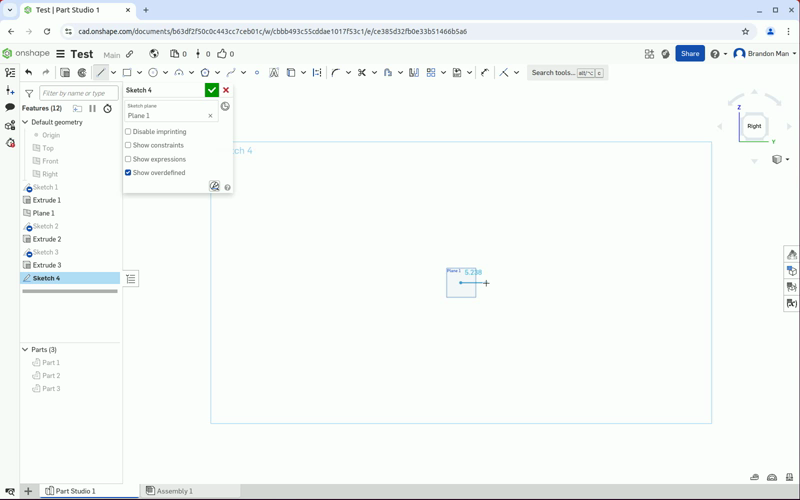
key_down(shift)
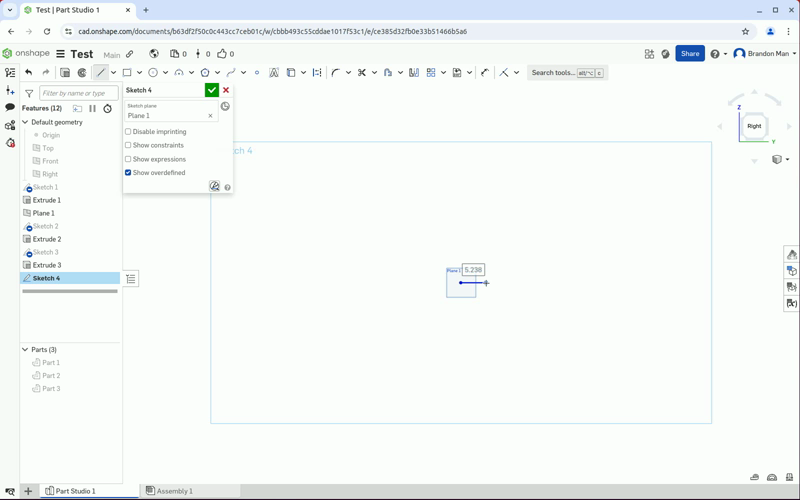
mouse_move(460, 226)
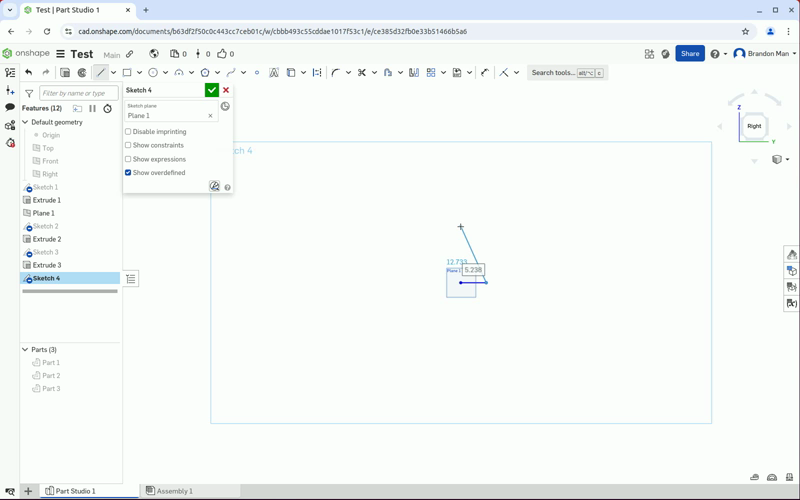
click(460, 226)
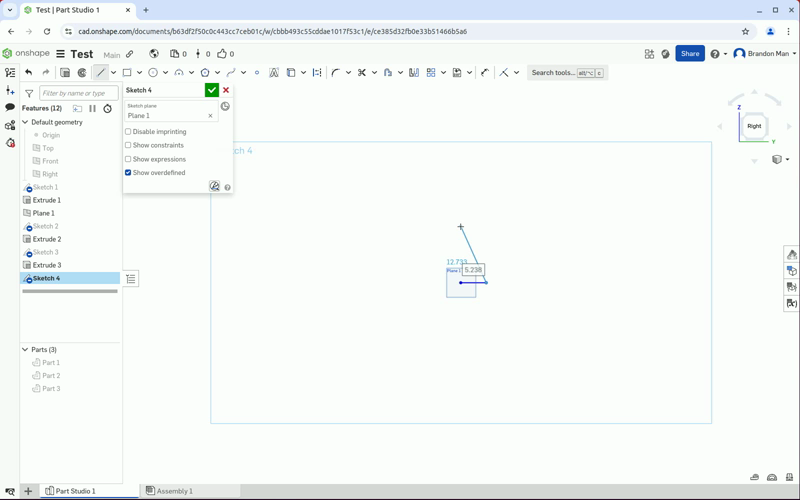
key_up(shift)
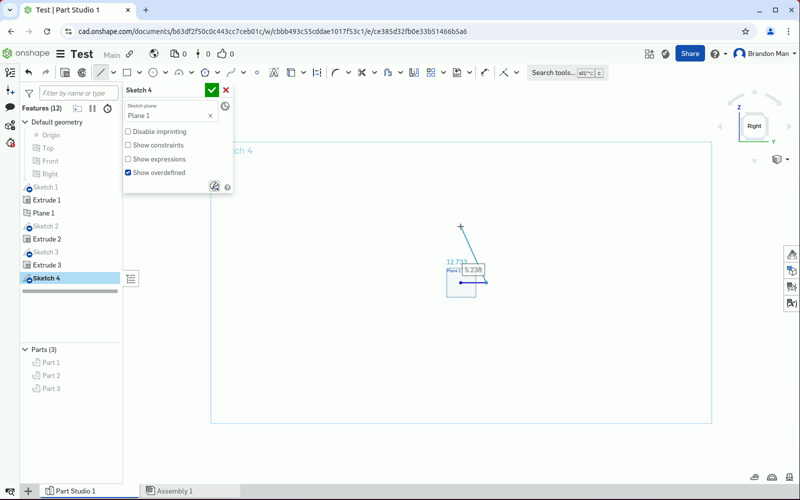
key_down(shift)
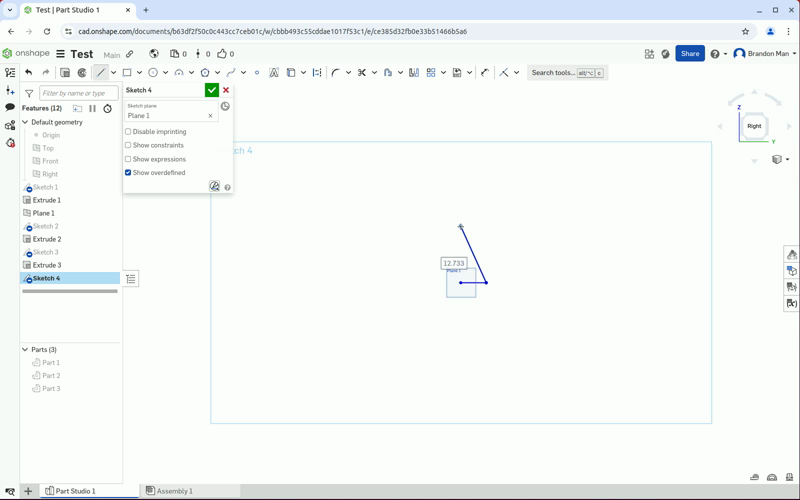
mouse_move(490, 226)
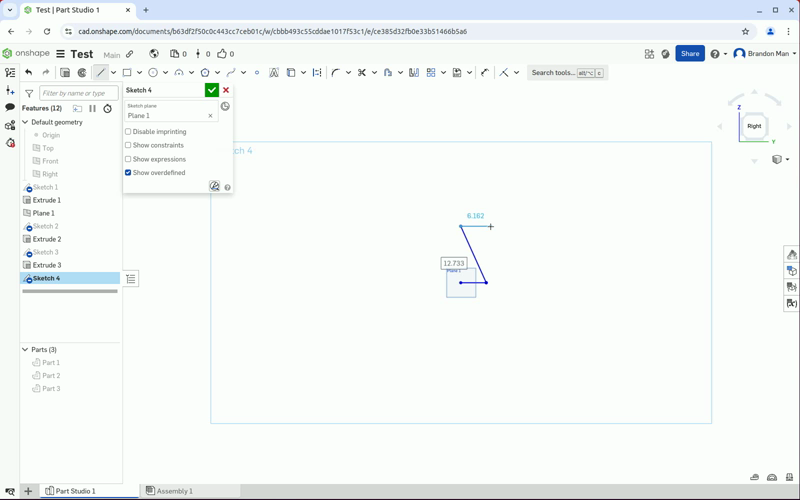
mouse_move(460, 239)
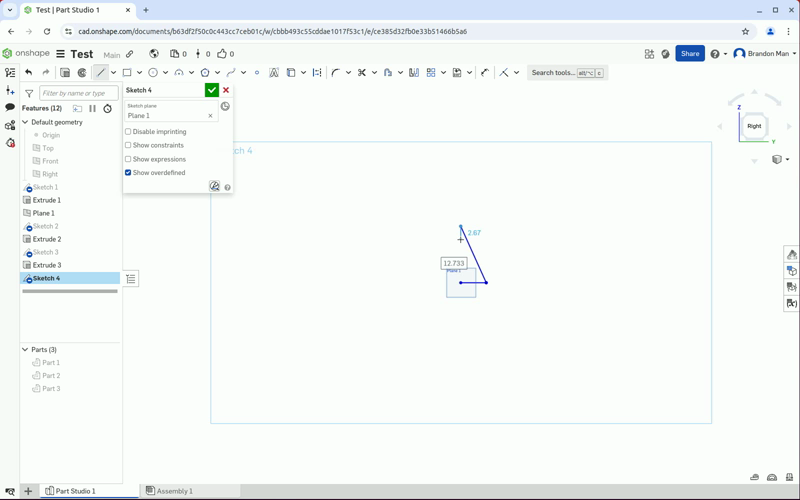
click(460, 239)
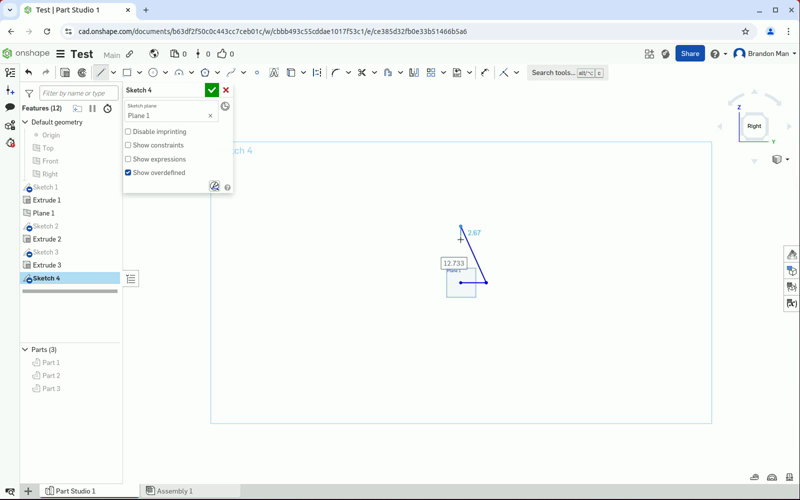
key_up(shift)
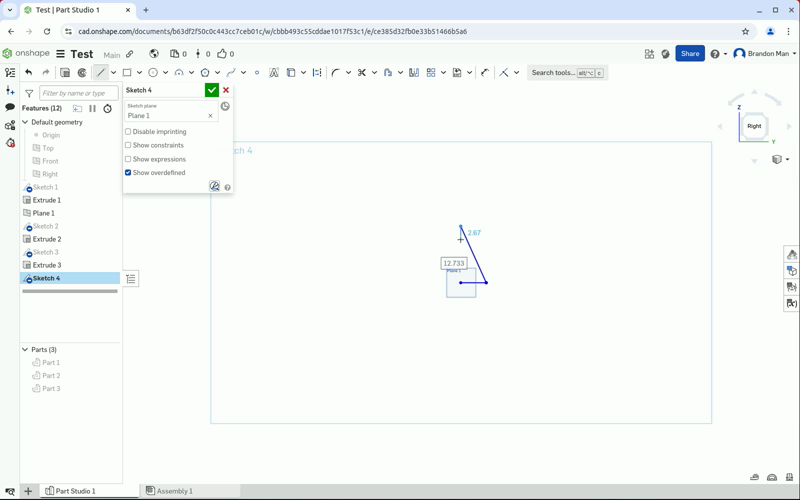
key_down(shift)
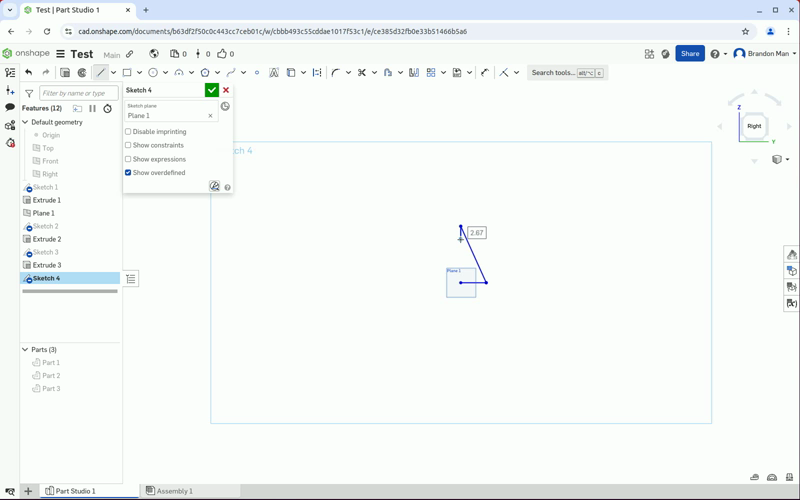
mouse_move(490, 239)
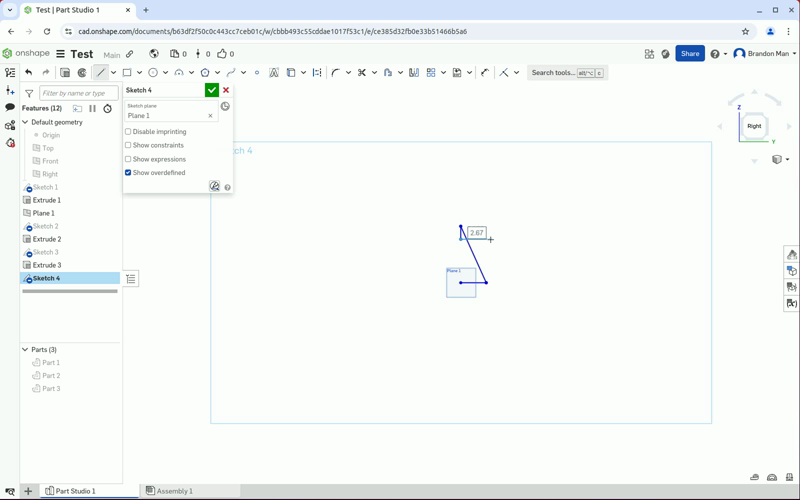
mouse_move(460, 240)
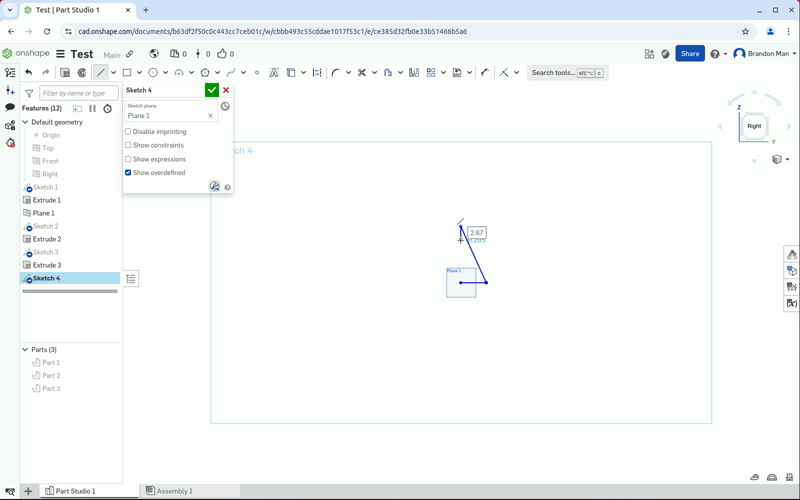
scroll(6)
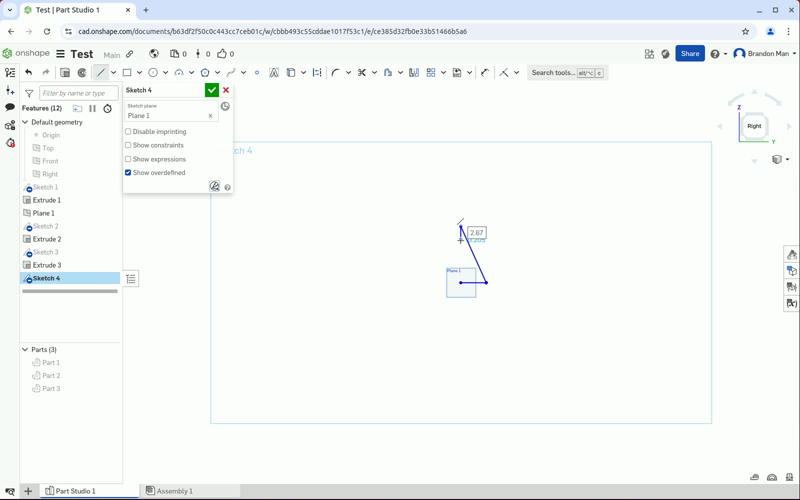
scroll(6)
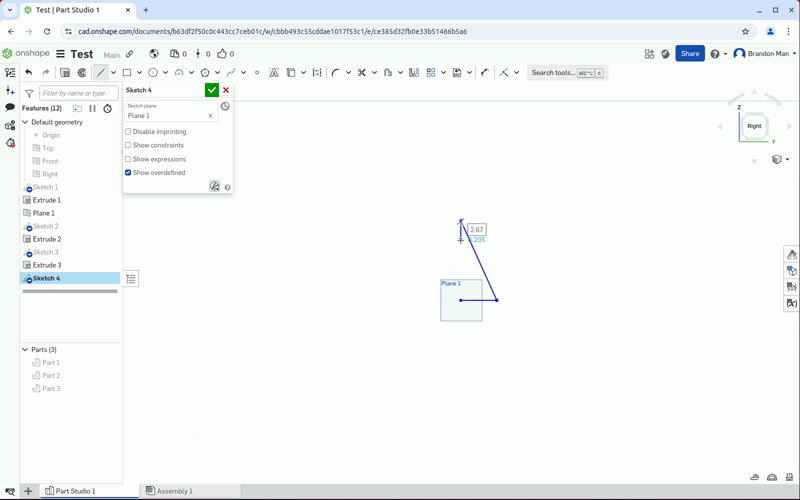
scroll(6)
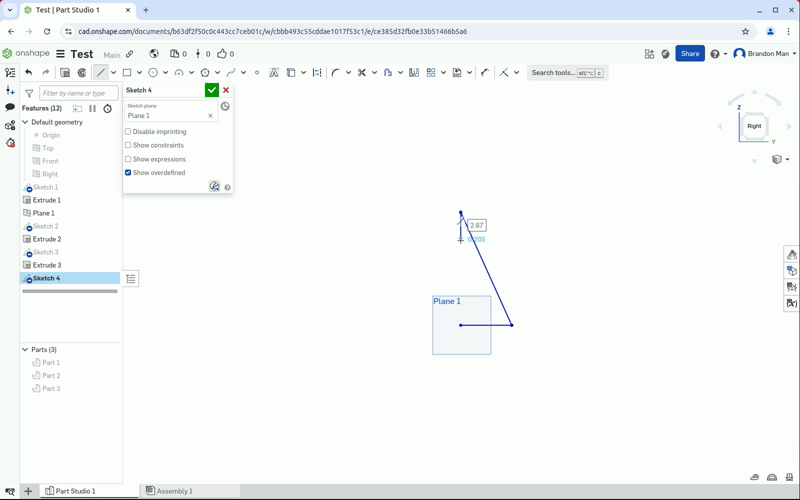
scroll(6)
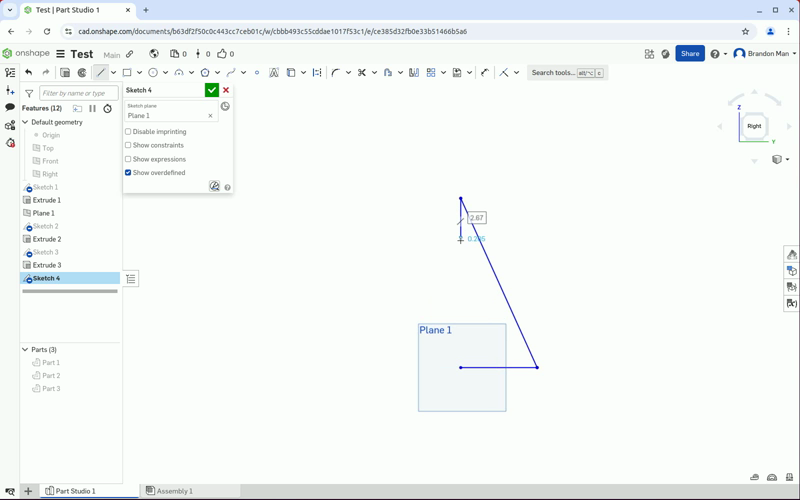
scroll(6)
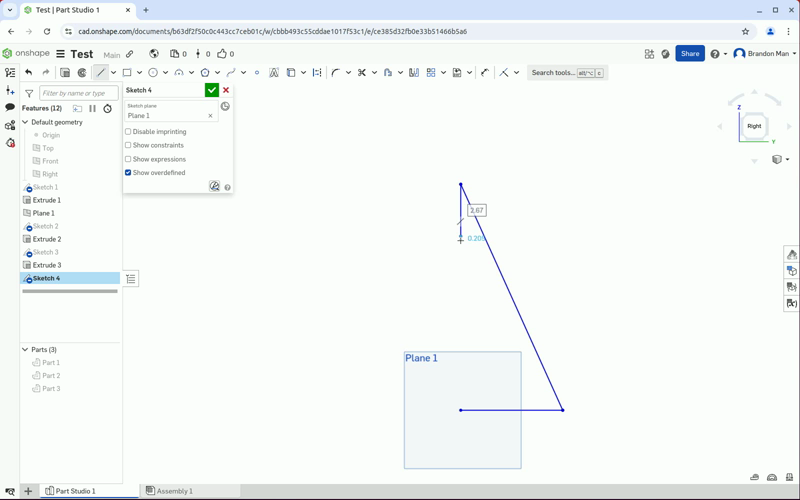
scroll(6)
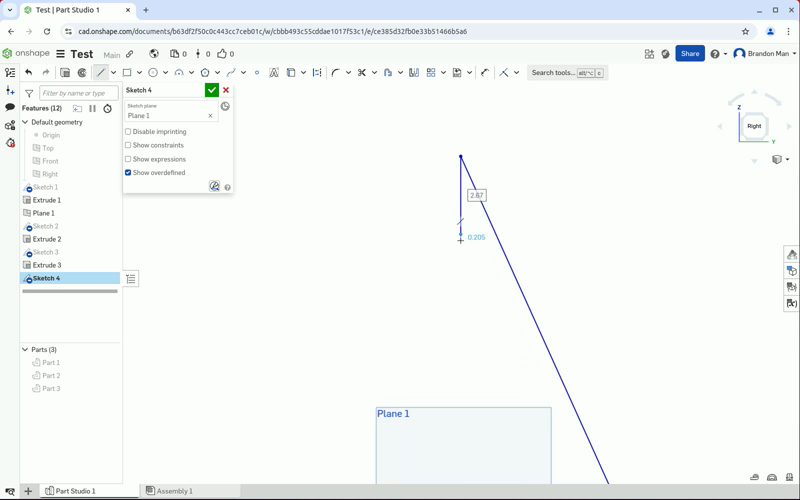
scroll(6)
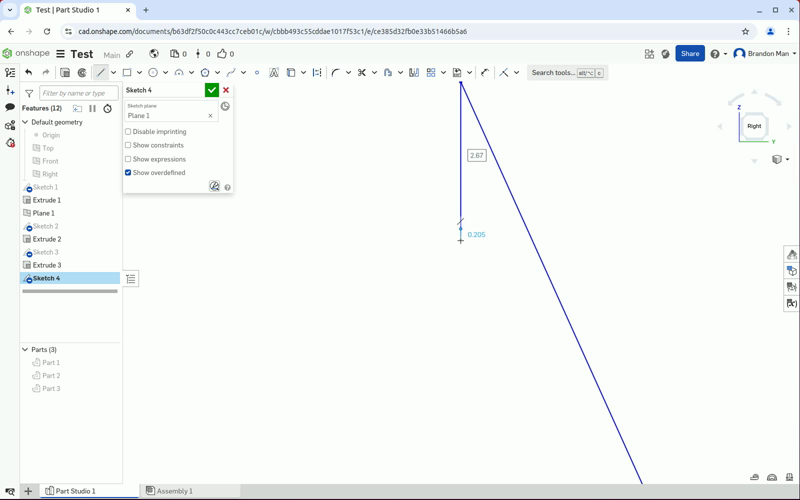
click(460, 240)
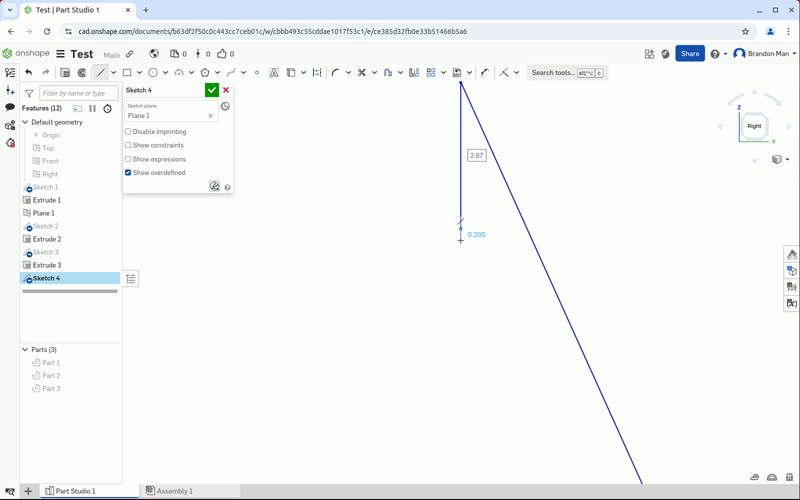
scroll(-6)
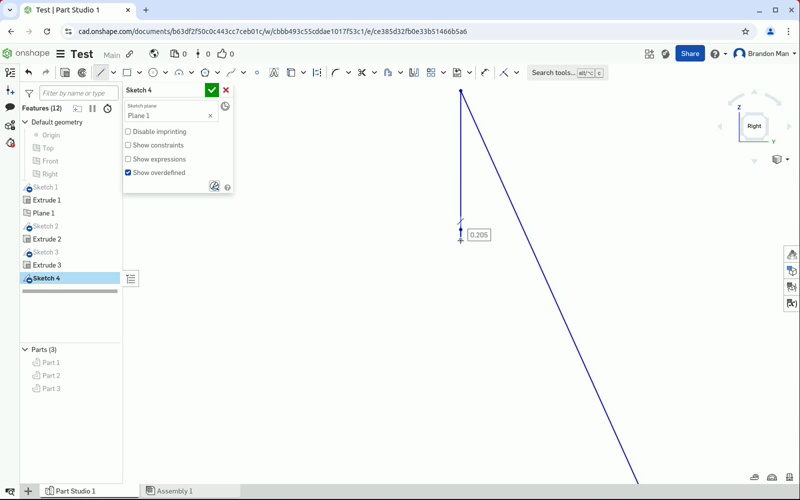
scroll(-6)
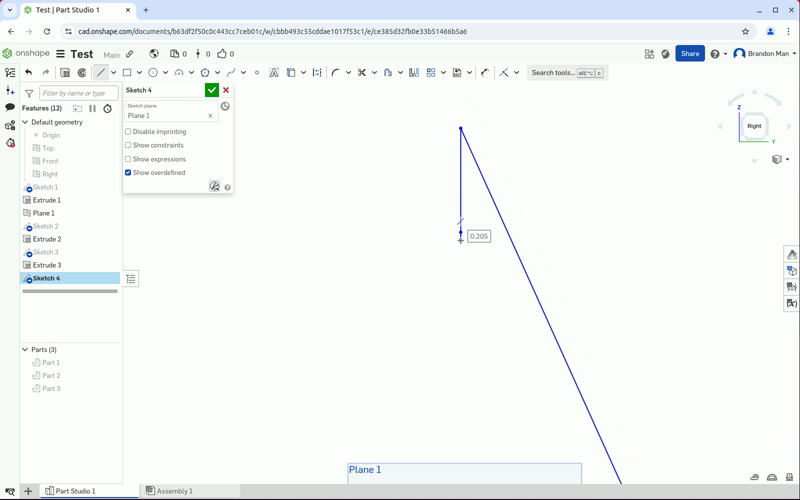
scroll(-6)
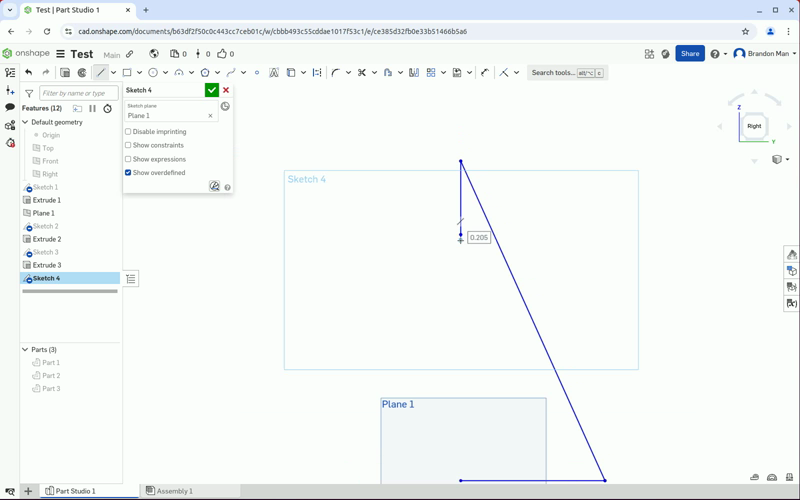
scroll(-6)
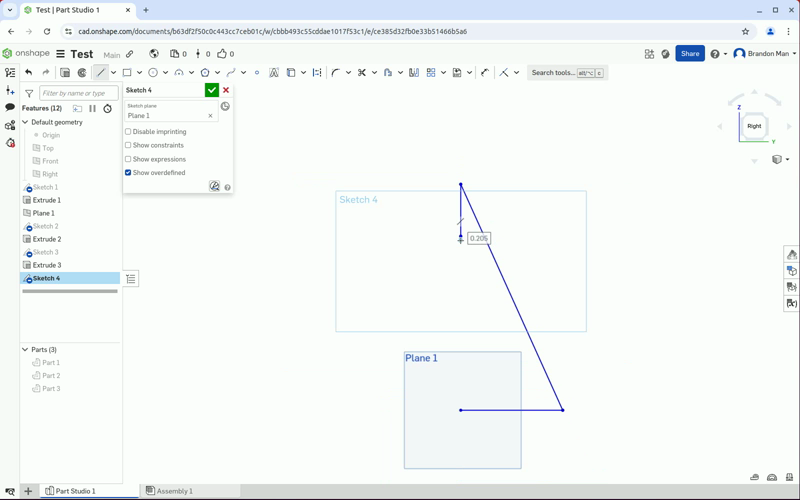
scroll(-6)
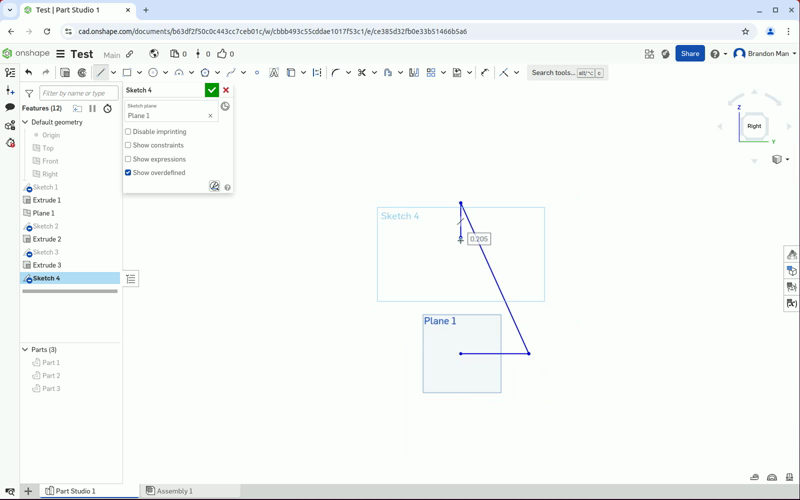
scroll(-6)
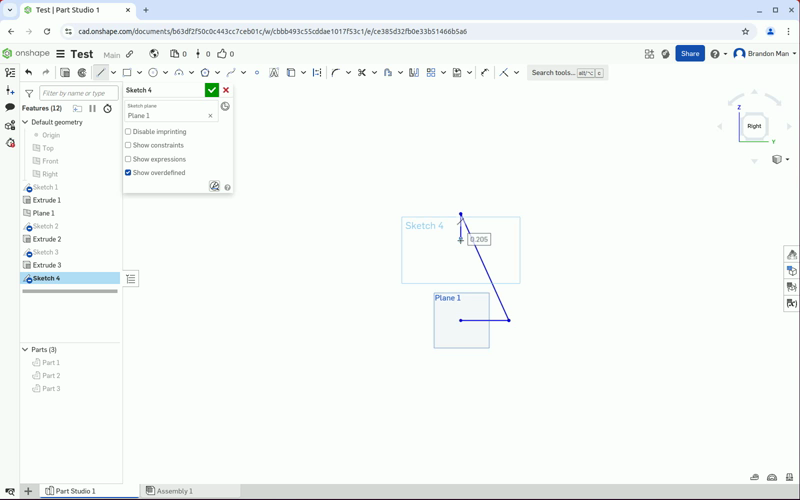
scroll(-6)
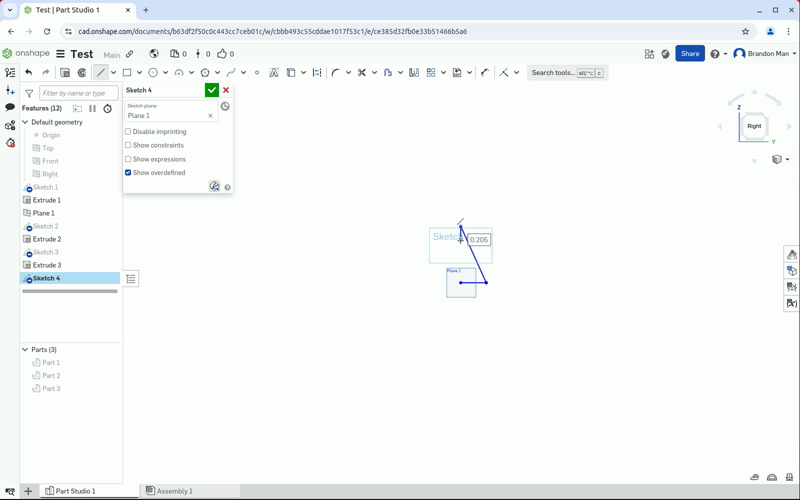
key_up(shift)
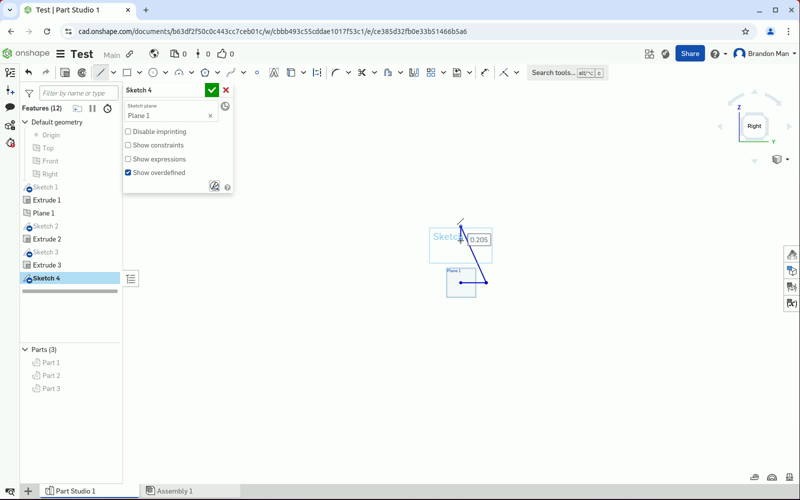
key_down(shift)
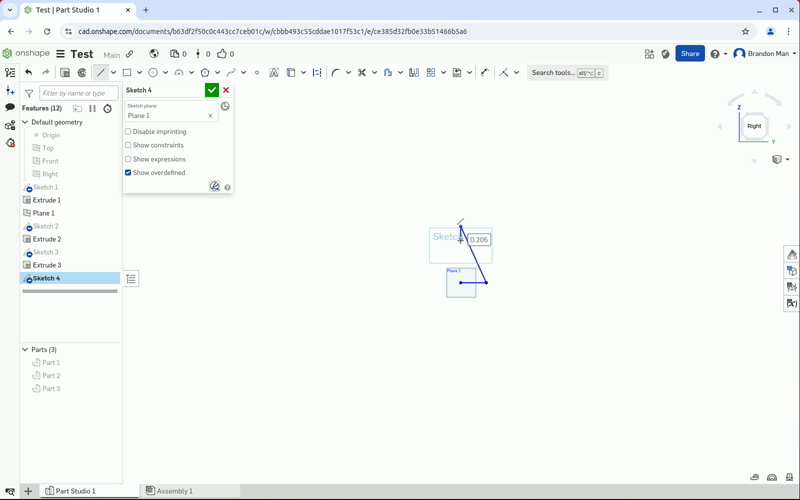
mouse_move(490, 240)
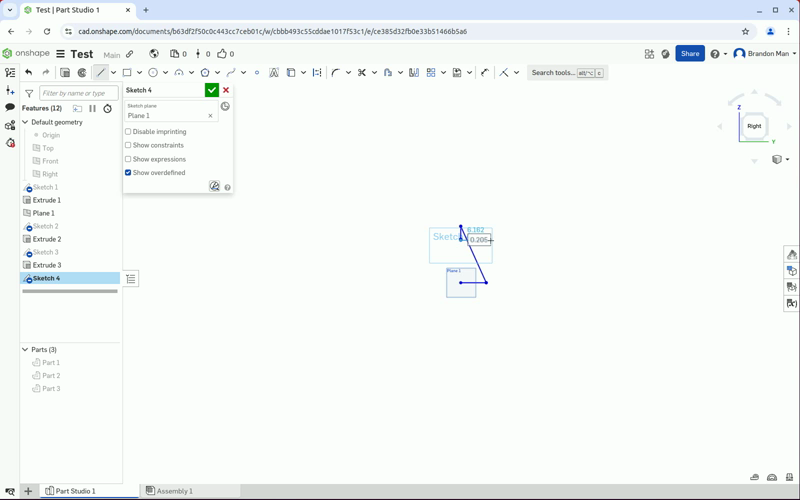
mouse_move(460, 258)
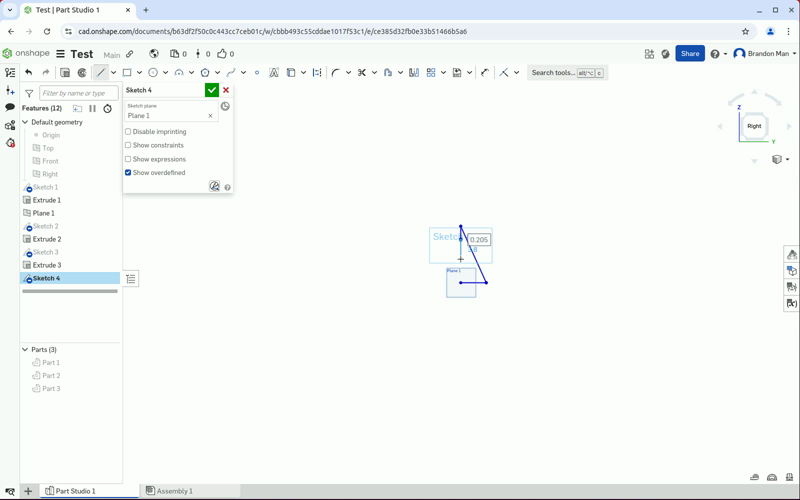
click(460, 258)
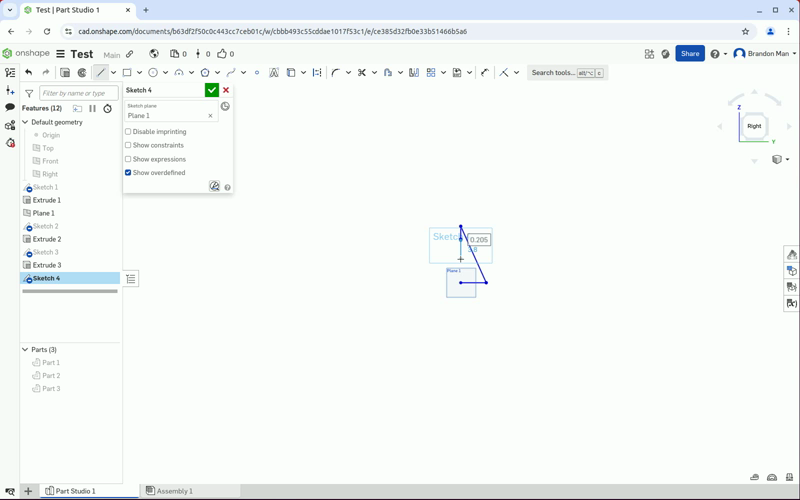
key_up(shift)
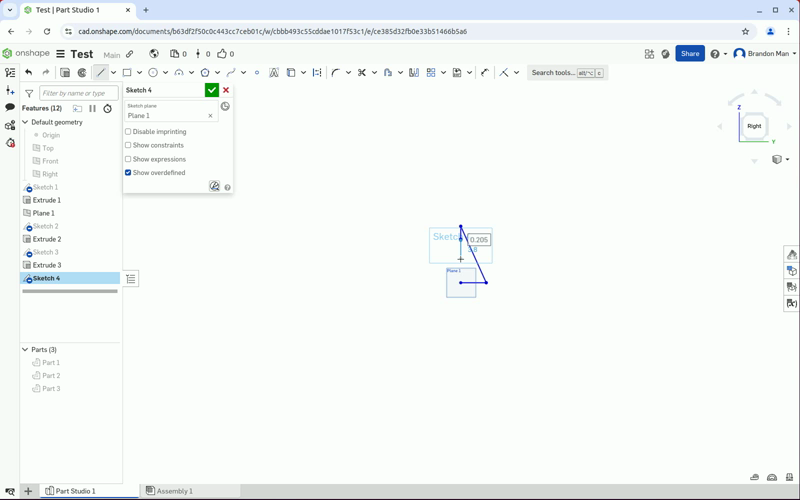
key_down(shift)
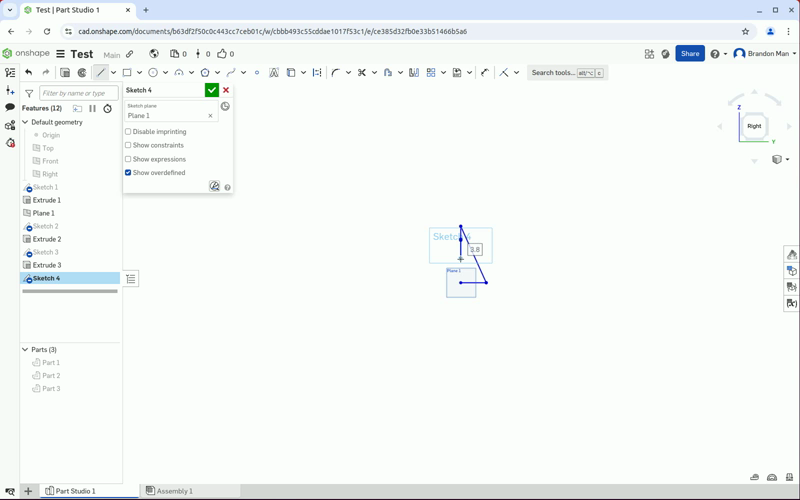
mouse_move(490, 258)
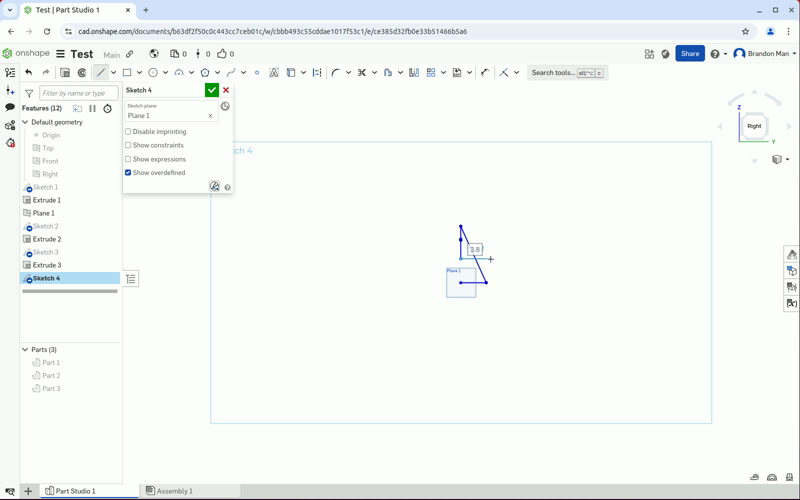
mouse_move(460, 272)
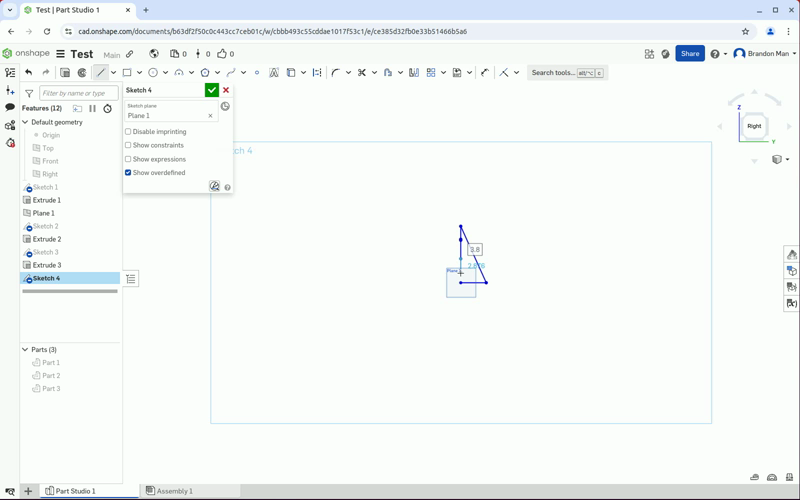
click(460, 272)
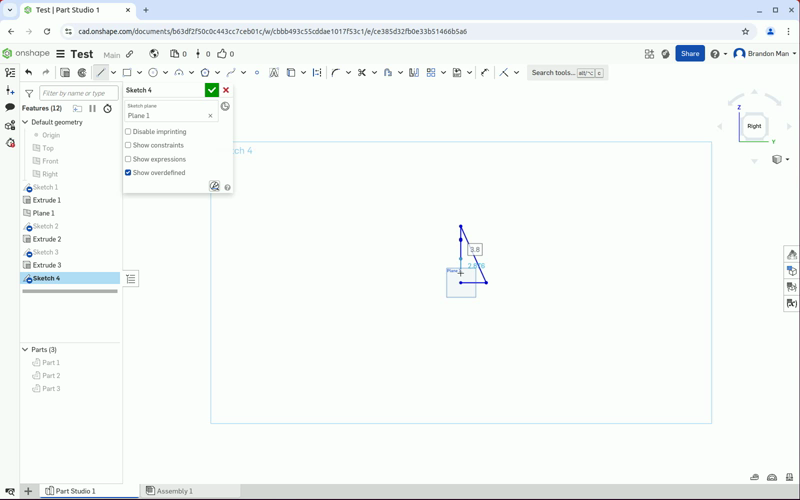
key_up(shift)
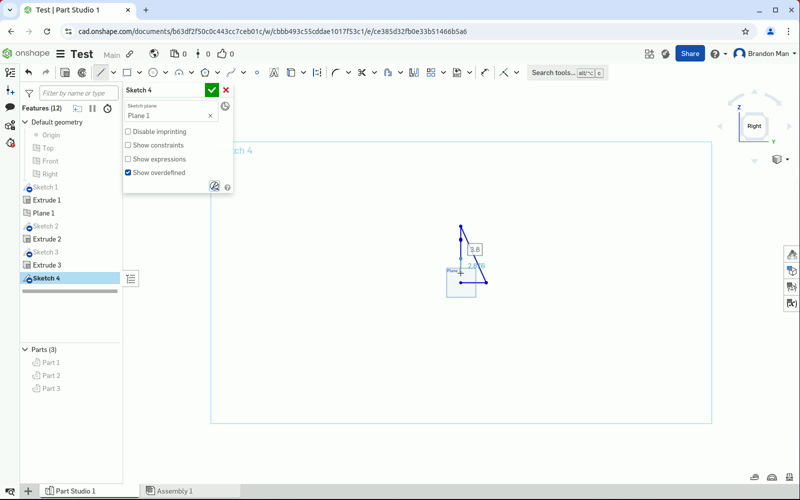
mouse_move(490, 272)
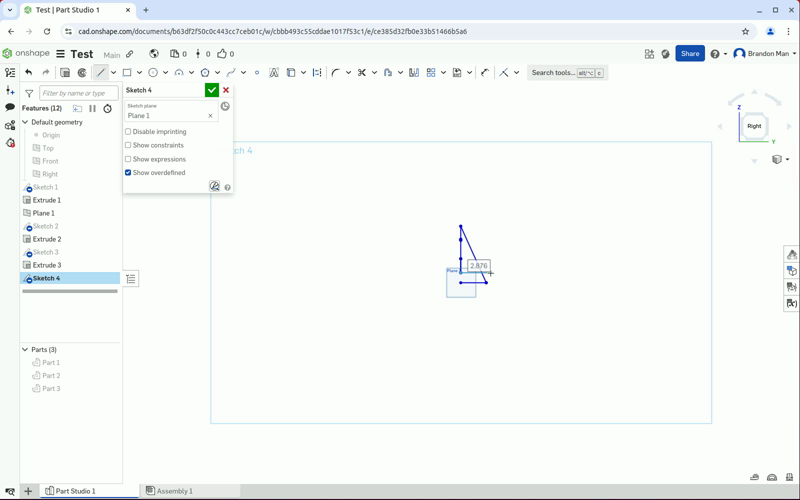
key_down(shift)
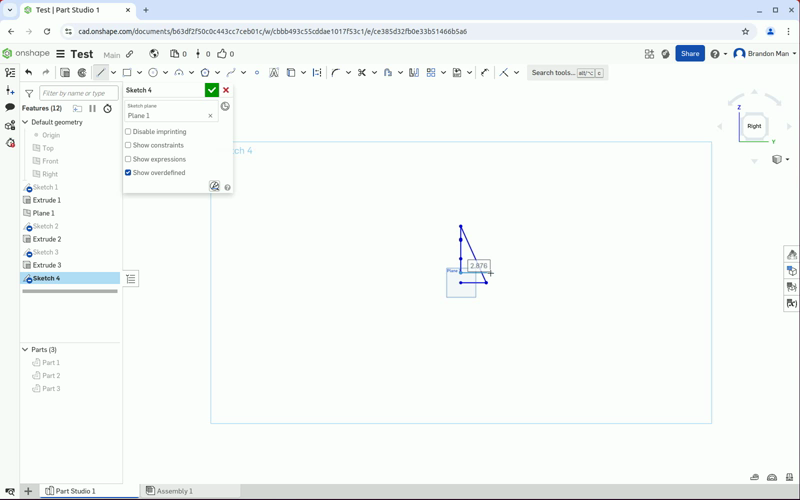
mouse_move(460, 282)
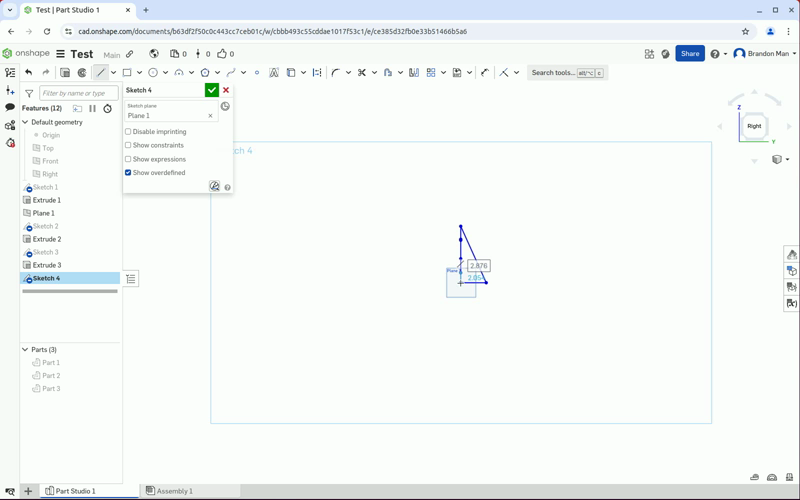
key_up(shift)
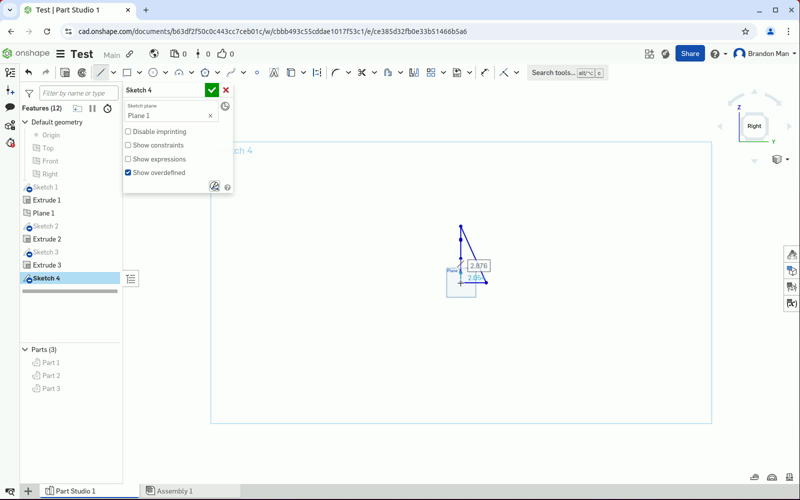
click(460, 282)
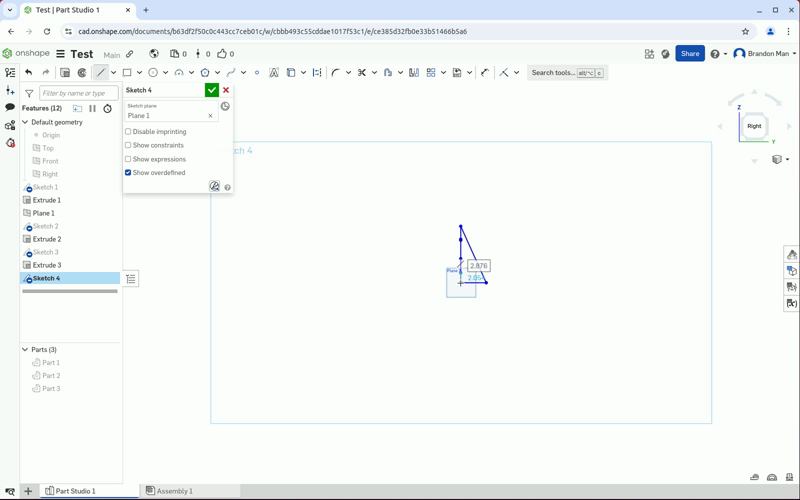
key(esc)
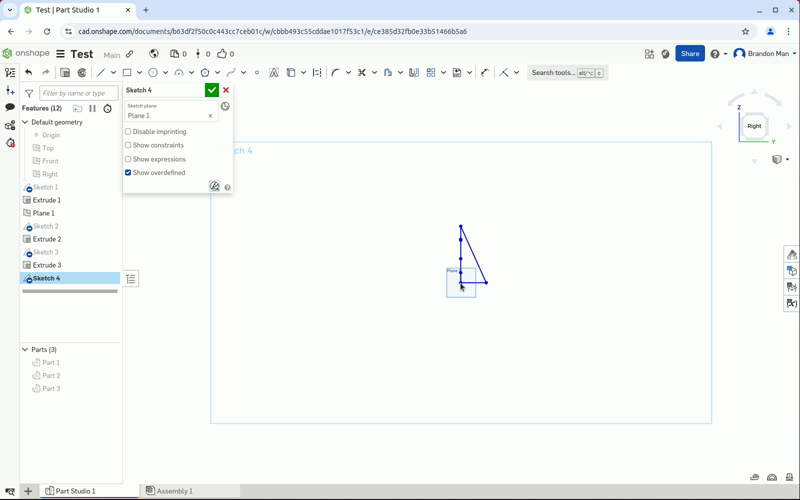
mouse_move(462, 255)
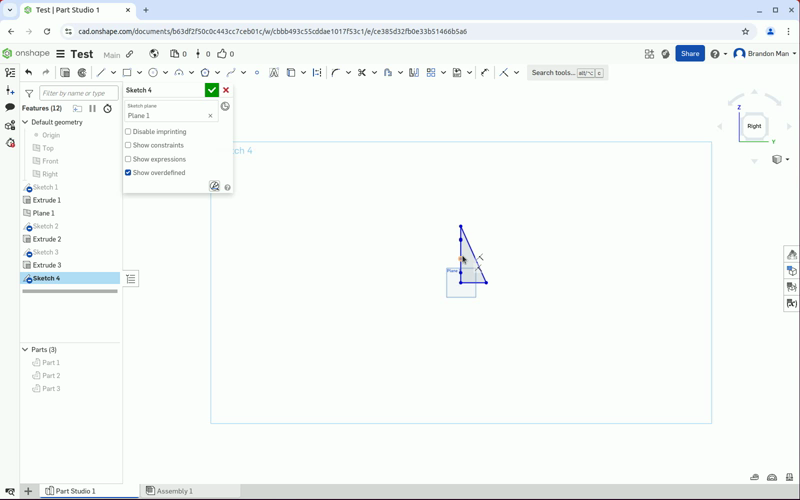
scroll(6)
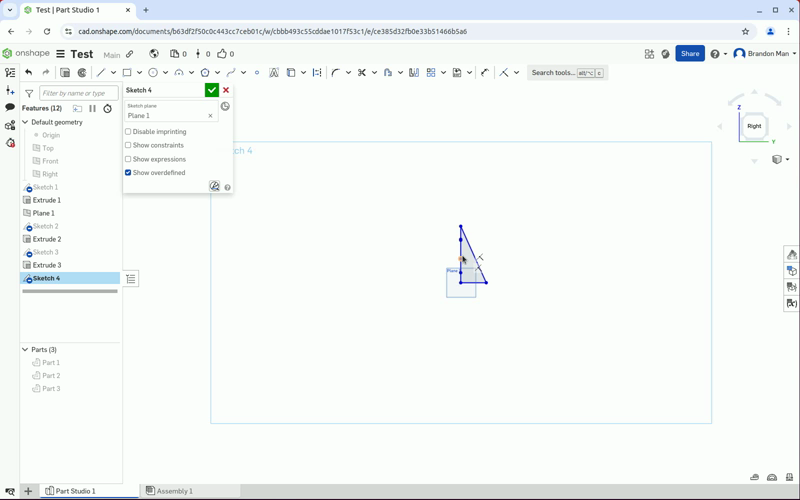
scroll(6)
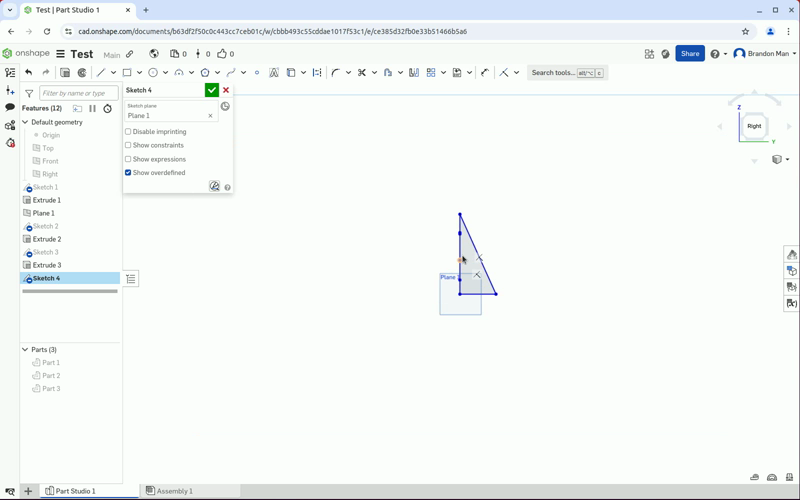
scroll(6)
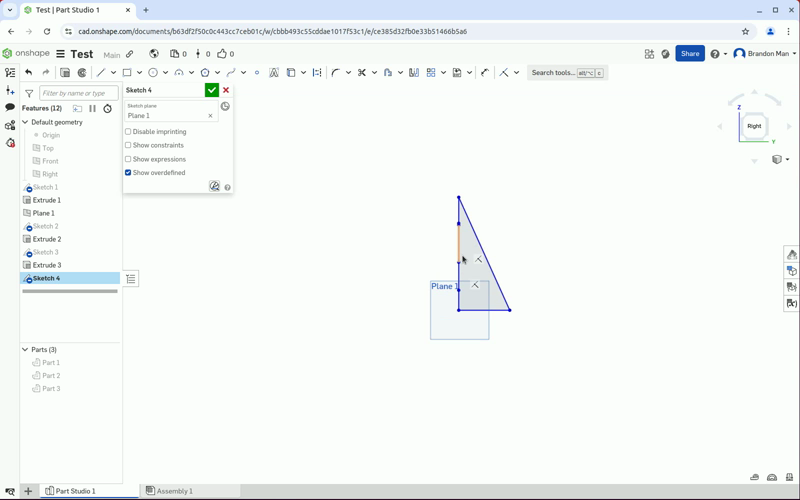
scroll(6)
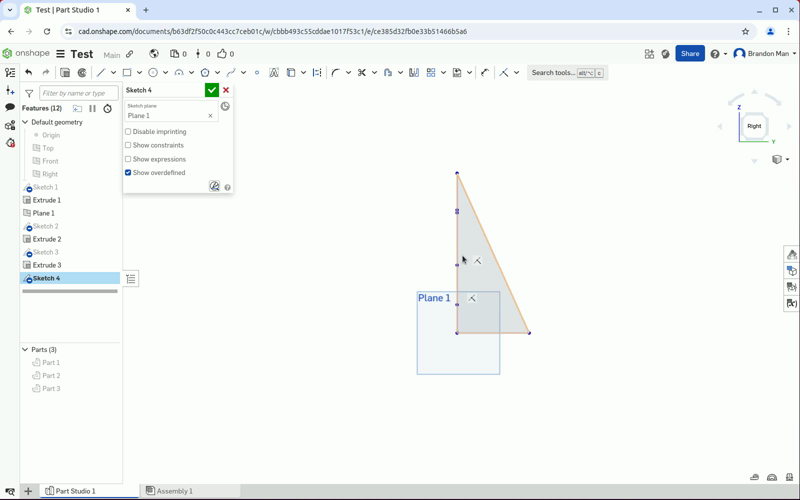
scroll(6)
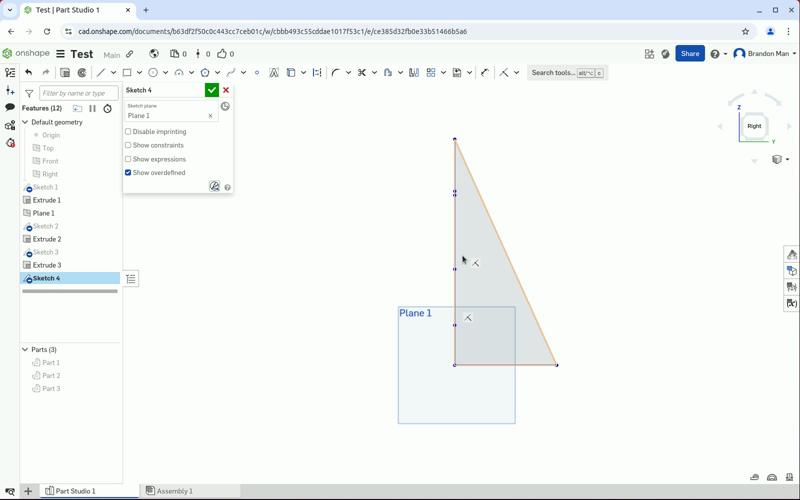
scroll(6)
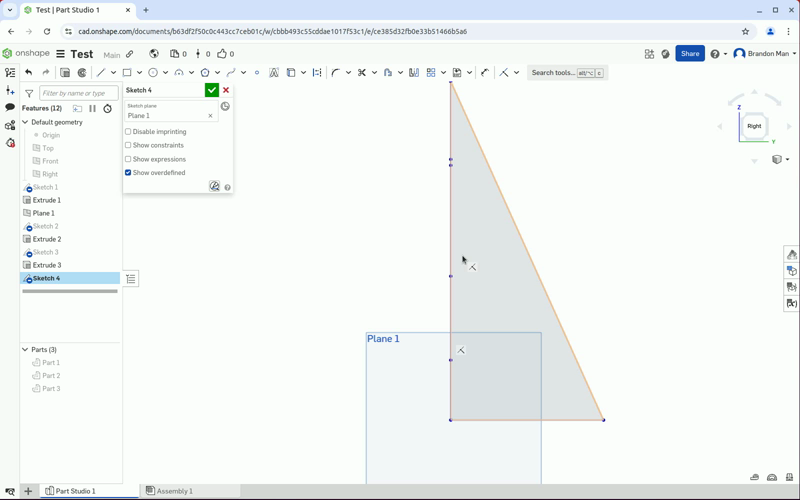
scroll(6)
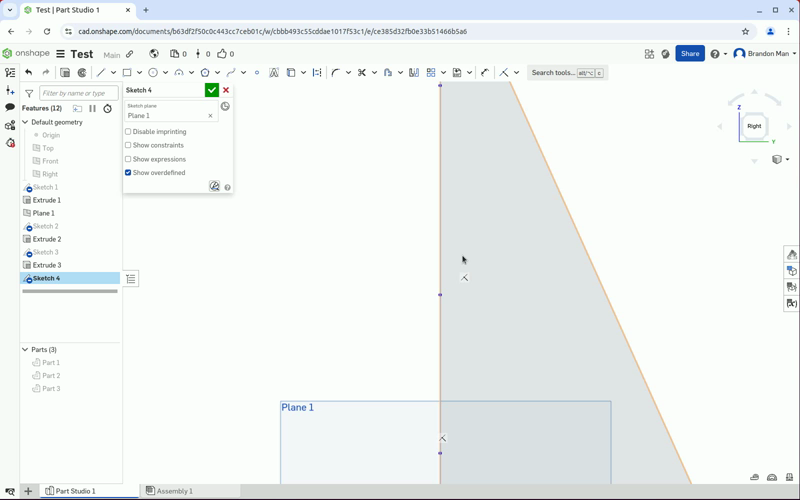
click(462, 255)
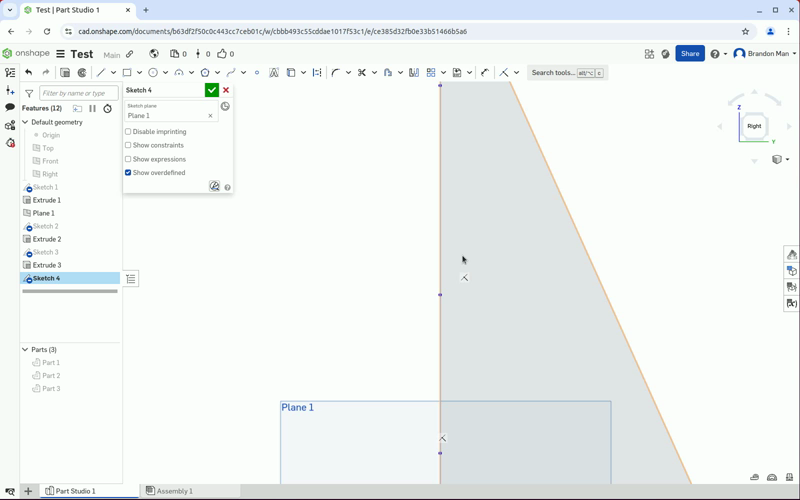
scroll(-6)
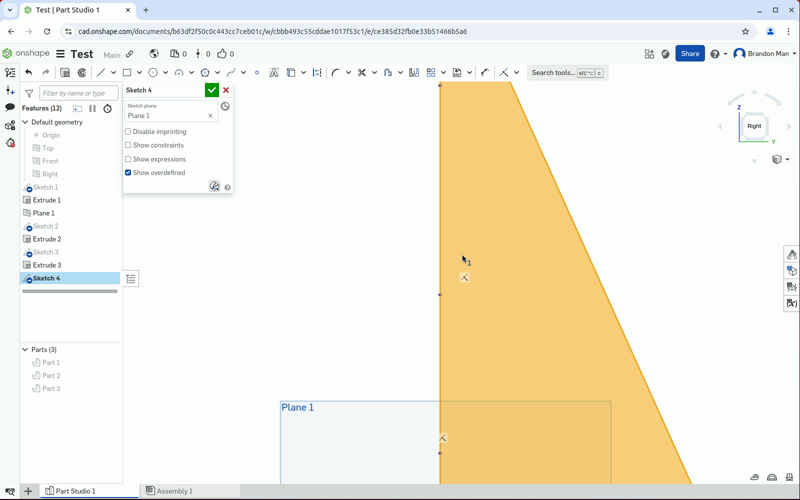
scroll(-6)
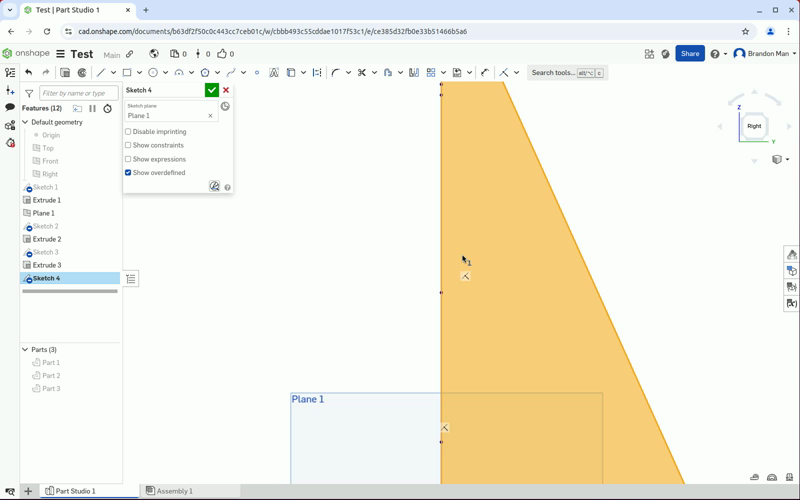
scroll(-6)
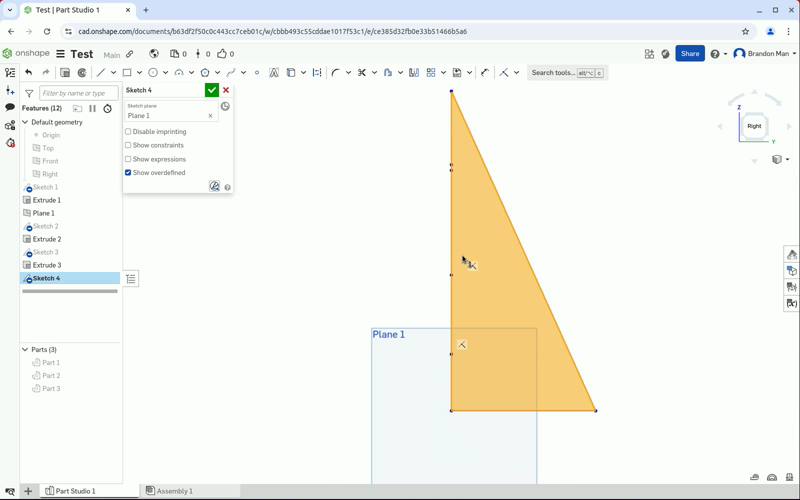
scroll(-6)
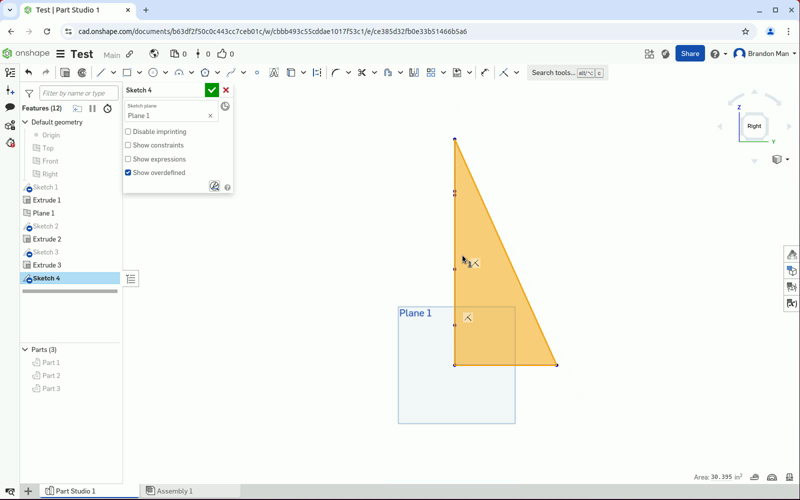
scroll(-6)
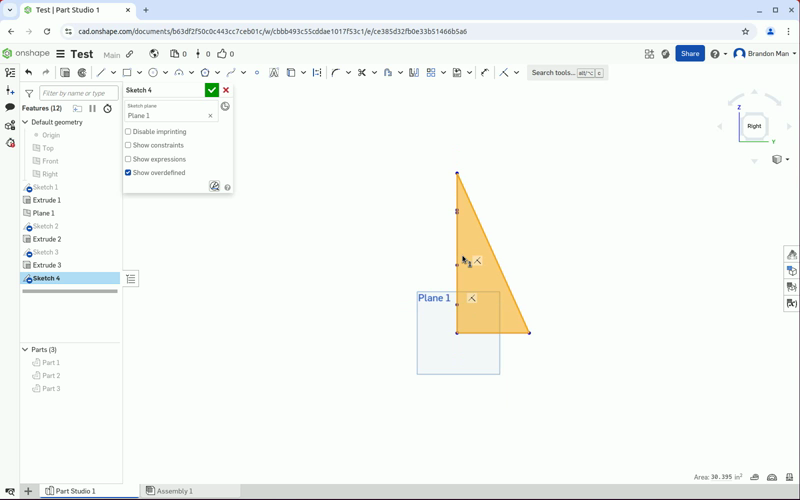
scroll(-6)
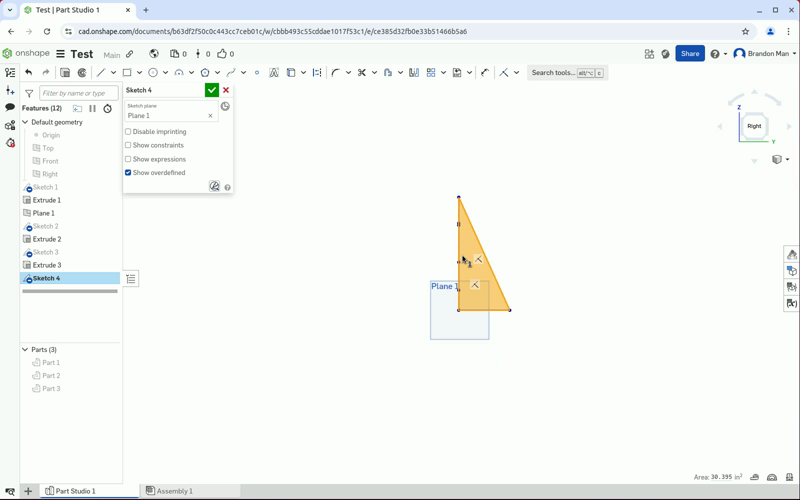
scroll(-6)
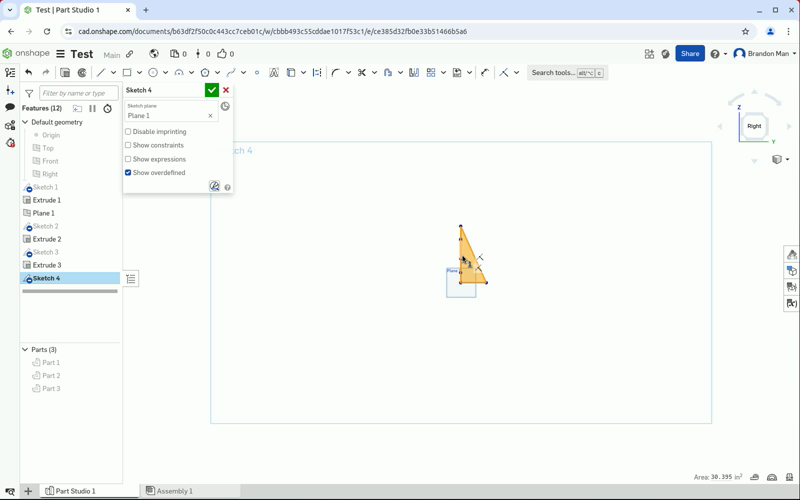
mouse_move(73, 352)
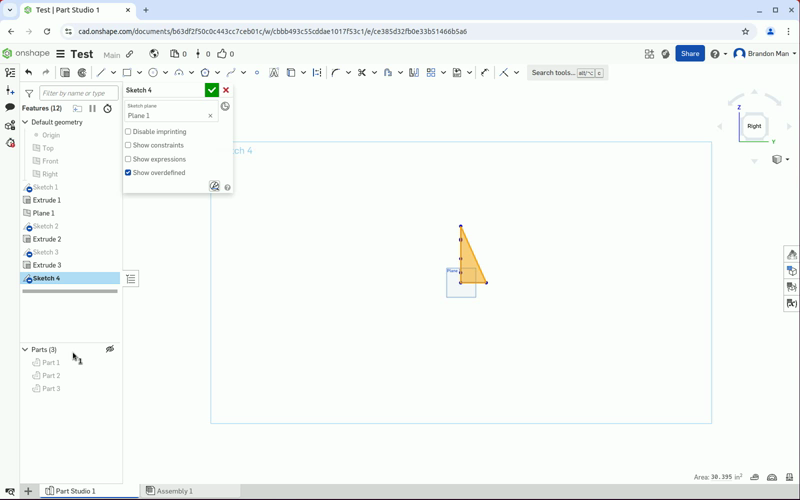
key(shift+y)
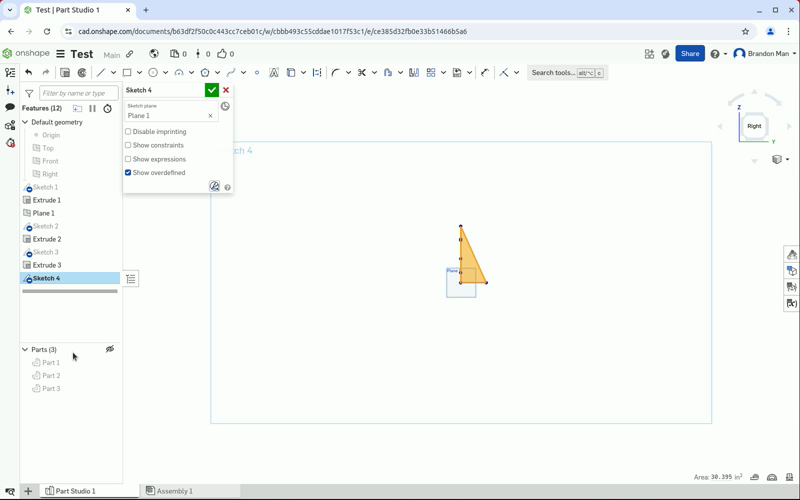
key(shift+e)
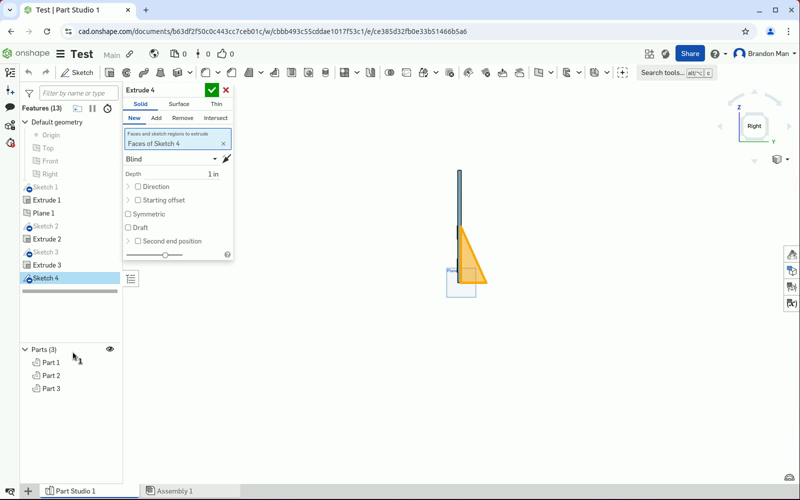
mouse_move(143, 106)
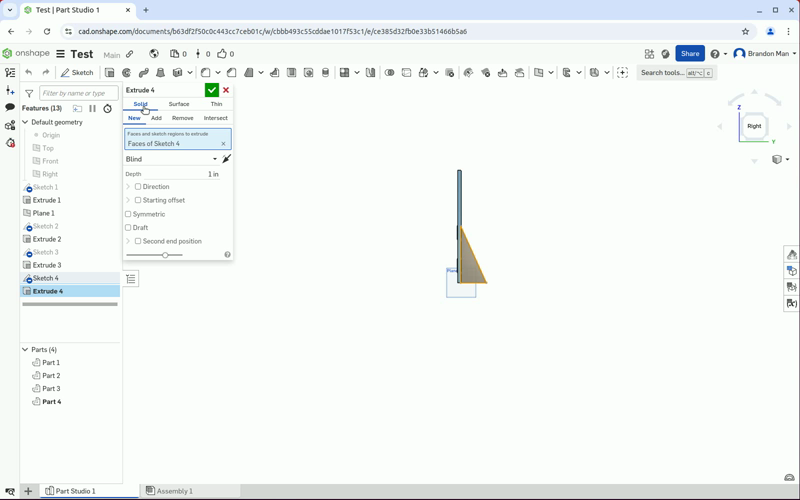
click(143, 106)
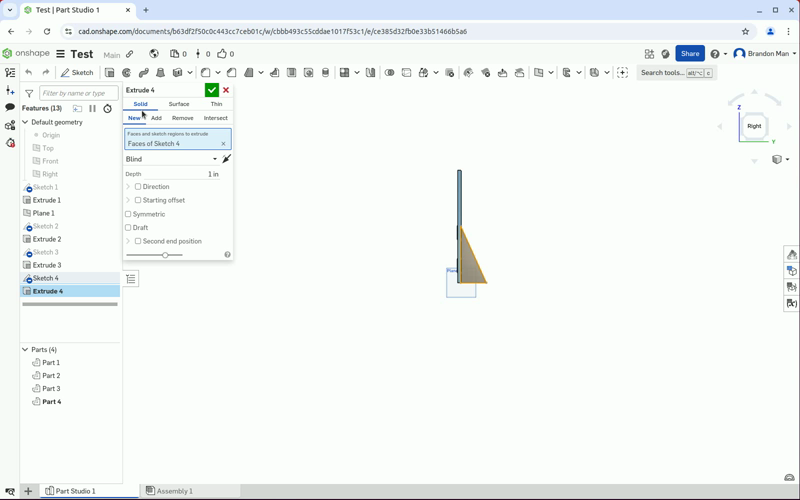
mouse_move(137, 120)
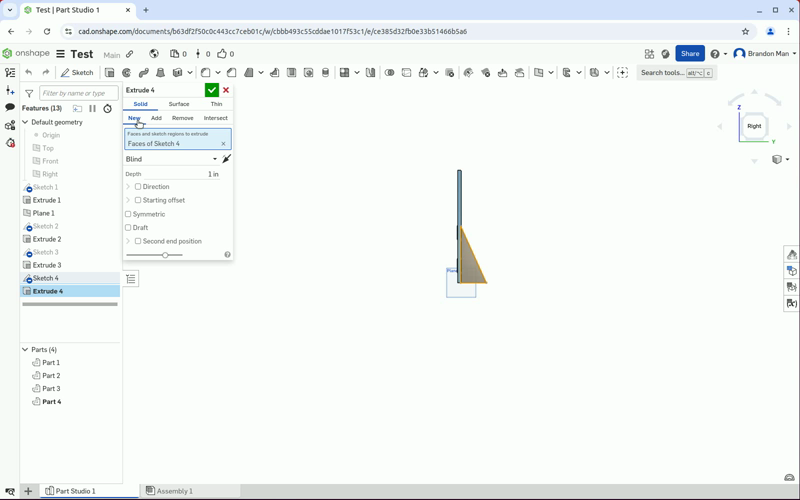
click(137, 120)
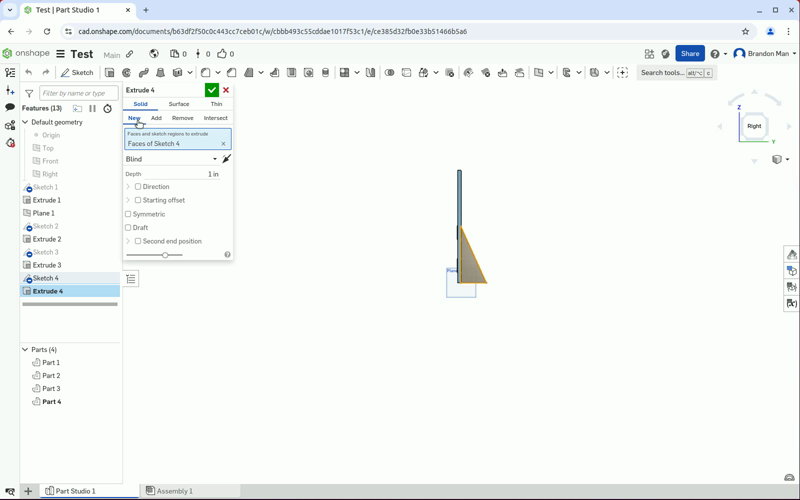
key(tab, 4)
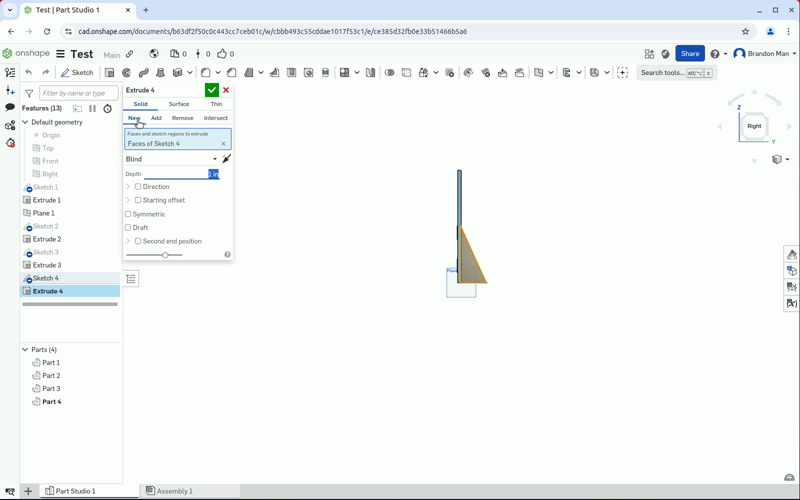
text(0.722)
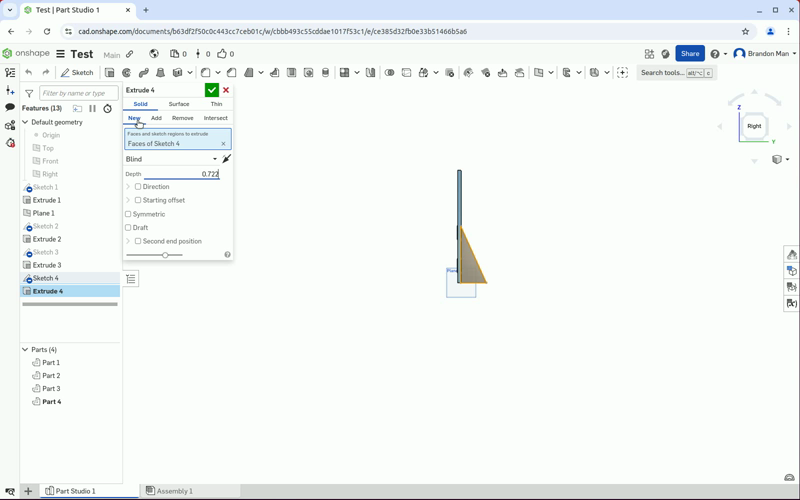
key(enter)
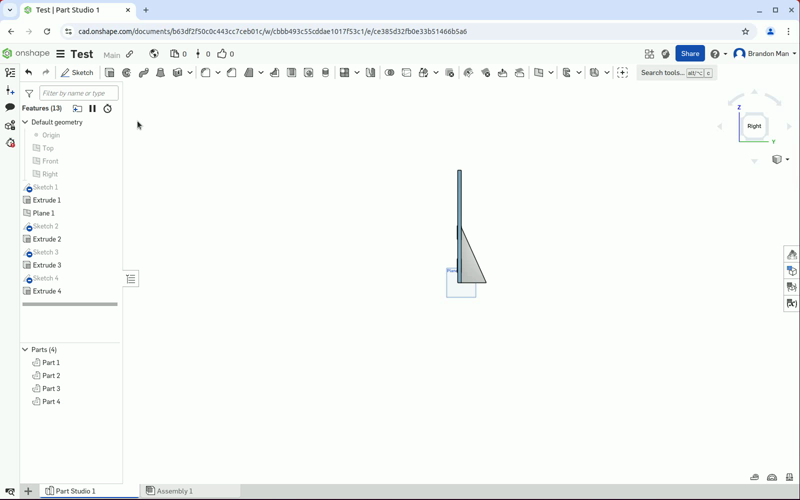
key(shift+h)
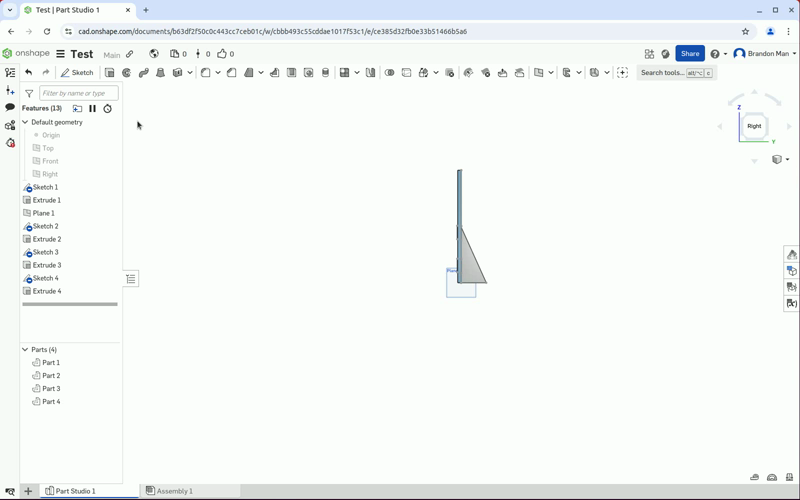
key(shift+h)
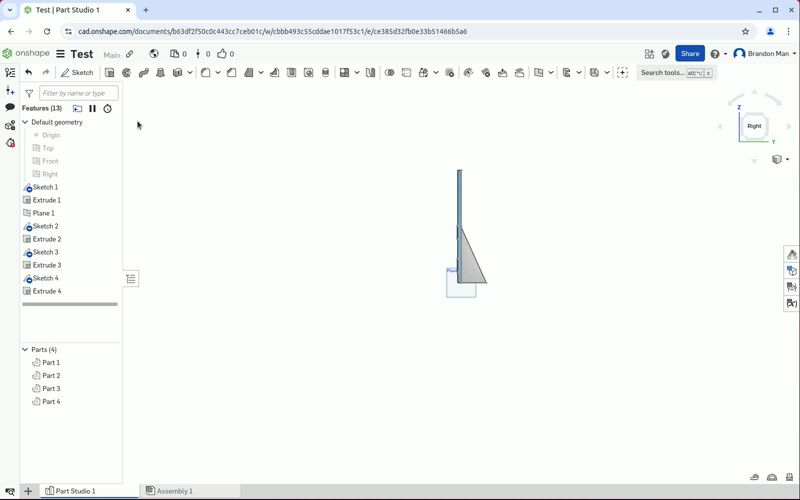
key(shift+7)
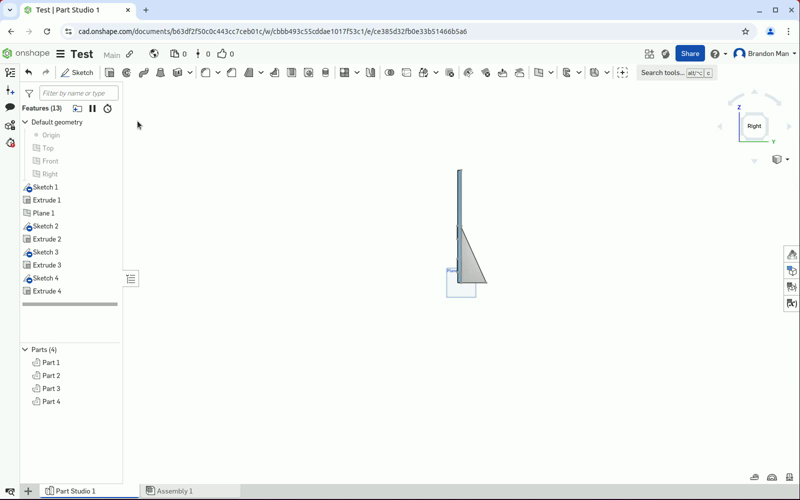
key(right, 2)
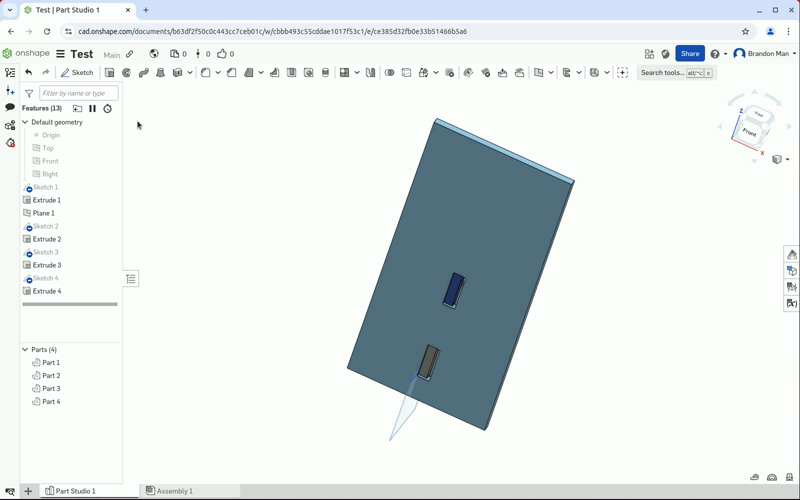
key(down, 2)
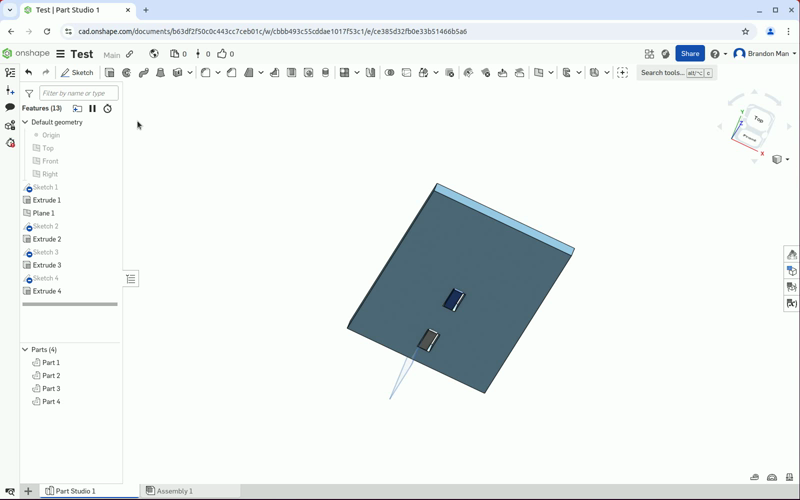
key(up, 2)
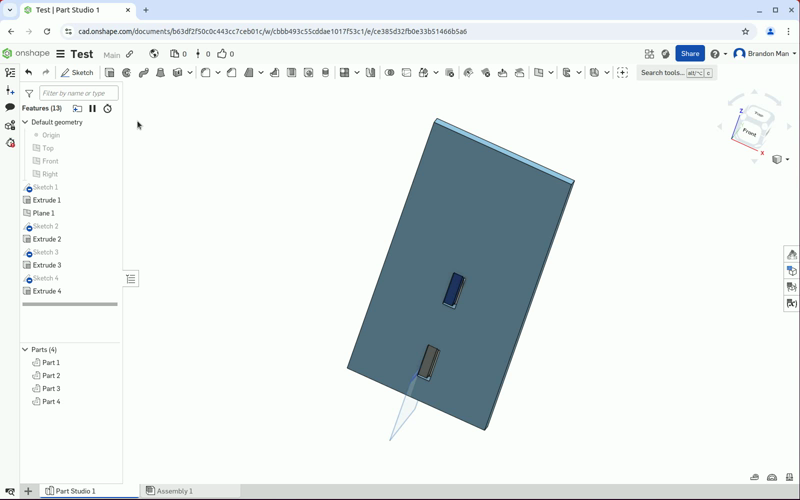
key(left, 2)
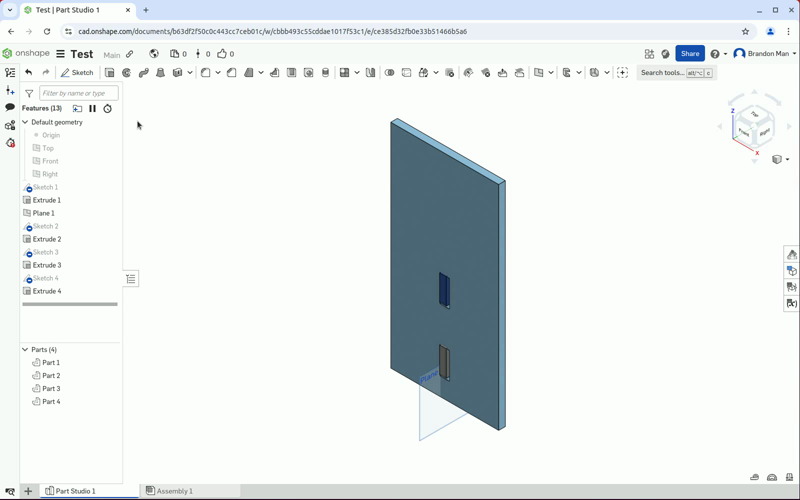
mouse_move(73, 189)
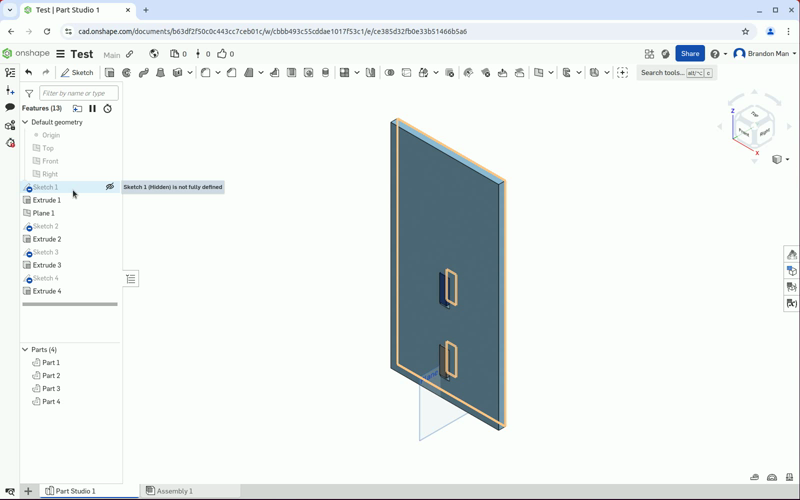
click(73, 189)